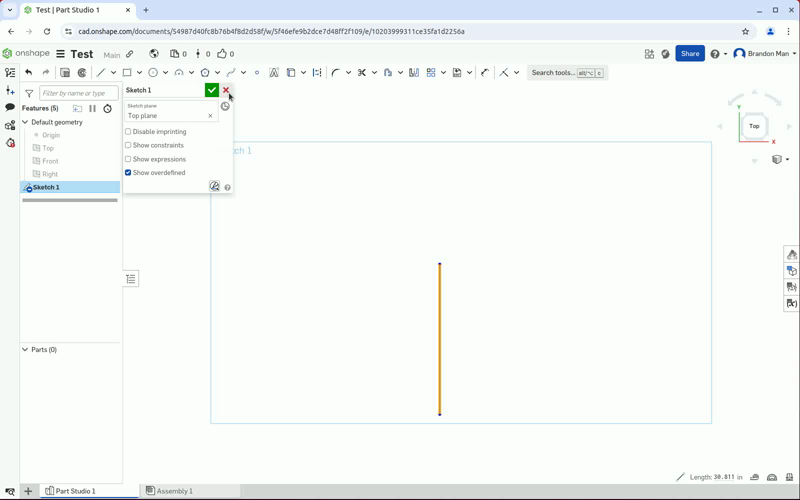
key(shift+h)
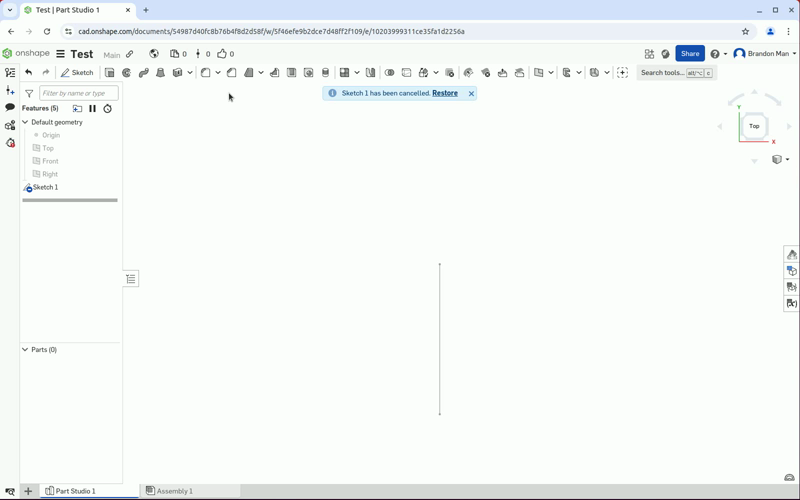
mouse_move(73, 352)
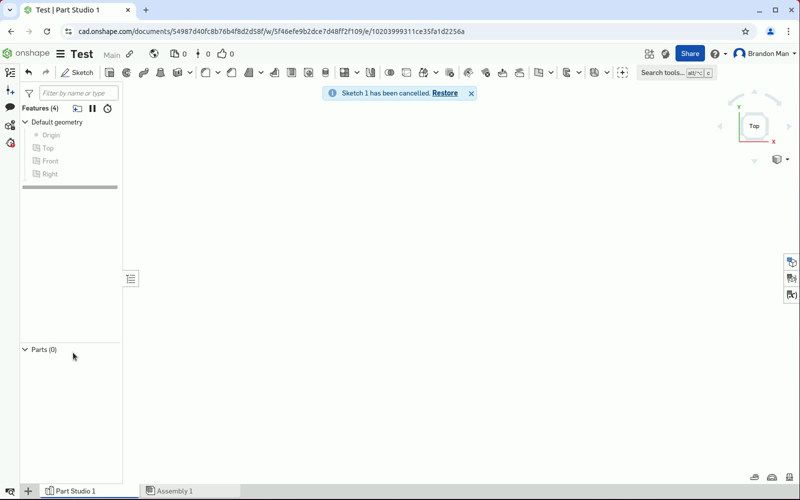
key(y)
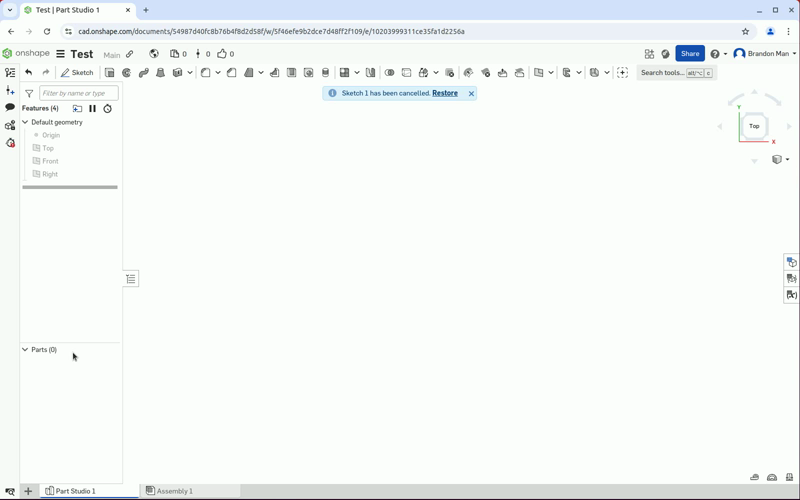
key(shift+p)
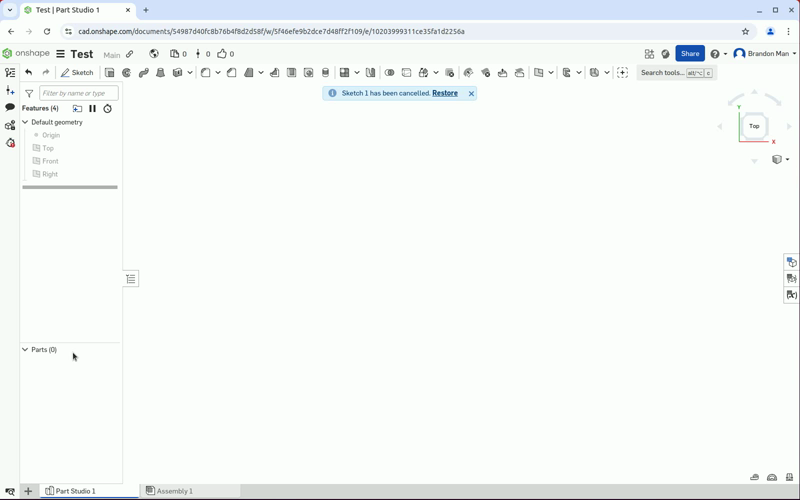
key(space)
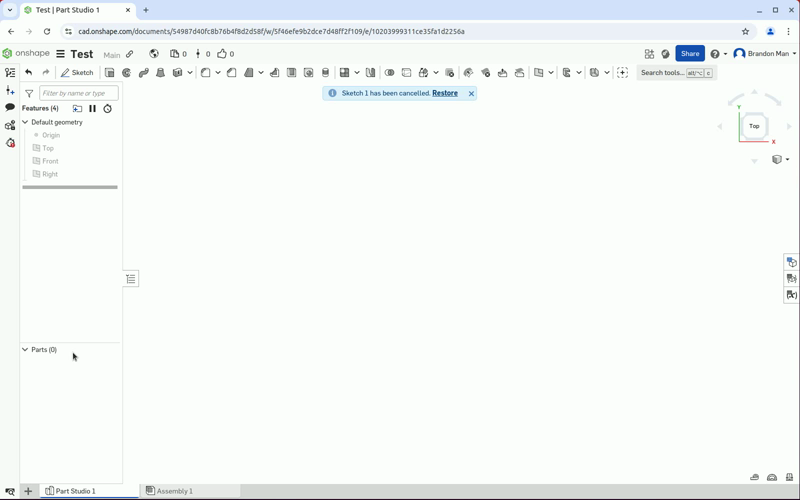
key_down(shift)
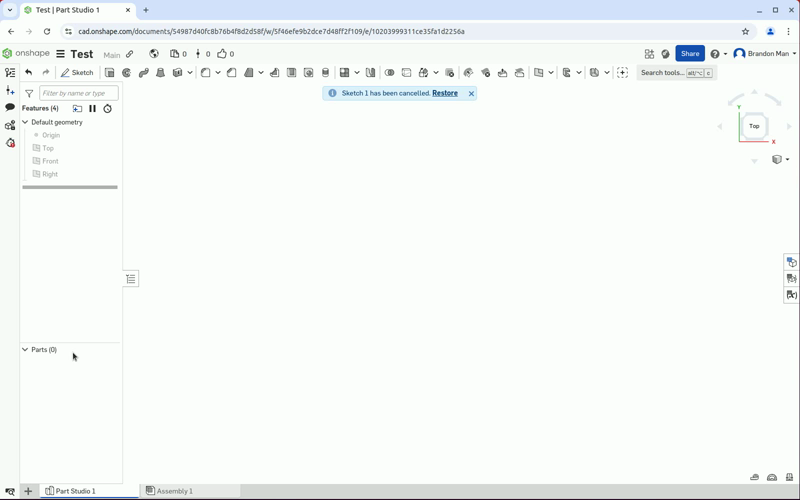
key(up)
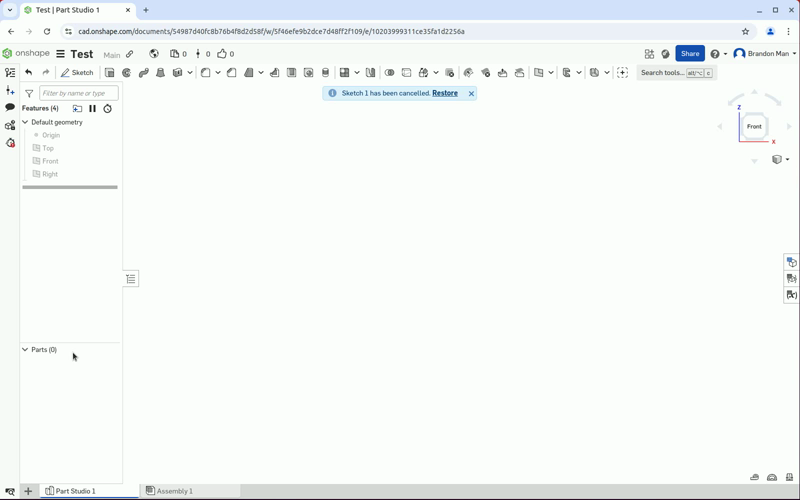
key_up(shift)
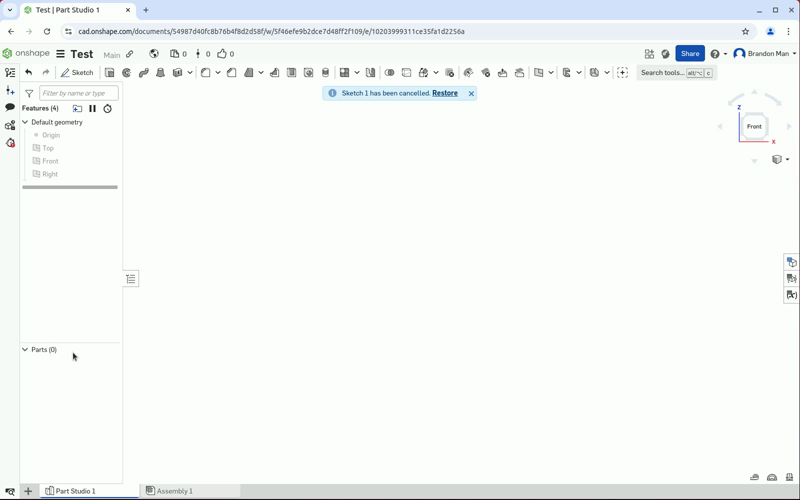
mouse_move(73, 352)
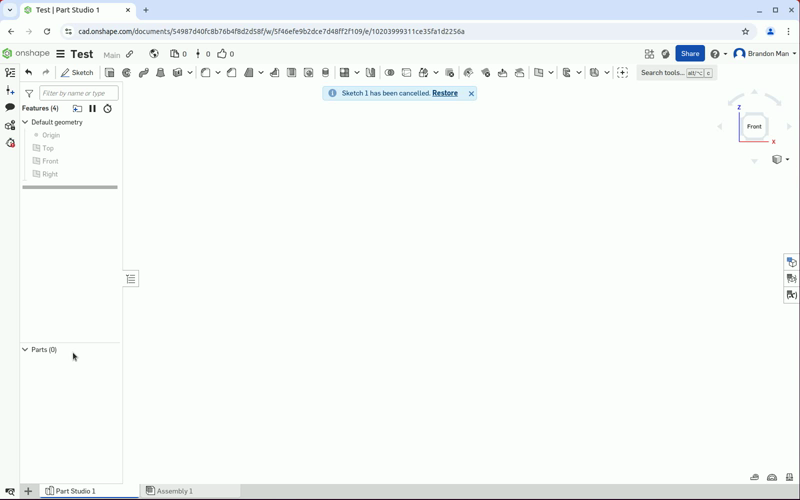
key(shift+y)
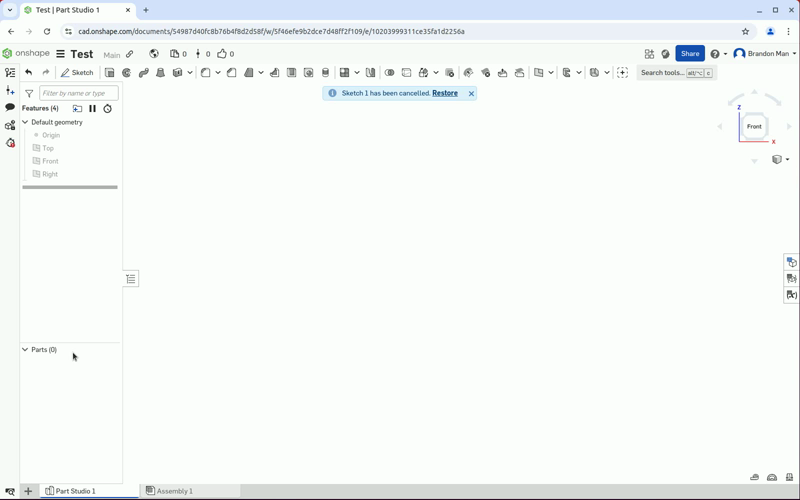
key(shift+s)
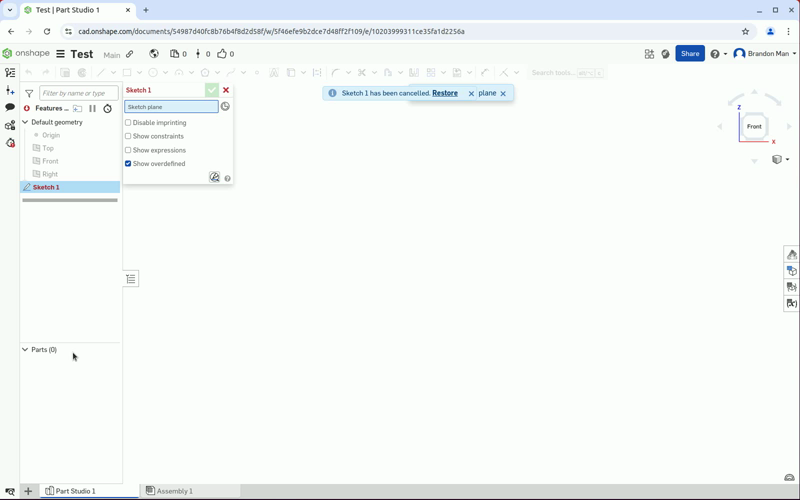
mouse_move(73, 163)
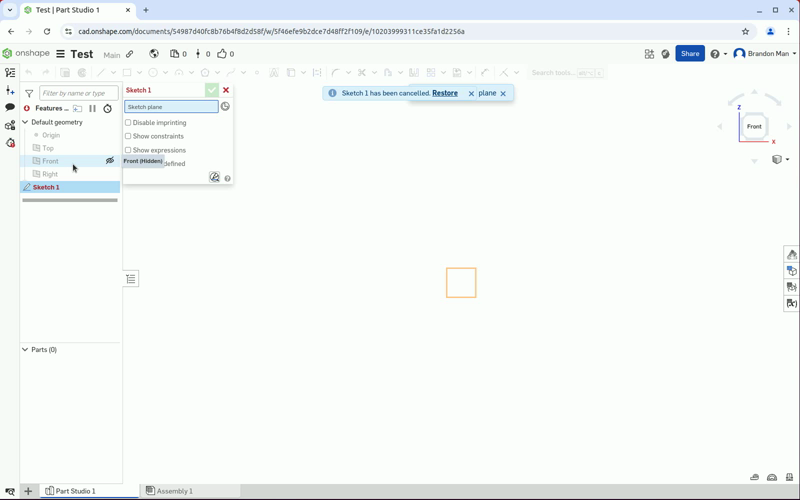
click(73, 163)
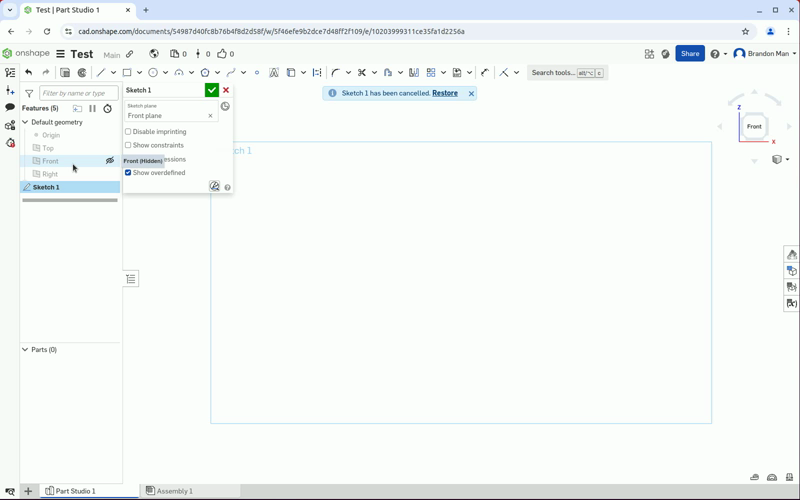
mouse_move(73, 352)
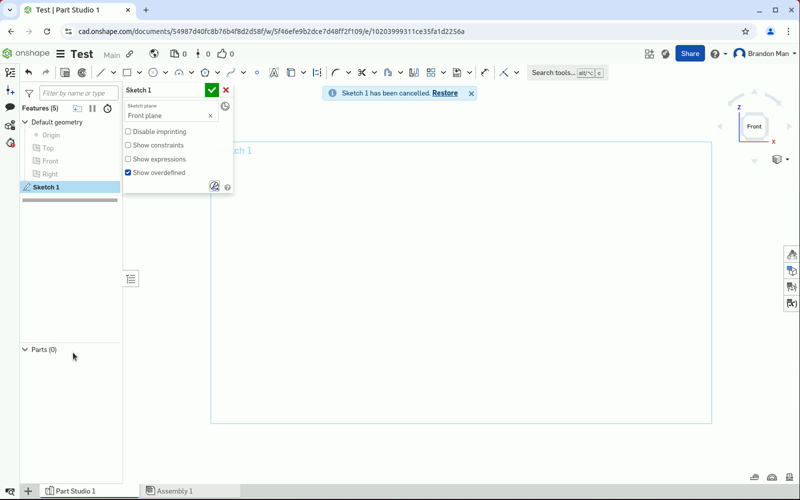
key(y)
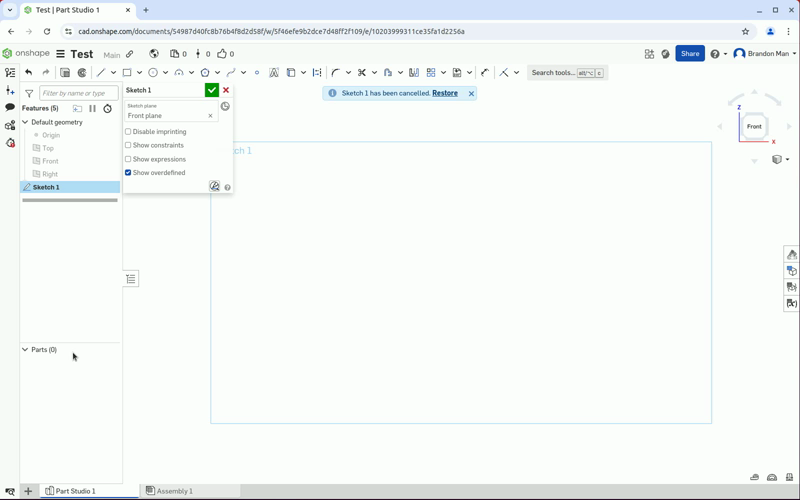
key(l)
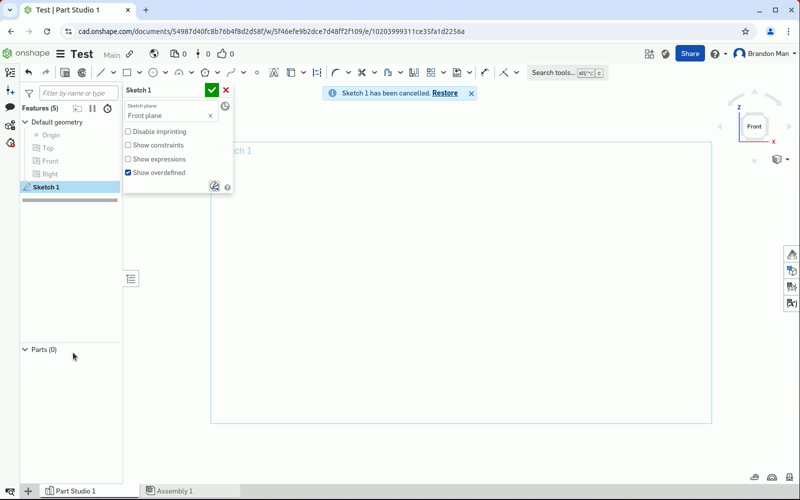
key_down(shift)
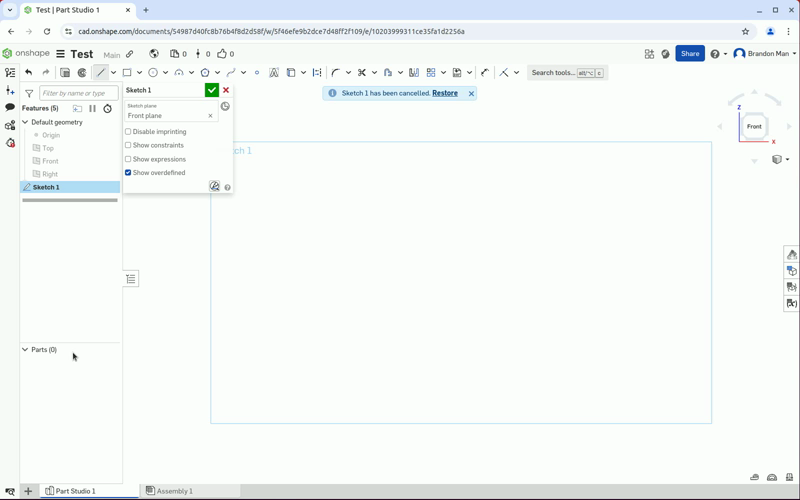
mouse_move(348, 288)
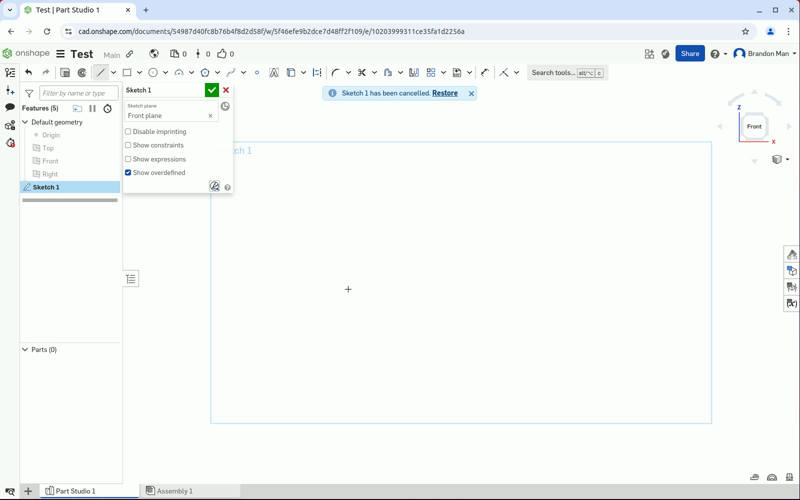
click(348, 288)
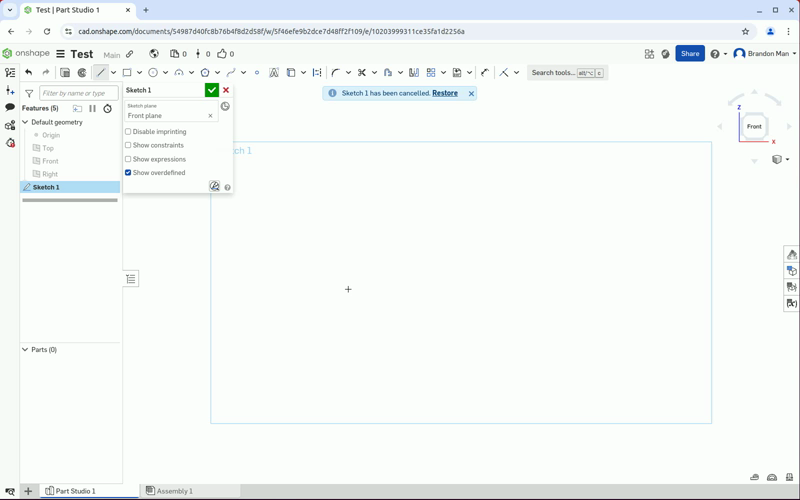
key_up(shift)
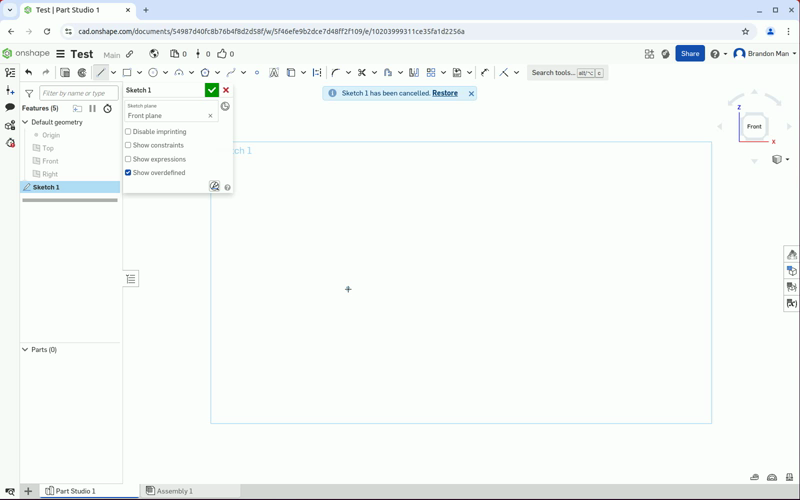
key_down(shift)
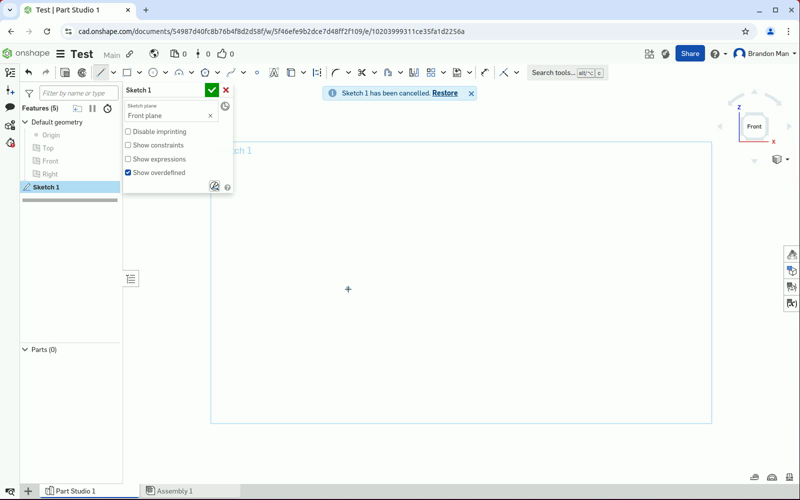
mouse_move(378, 288)
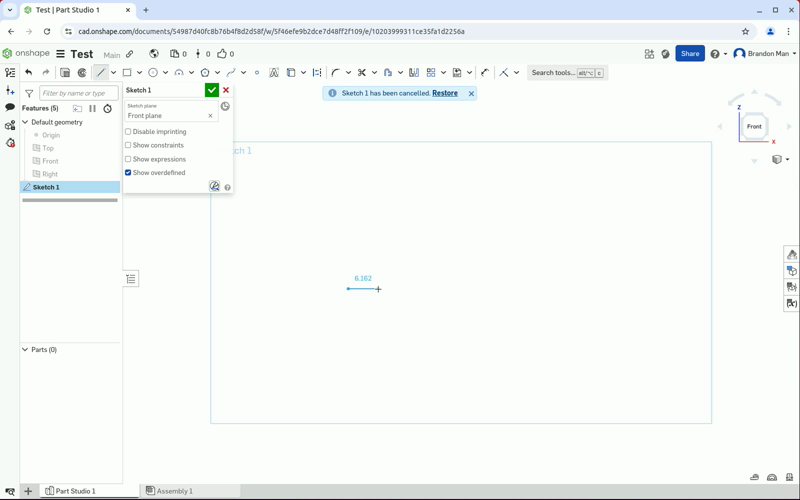
mouse_move(359, 288)
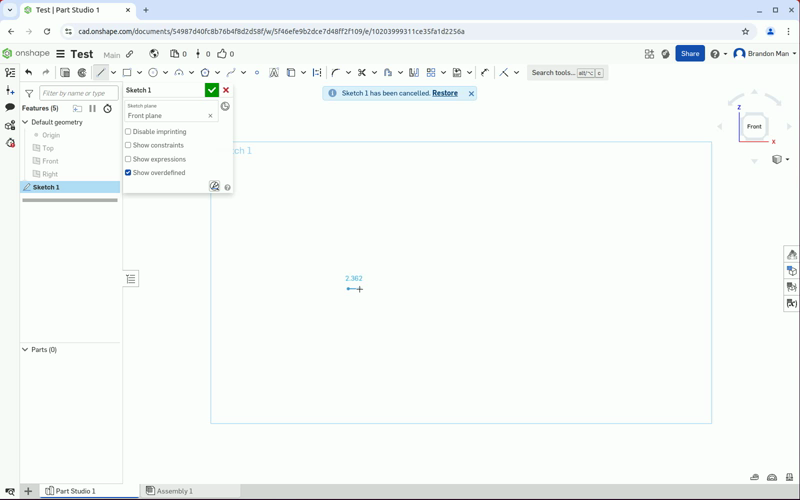
click(359, 288)
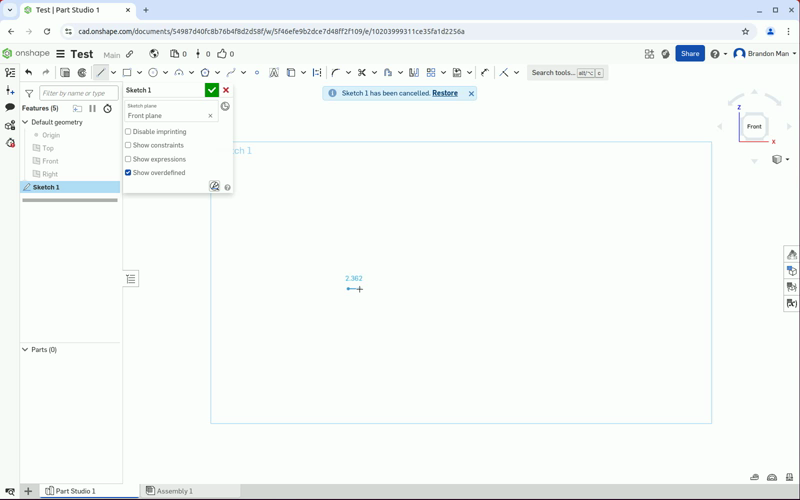
key_up(shift)
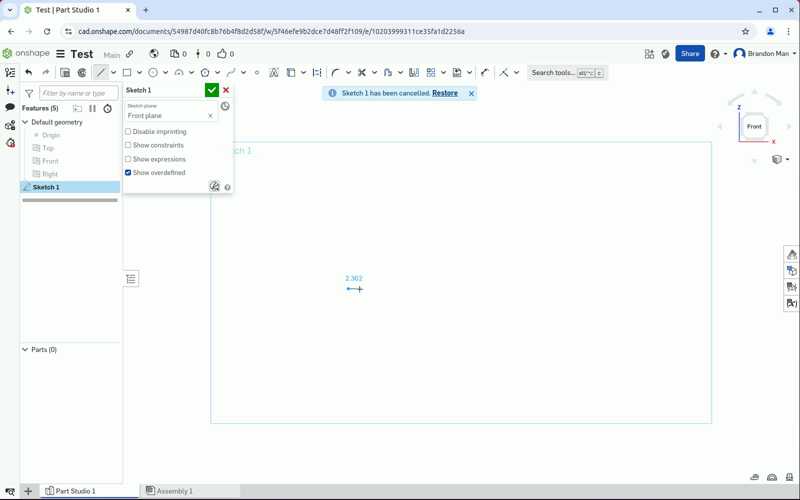
key_down(shift)
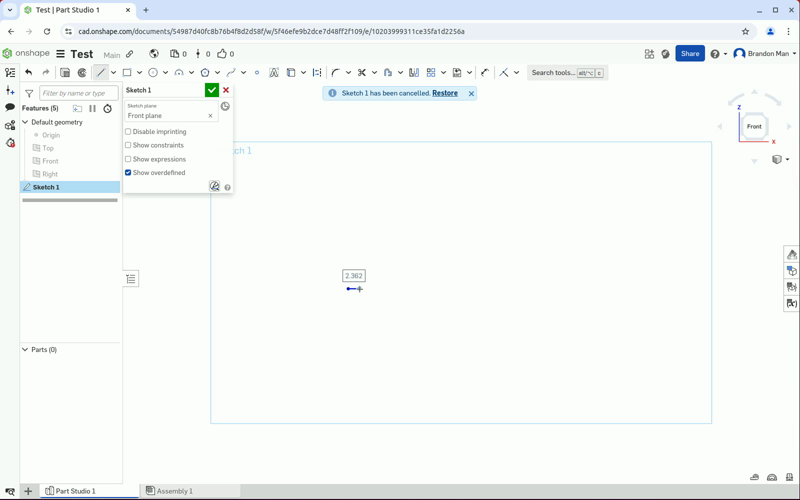
mouse_move(389, 288)
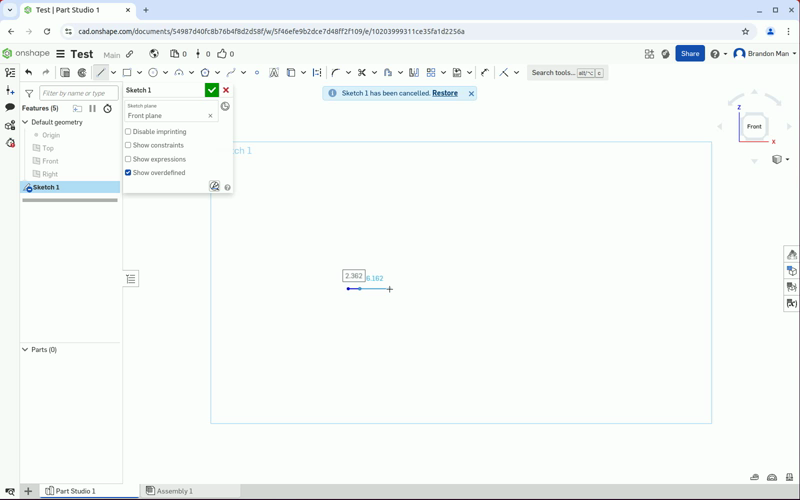
mouse_move(359, 300)
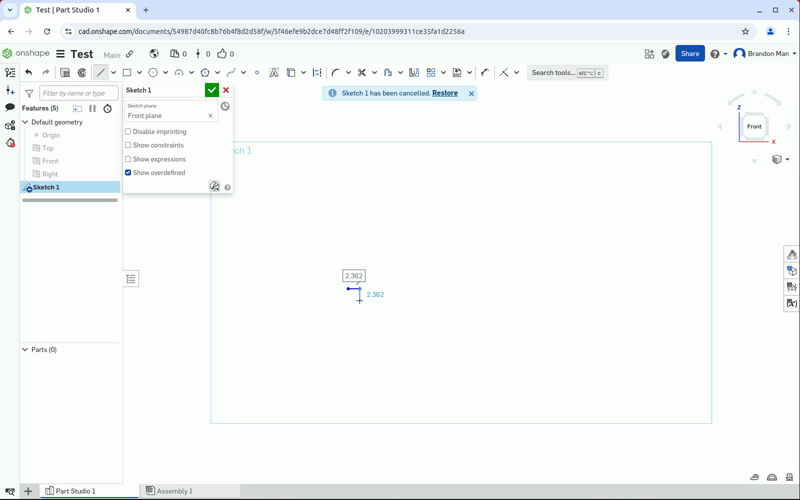
click(359, 300)
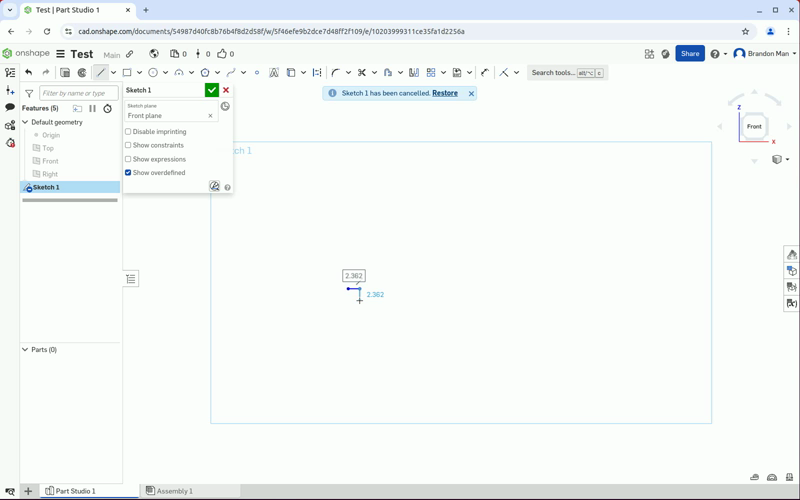
key_up(shift)
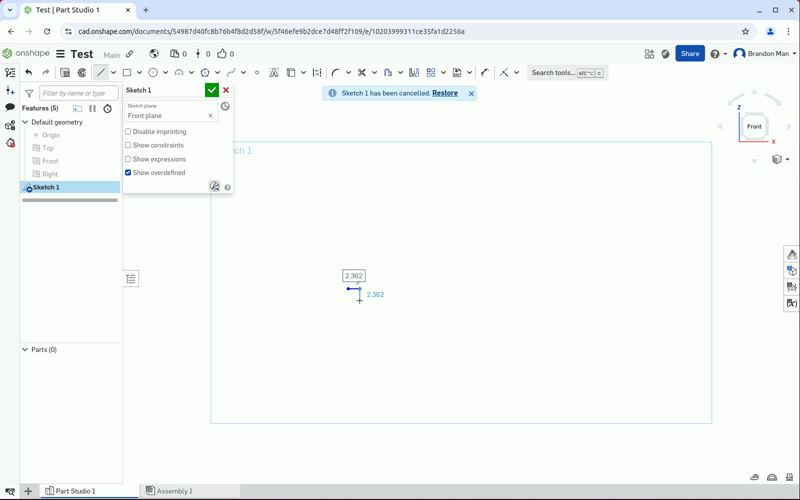
key_down(shift)
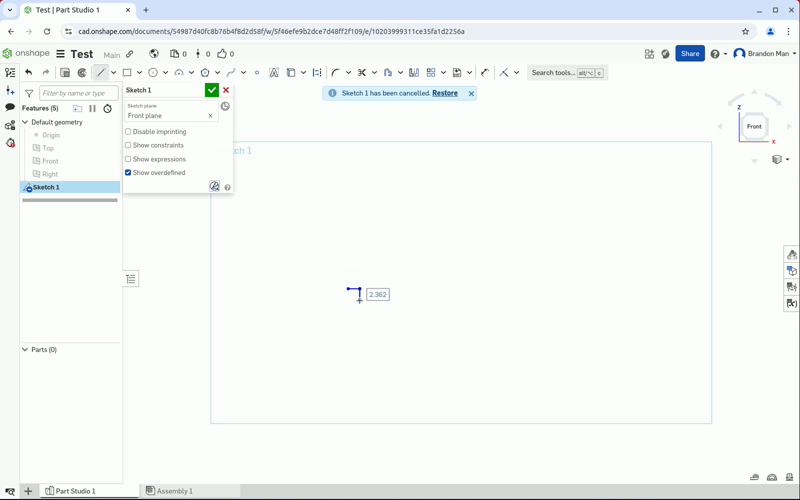
mouse_move(389, 300)
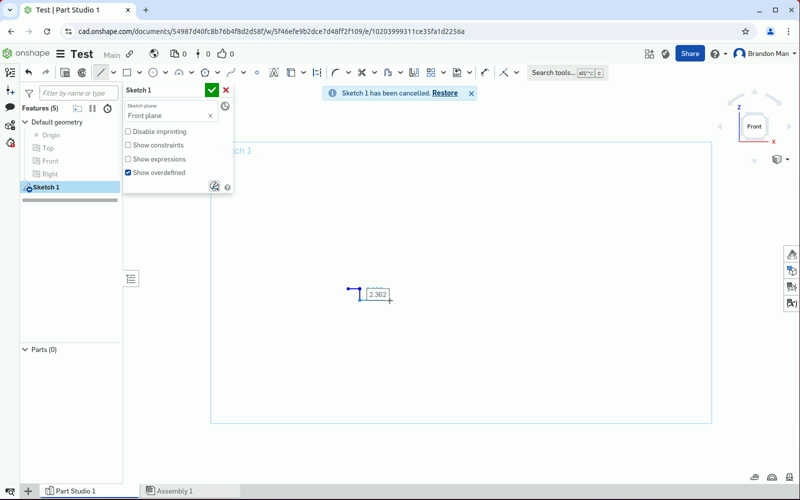
mouse_move(367, 300)
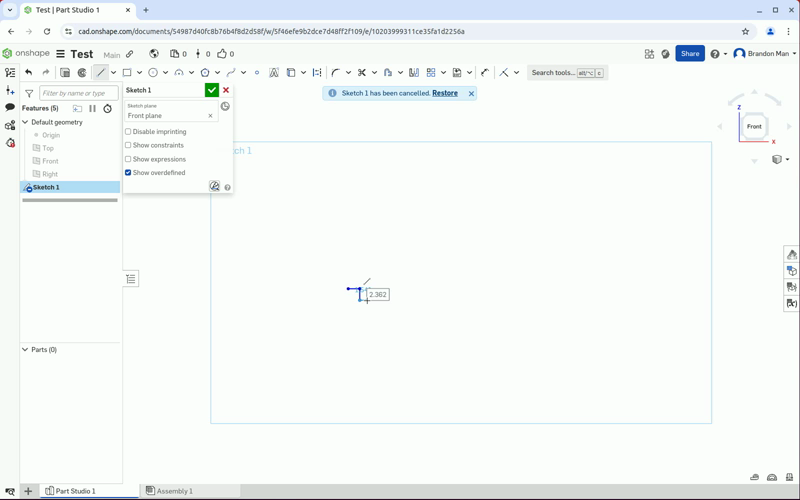
click(367, 300)
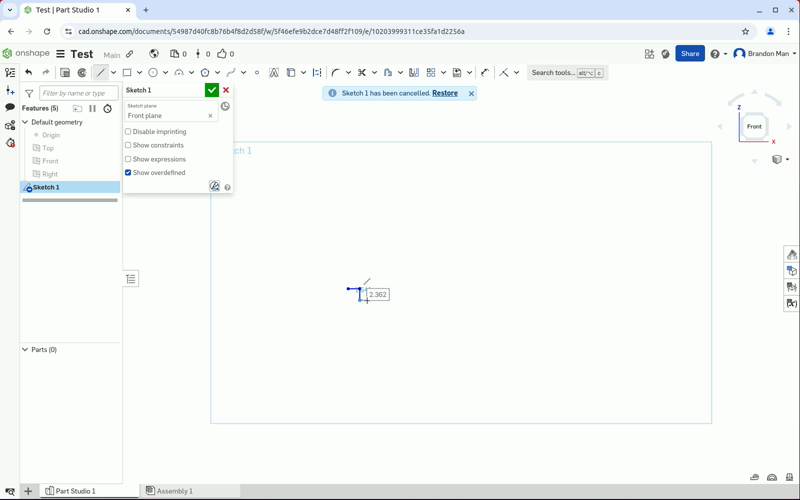
key_up(shift)
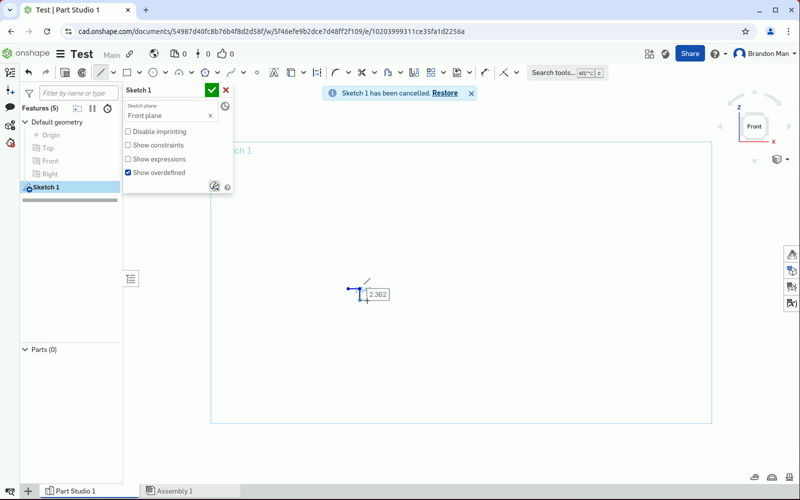
key_down(shift)
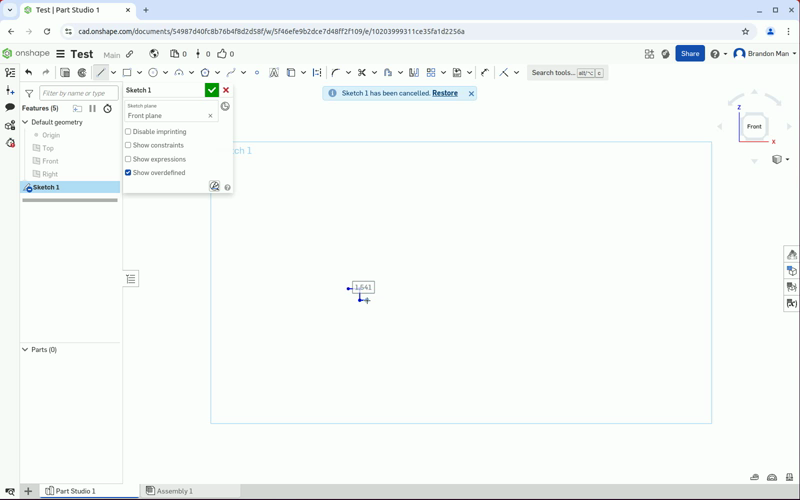
mouse_move(397, 300)
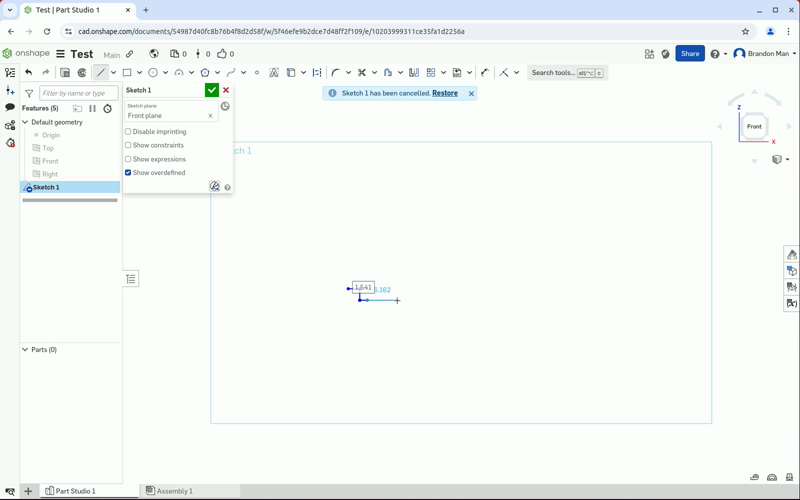
mouse_move(375, 300)
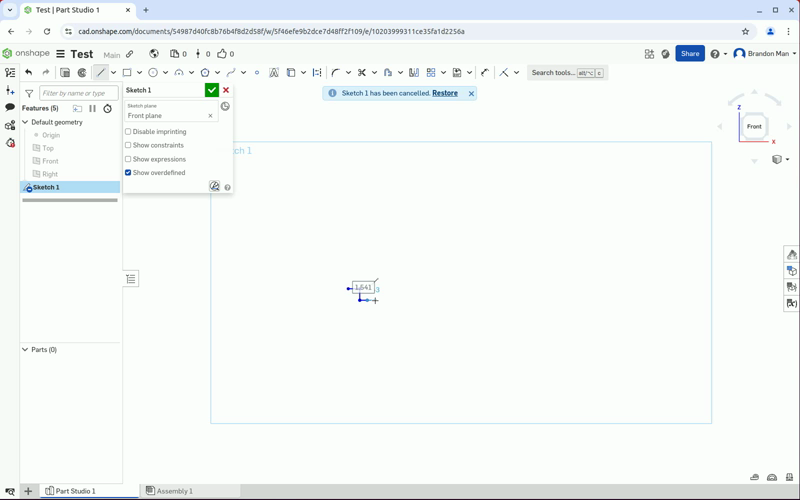
click(375, 300)
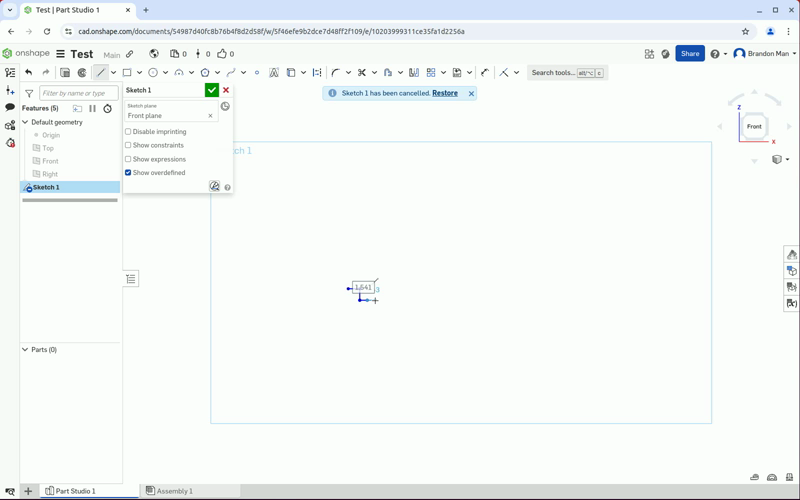
key_up(shift)
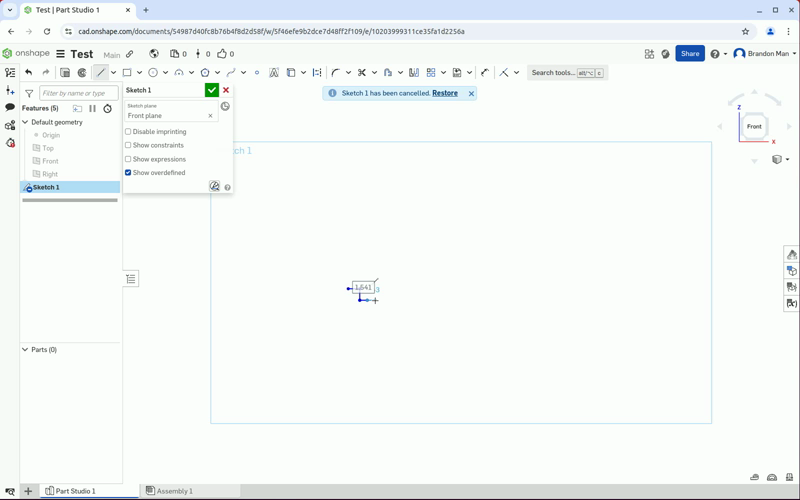
key_down(shift)
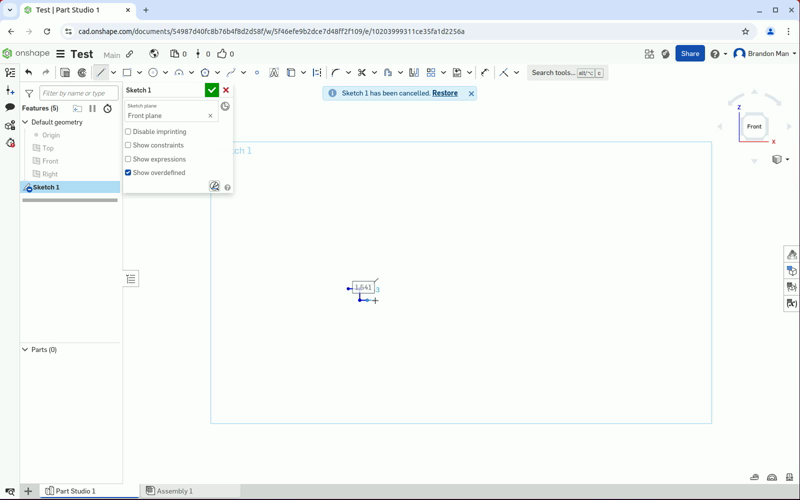
mouse_move(405, 300)
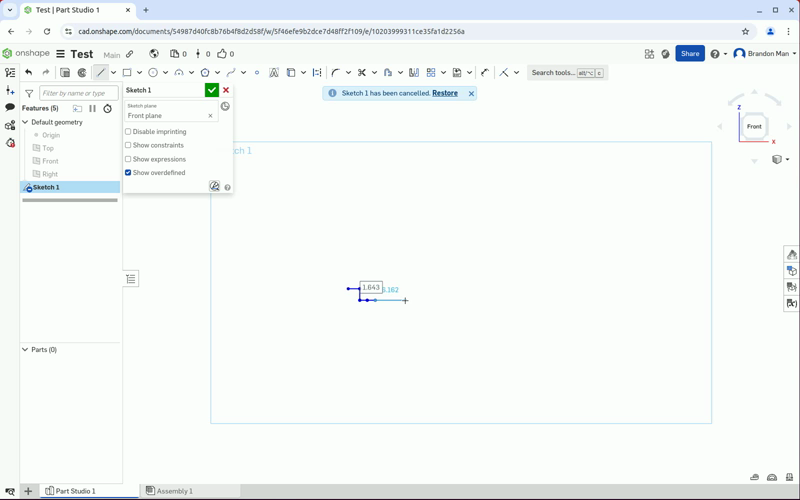
mouse_move(375, 288)
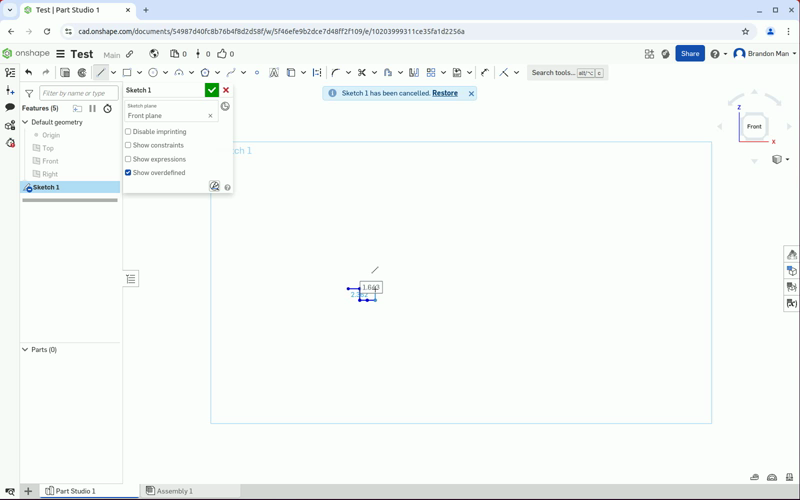
click(375, 288)
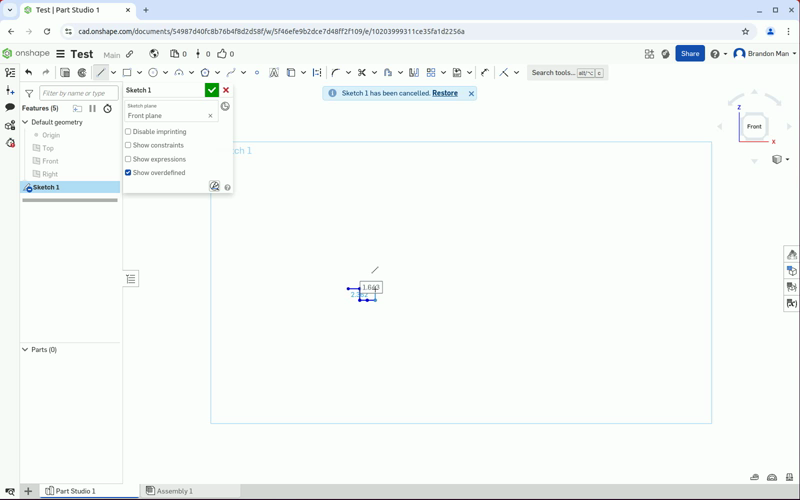
key_up(shift)
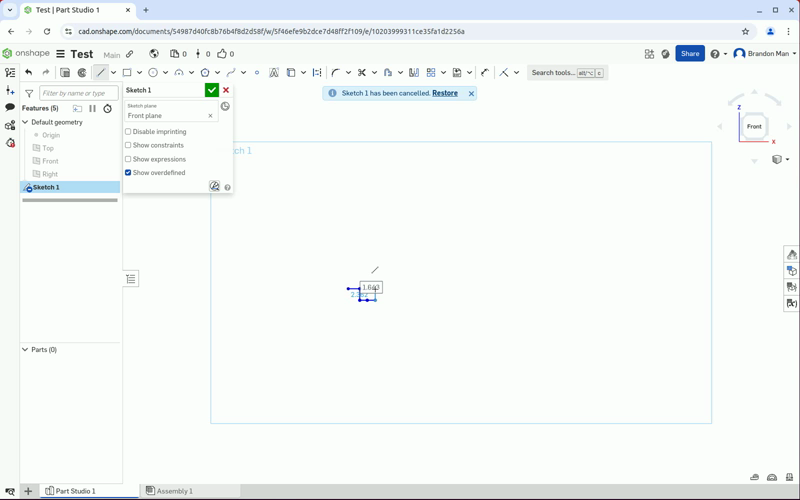
key_down(shift)
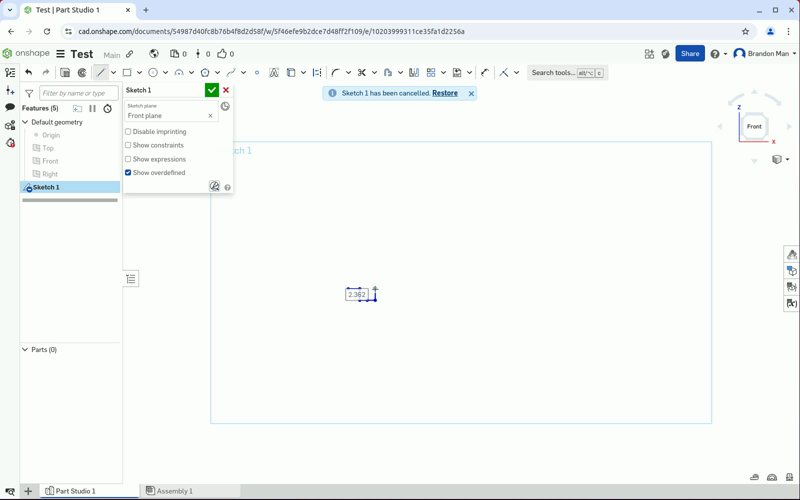
mouse_move(405, 288)
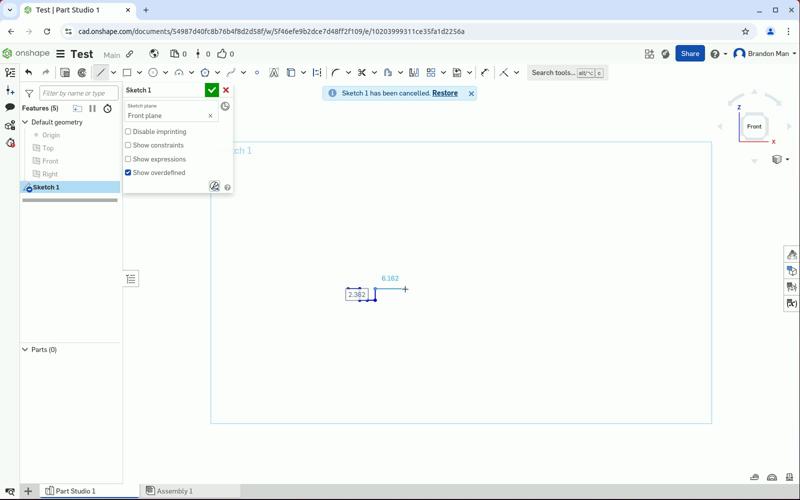
mouse_move(386, 288)
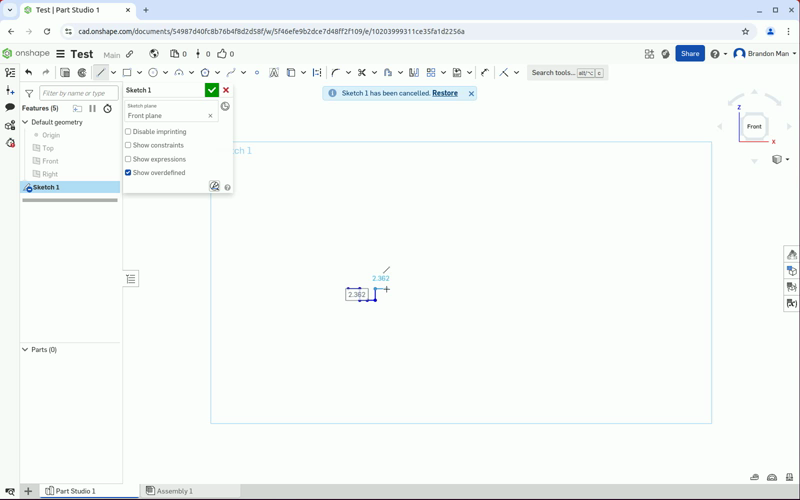
click(386, 288)
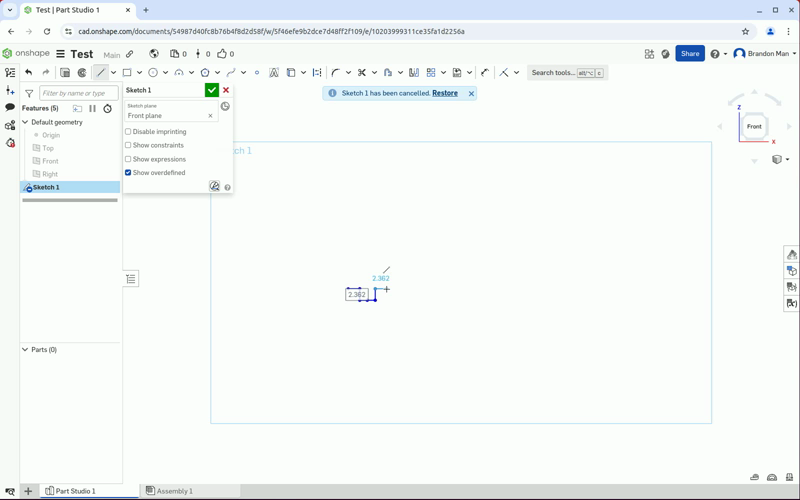
key_up(shift)
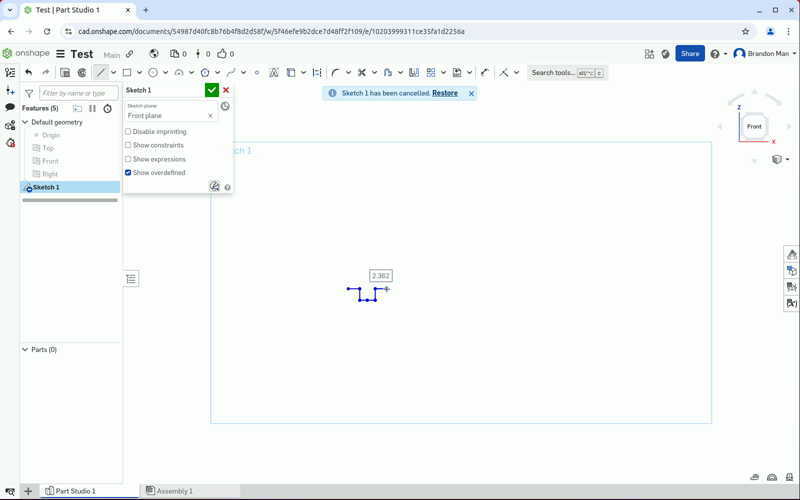
key_down(shift)
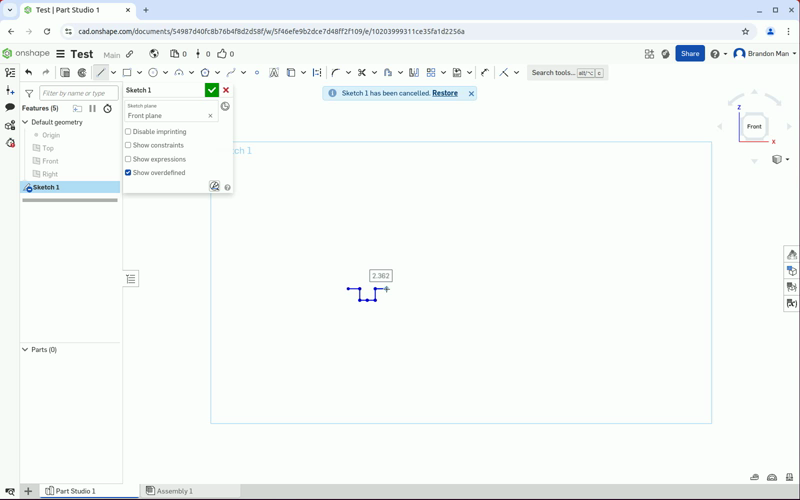
mouse_move(416, 288)
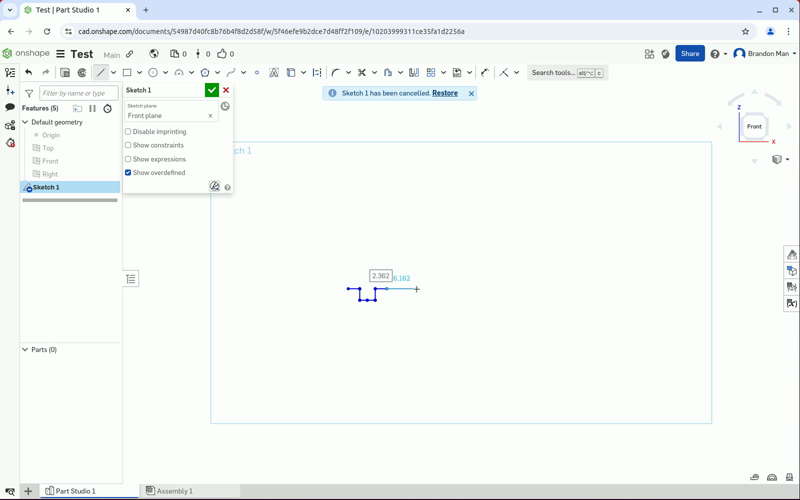
mouse_move(386, 273)
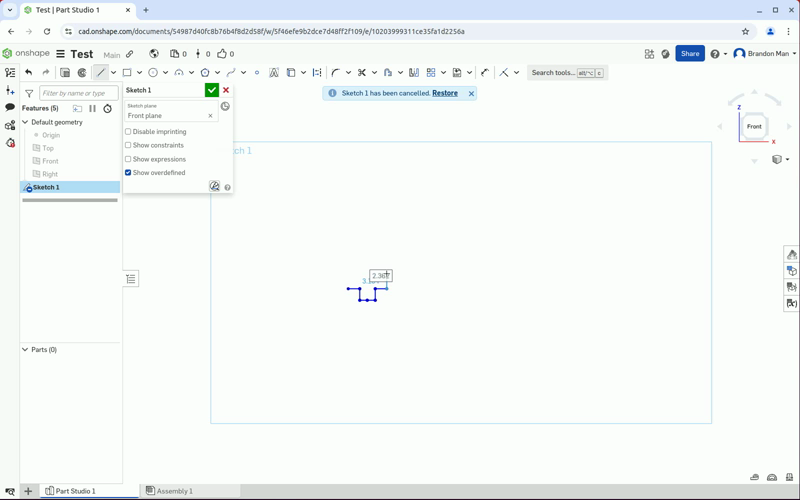
click(386, 273)
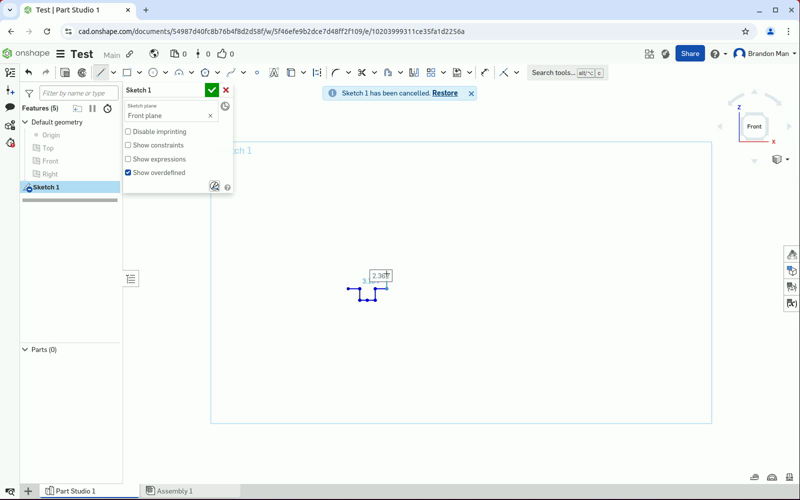
key_up(shift)
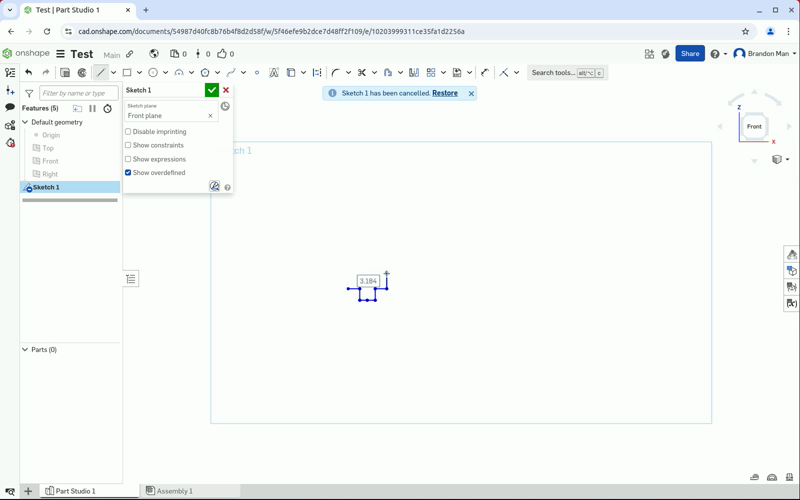
key_down(shift)
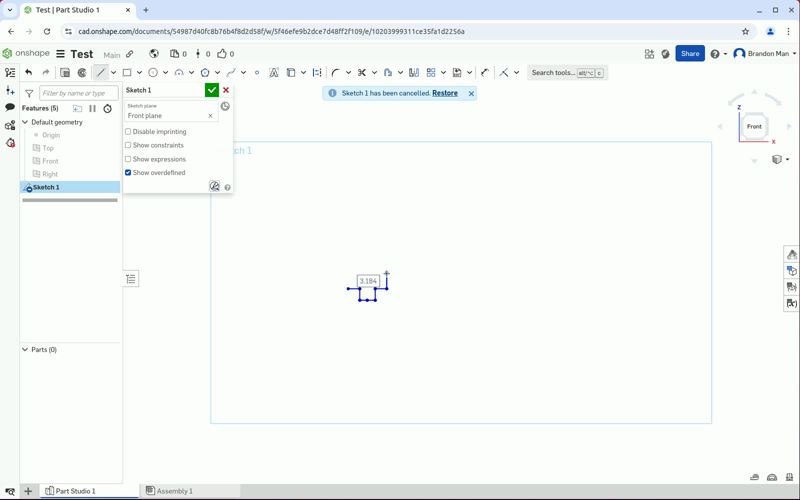
mouse_move(416, 273)
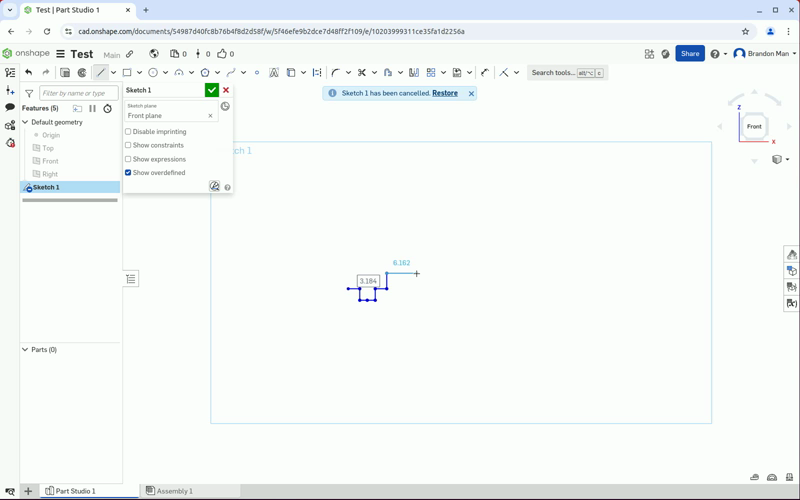
mouse_move(375, 273)
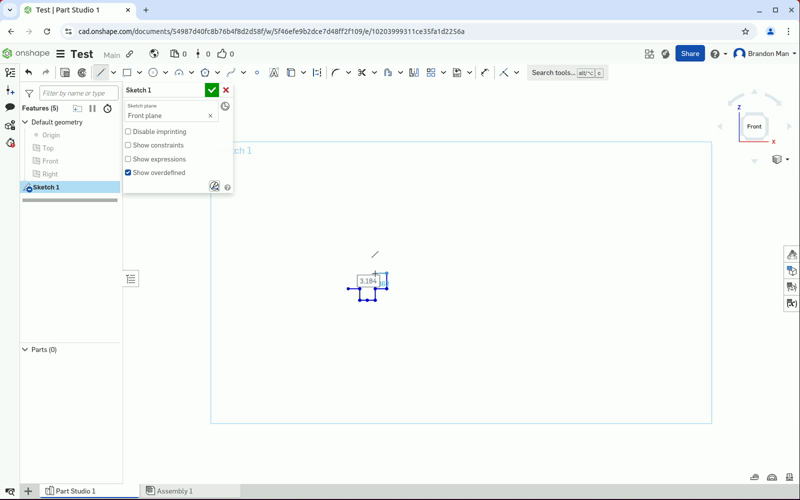
click(375, 273)
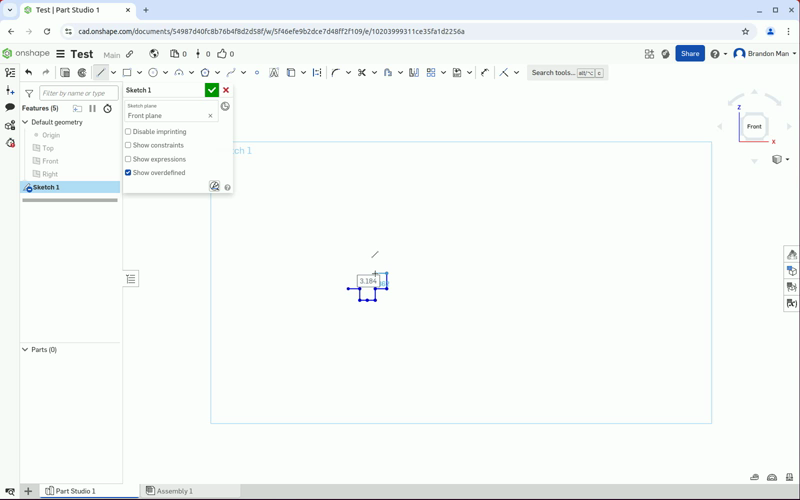
key_up(shift)
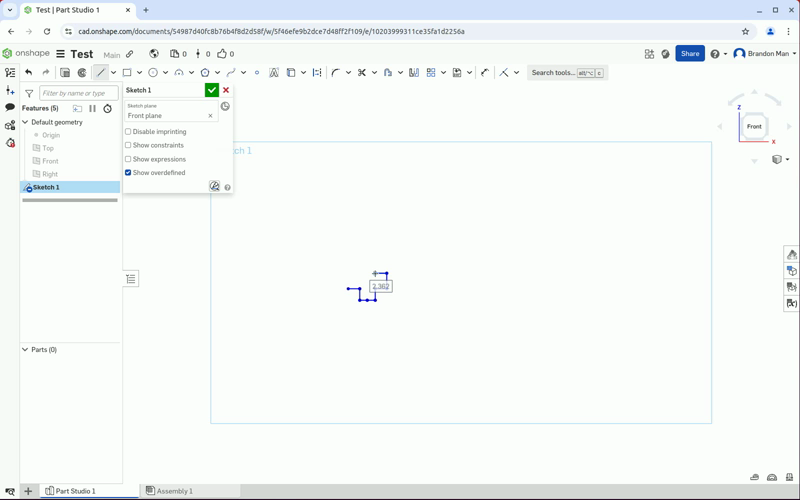
key_down(shift)
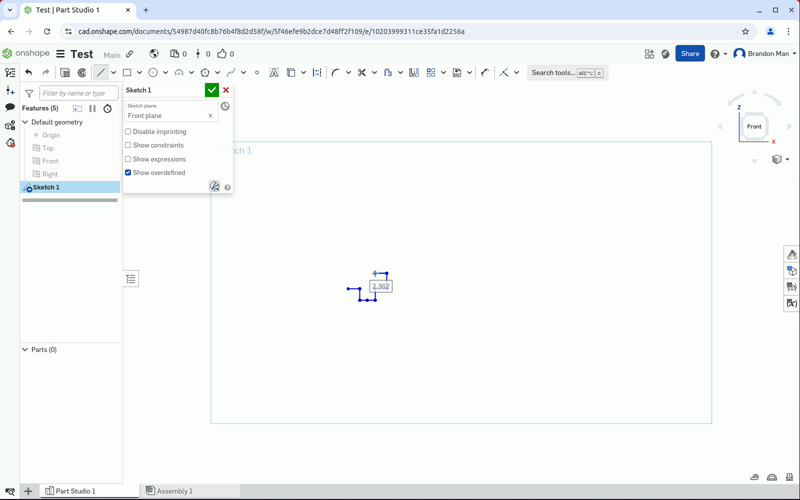
mouse_move(405, 273)
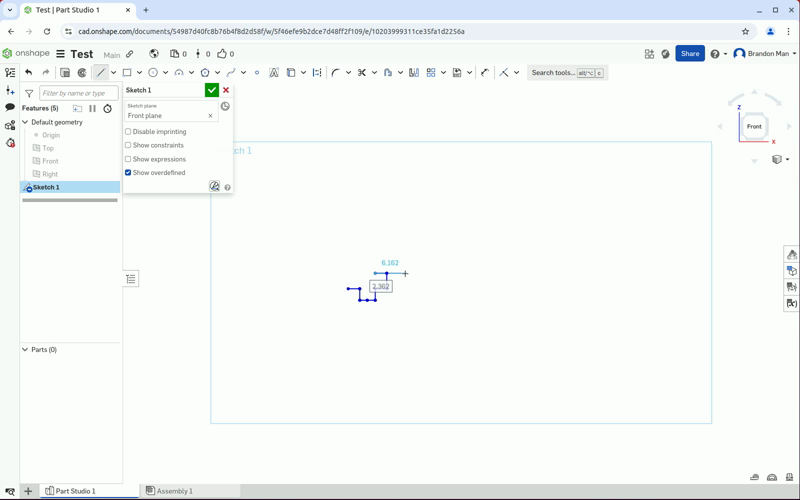
mouse_move(375, 261)
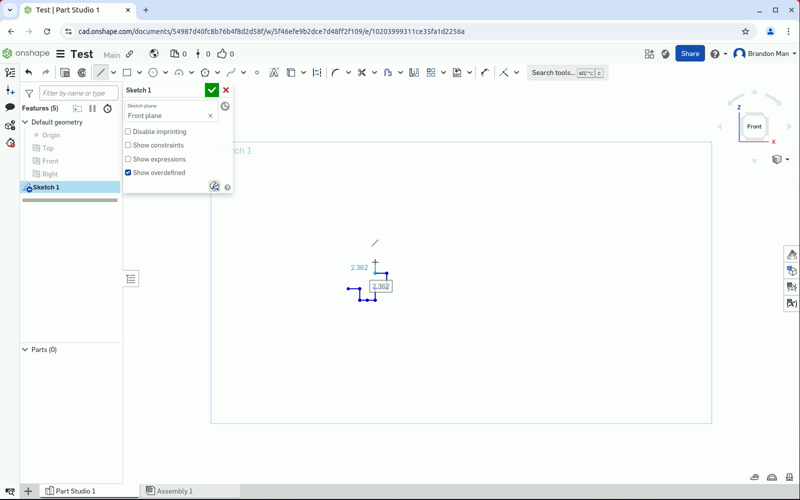
click(375, 261)
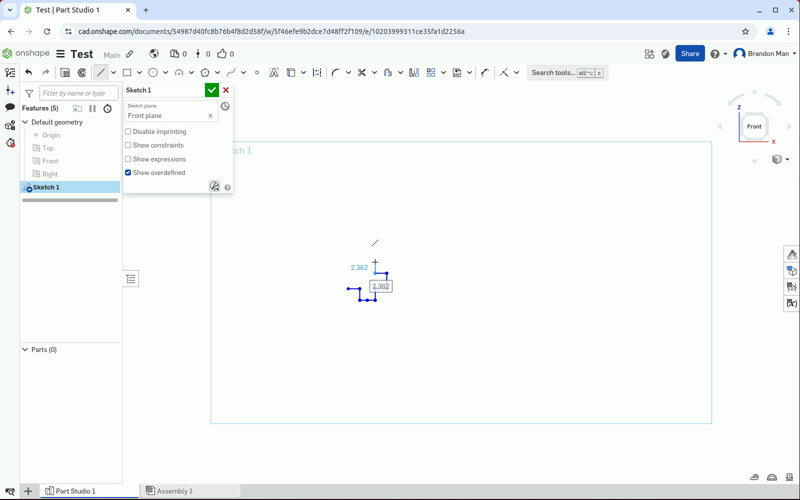
key_up(shift)
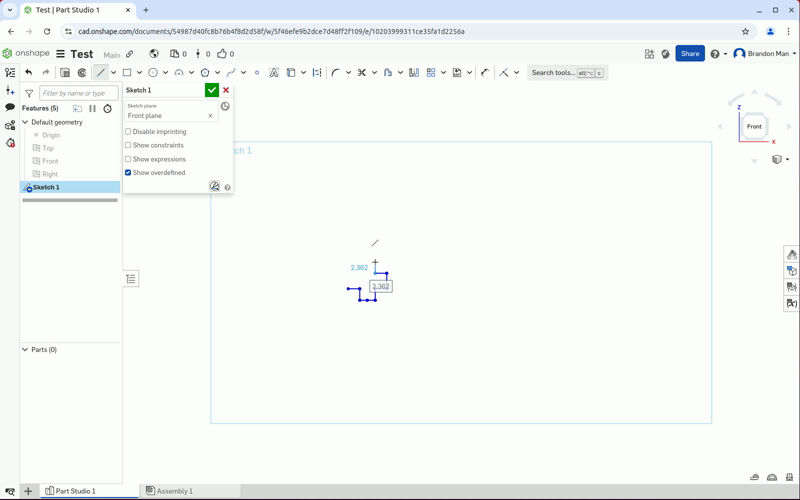
key_down(shift)
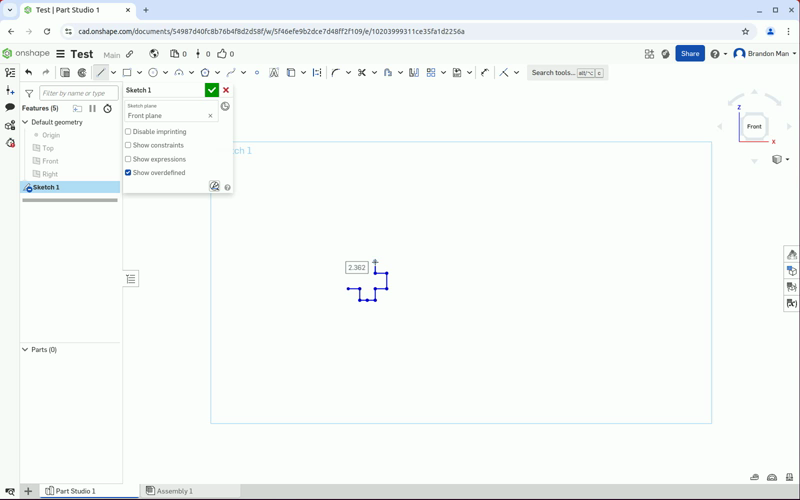
mouse_move(405, 261)
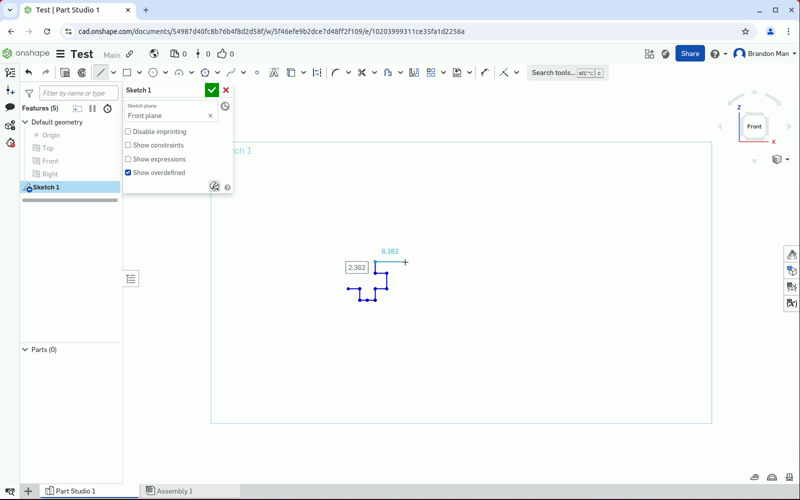
mouse_move(367, 261)
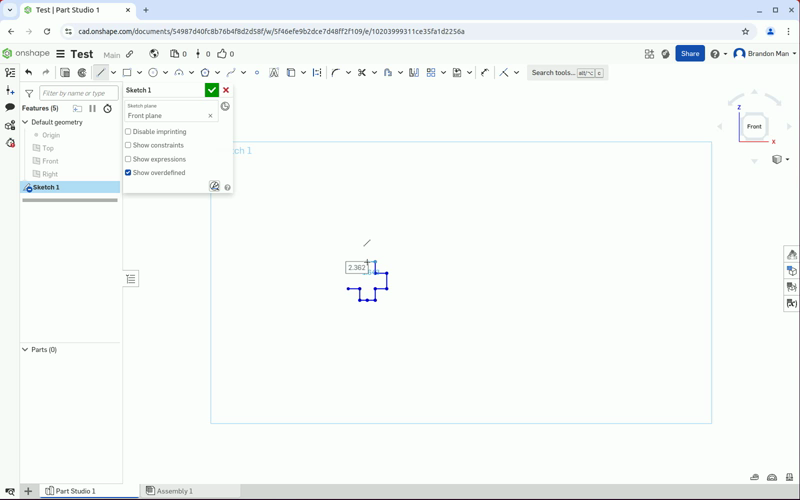
click(367, 261)
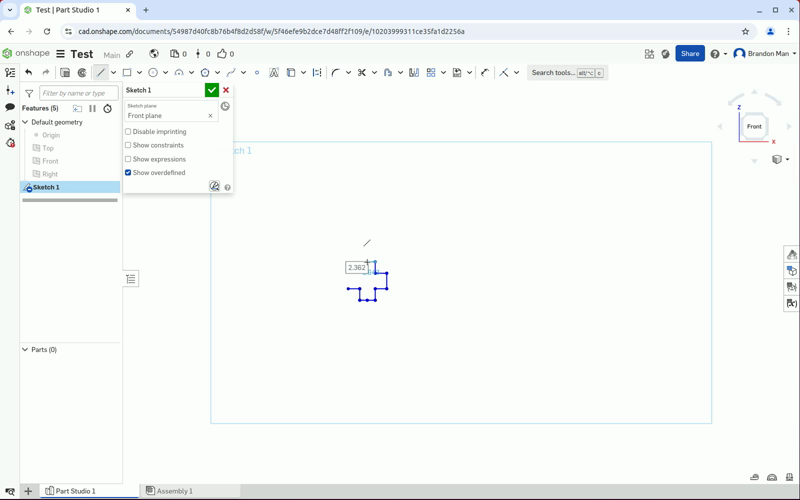
key_up(shift)
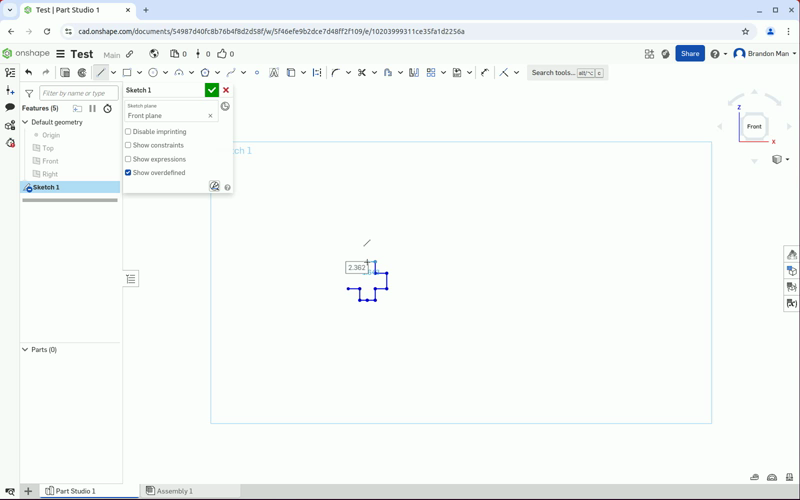
key_down(shift)
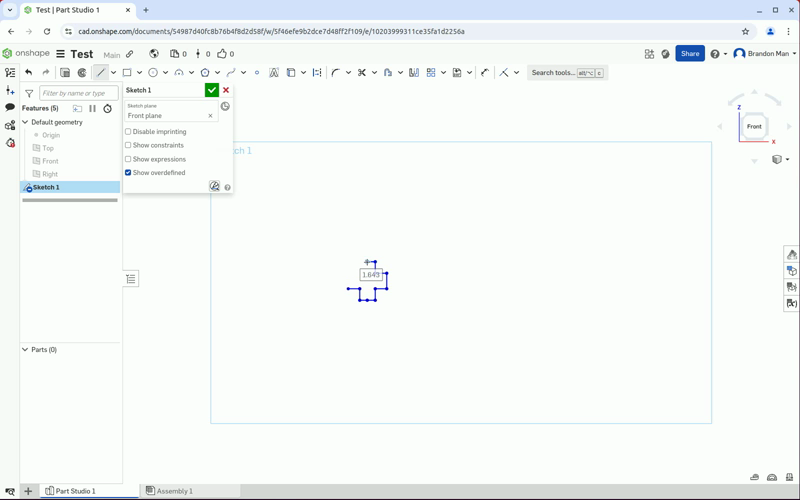
mouse_move(397, 261)
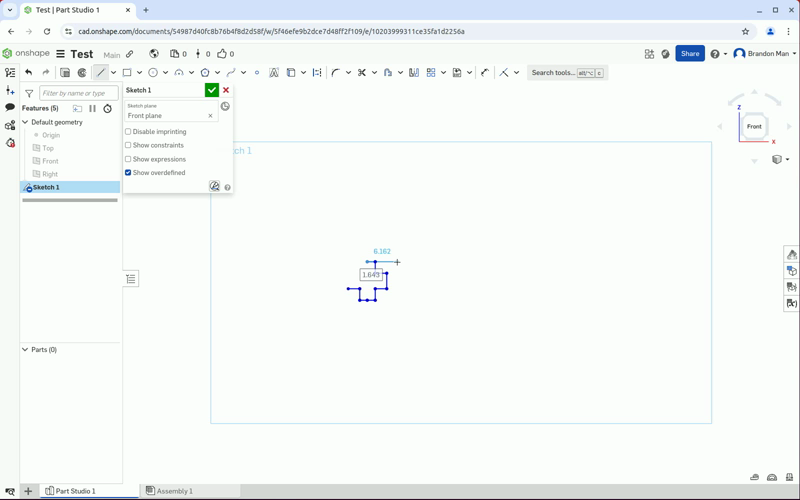
mouse_move(359, 261)
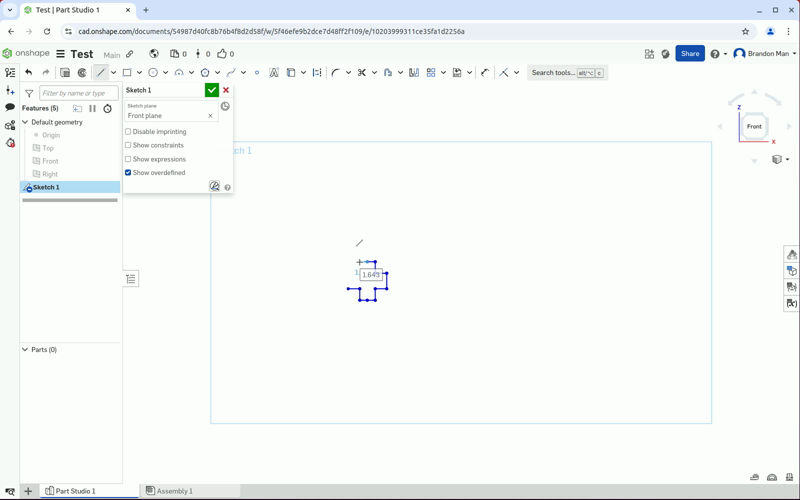
click(359, 261)
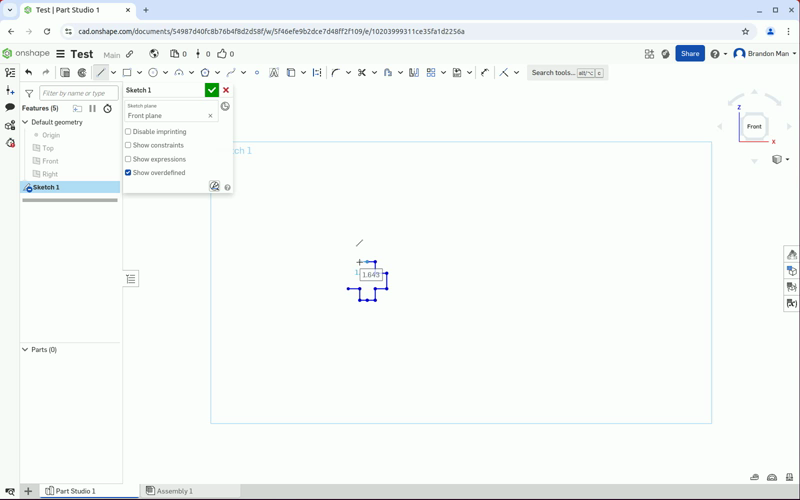
key_up(shift)
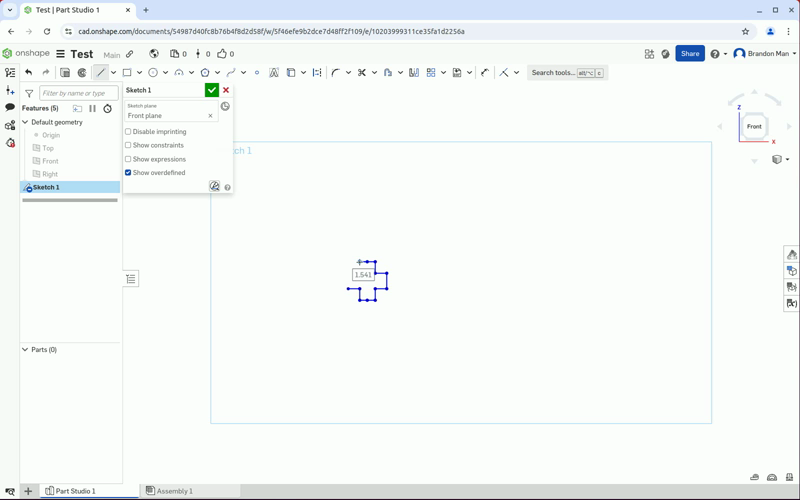
key_down(shift)
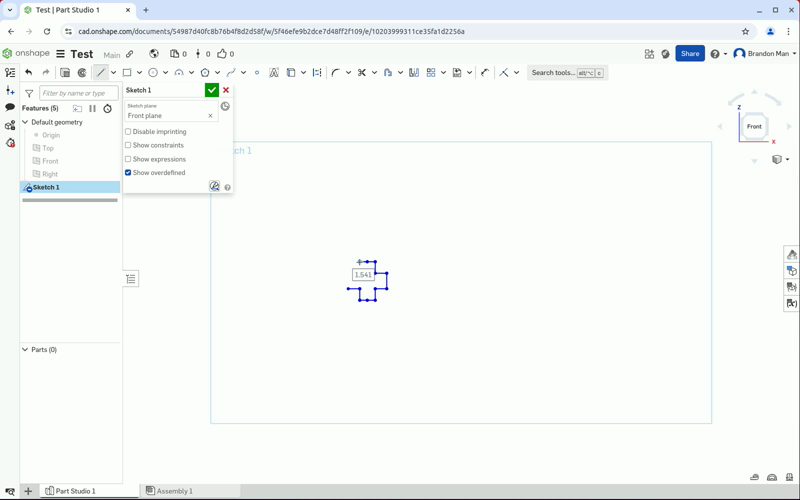
mouse_move(389, 261)
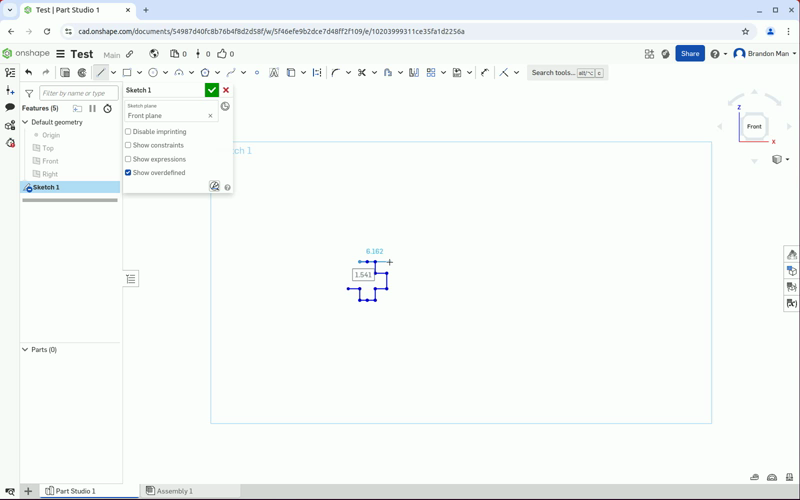
mouse_move(359, 273)
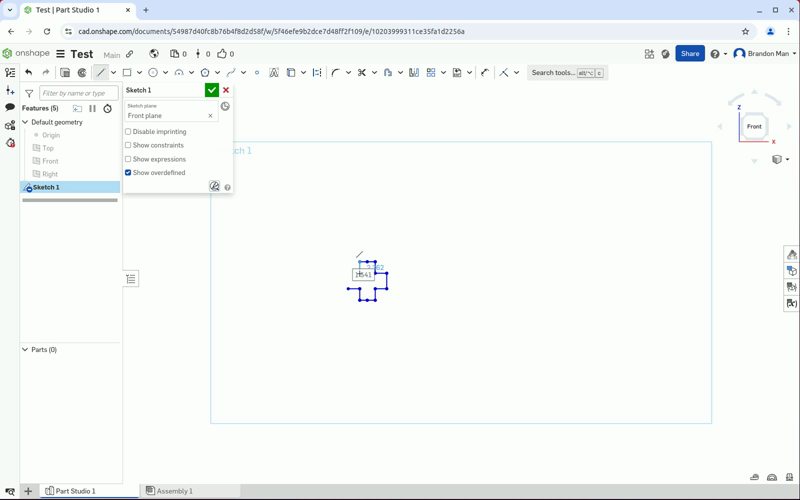
click(359, 273)
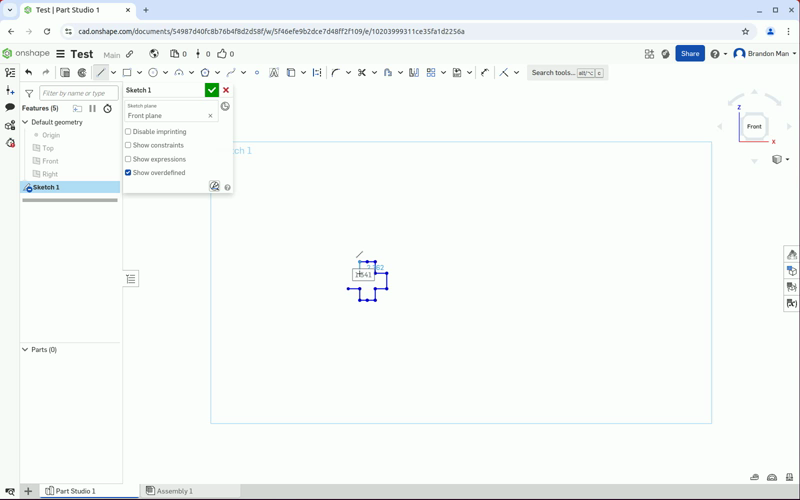
key_up(shift)
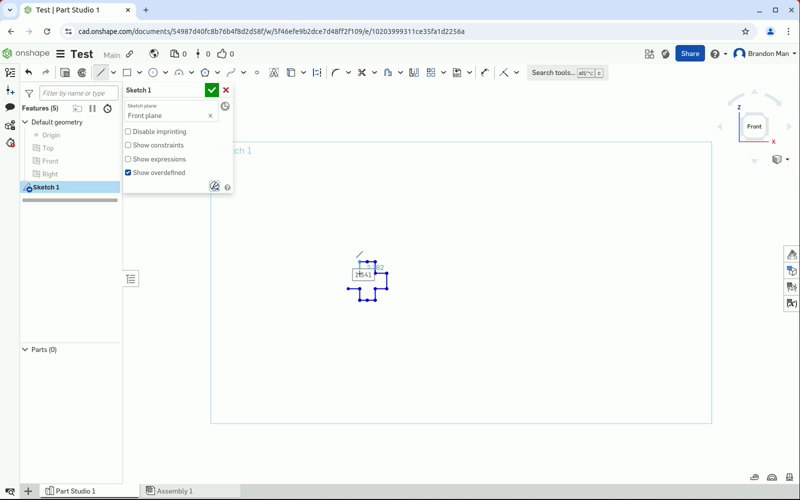
key_down(shift)
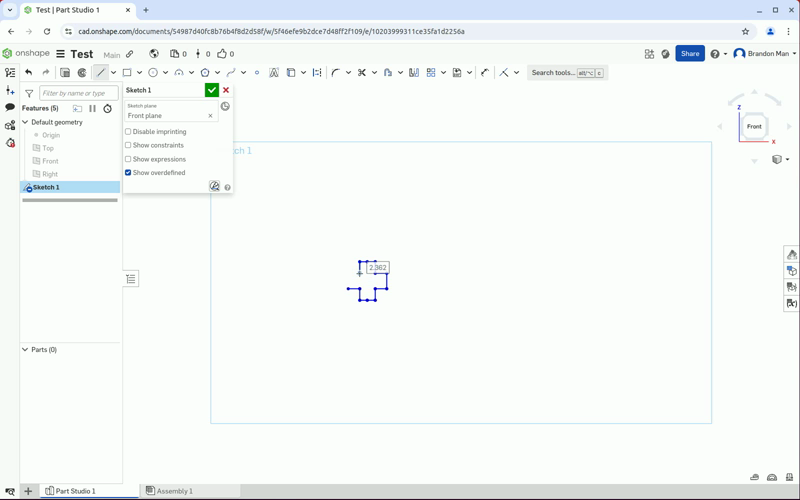
mouse_move(389, 273)
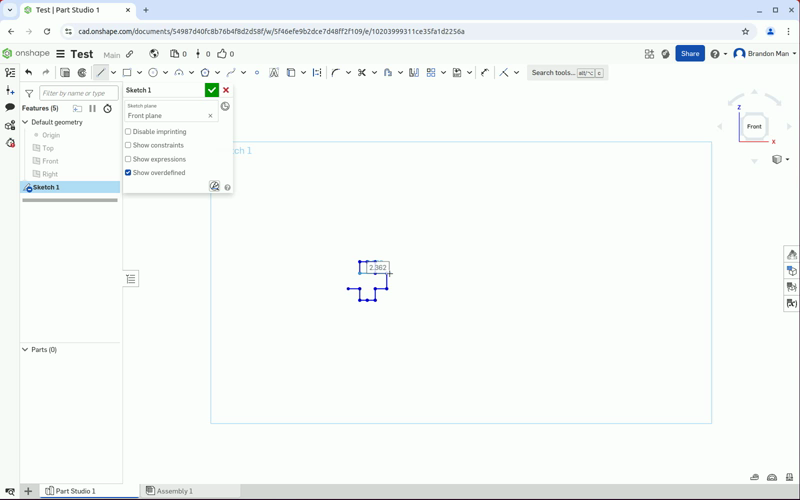
mouse_move(348, 273)
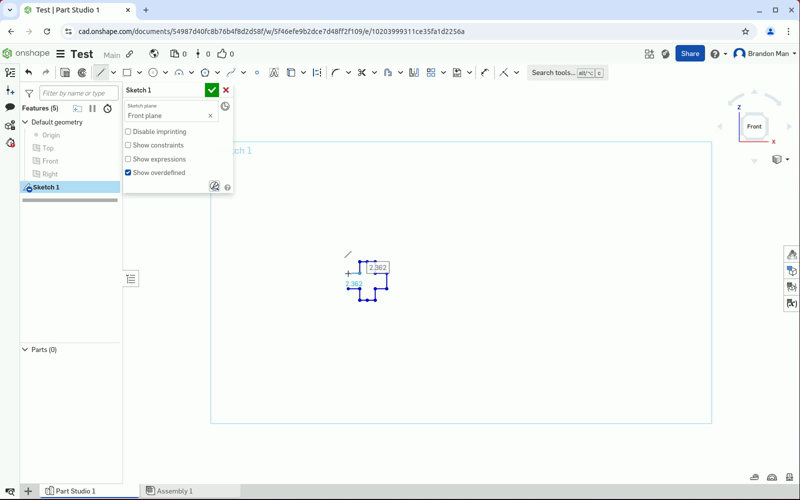
click(348, 273)
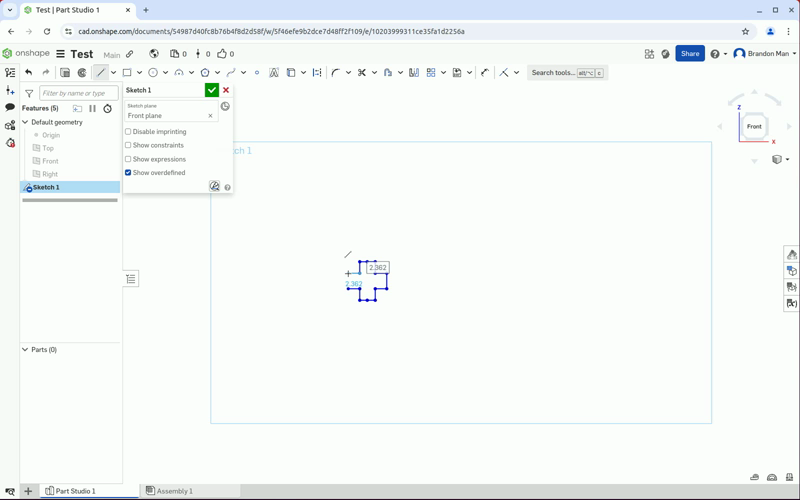
key_up(shift)
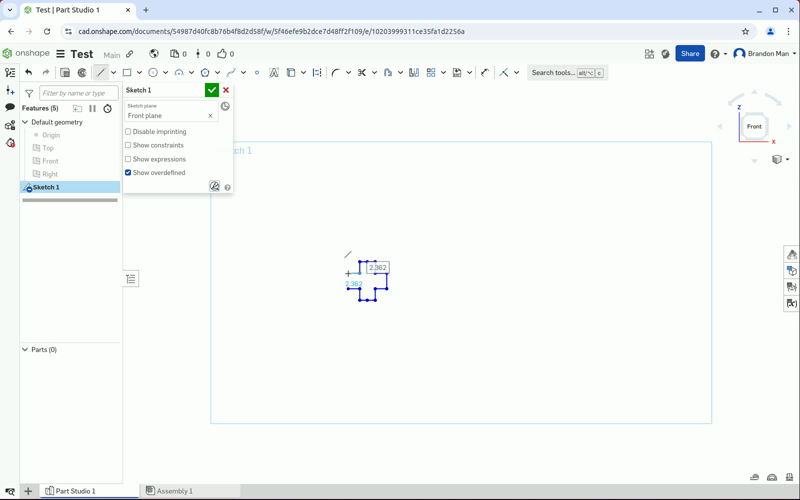
mouse_move(378, 273)
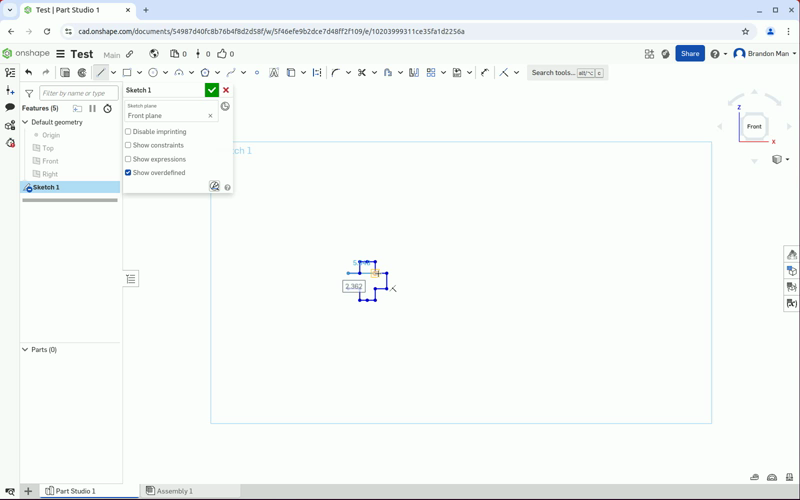
key_down(shift)
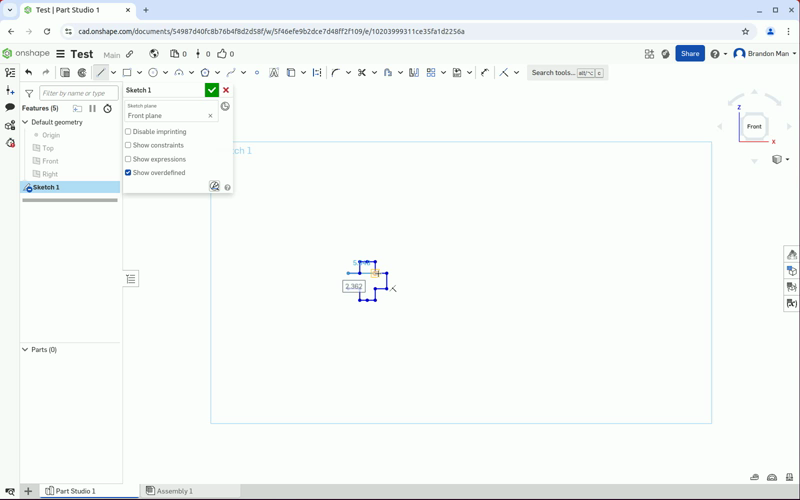
mouse_move(348, 288)
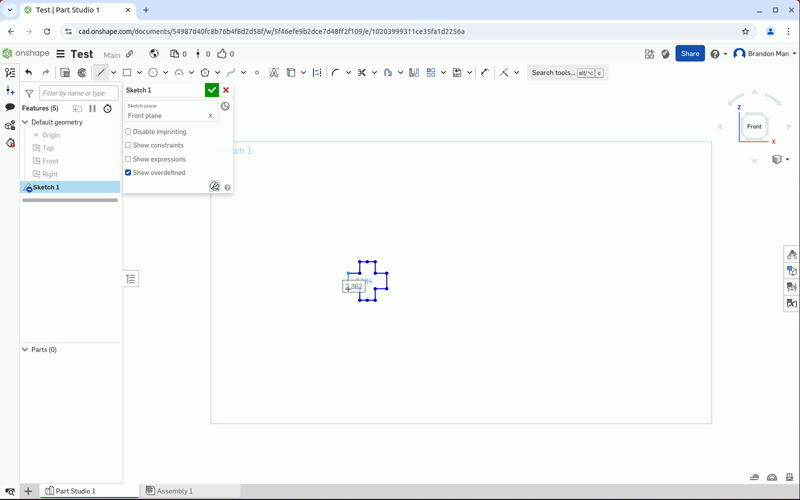
key_up(shift)
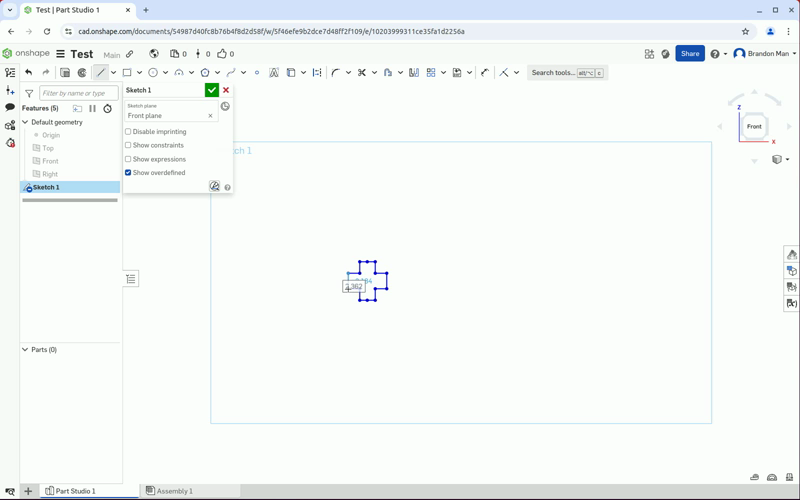
click(348, 288)
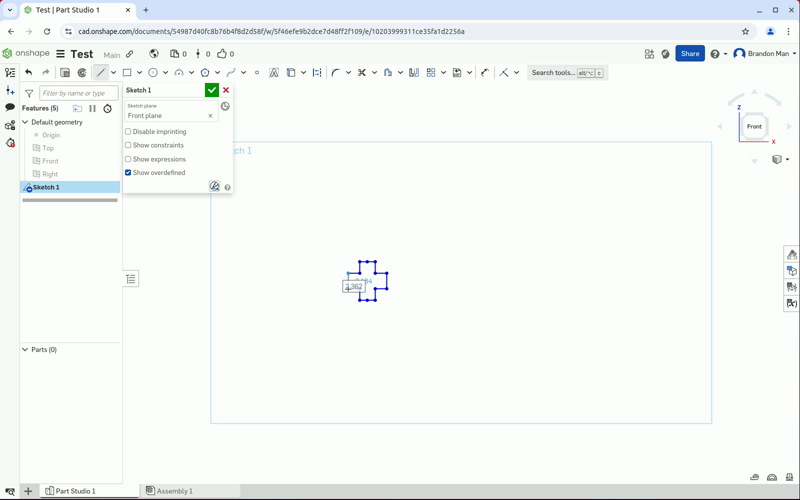
key(esc)
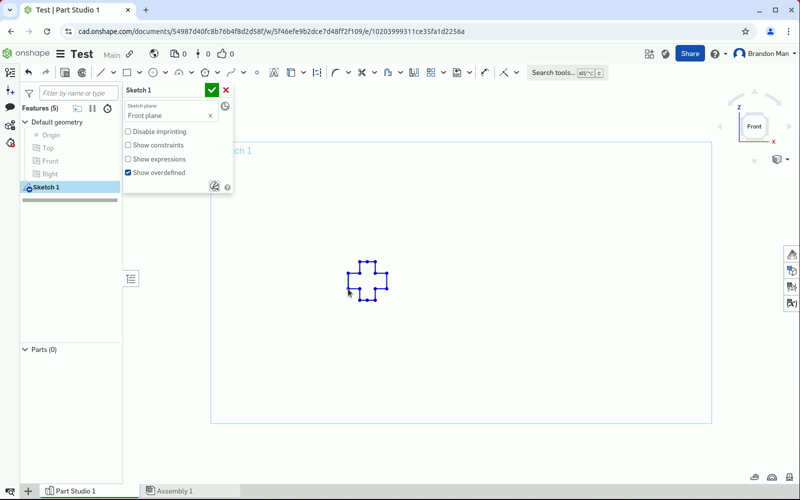
mouse_move(357, 277)
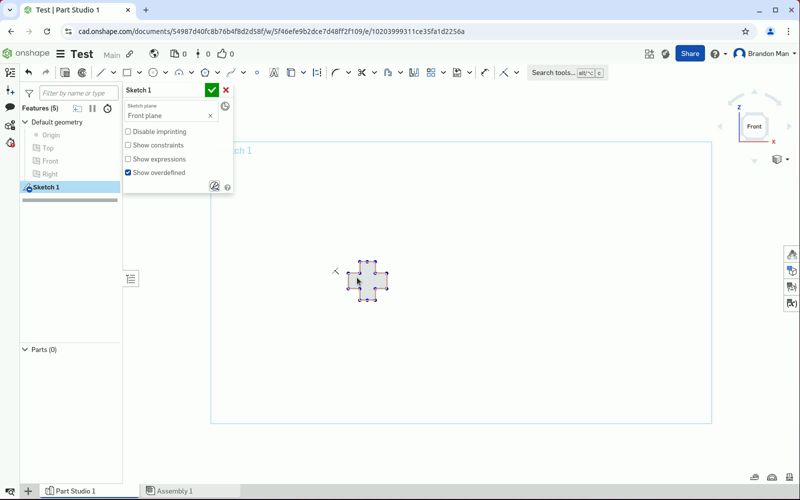
scroll(6)
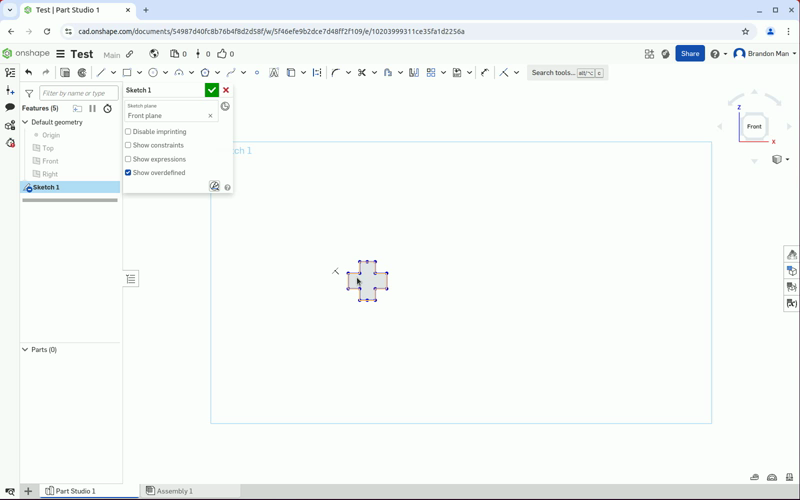
scroll(6)
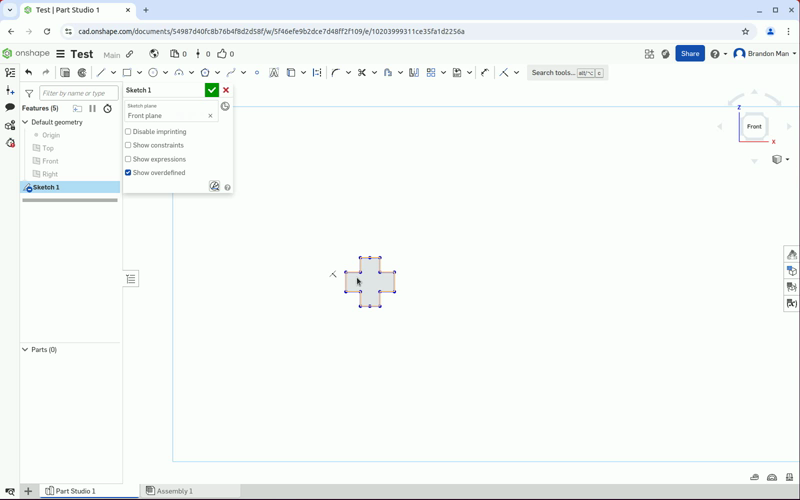
scroll(6)
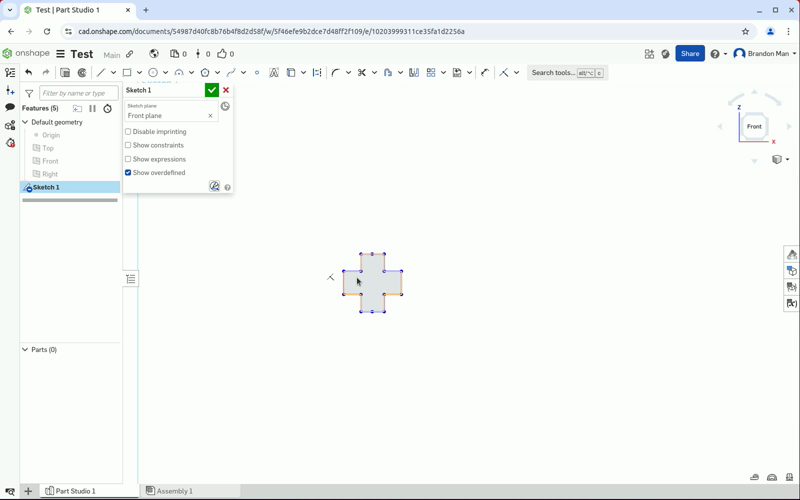
scroll(6)
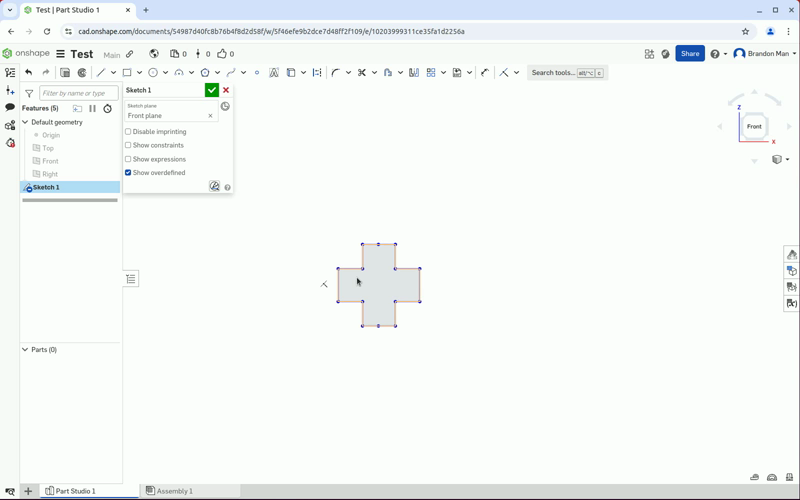
scroll(6)
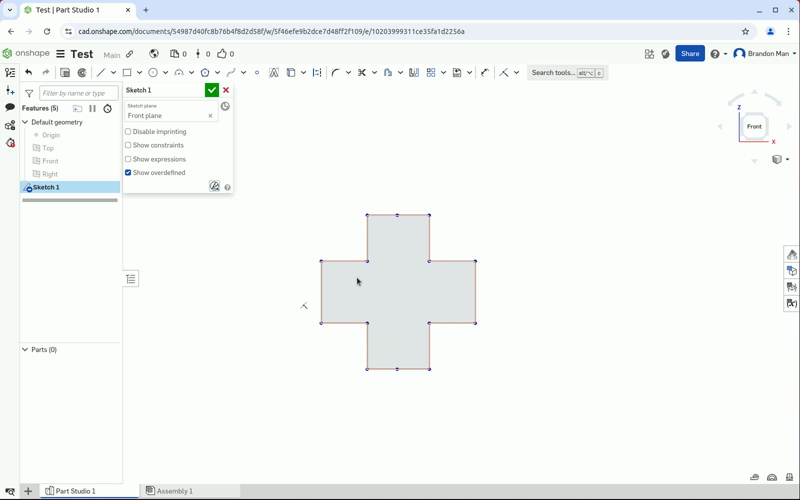
scroll(6)
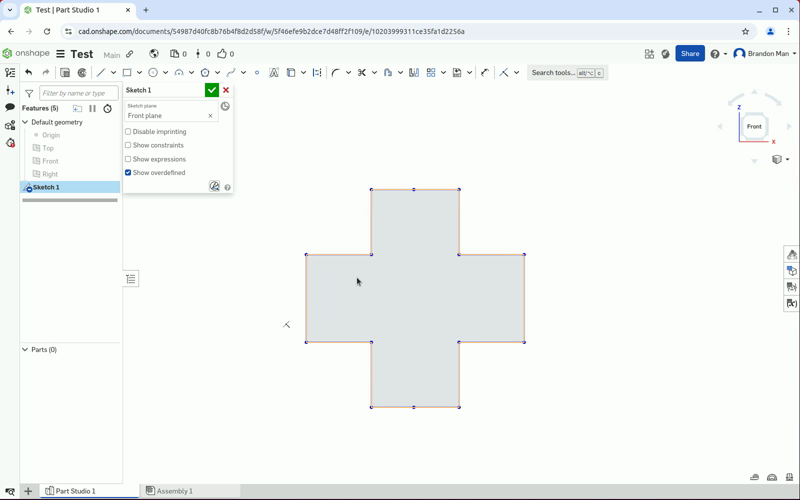
scroll(6)
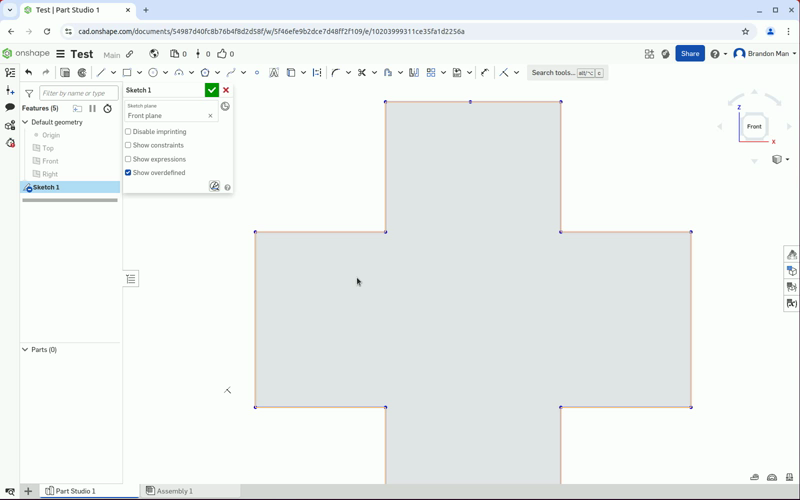
click(357, 277)
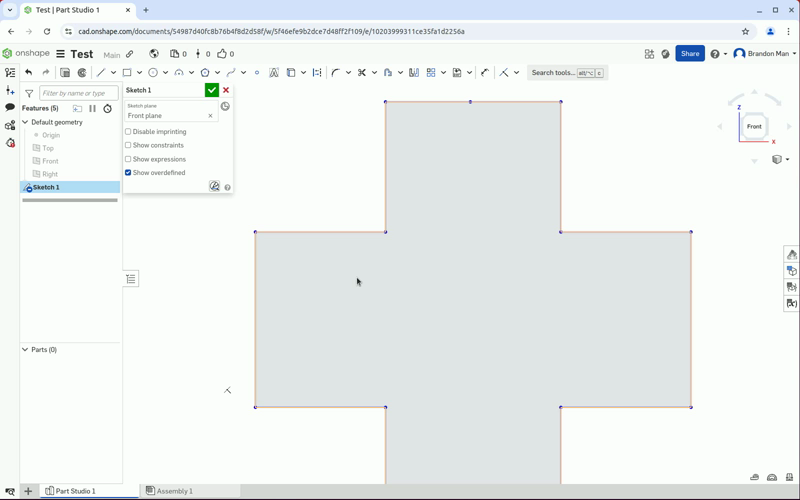
scroll(-6)
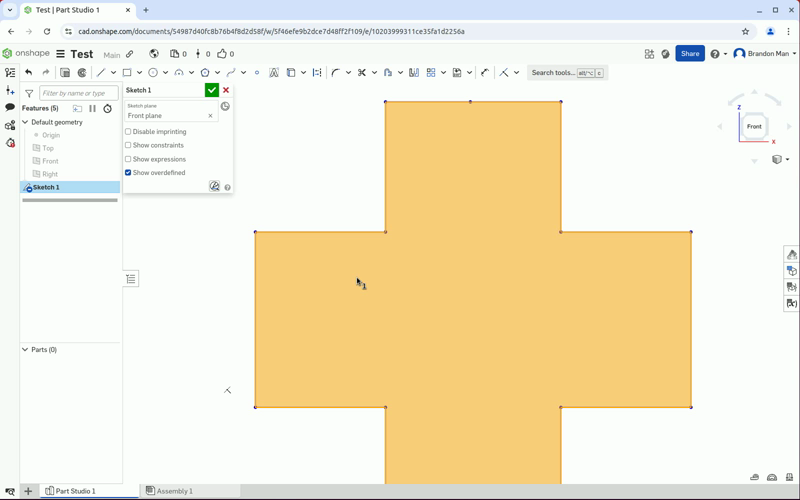
scroll(-6)
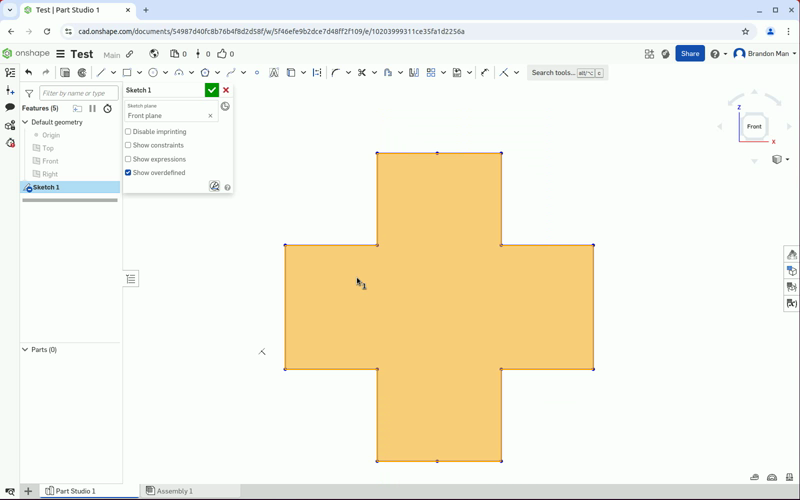
scroll(-6)
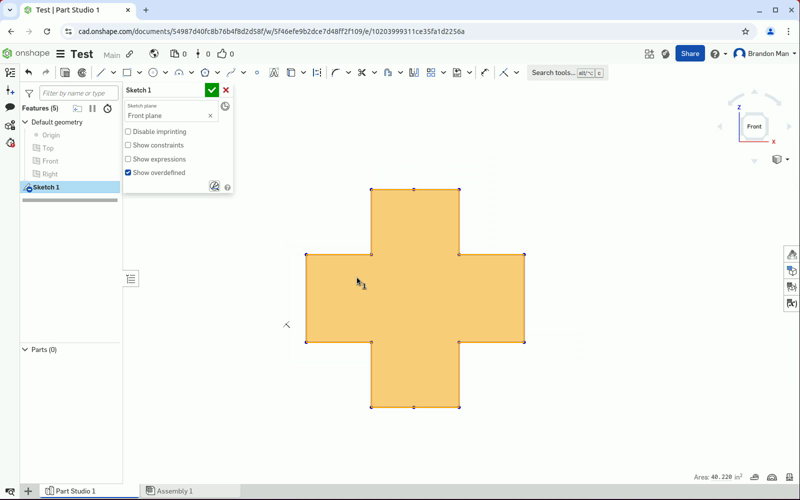
scroll(-6)
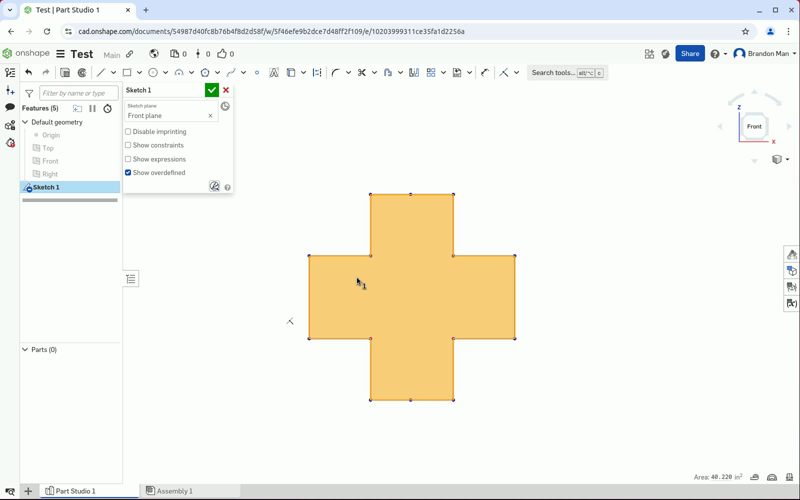
scroll(-6)
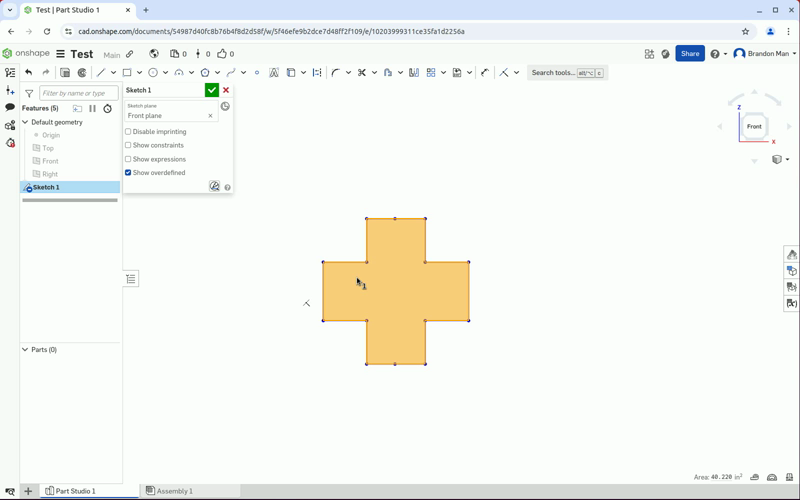
scroll(-6)
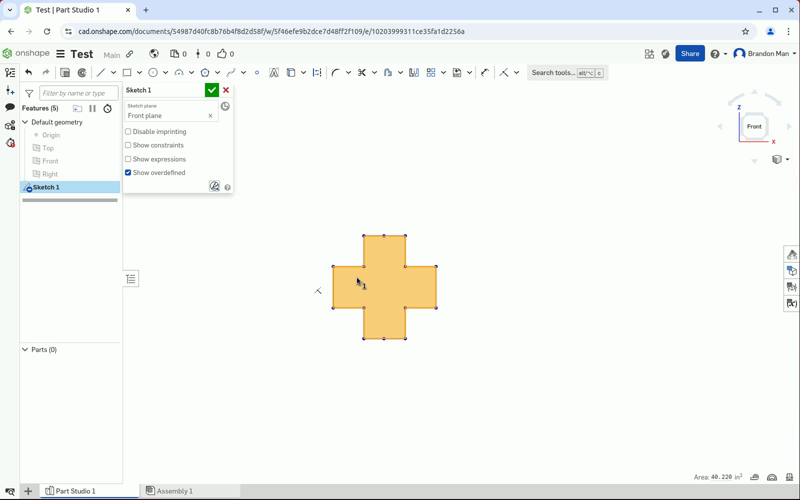
scroll(-6)
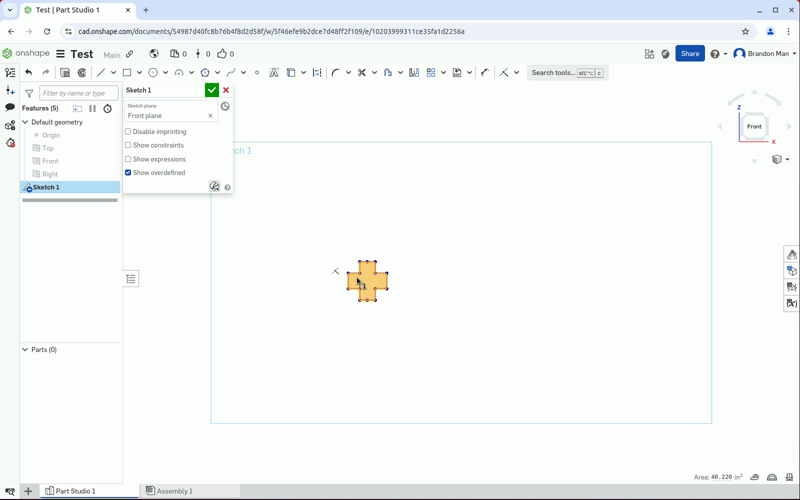
mouse_move(73, 352)
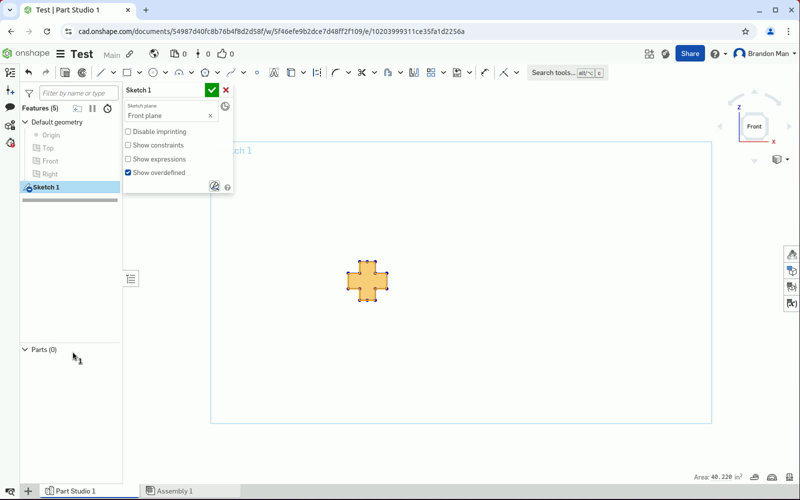
key(shift+y)
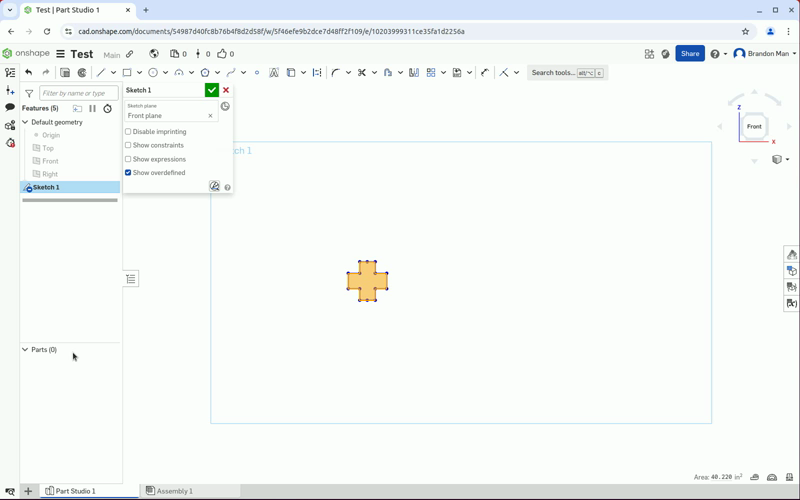
key(shift+e)
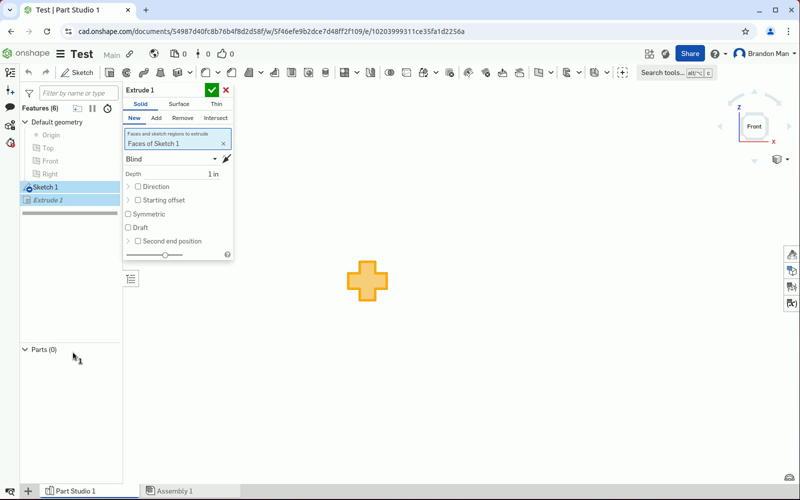
mouse_move(143, 106)
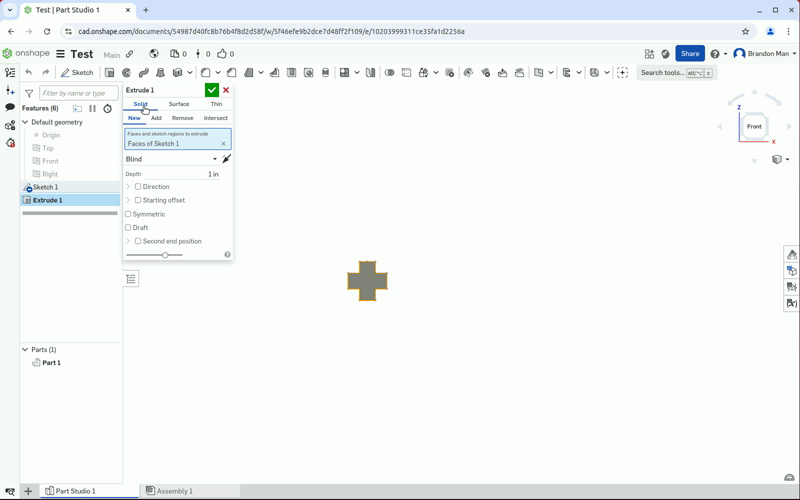
click(143, 106)
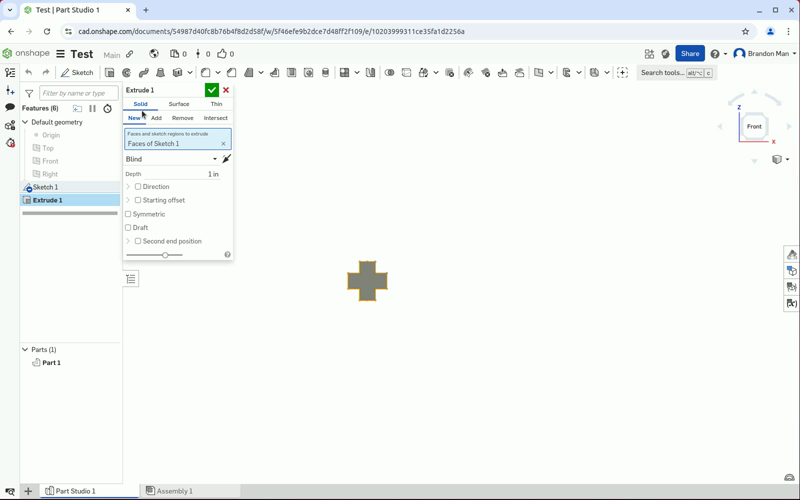
mouse_move(137, 120)
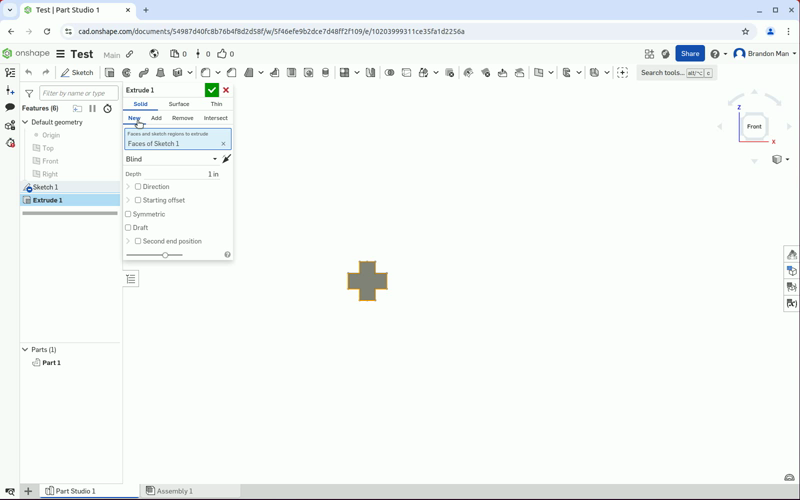
click(137, 120)
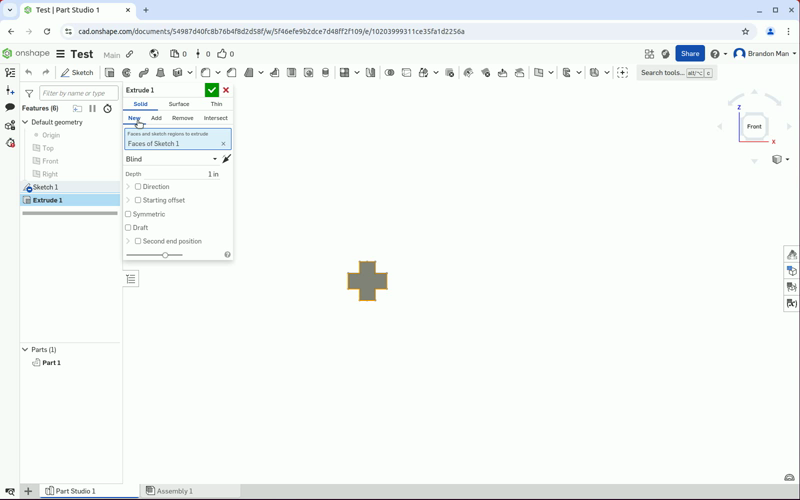
key(tab, 4)
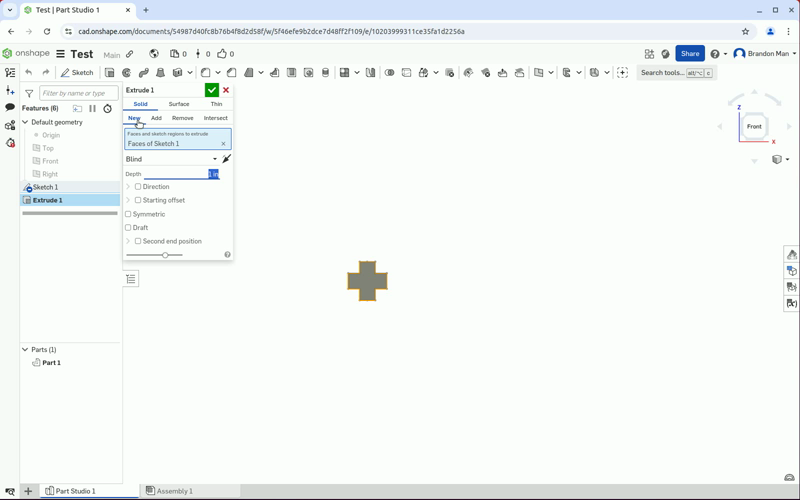
text(1.204)
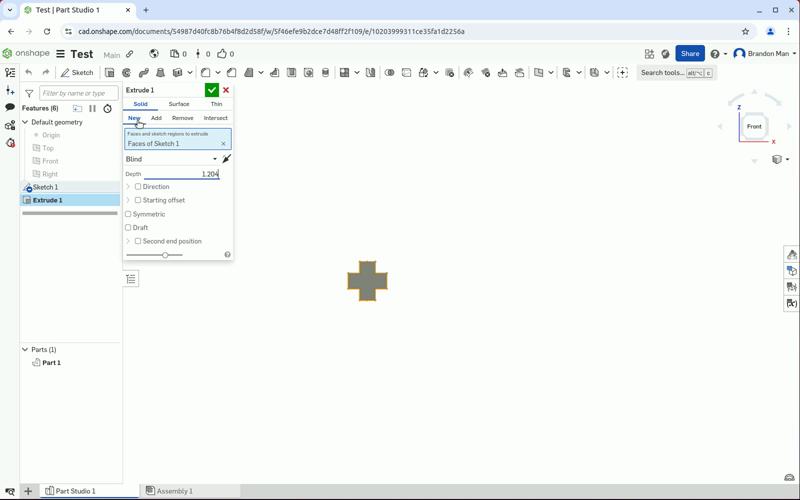
key(enter)
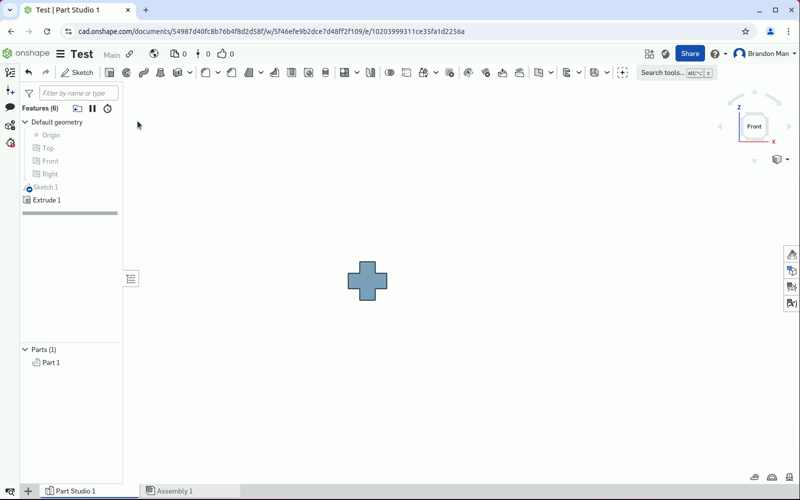
key(shift+h)
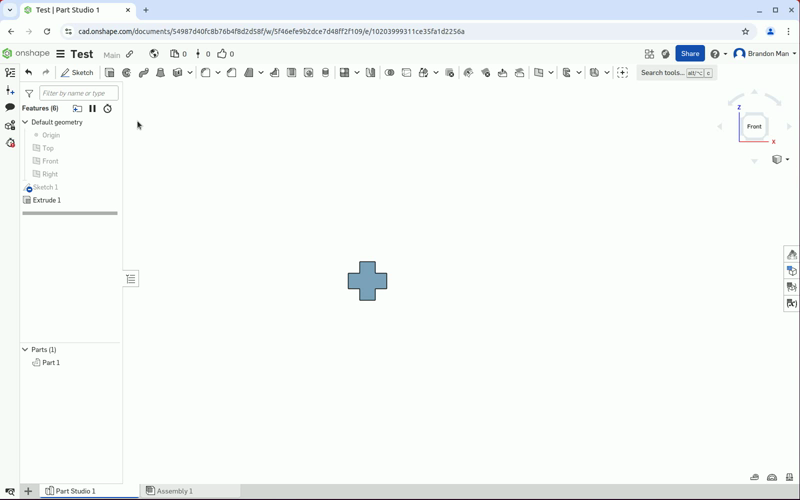
key(shift+h)
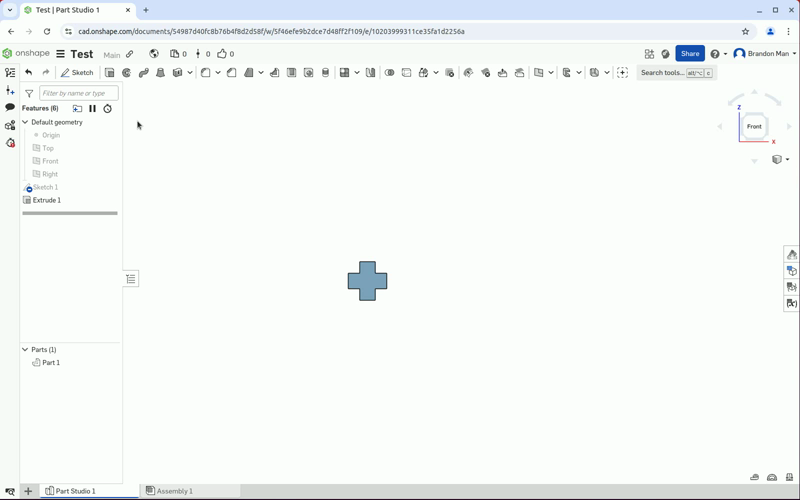
mouse_move(73, 189)
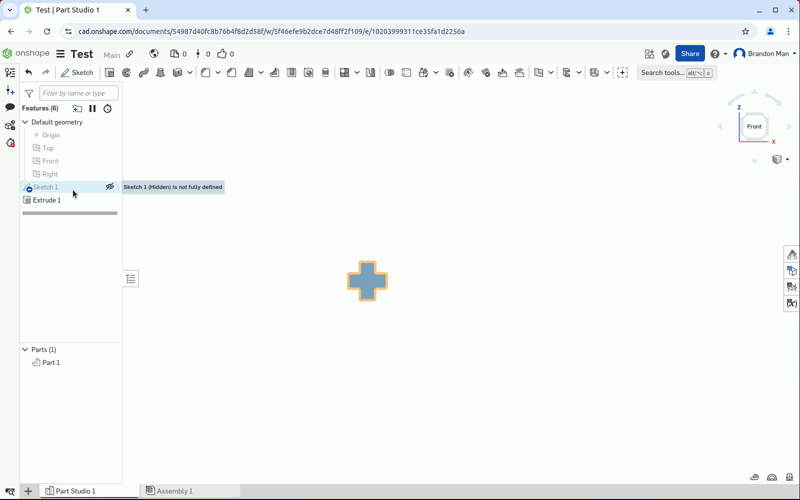
click(73, 189)
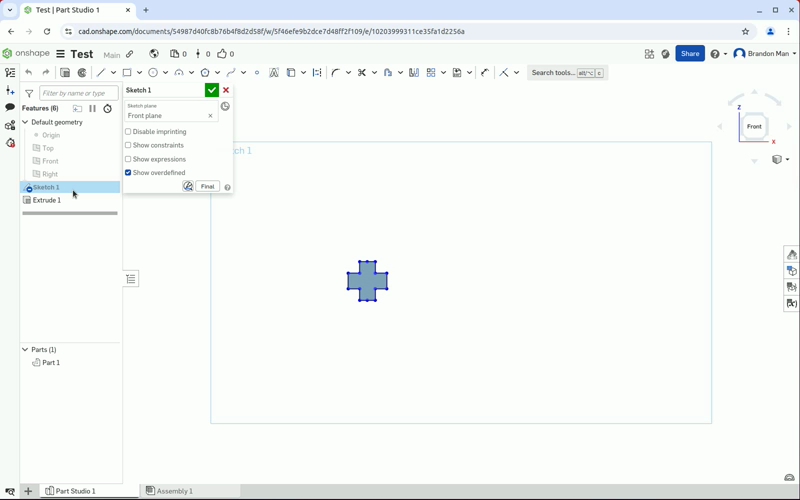
mouse_move(229, 92)
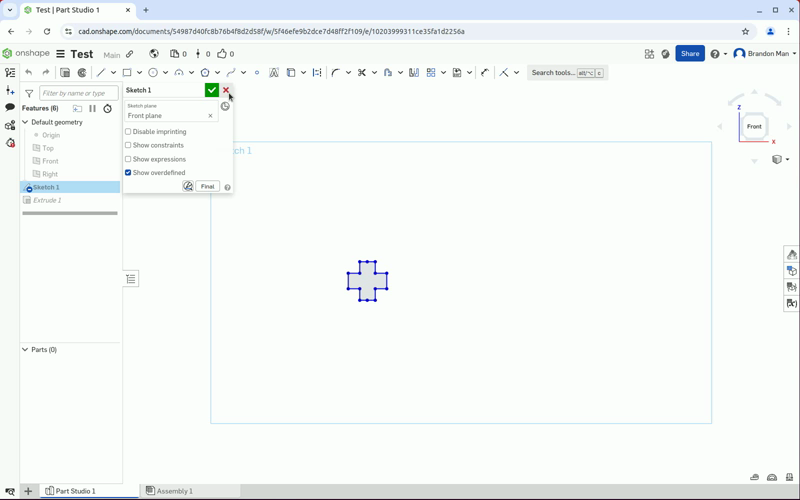
click(229, 92)
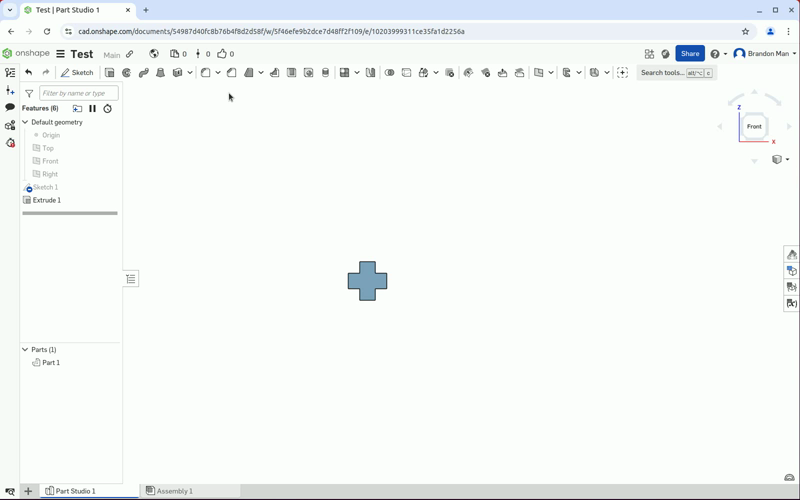
mouse_move(541, 75)
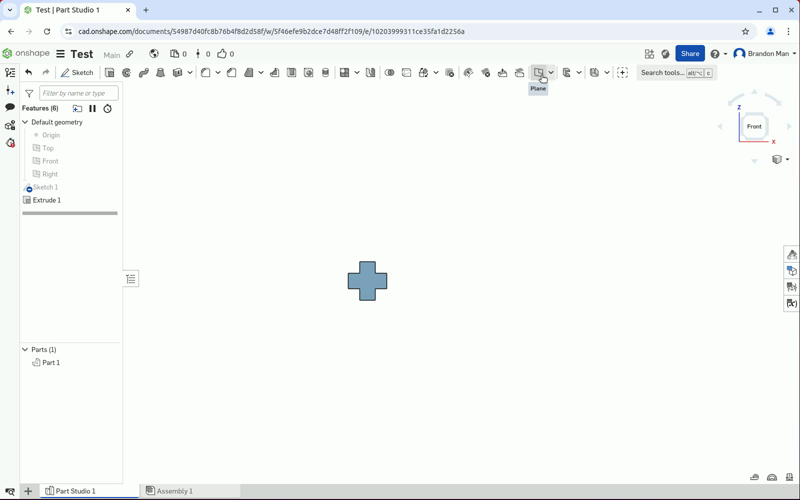
click(541, 75)
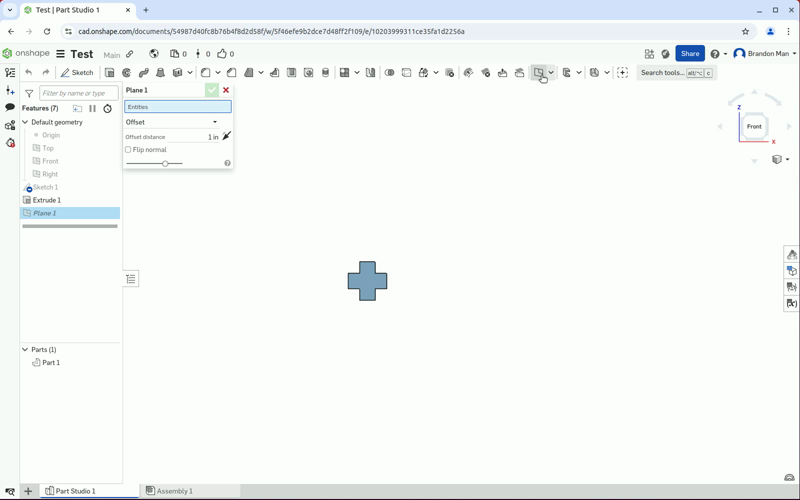
mouse_move(73, 163)
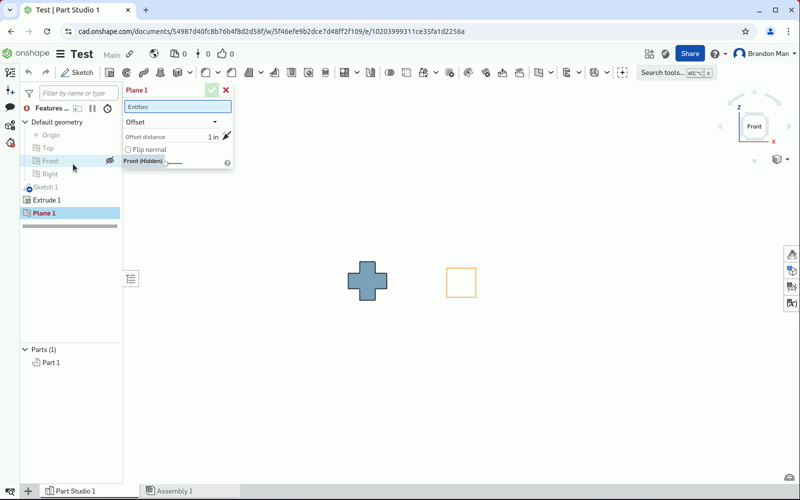
click(73, 163)
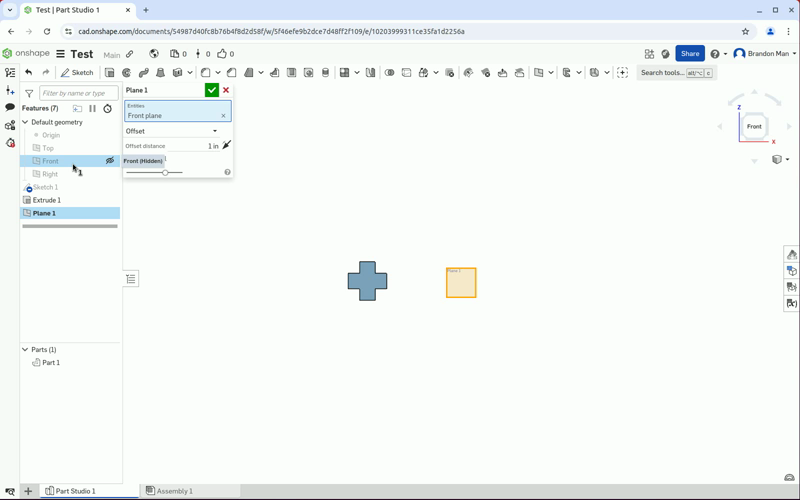
key(tab, 2)
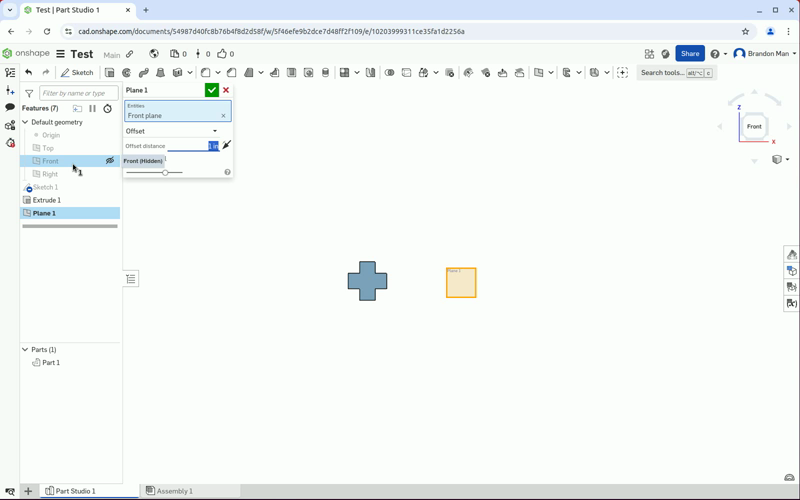
text(1.202)
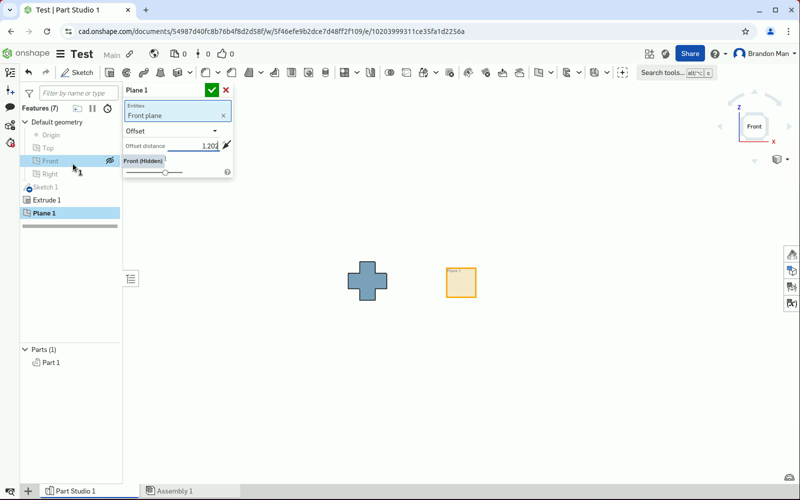
key(enter, 2)
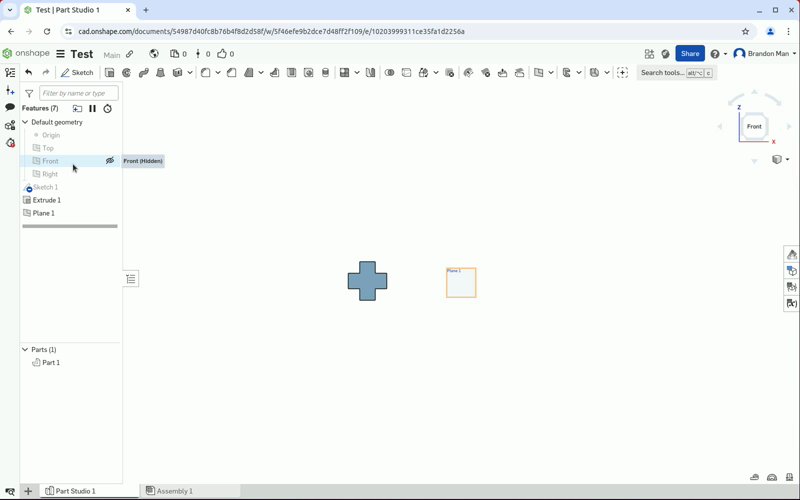
key(shift+s)
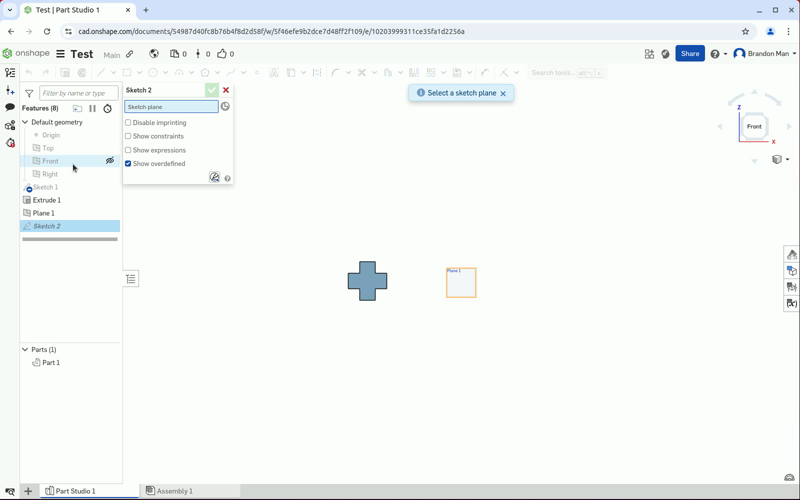
mouse_move(73, 215)
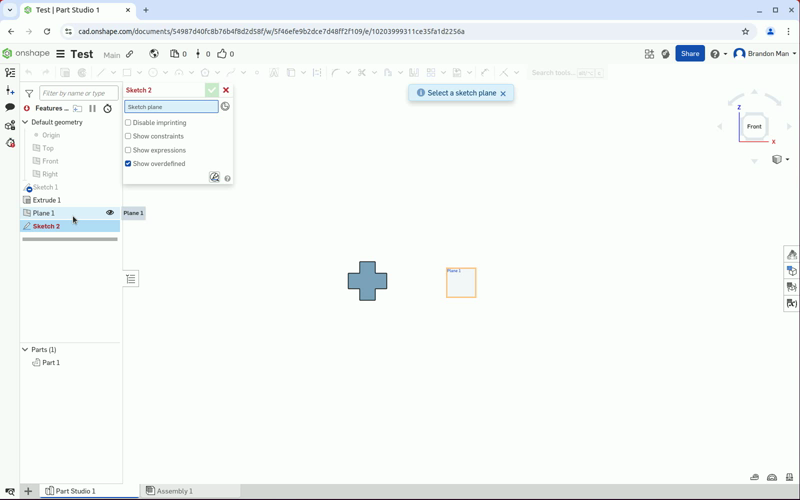
click(73, 215)
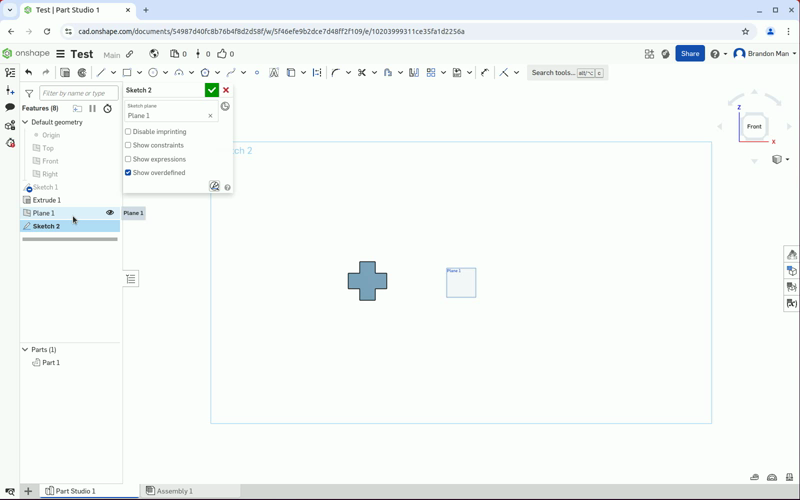
mouse_move(73, 352)
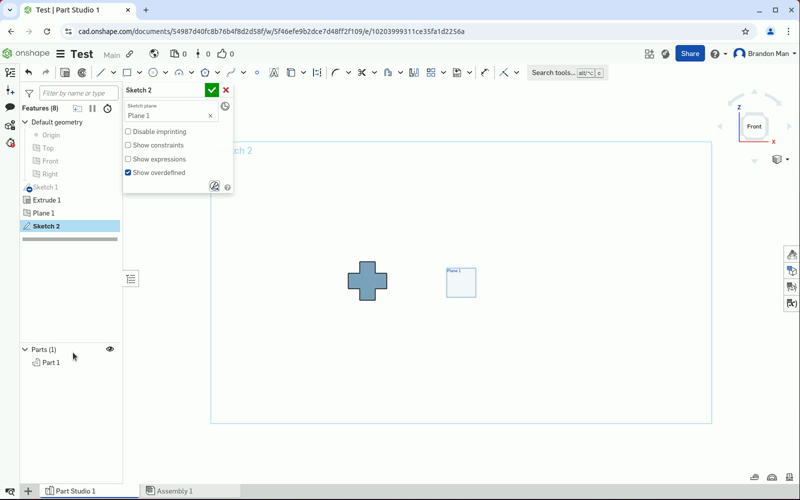
key(y)
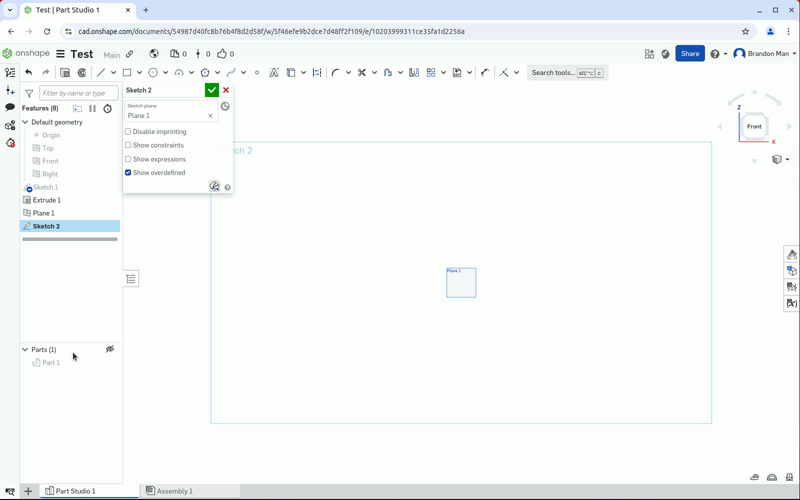
key(l)
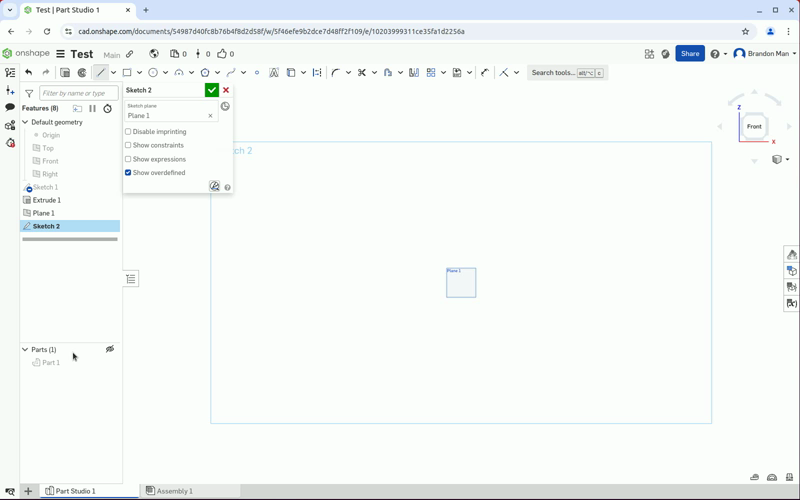
key_down(shift)
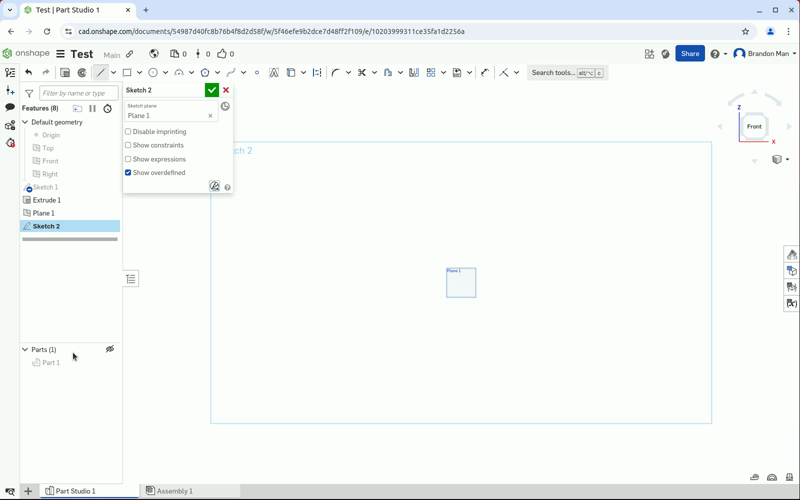
mouse_move(348, 273)
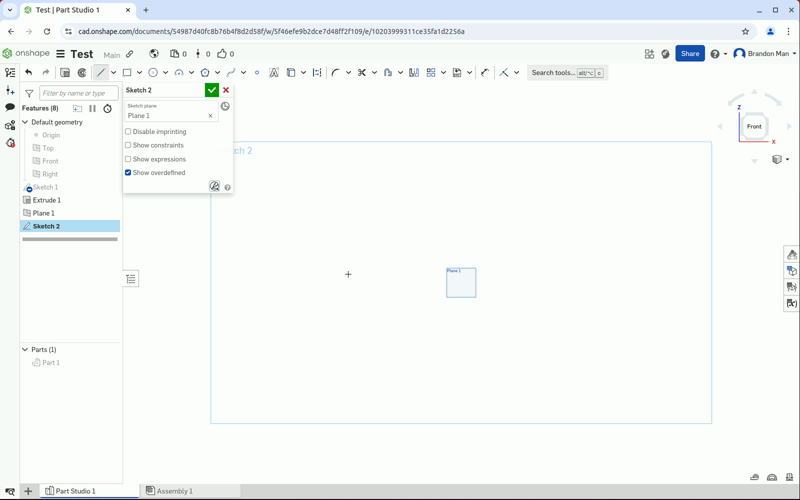
click(348, 273)
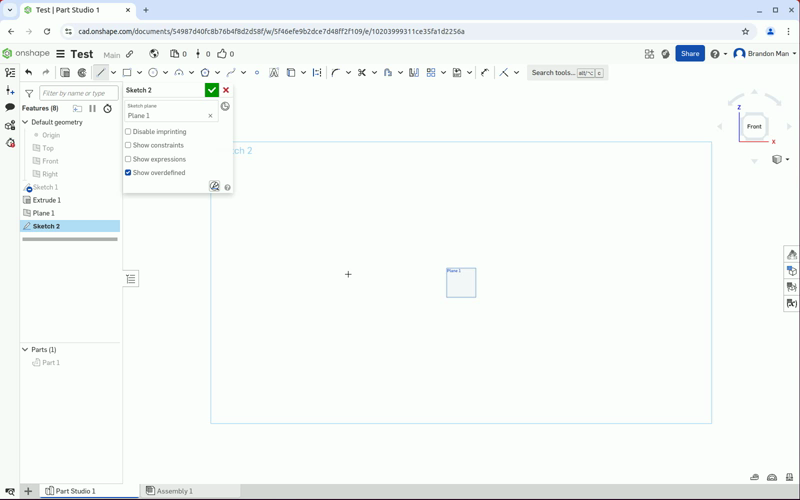
key_up(shift)
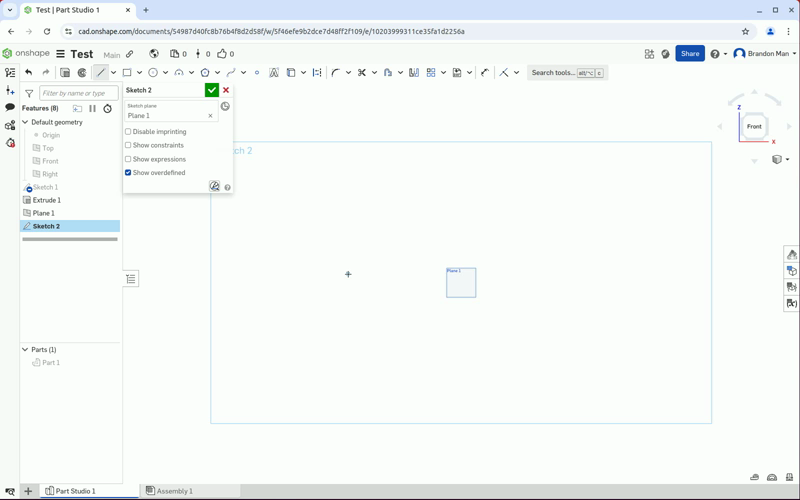
key_down(shift)
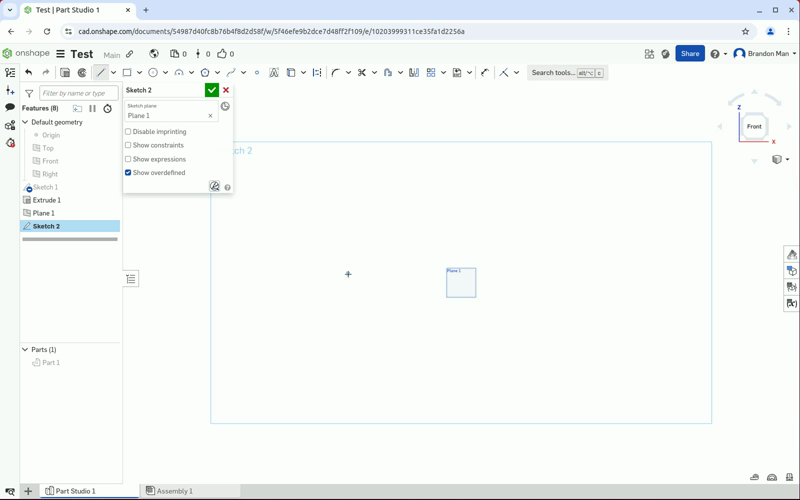
mouse_move(378, 273)
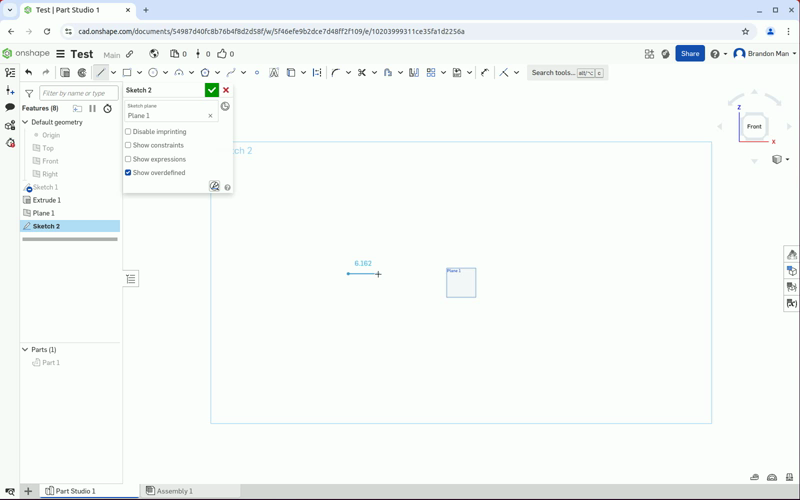
mouse_move(359, 273)
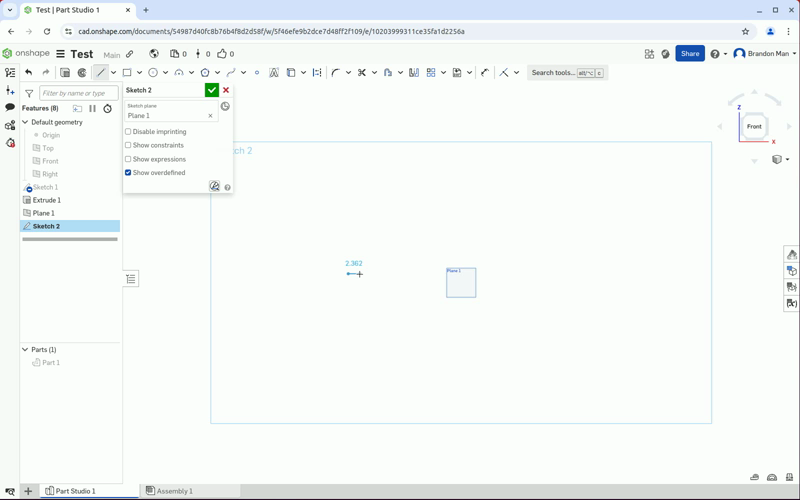
click(359, 273)
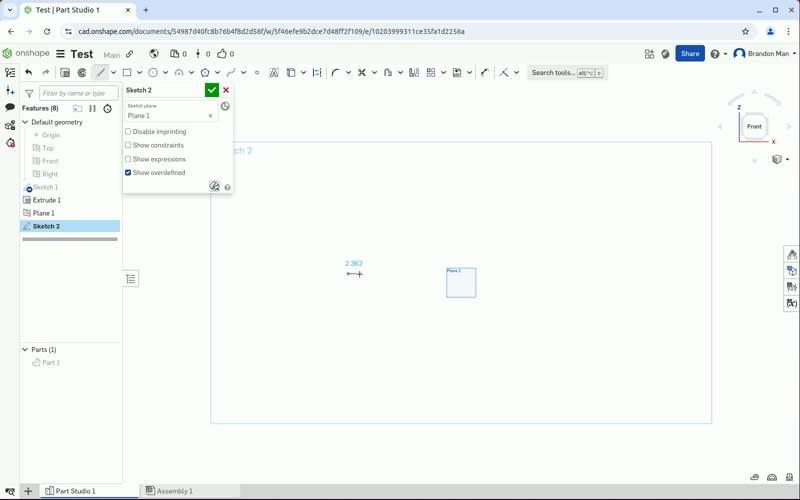
key_up(shift)
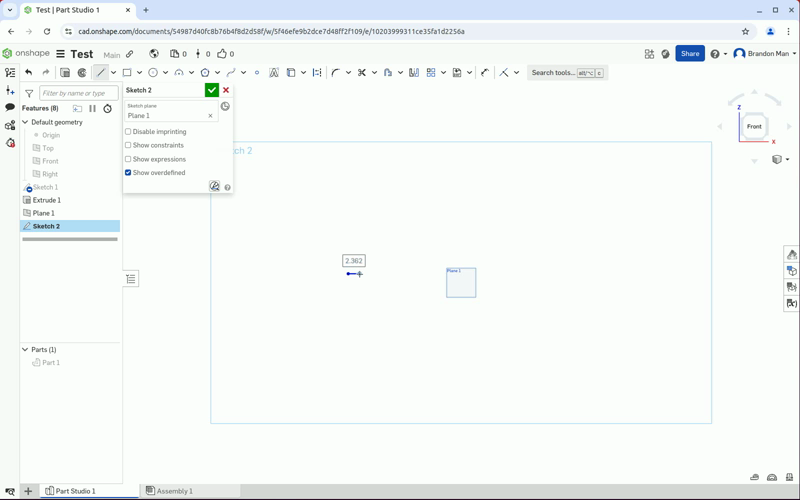
key_down(shift)
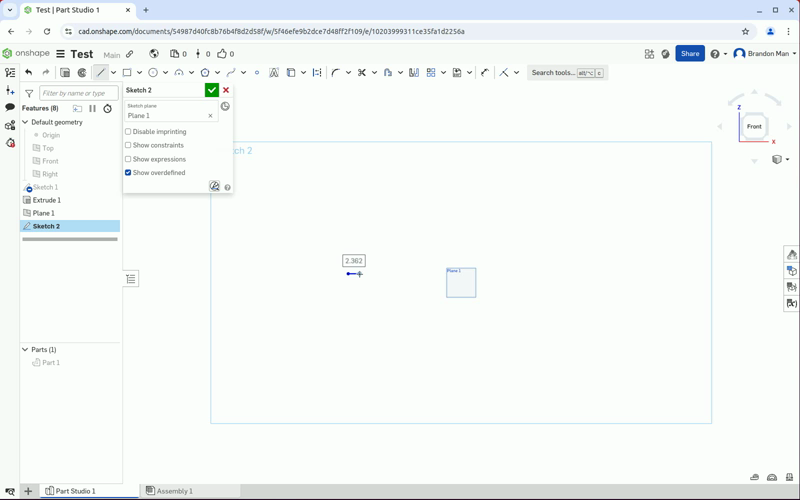
mouse_move(389, 273)
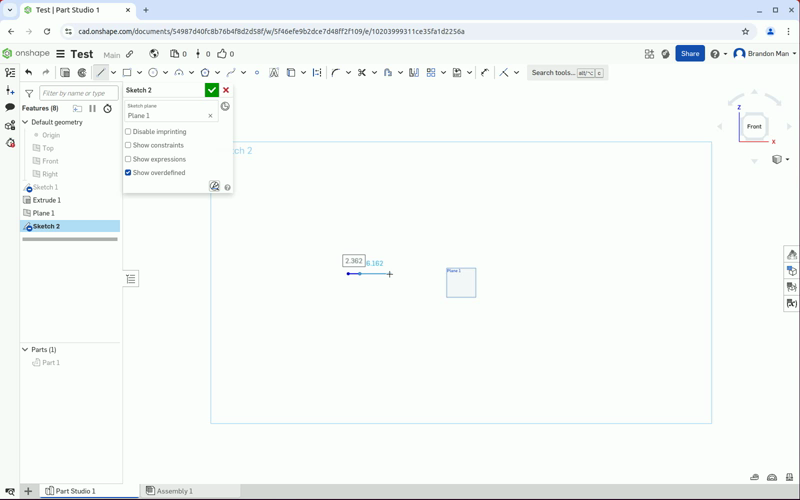
mouse_move(359, 261)
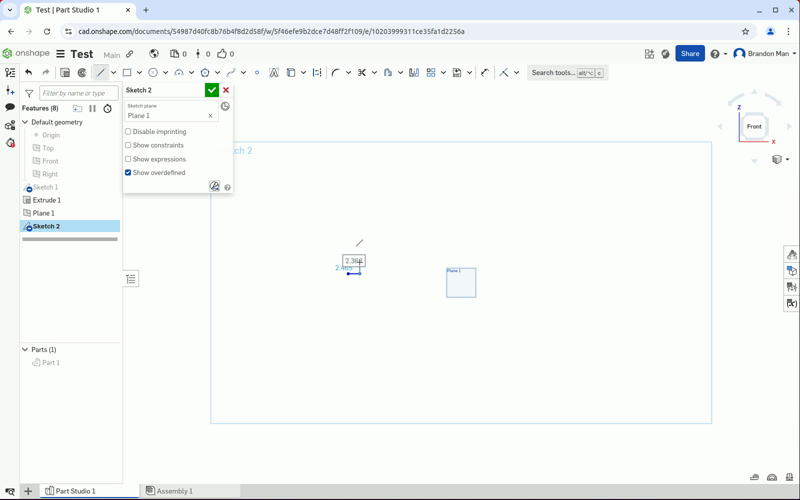
click(359, 261)
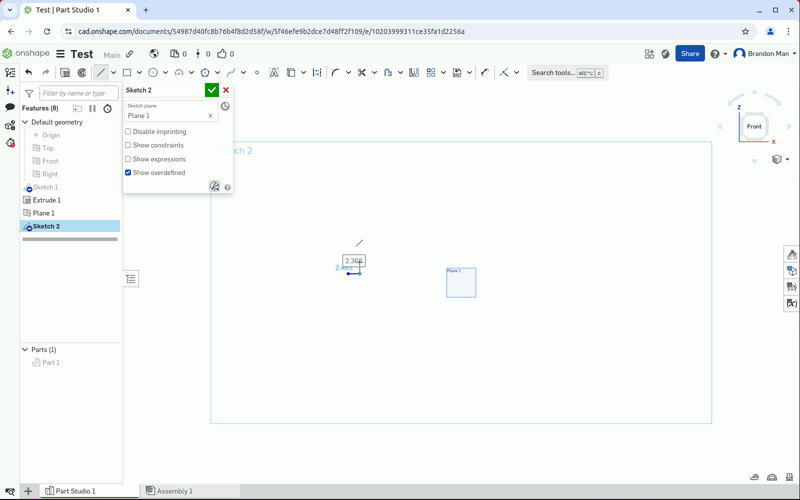
key_up(shift)
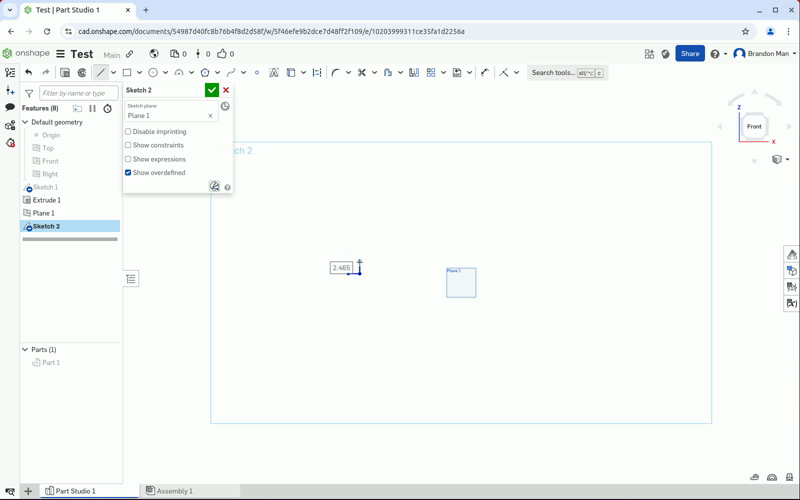
key_down(shift)
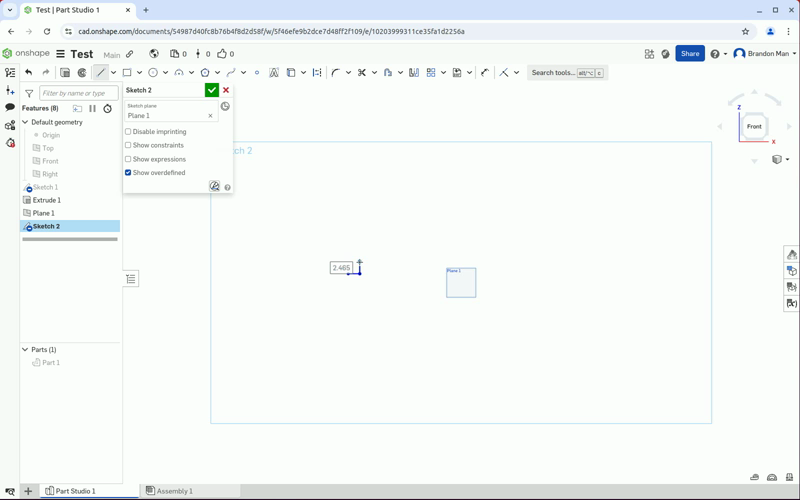
mouse_move(389, 261)
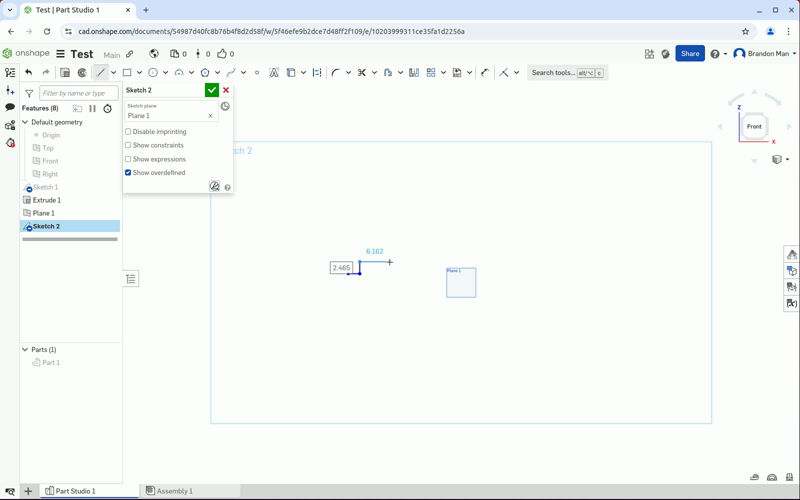
mouse_move(348, 261)
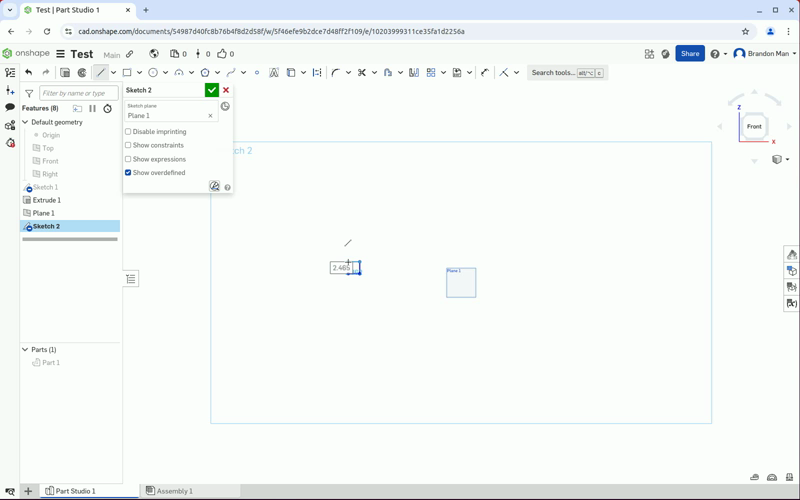
click(348, 261)
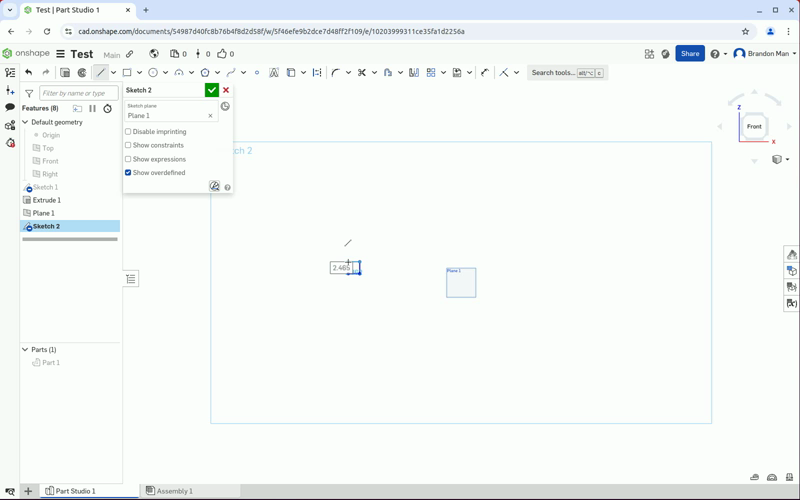
key_up(shift)
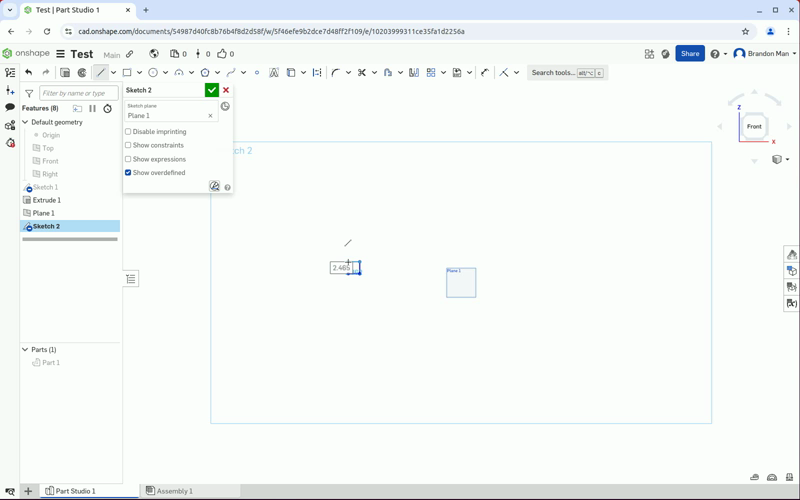
mouse_move(378, 261)
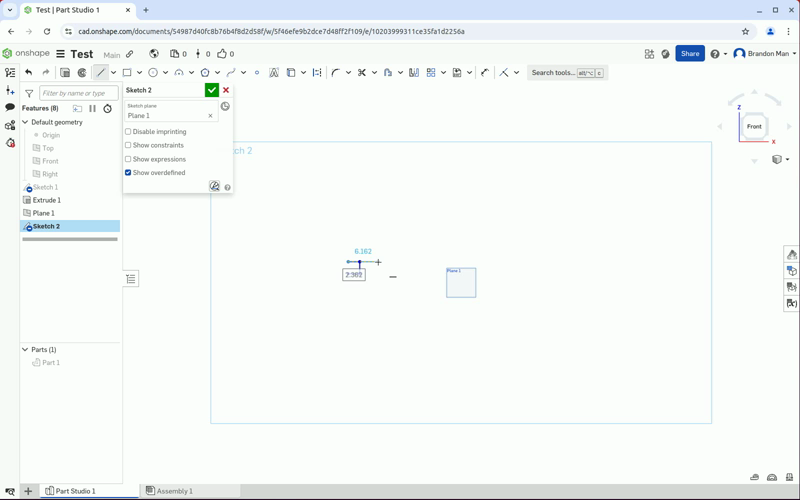
key_down(shift)
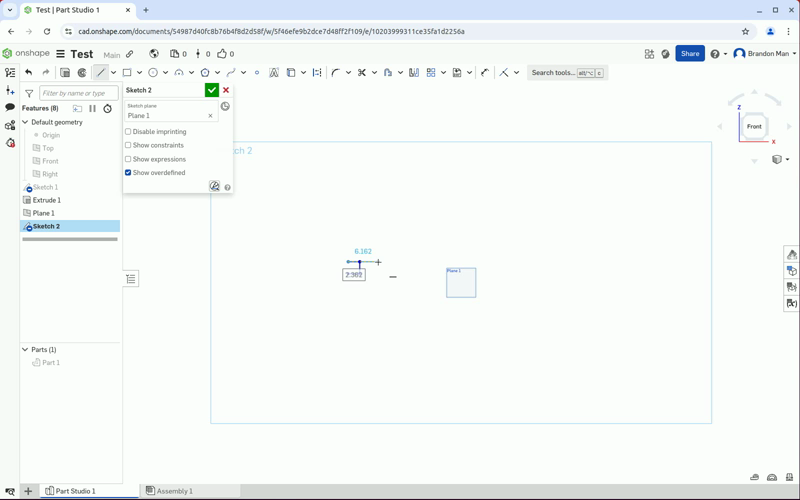
mouse_move(348, 273)
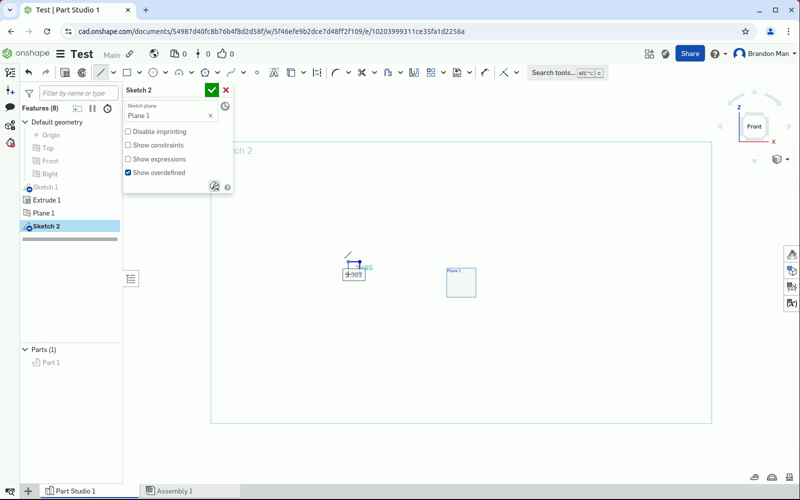
key_up(shift)
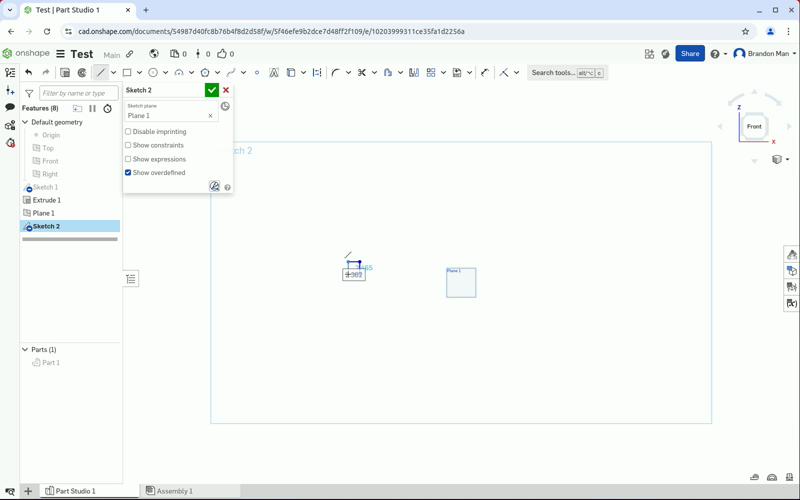
click(348, 273)
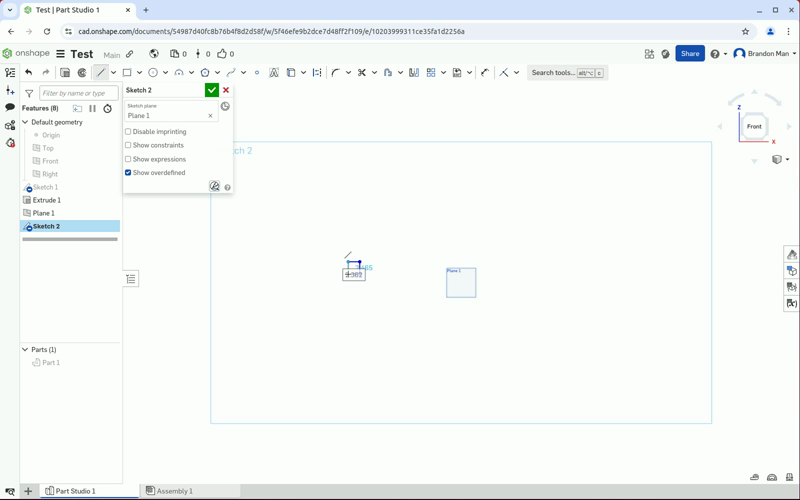
key(esc)
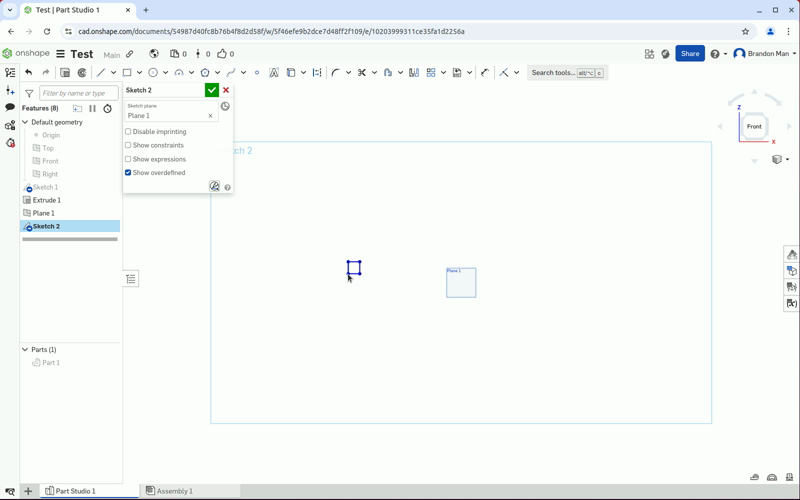
mouse_move(351, 273)
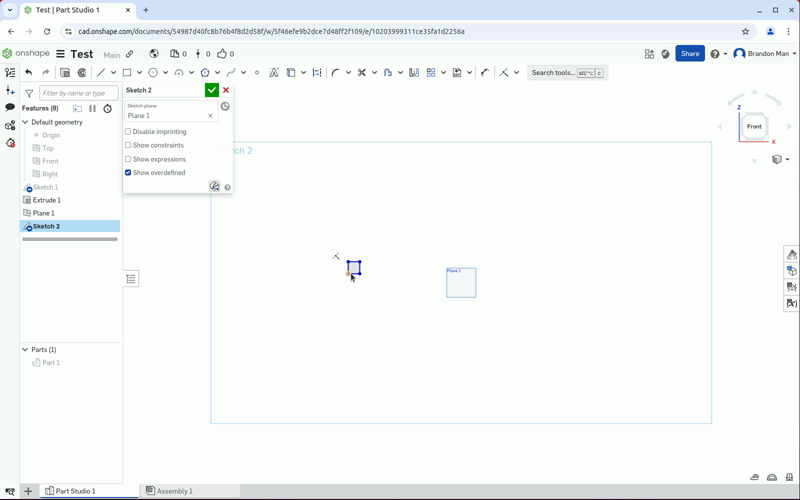
scroll(6)
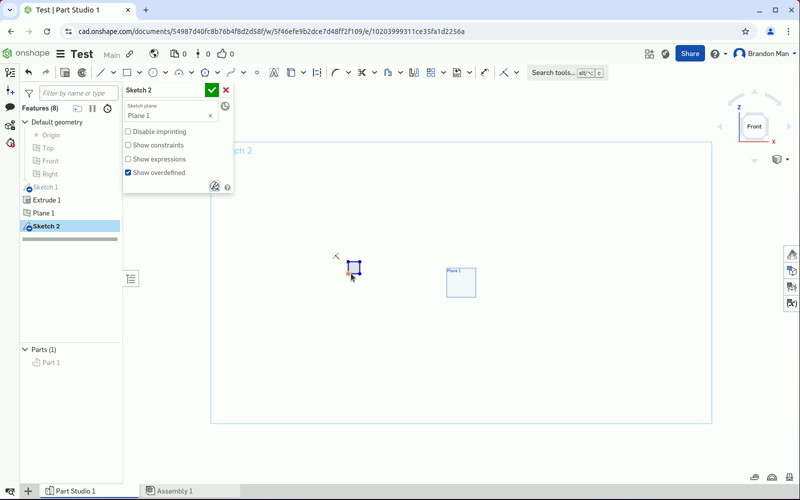
scroll(6)
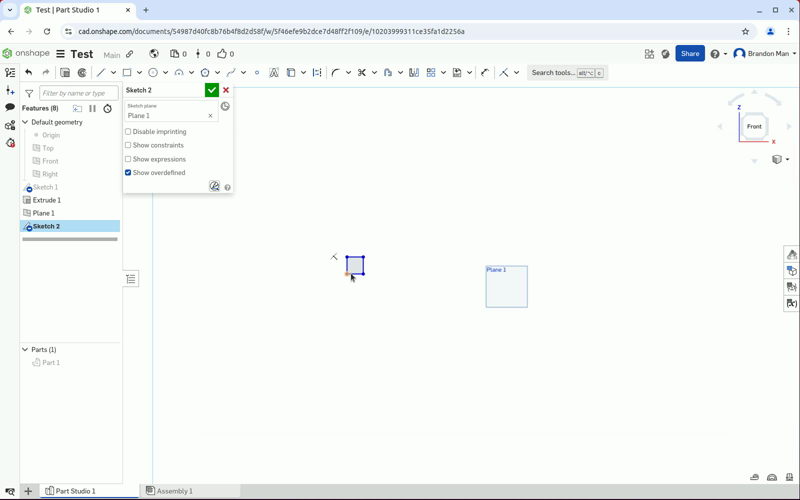
scroll(6)
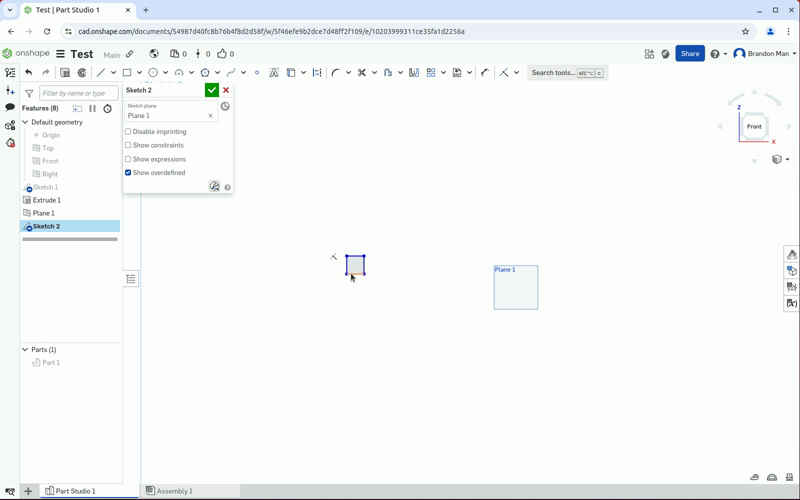
scroll(6)
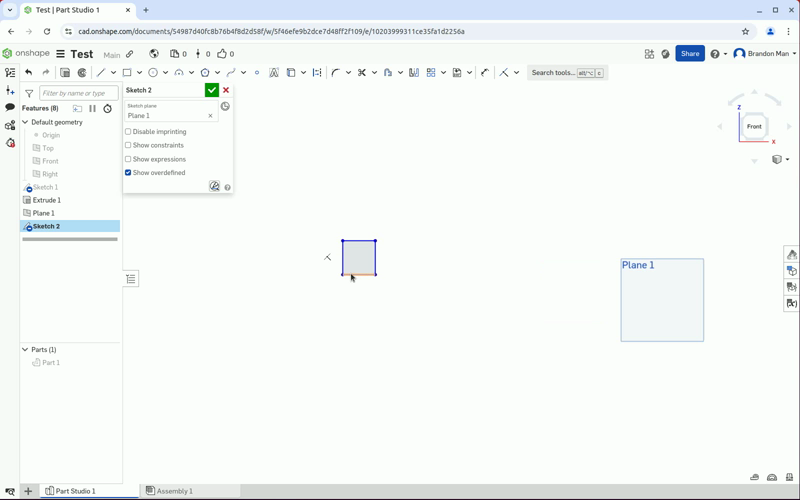
scroll(6)
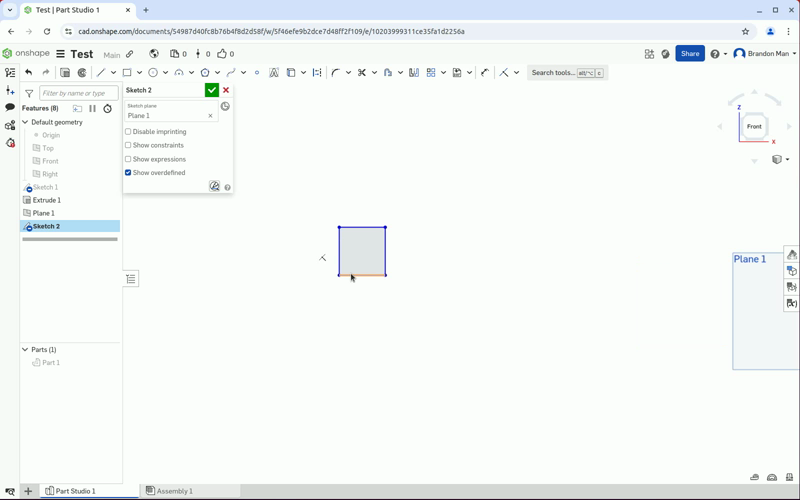
scroll(6)
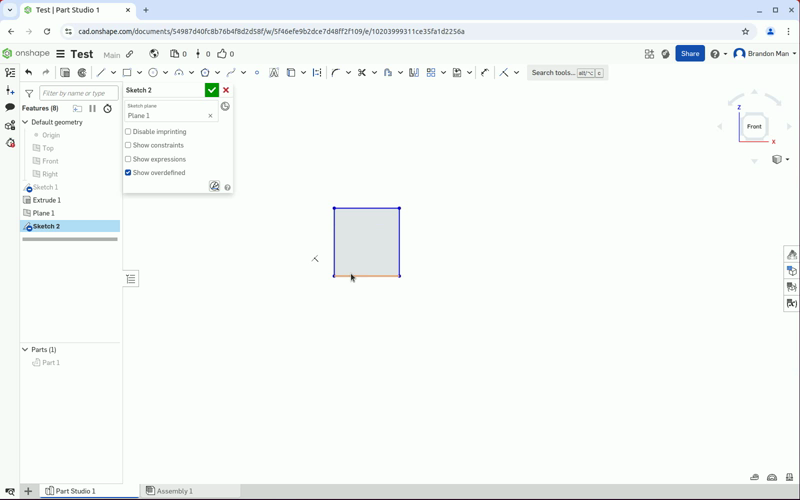
scroll(6)
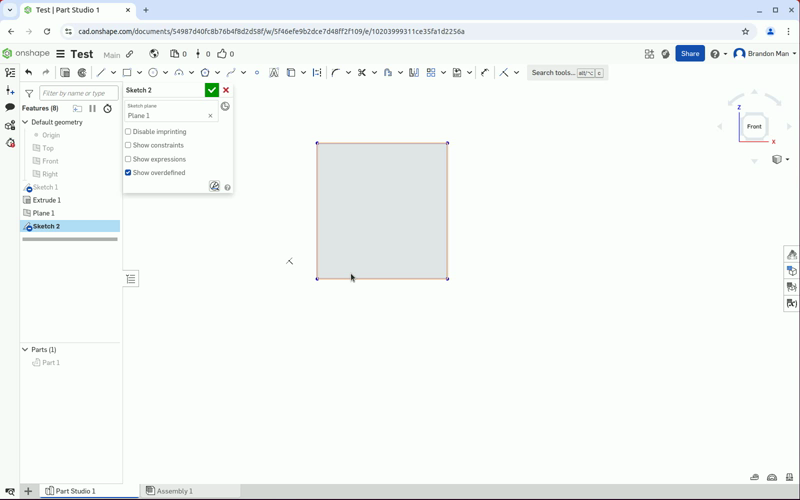
click(351, 273)
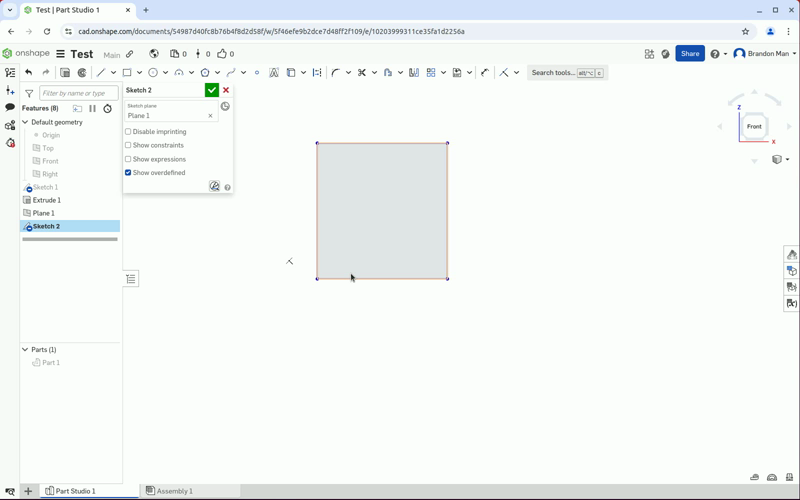
scroll(-6)
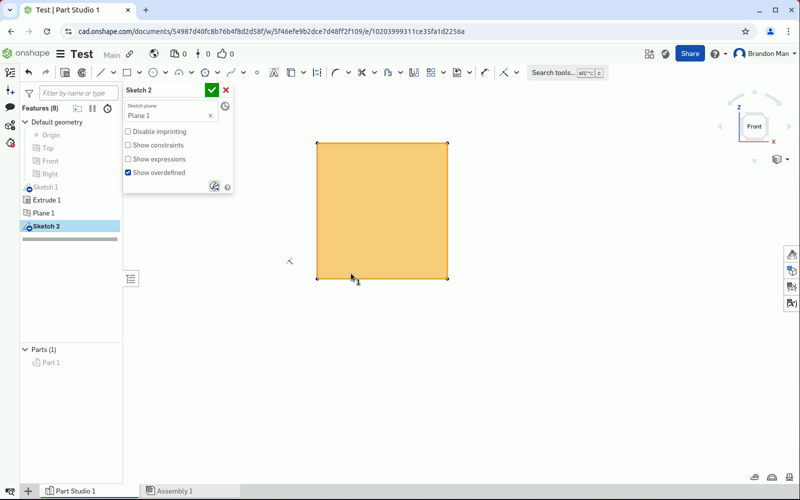
scroll(-6)
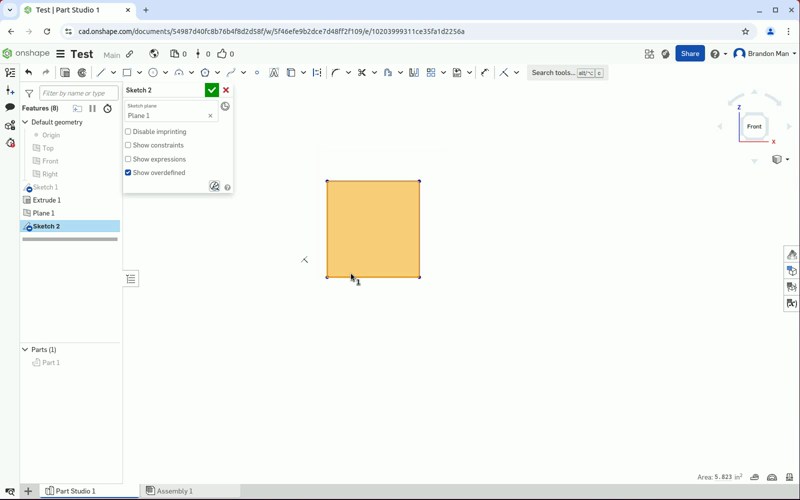
scroll(-6)
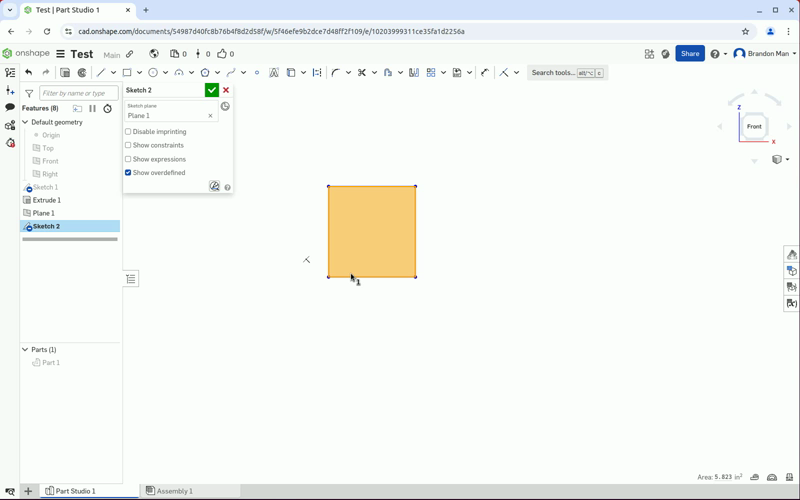
scroll(-6)
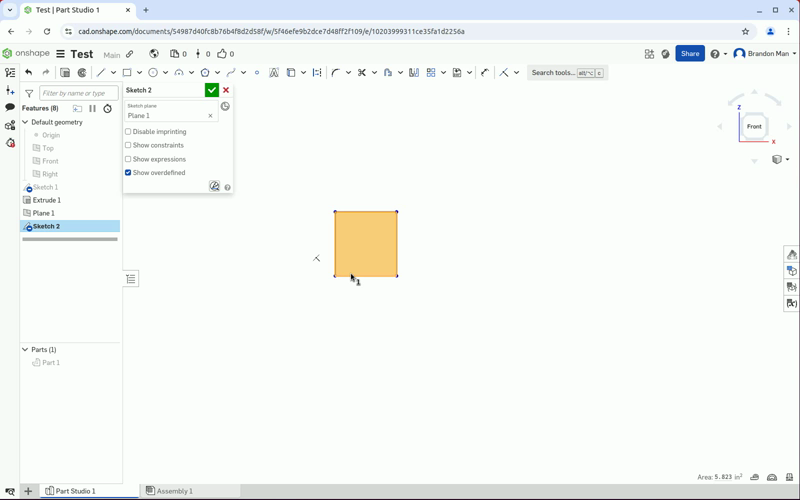
scroll(-6)
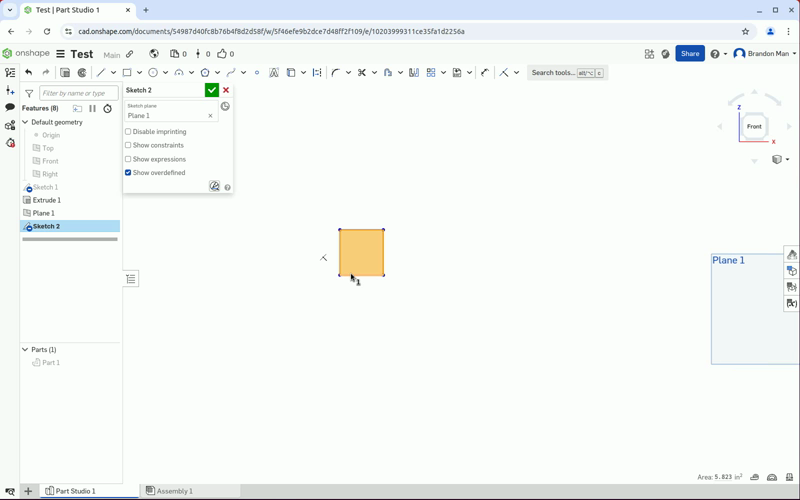
scroll(-6)
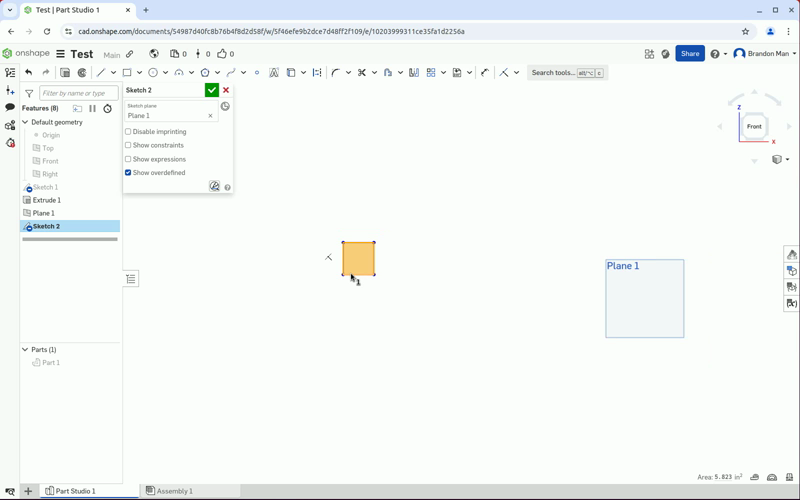
scroll(-6)
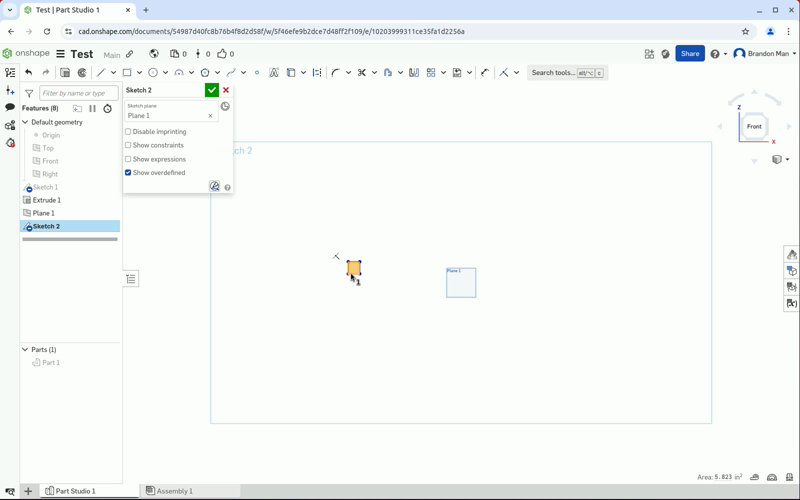
mouse_move(73, 352)
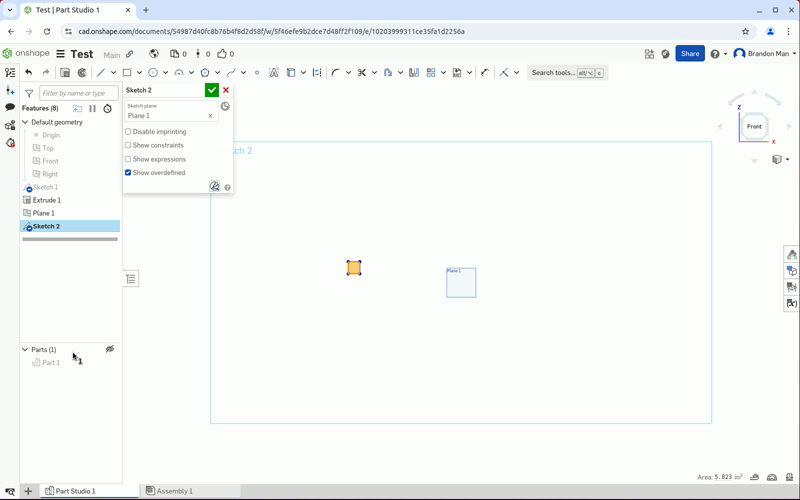
key(shift+y)
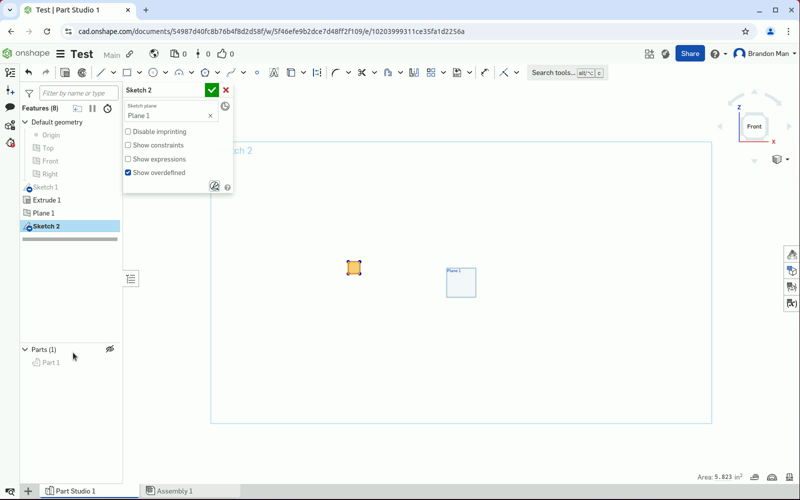
key(shift+e)
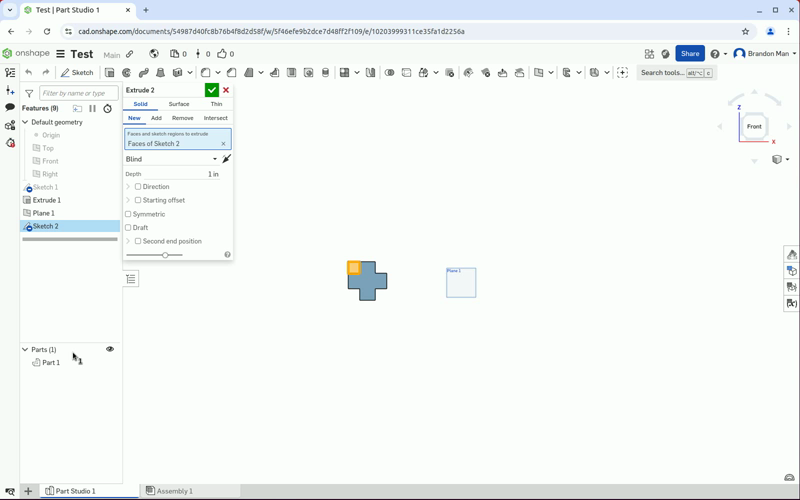
mouse_move(143, 106)
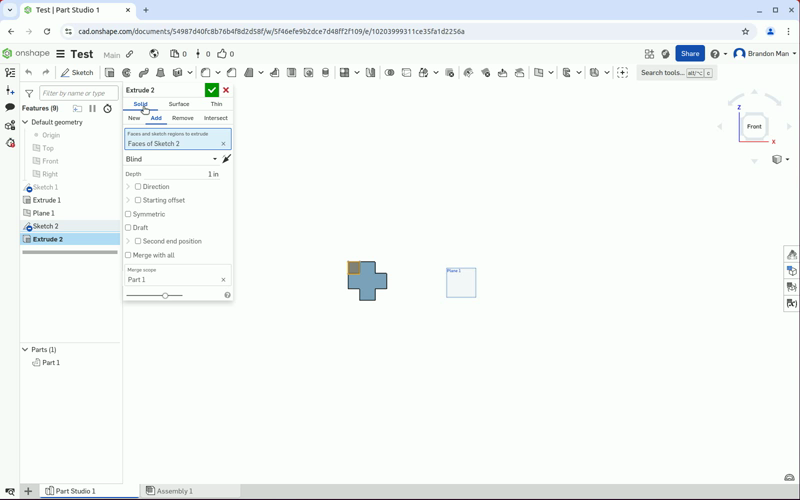
click(143, 106)
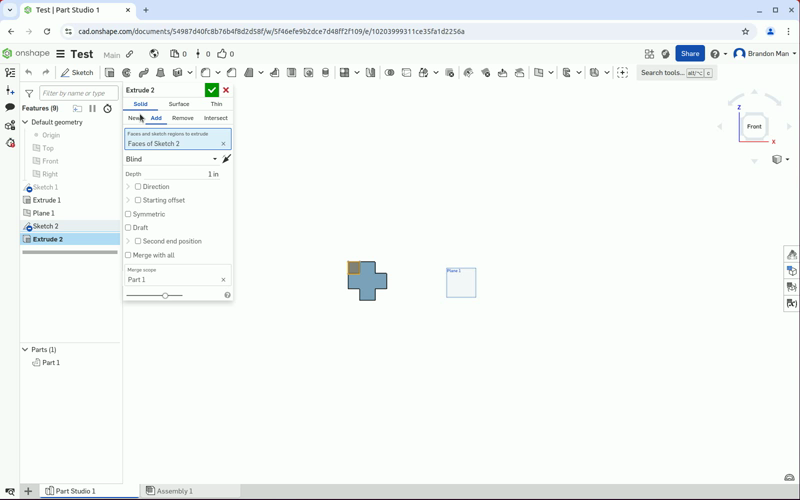
mouse_move(137, 120)
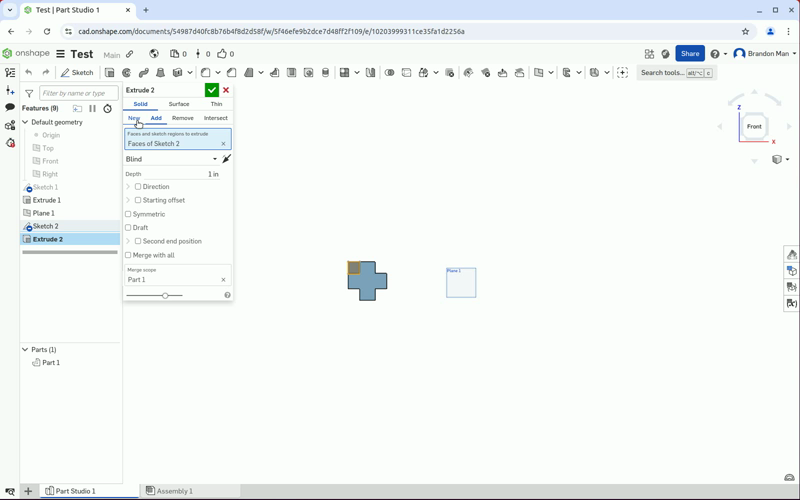
click(137, 120)
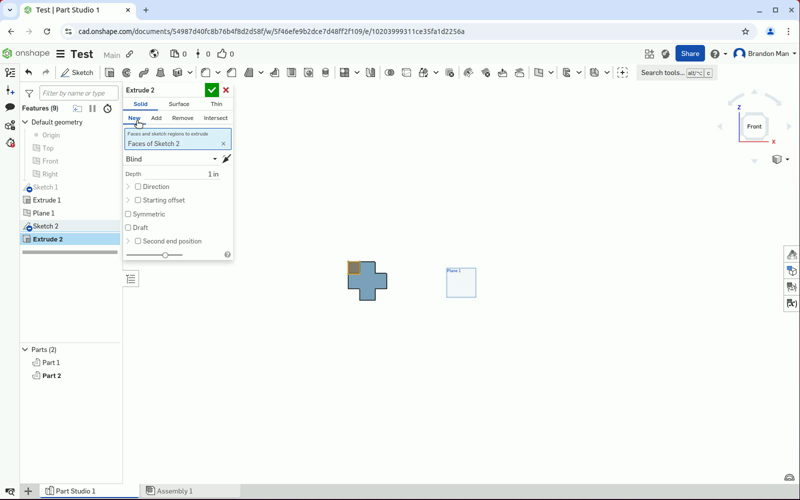
key(tab, 4)
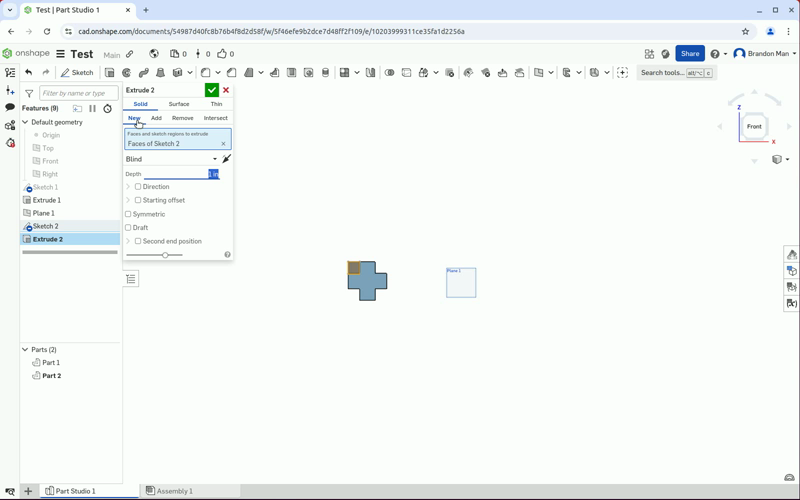
text(-11.073)
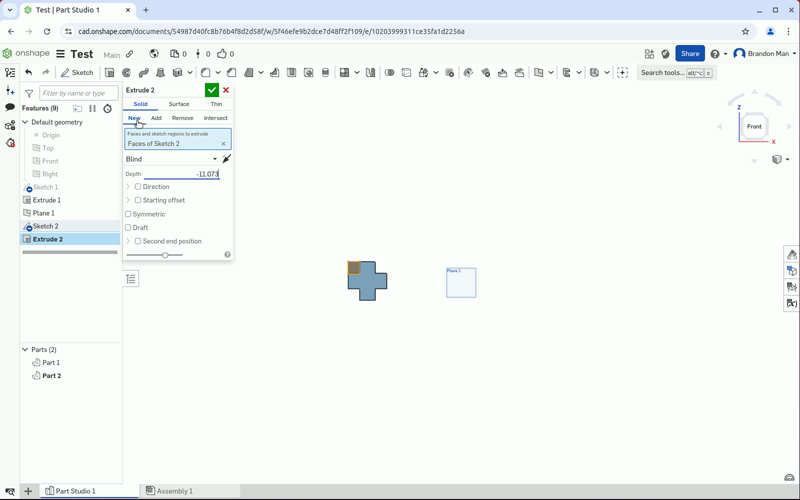
key(enter)
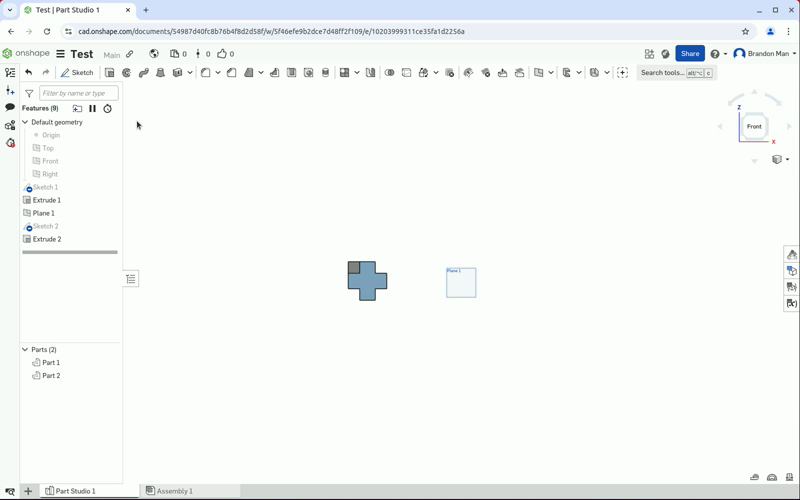
key(shift+h)
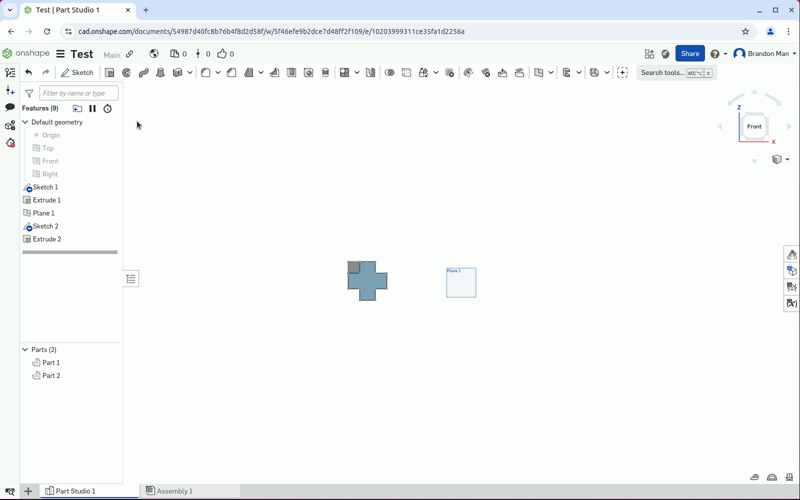
key(shift+h)
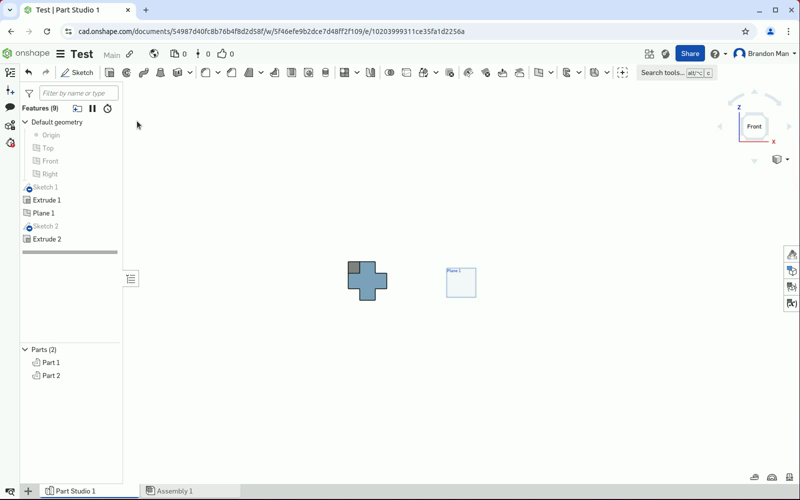
mouse_move(73, 189)
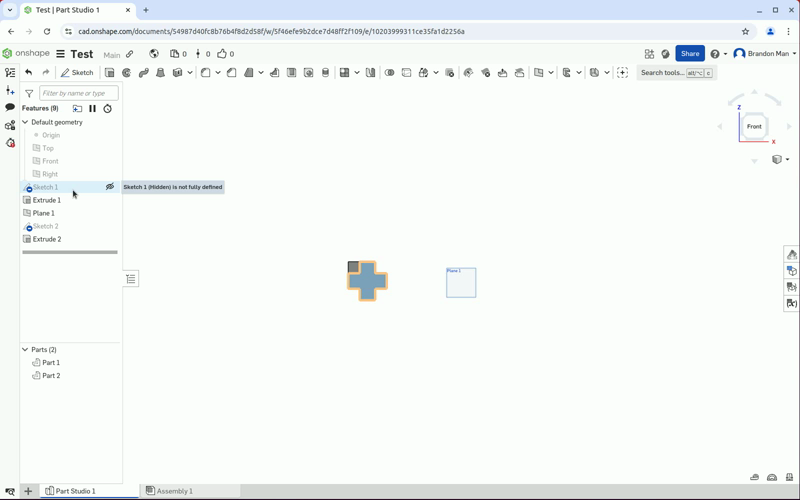
click(73, 189)
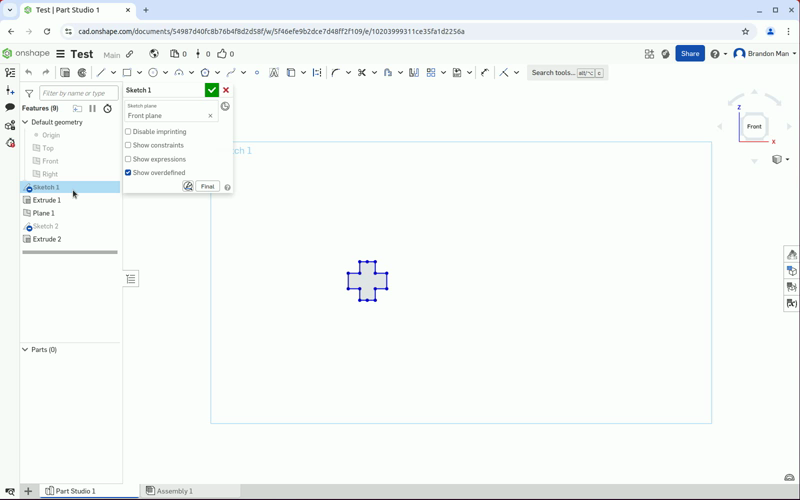
mouse_move(229, 92)
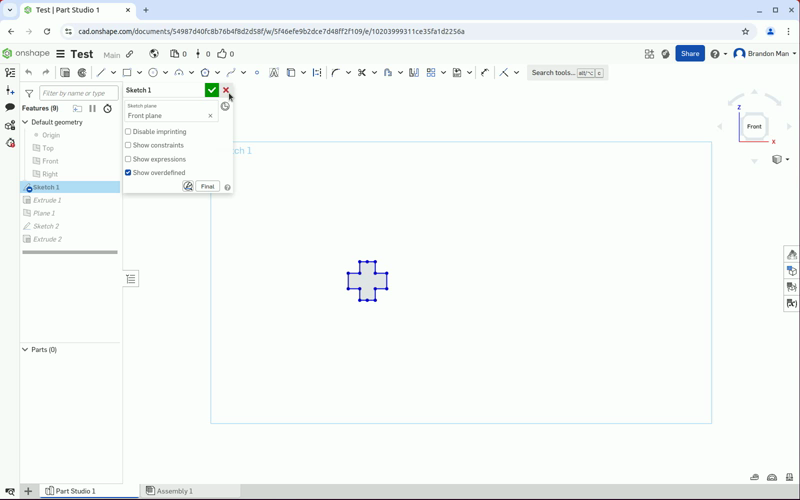
click(229, 92)
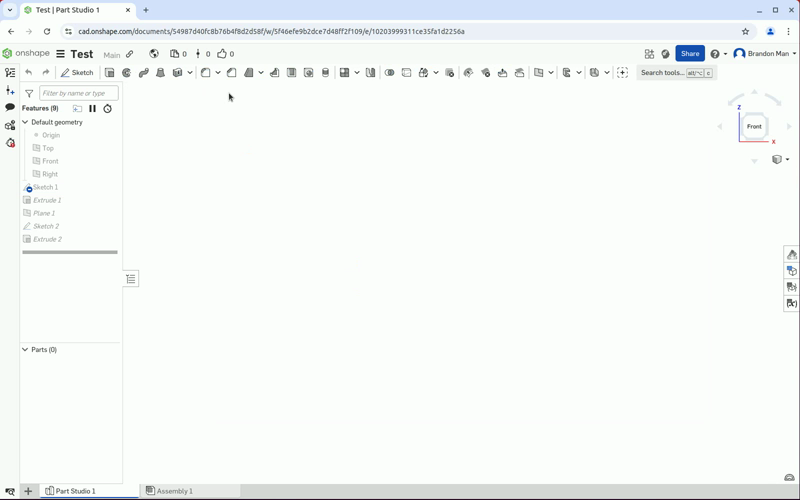
key(shift+s)
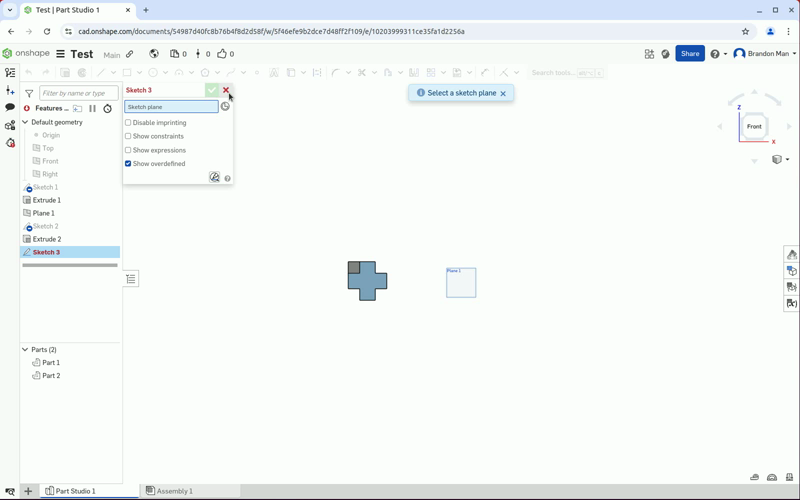
mouse_move(73, 215)
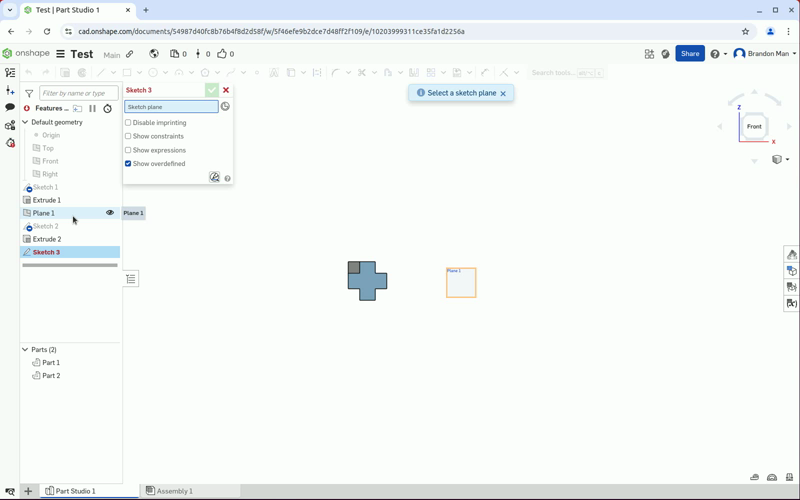
click(73, 215)
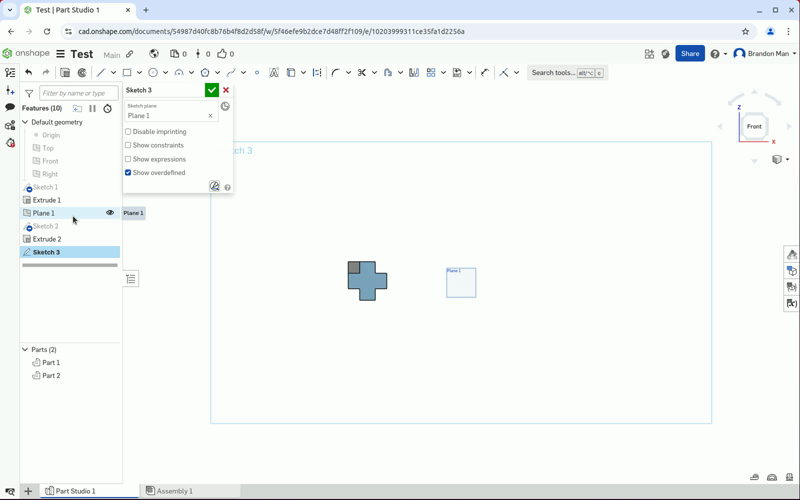
mouse_move(73, 352)
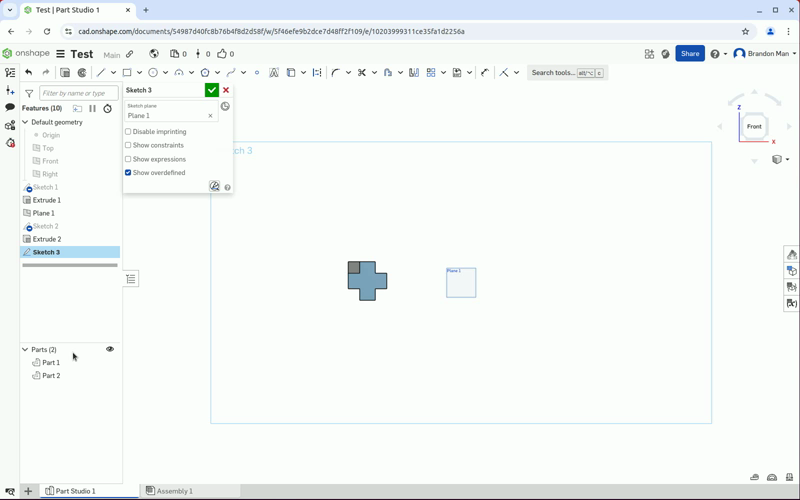
key(y)
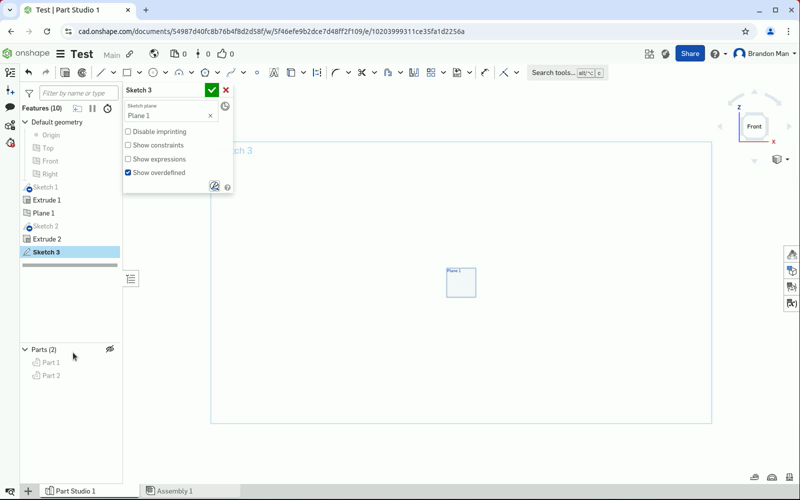
key(l)
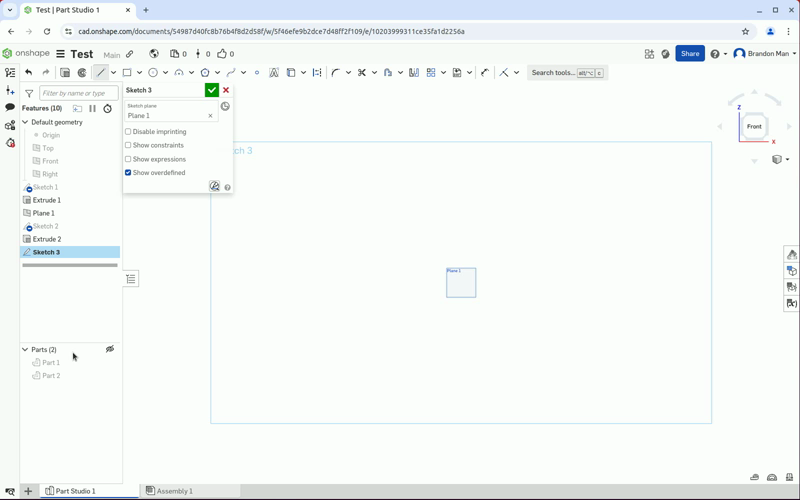
key_down(shift)
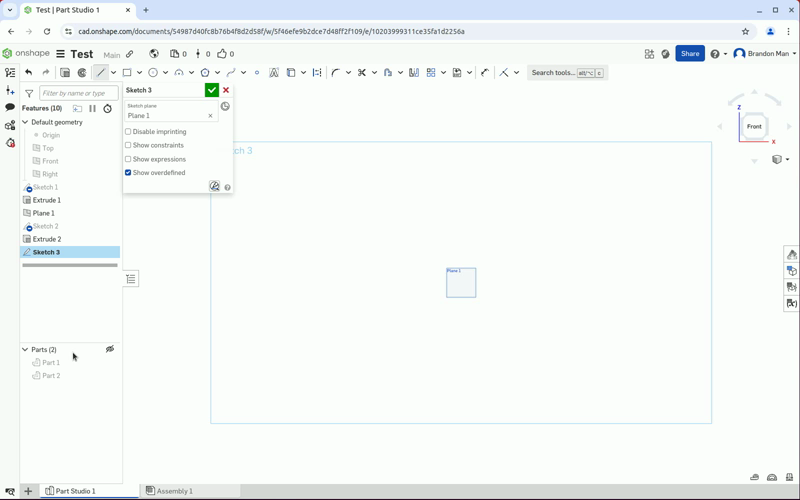
mouse_move(374, 273)
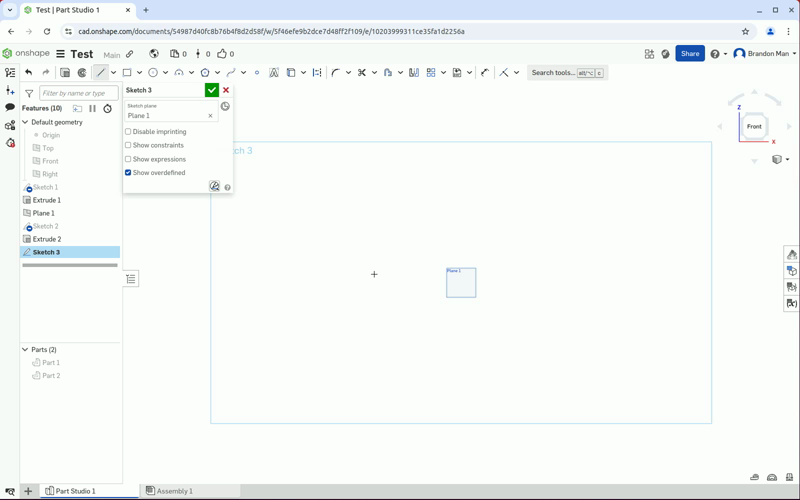
click(374, 273)
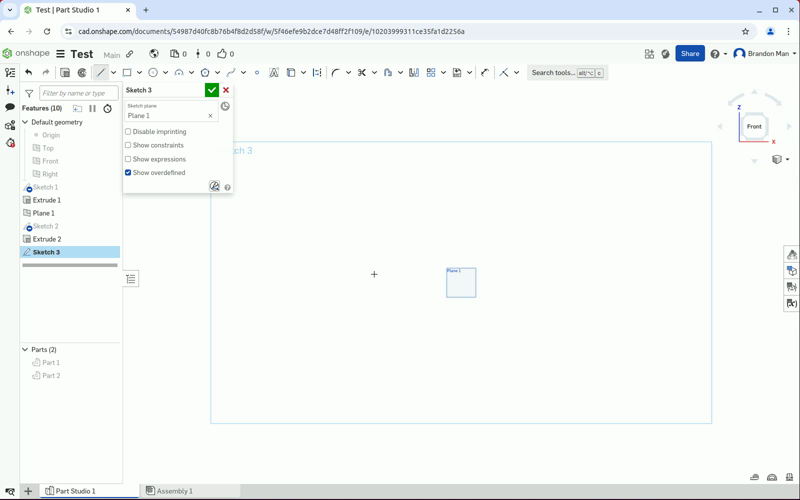
key_up(shift)
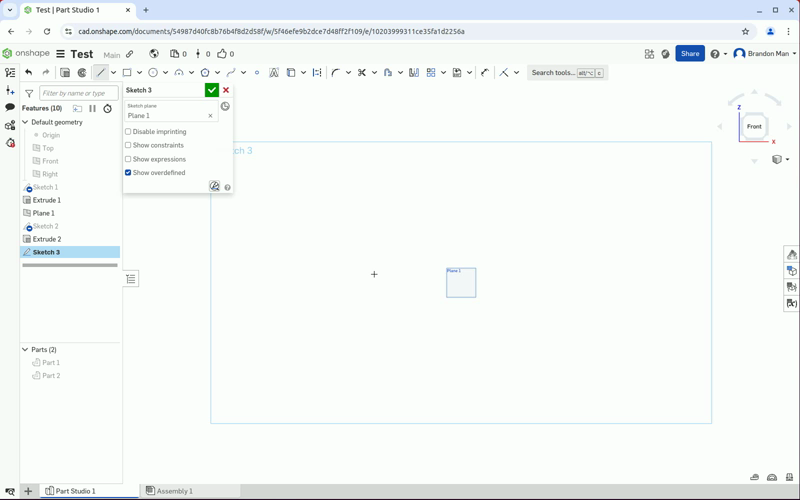
key_down(shift)
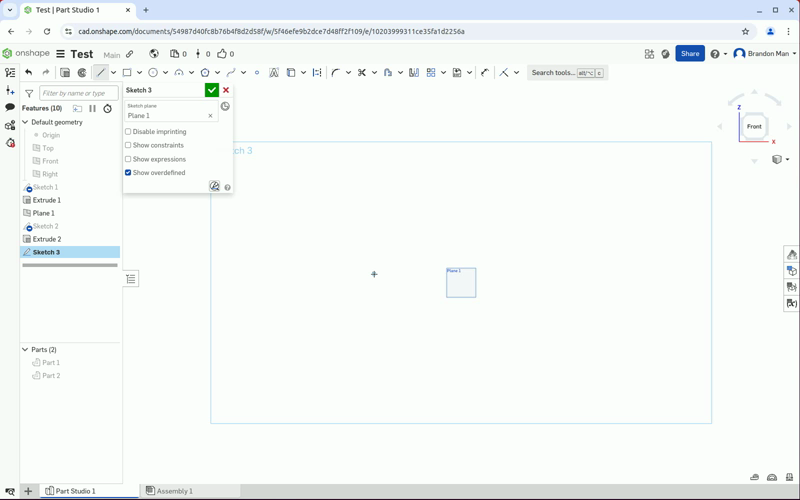
mouse_move(404, 273)
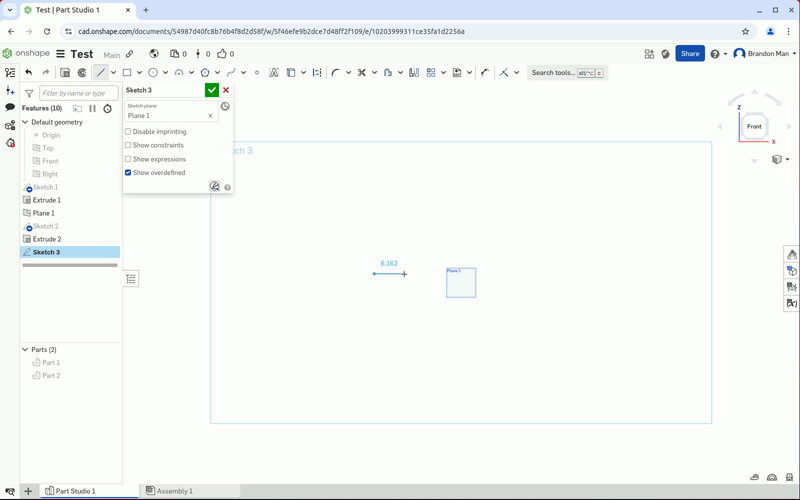
mouse_move(385, 273)
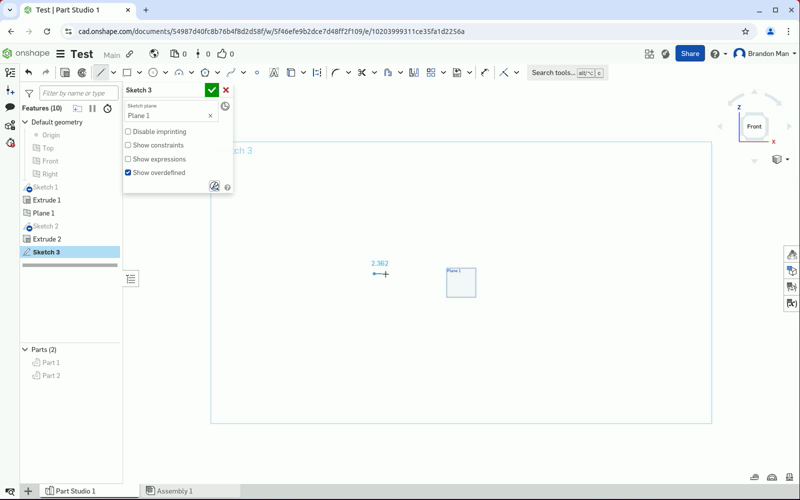
click(385, 273)
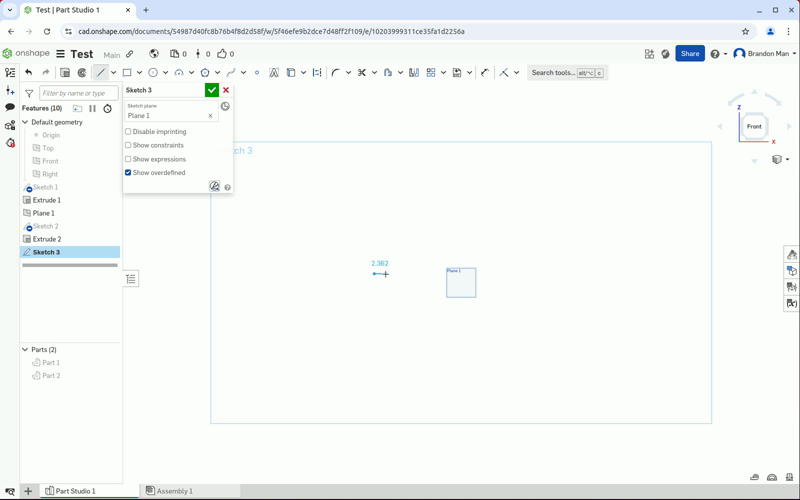
key_up(shift)
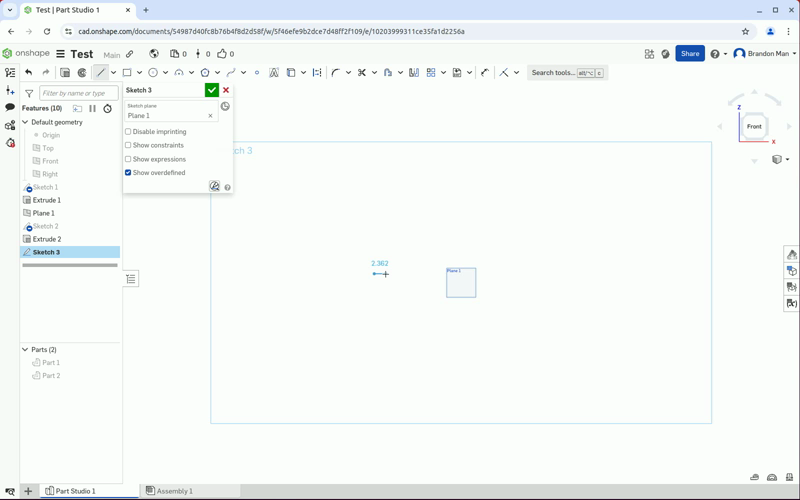
key_down(shift)
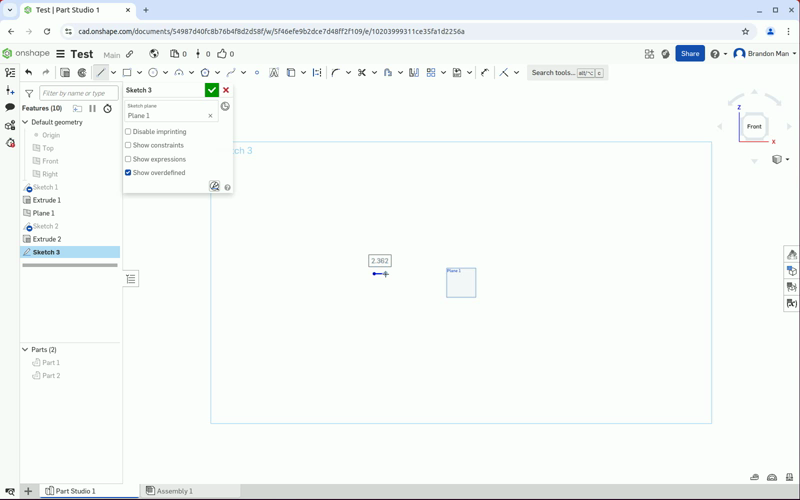
mouse_move(415, 273)
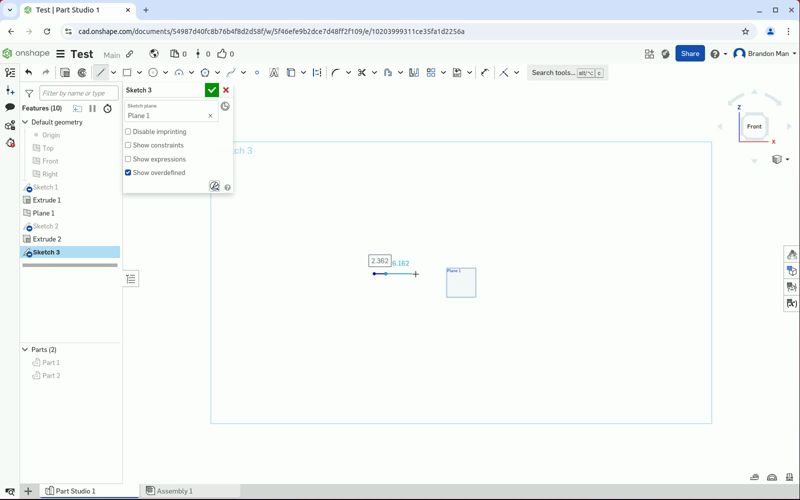
mouse_move(385, 261)
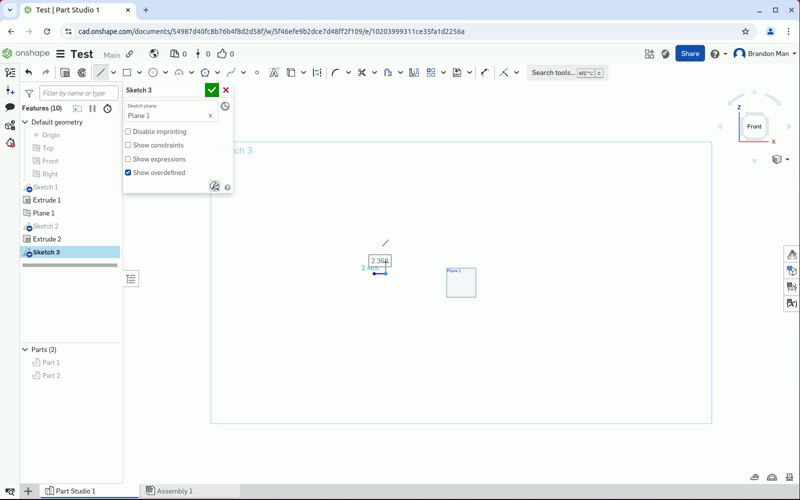
click(385, 261)
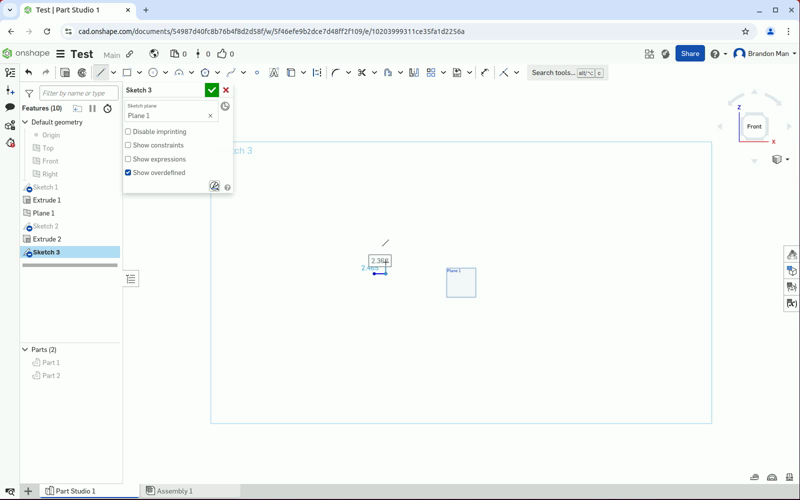
key_up(shift)
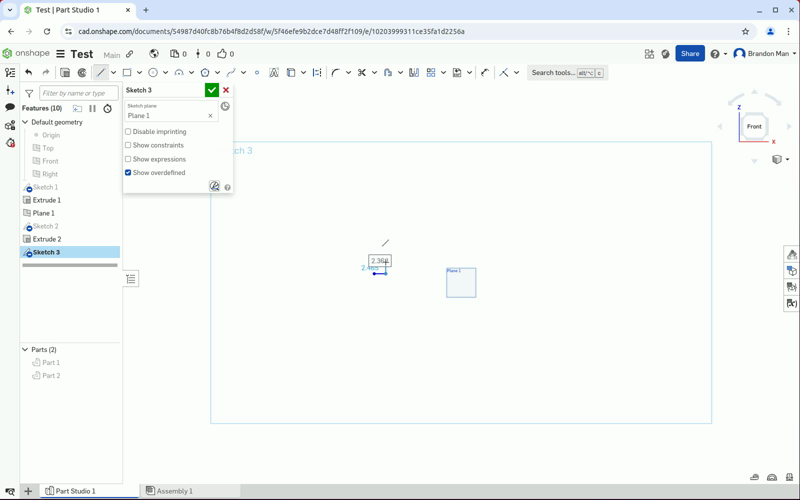
key_down(shift)
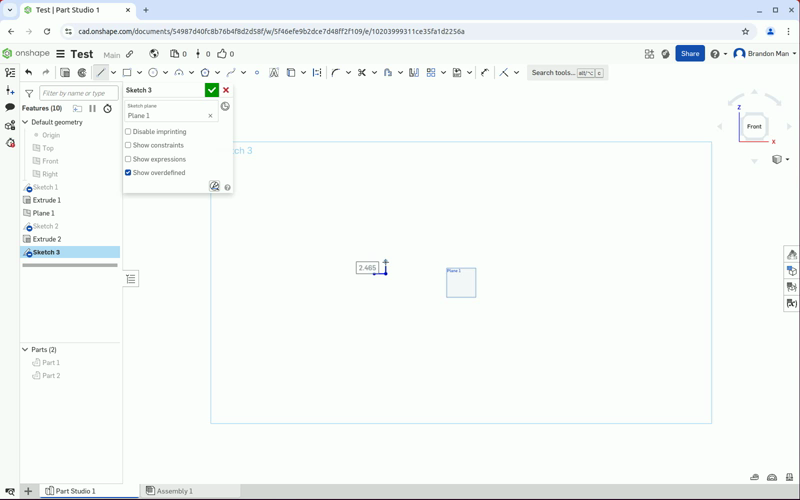
mouse_move(415, 261)
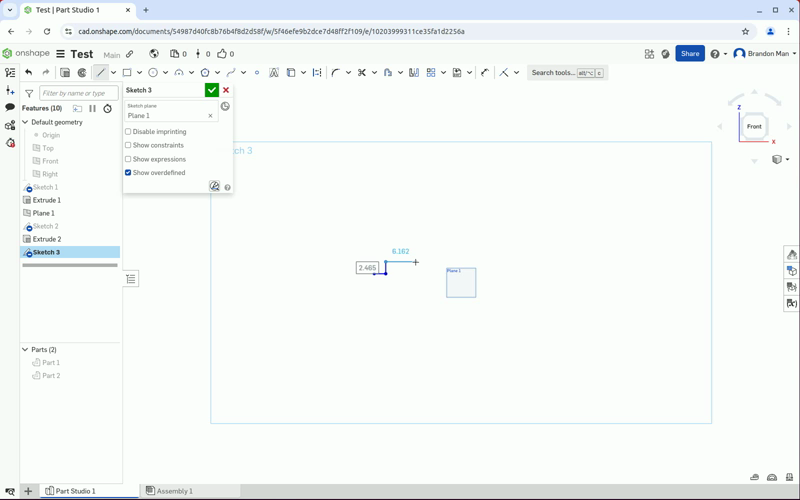
mouse_move(374, 261)
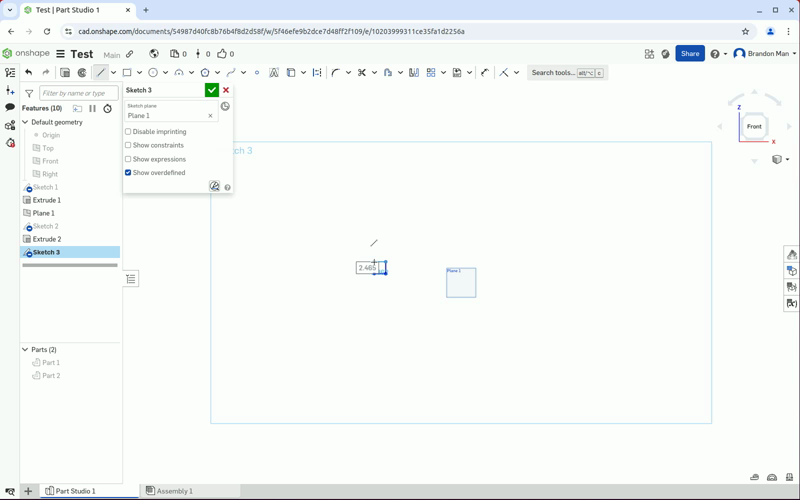
click(374, 261)
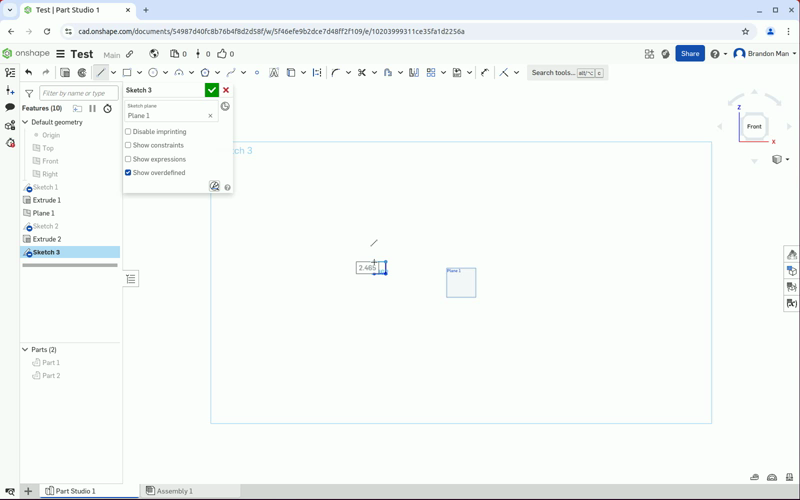
key_up(shift)
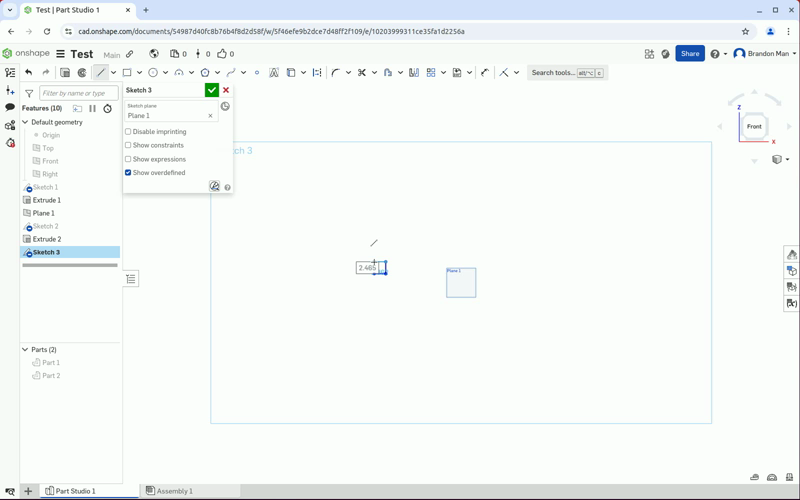
mouse_move(404, 261)
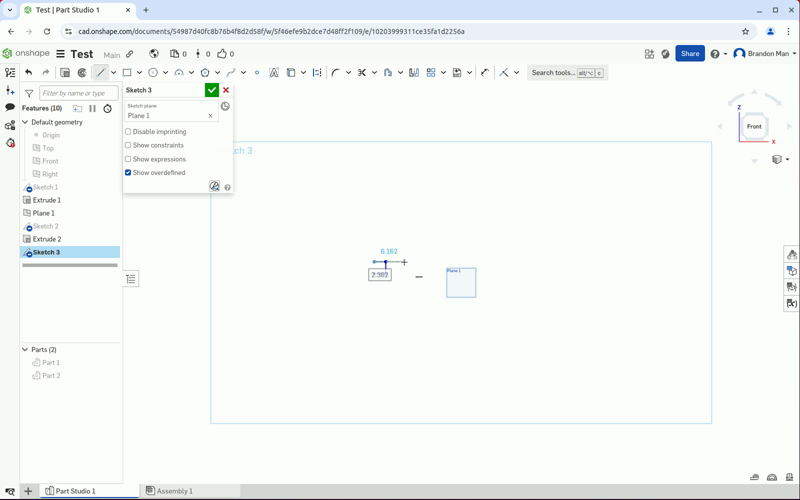
key_down(shift)
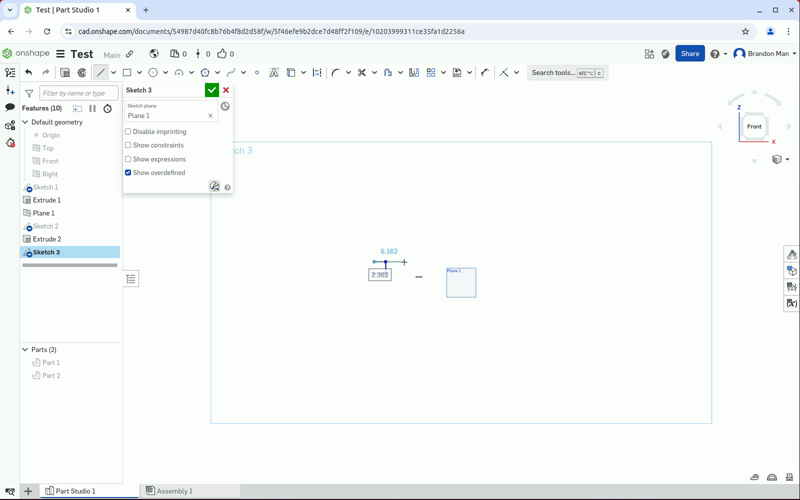
mouse_move(374, 273)
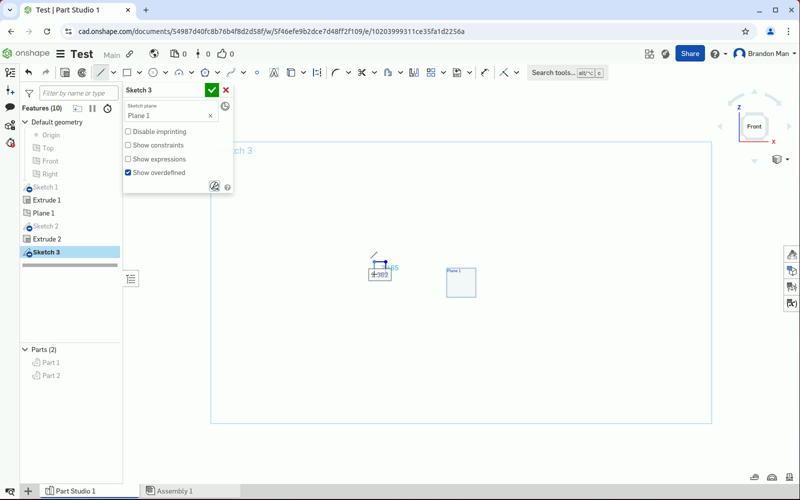
key_up(shift)
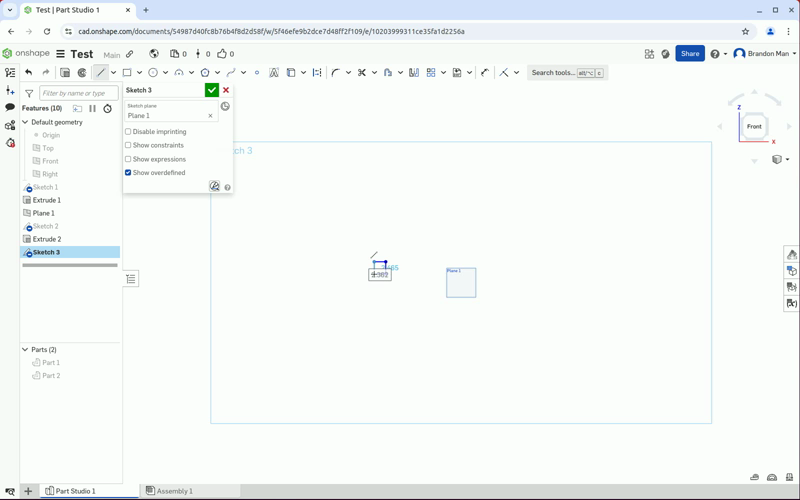
click(374, 273)
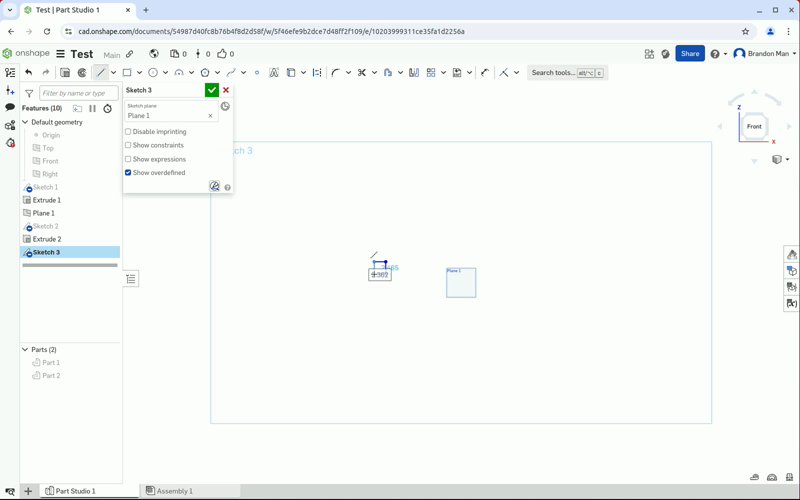
key(esc)
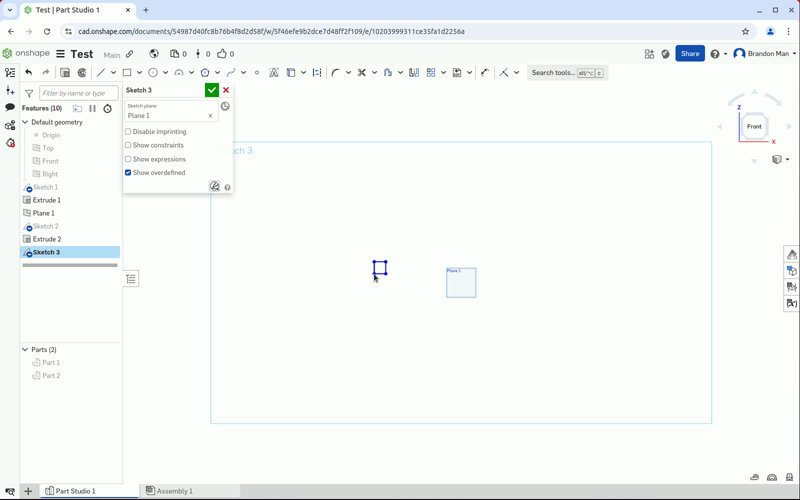
mouse_move(378, 268)
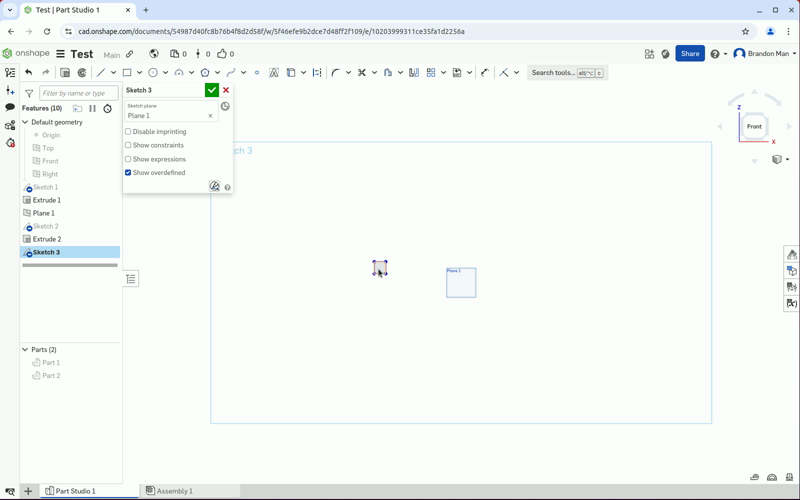
scroll(6)
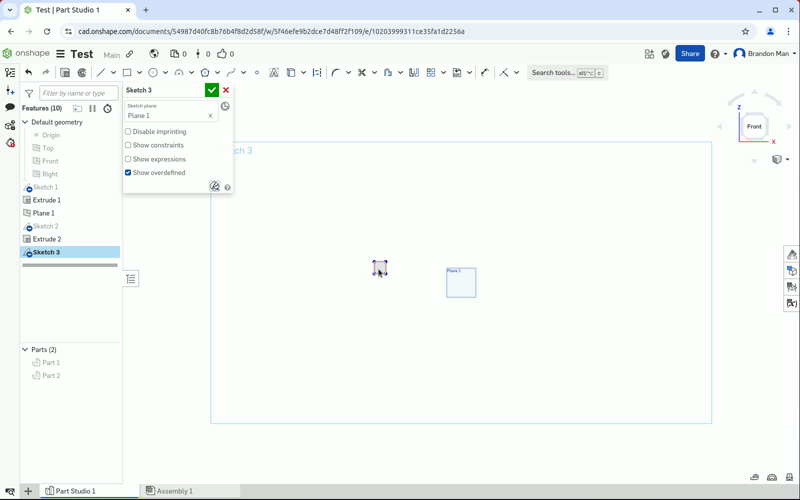
scroll(6)
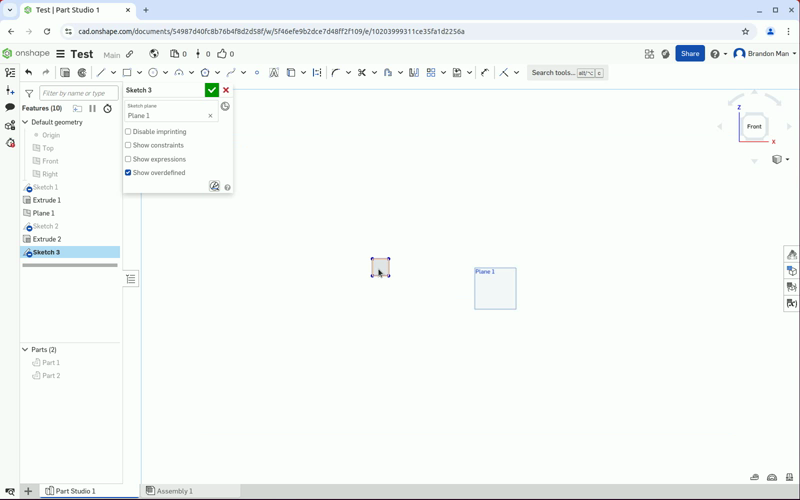
scroll(6)
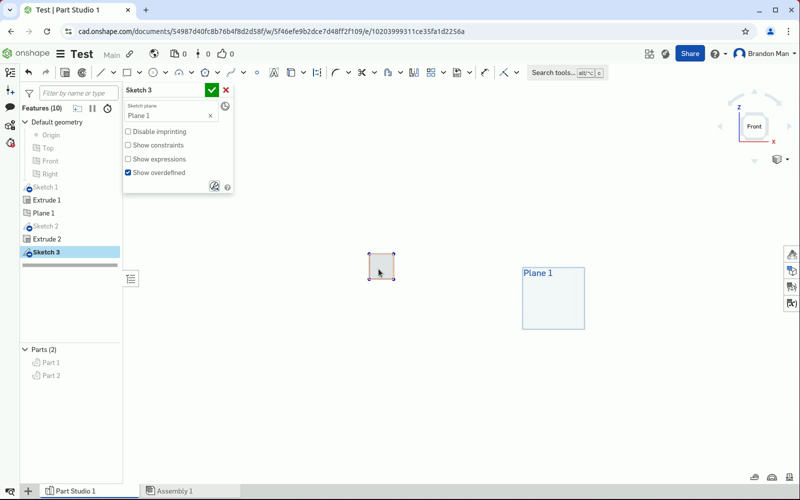
scroll(6)
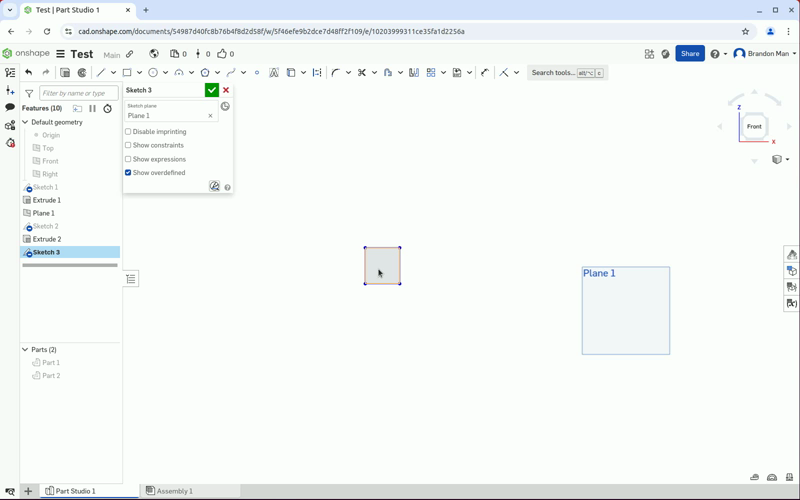
scroll(6)
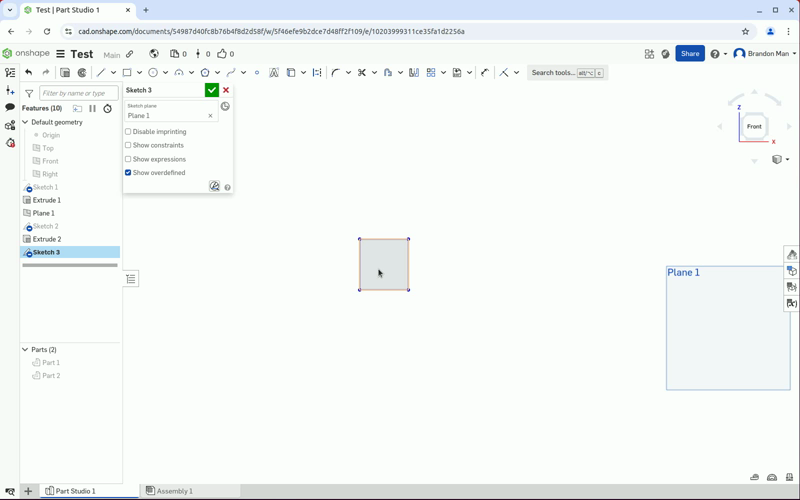
scroll(6)
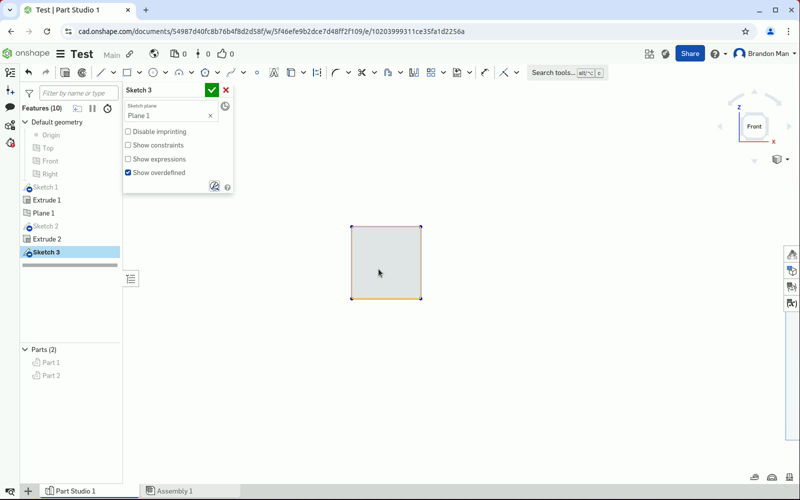
scroll(6)
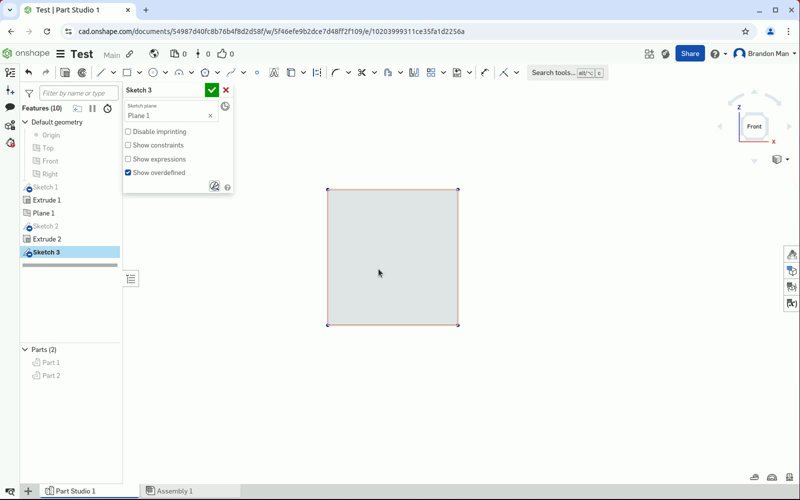
click(378, 268)
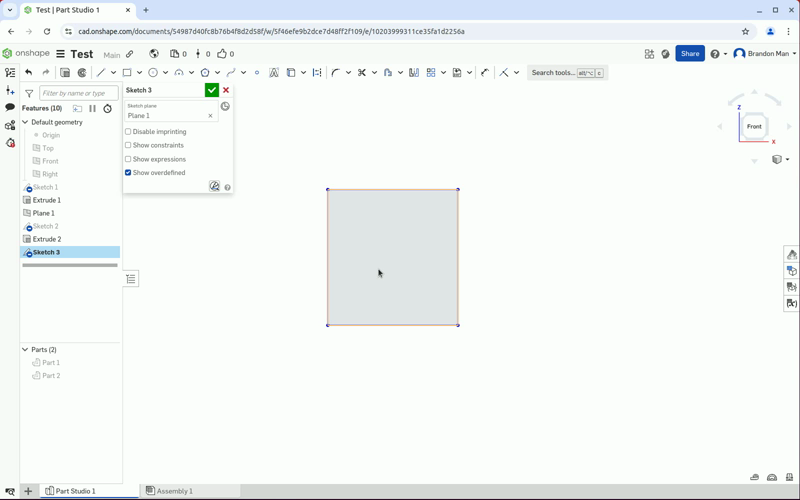
scroll(-6)
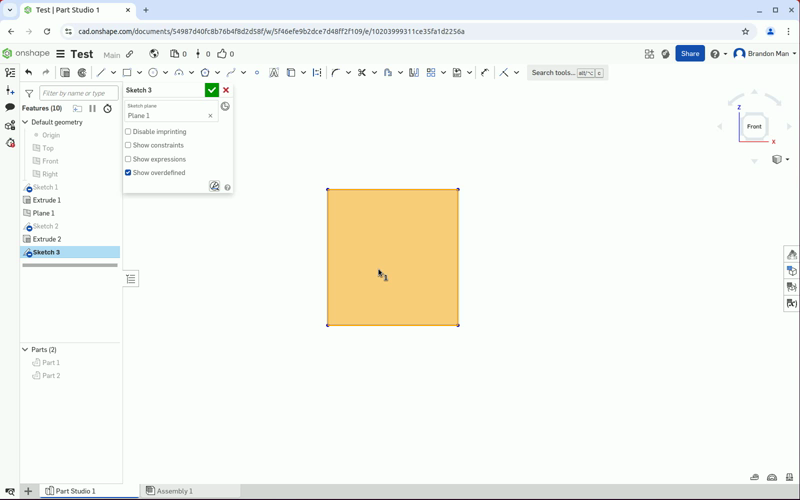
scroll(-6)
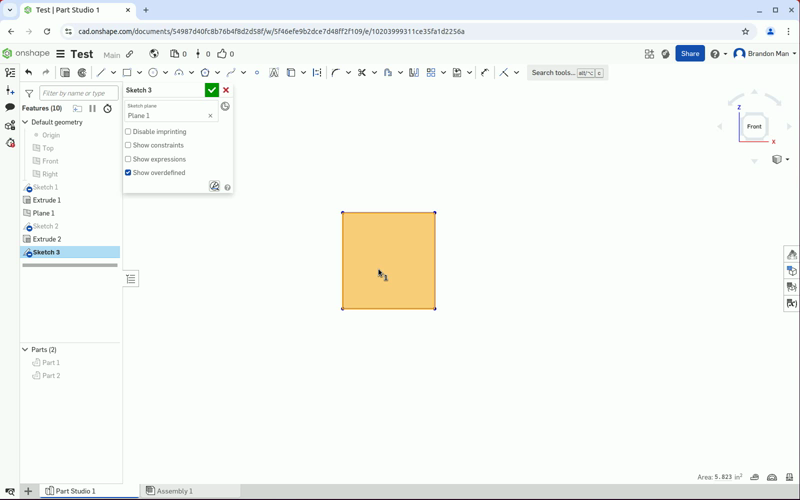
scroll(-6)
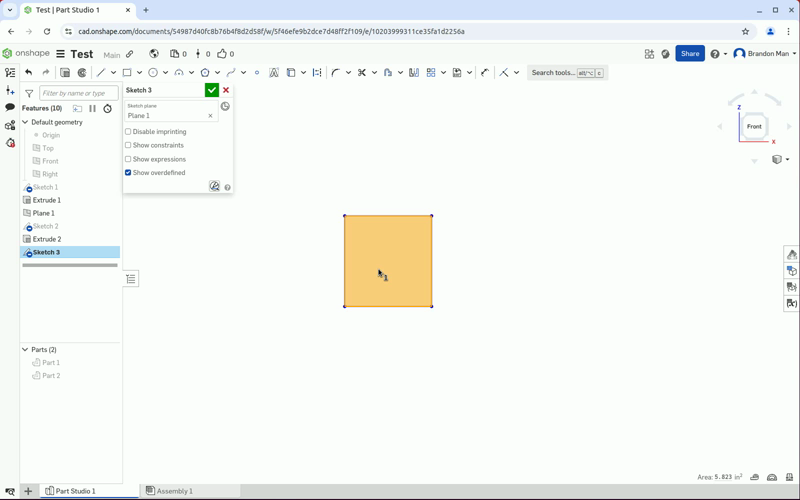
scroll(-6)
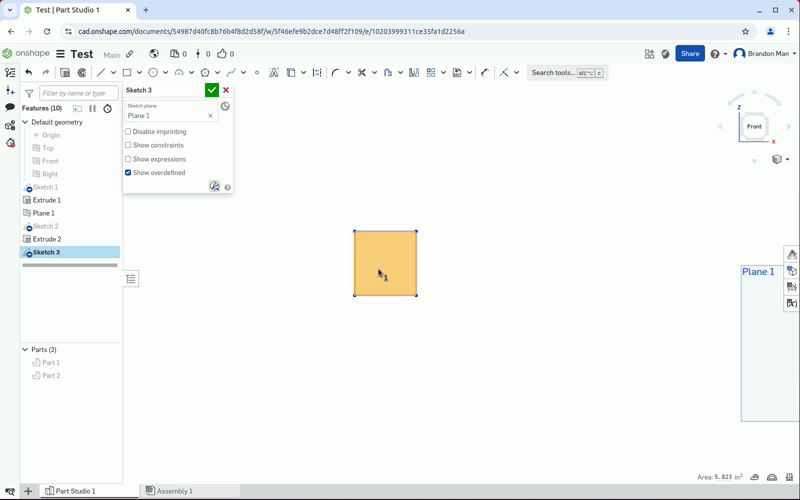
scroll(-6)
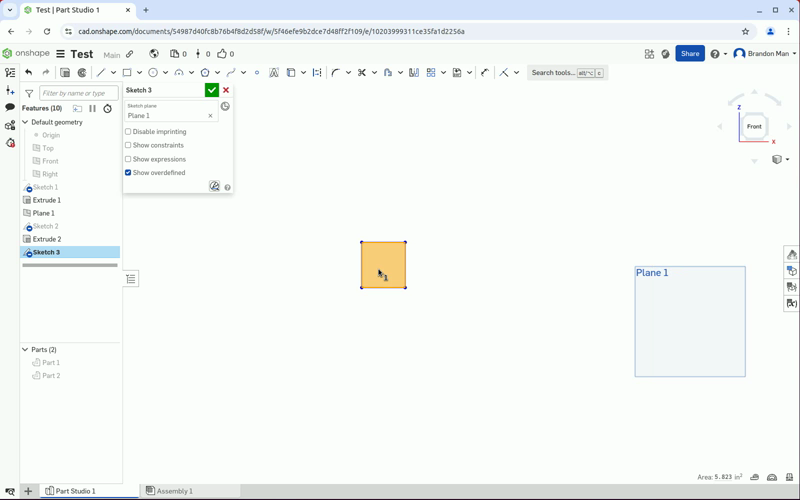
scroll(-6)
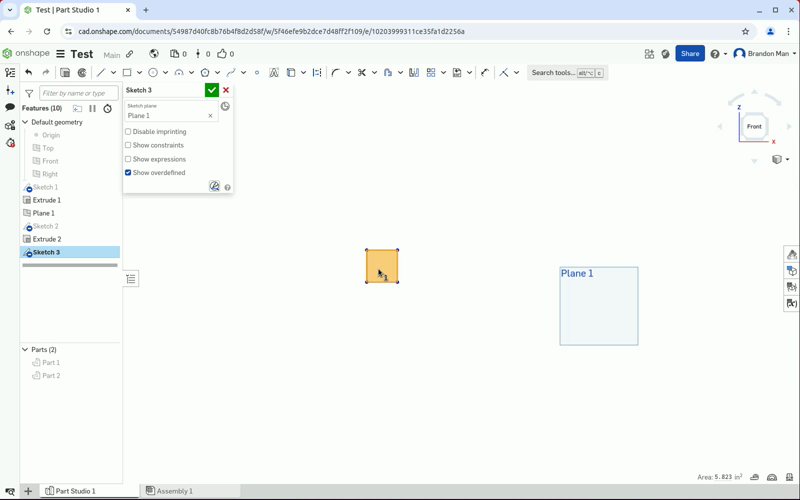
scroll(-6)
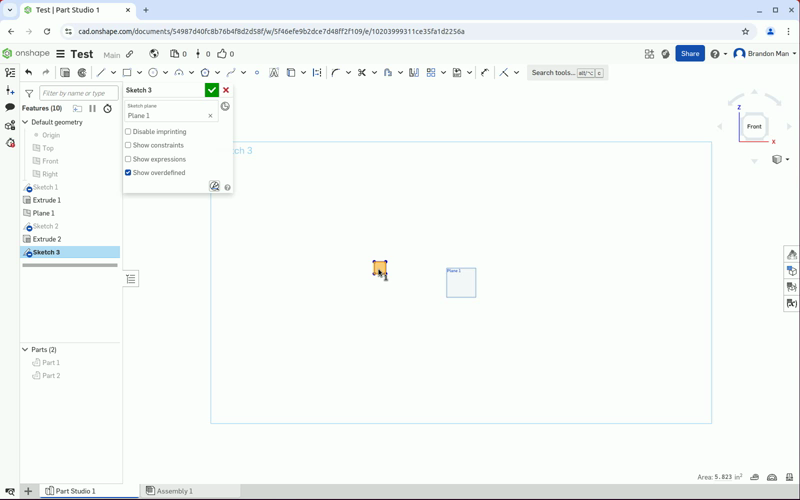
mouse_move(73, 352)
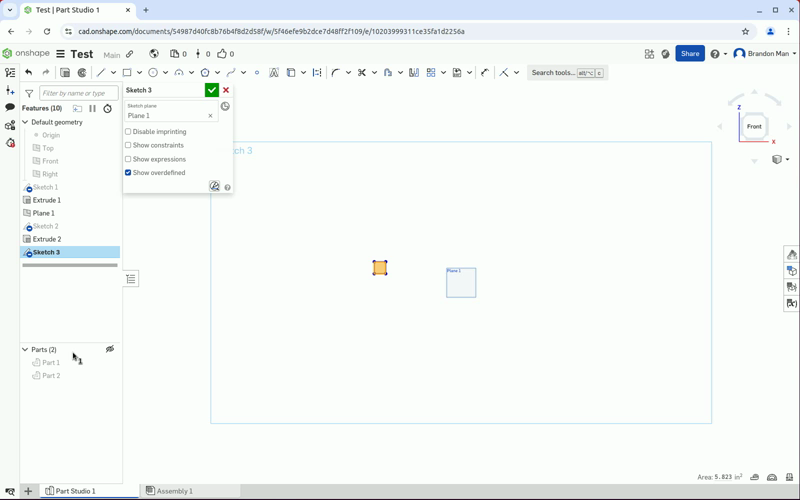
key(shift+y)
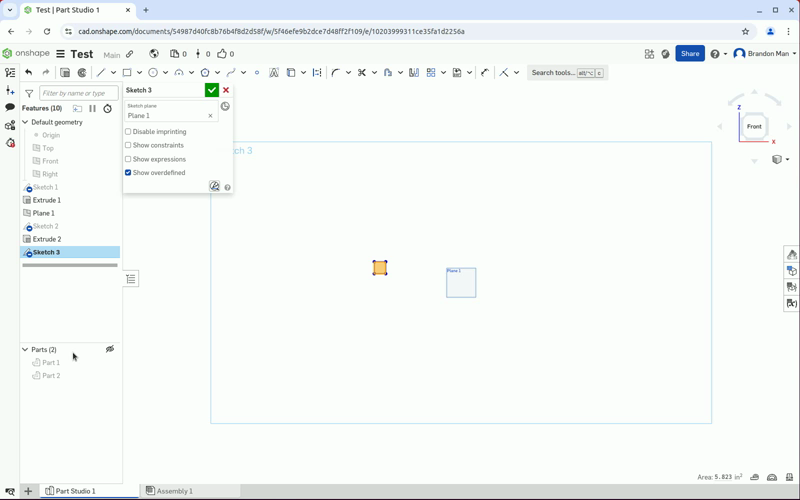
key(shift+e)
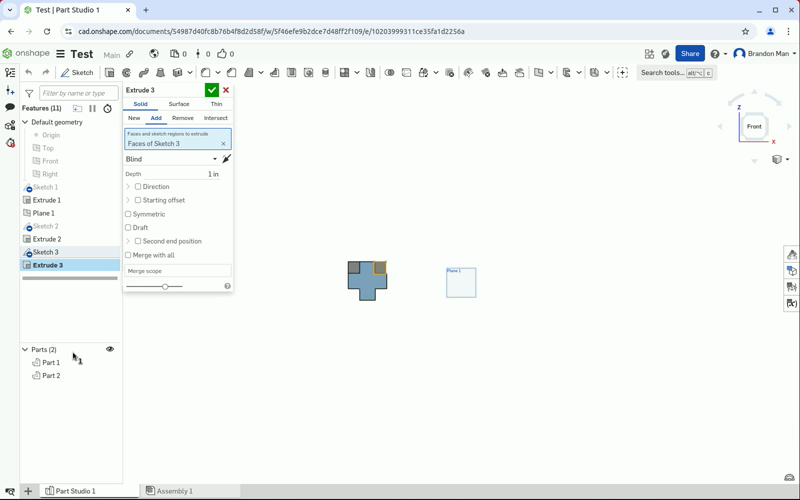
mouse_move(143, 106)
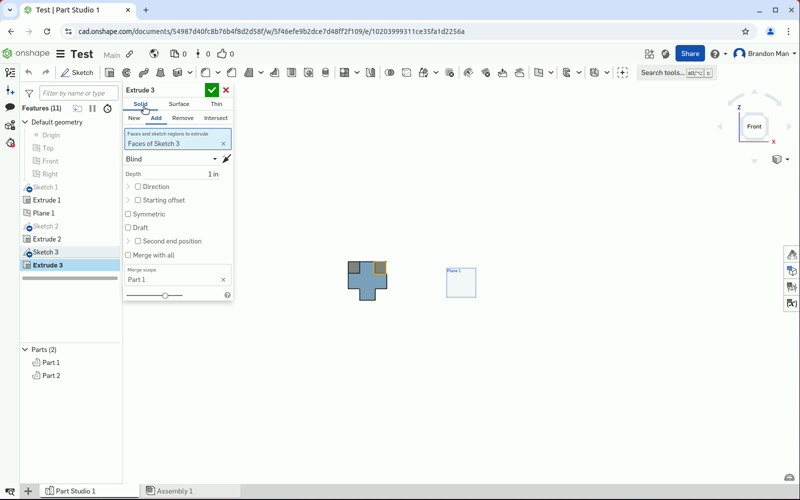
click(143, 106)
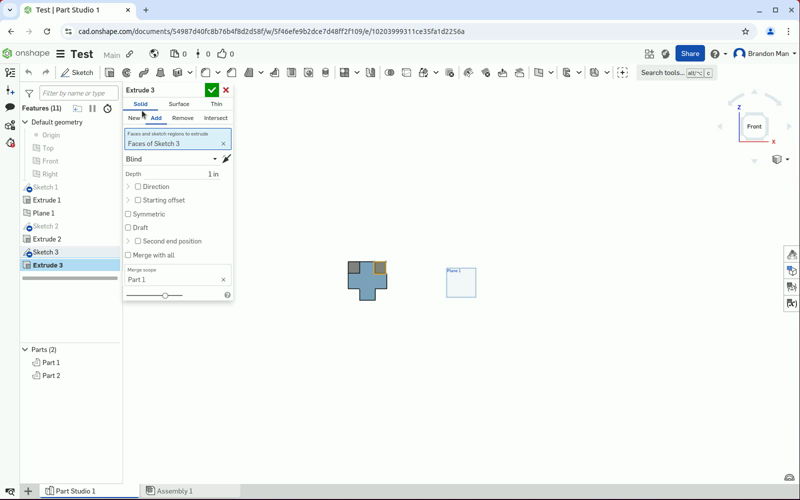
mouse_move(137, 120)
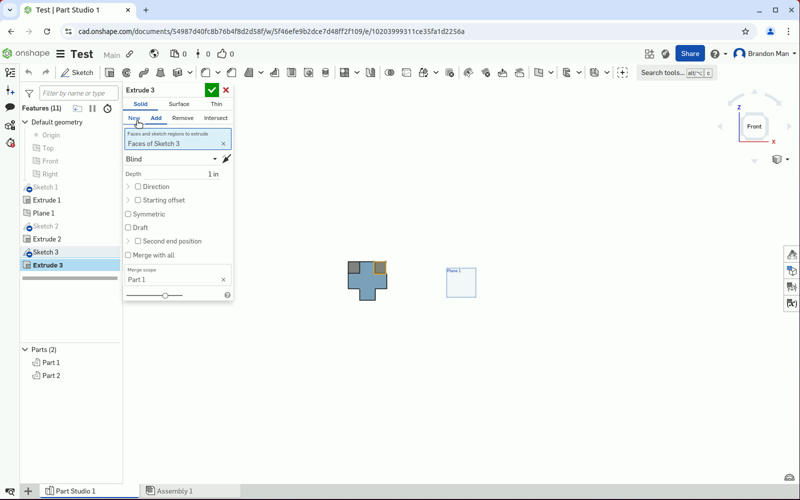
click(137, 120)
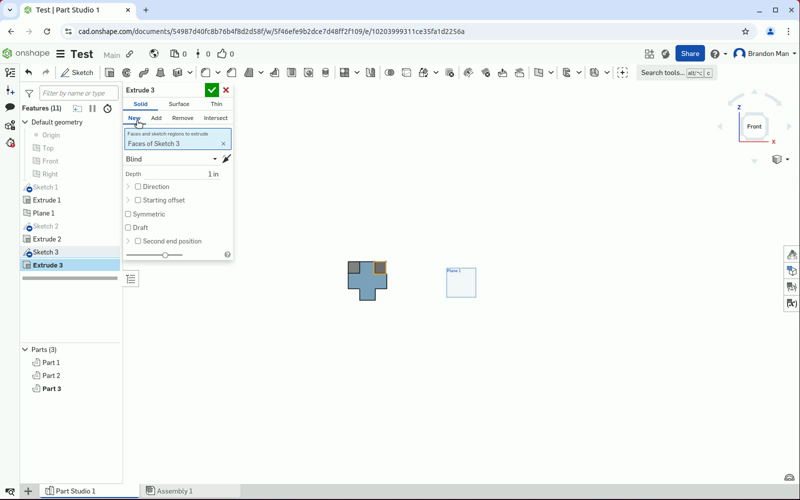
key(tab, 4)
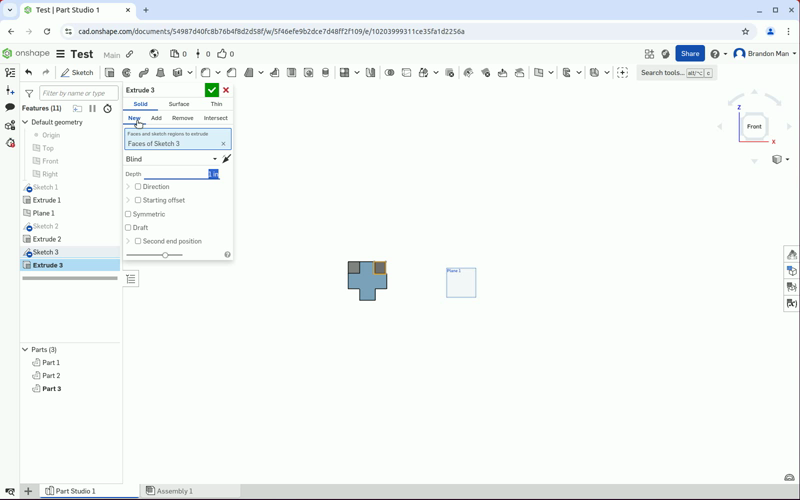
text(-11.073)
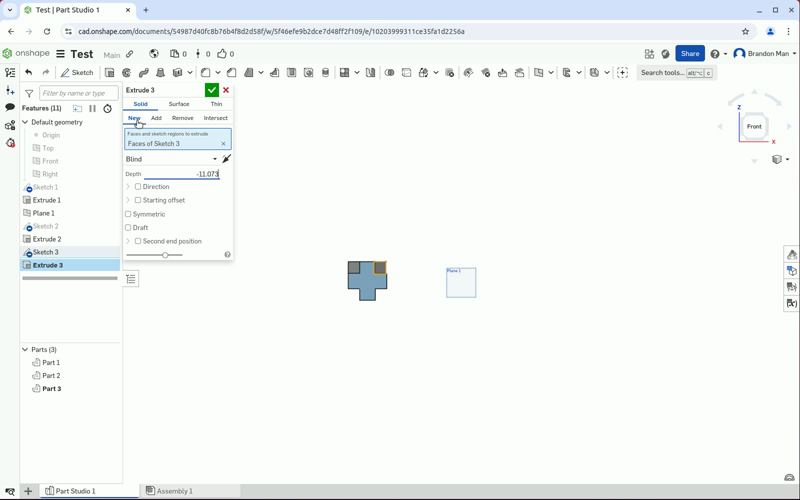
key(enter)
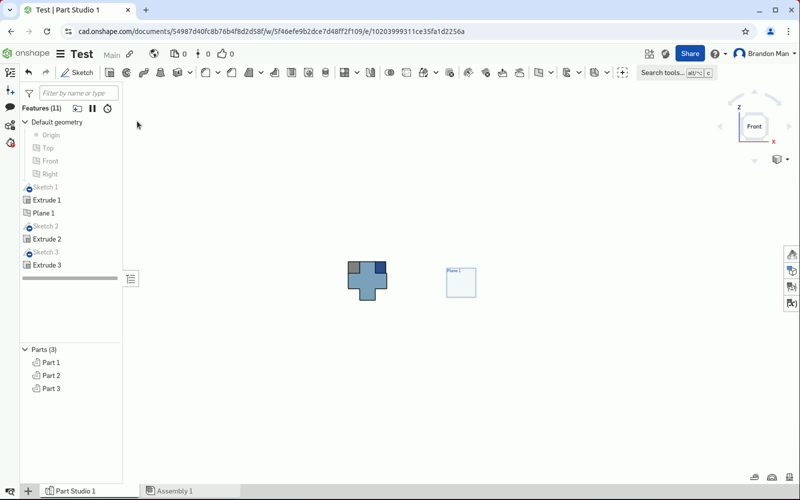
key(shift+h)
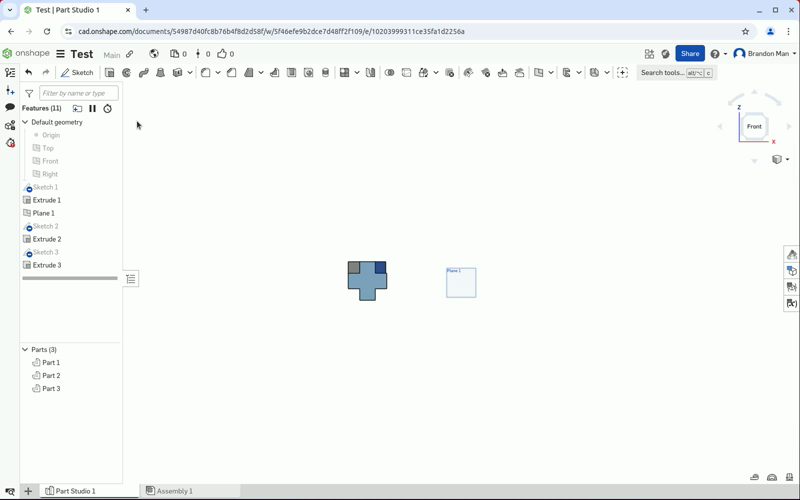
key(shift+h)
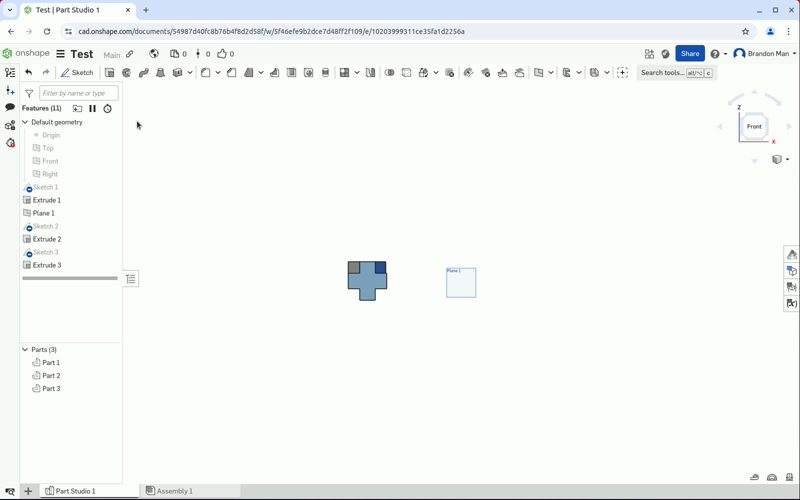
mouse_move(73, 189)
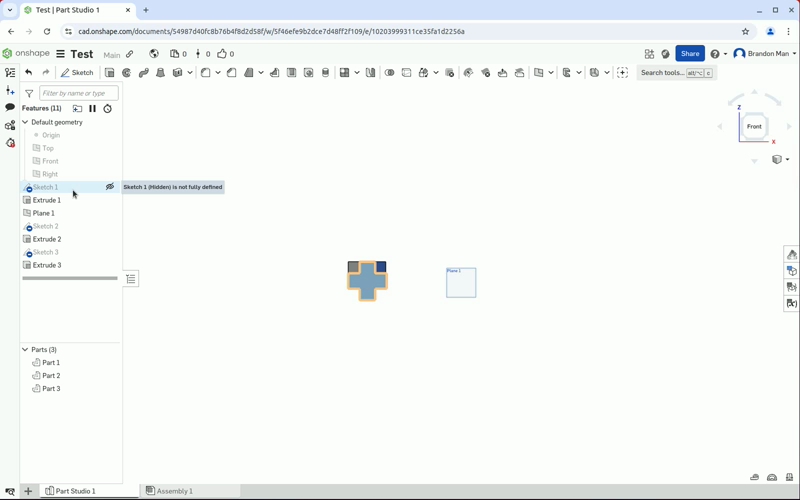
click(73, 189)
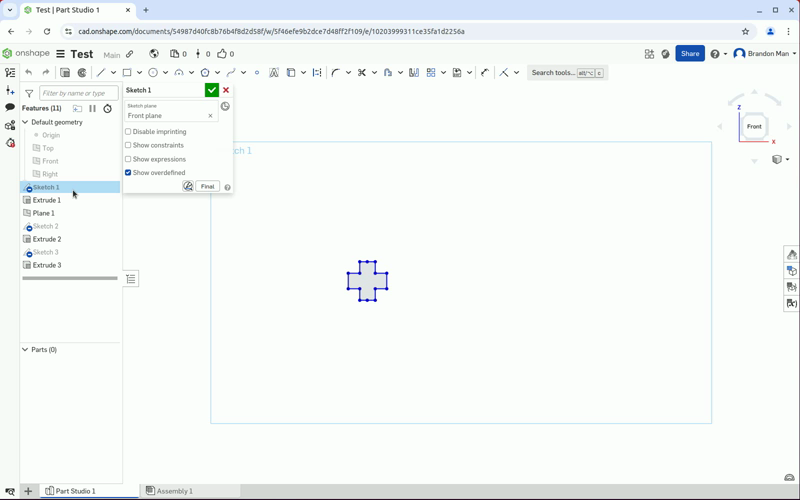
mouse_move(229, 92)
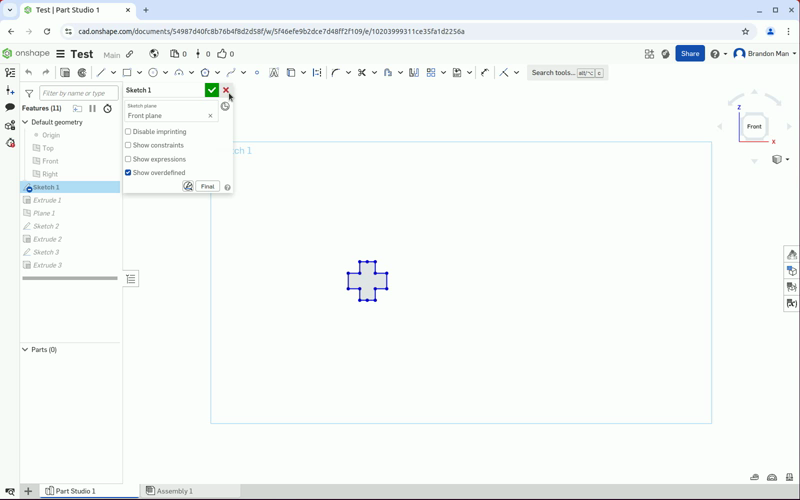
click(229, 92)
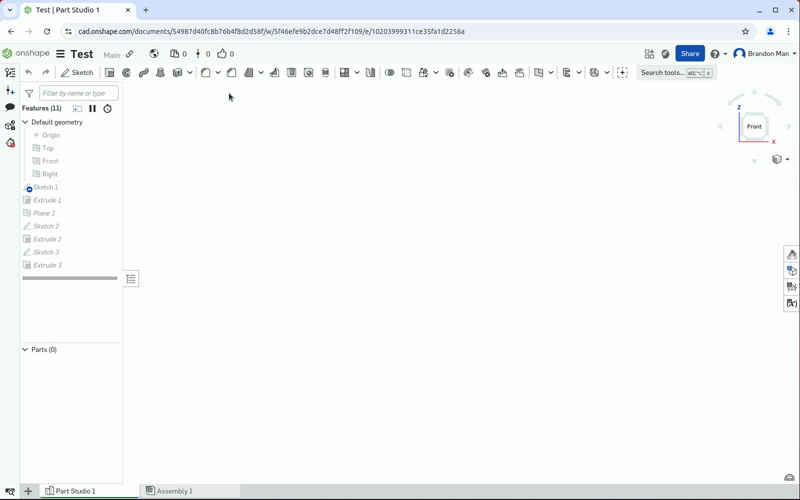
key(shift+s)
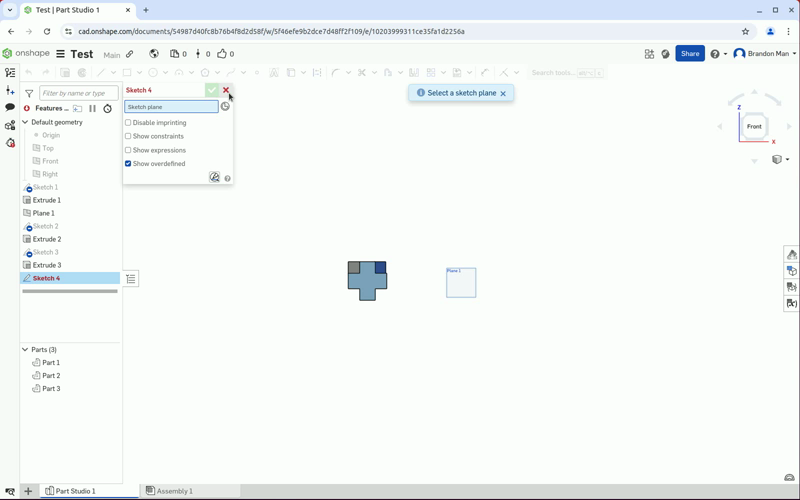
mouse_move(73, 215)
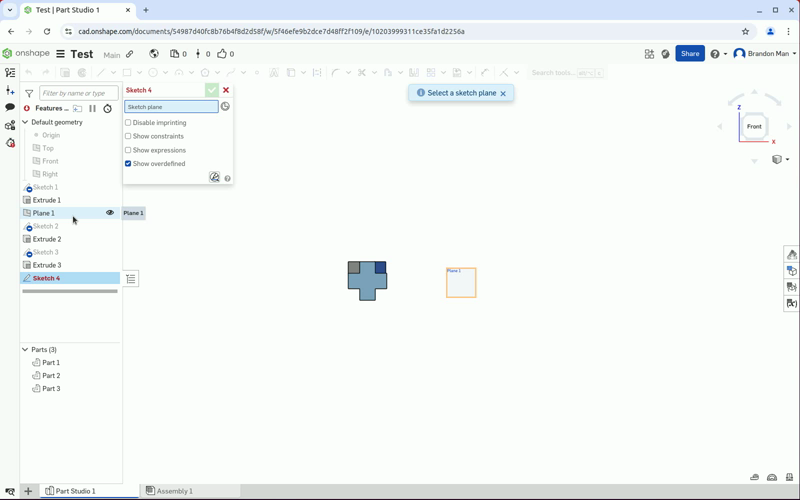
click(73, 215)
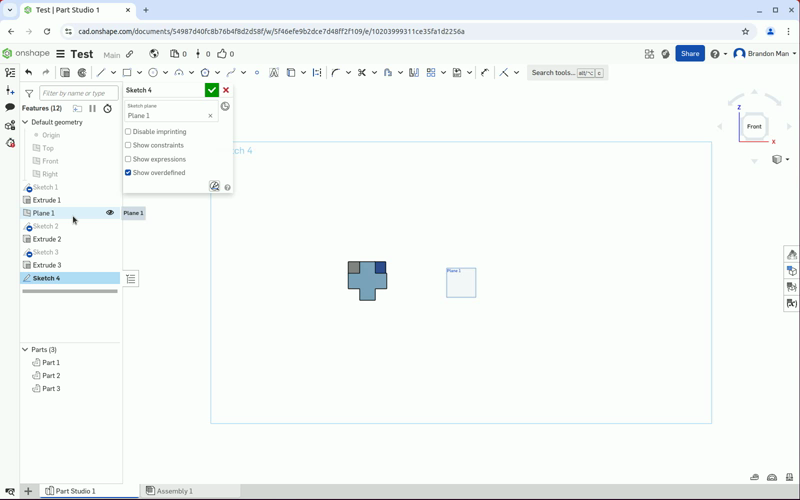
mouse_move(73, 352)
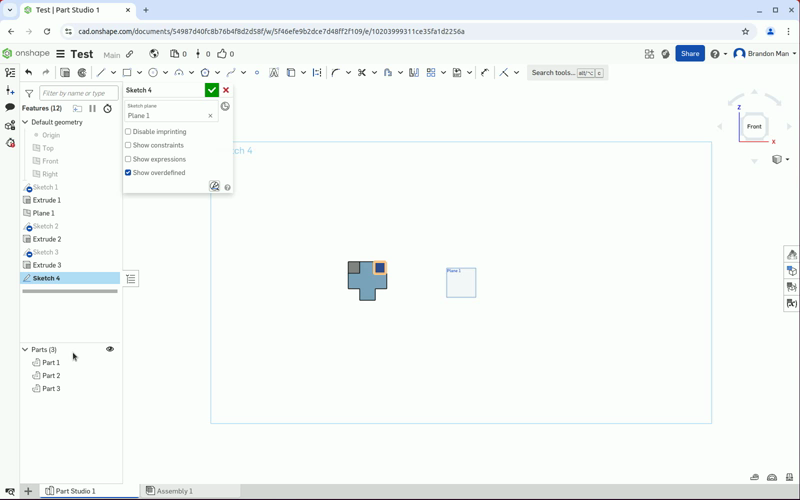
key(y)
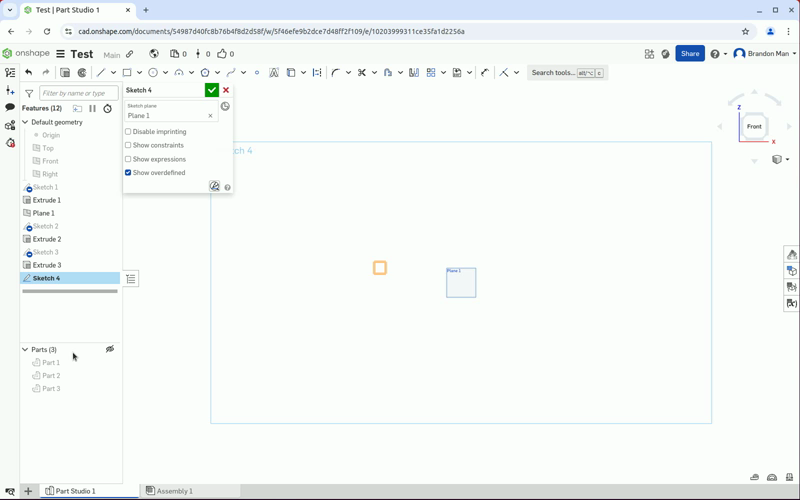
key(l)
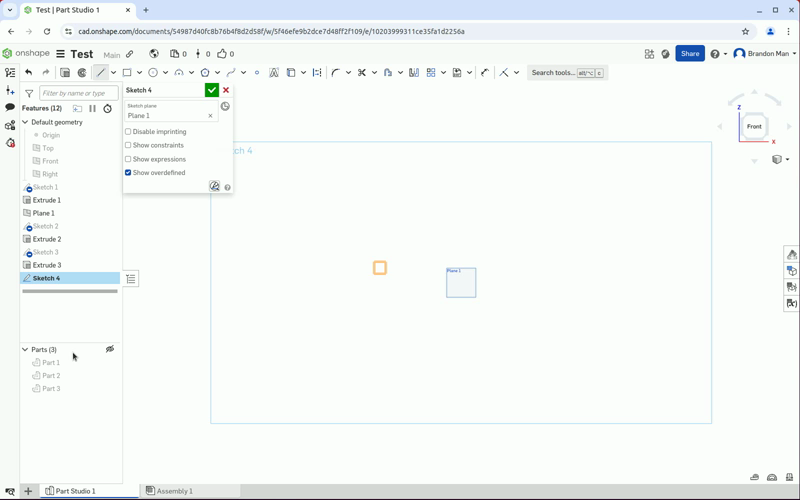
key_down(shift)
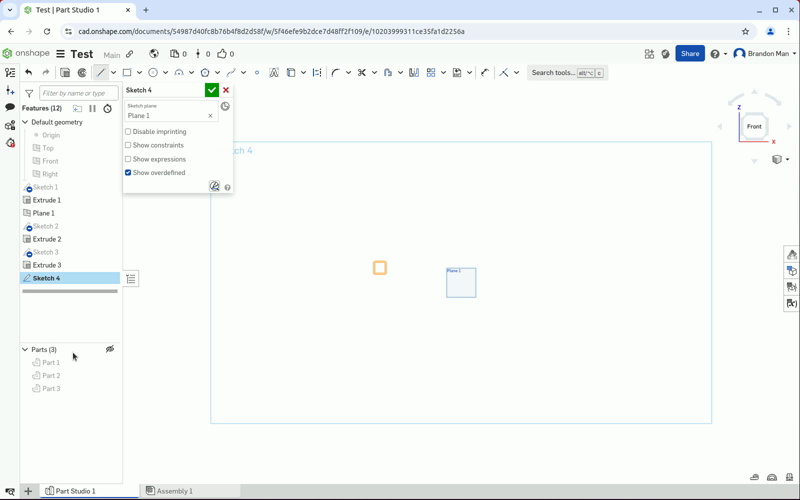
mouse_move(374, 299)
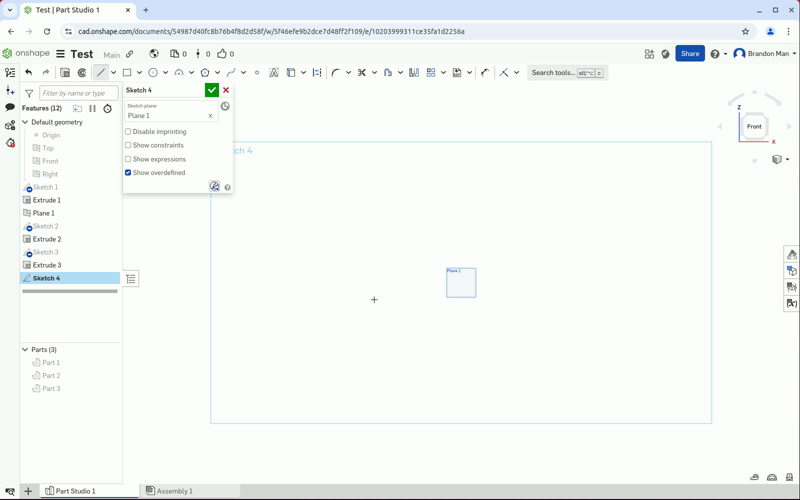
click(374, 299)
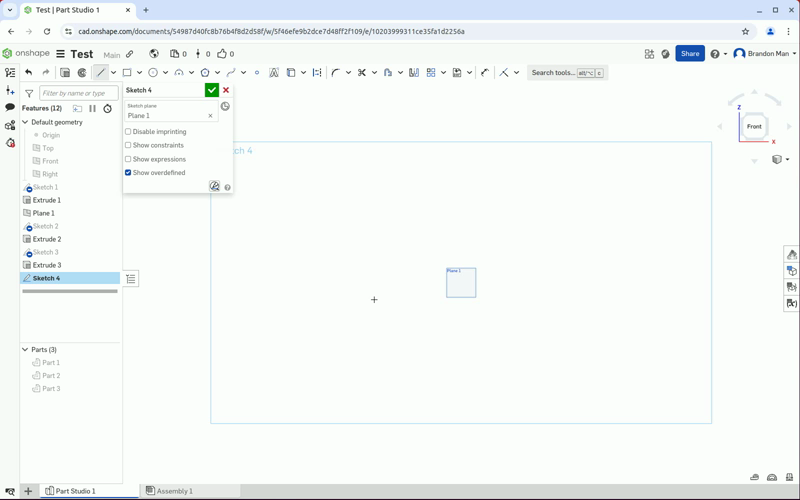
key_up(shift)
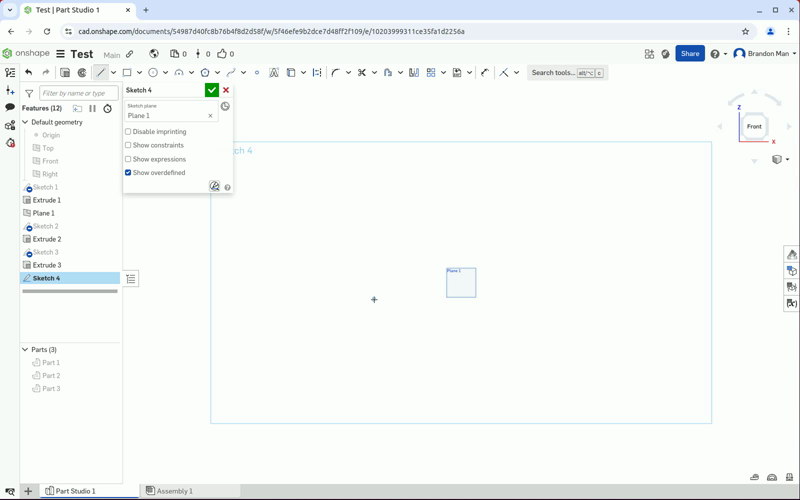
key_down(shift)
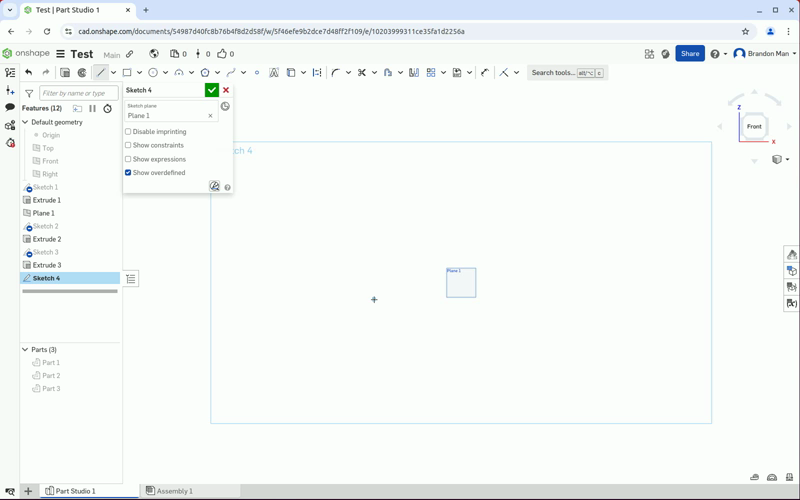
mouse_move(404, 299)
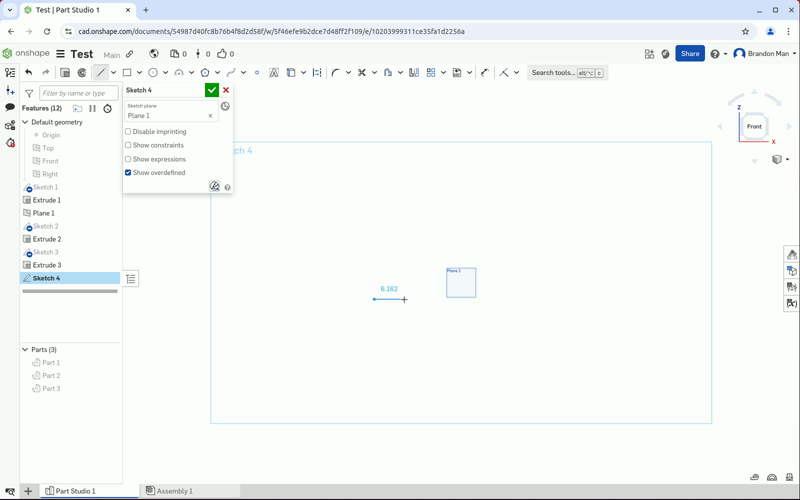
mouse_move(385, 299)
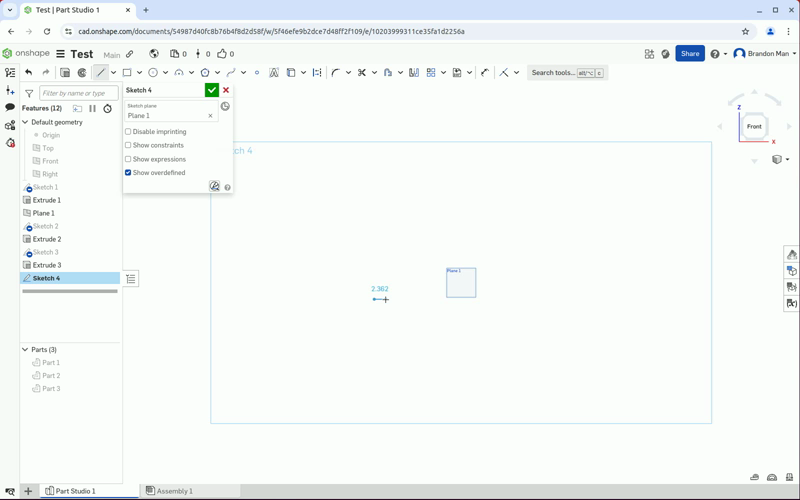
click(385, 299)
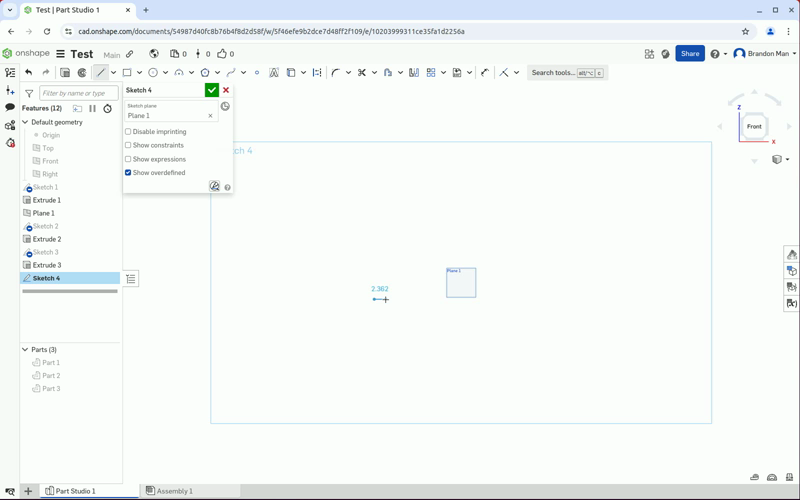
key_up(shift)
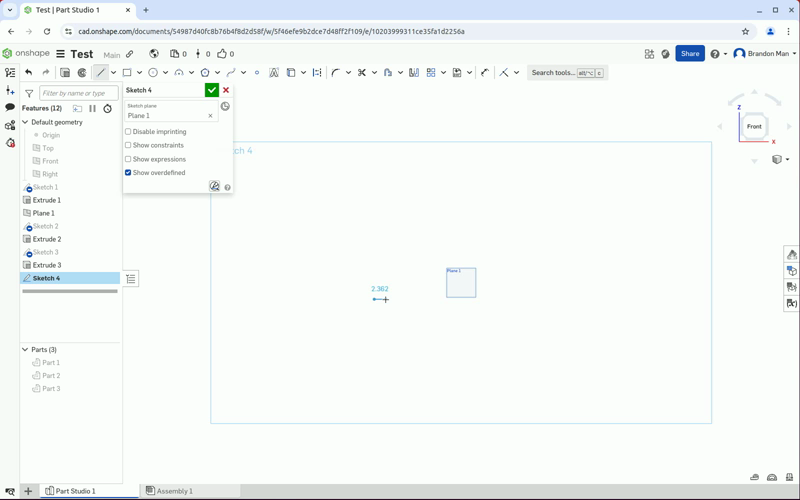
key_down(shift)
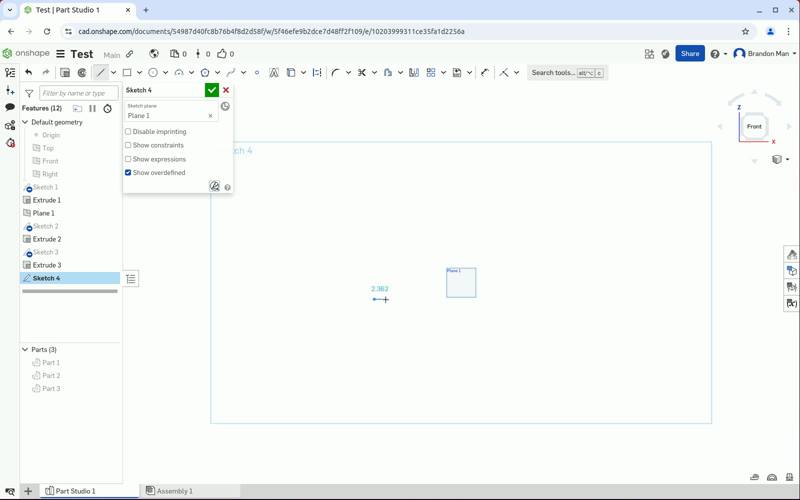
mouse_move(415, 299)
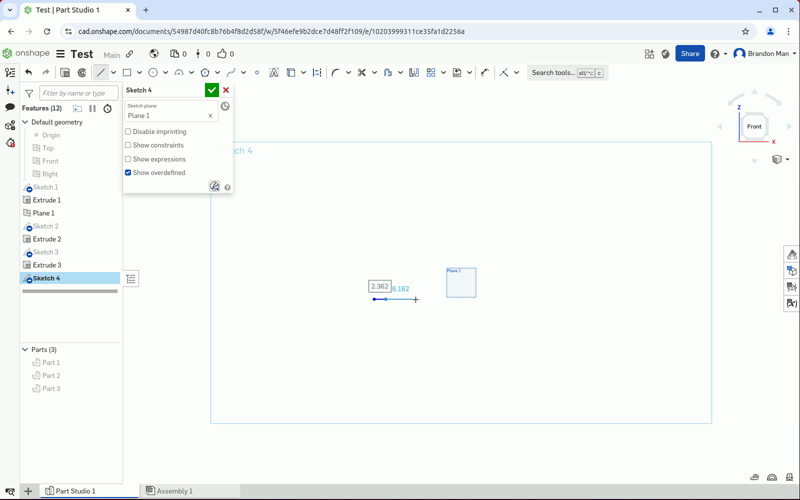
mouse_move(385, 287)
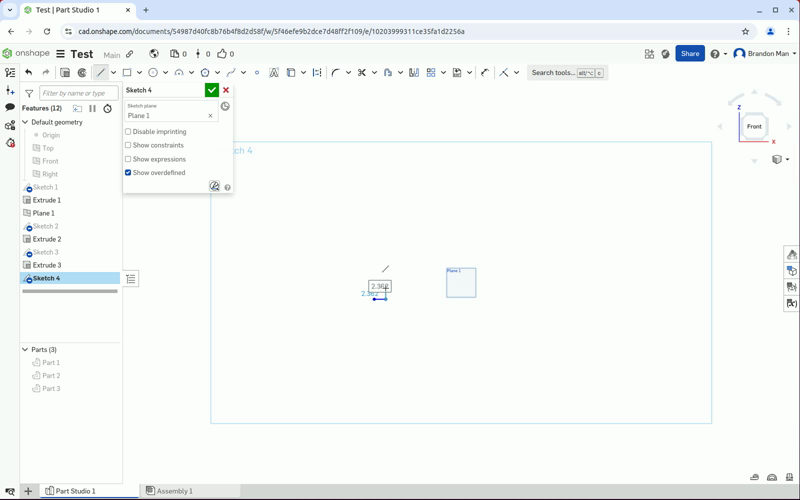
click(385, 287)
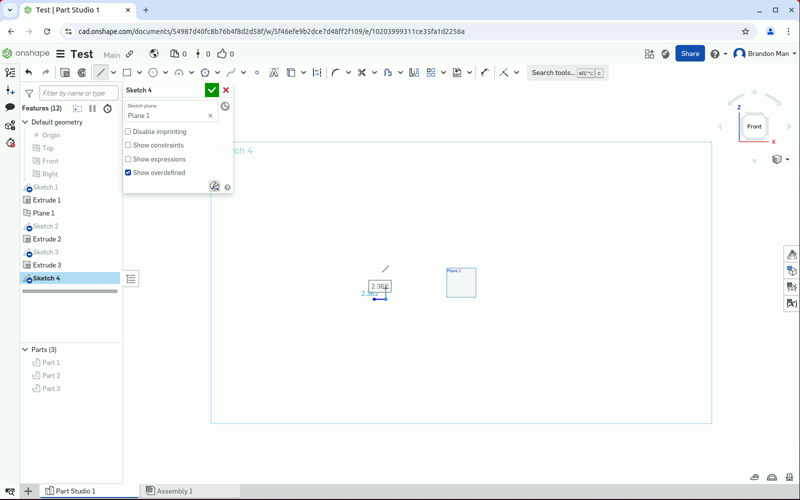
key_up(shift)
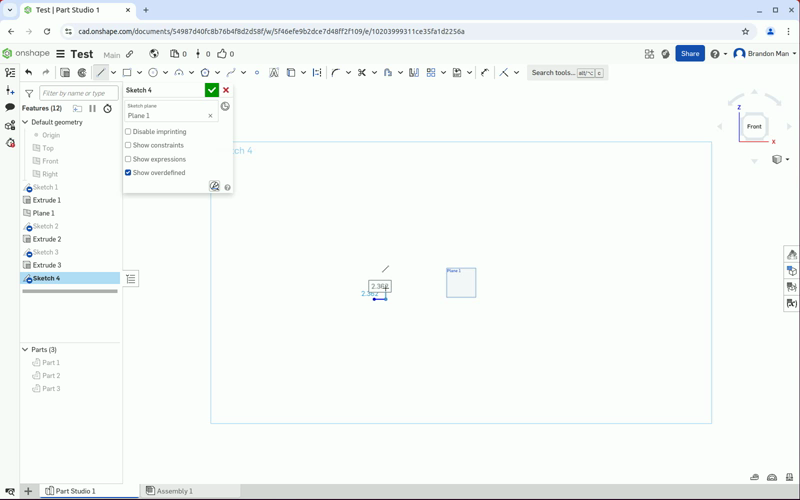
key_down(shift)
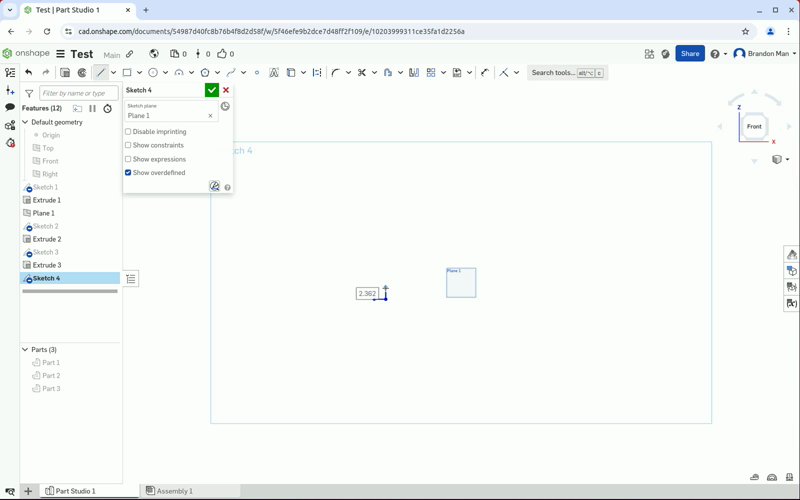
mouse_move(415, 287)
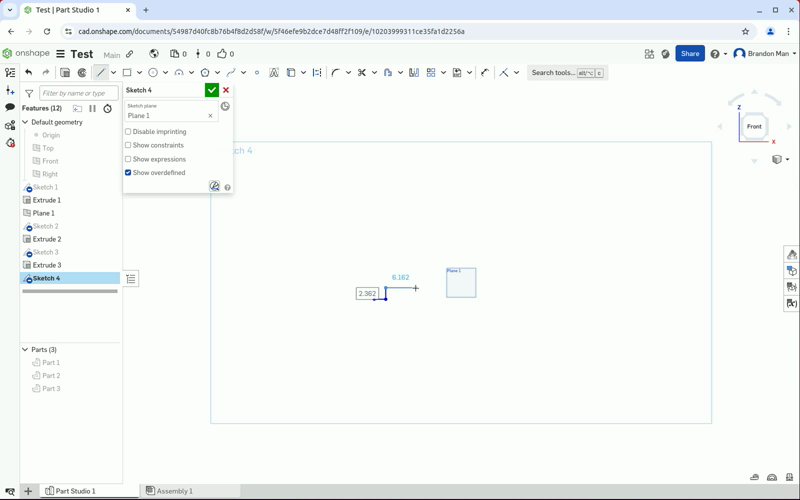
mouse_move(374, 287)
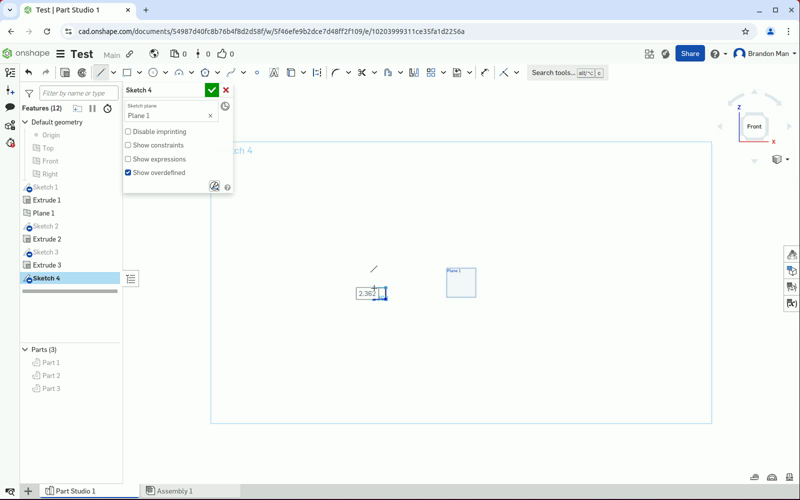
click(374, 287)
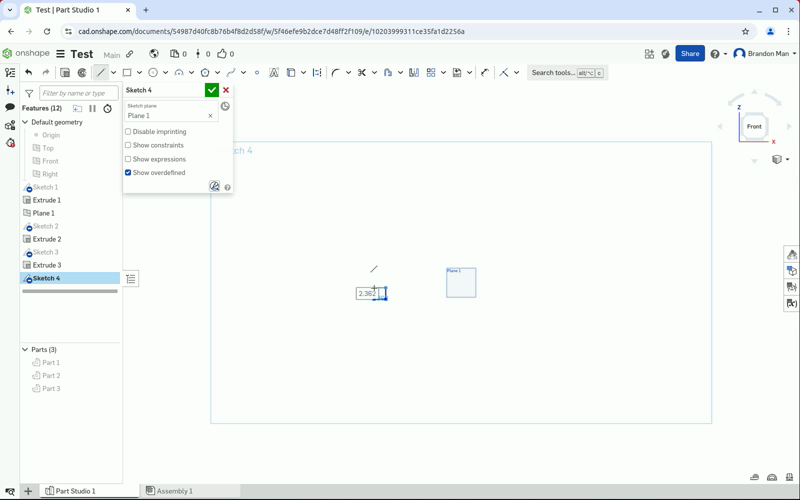
key_up(shift)
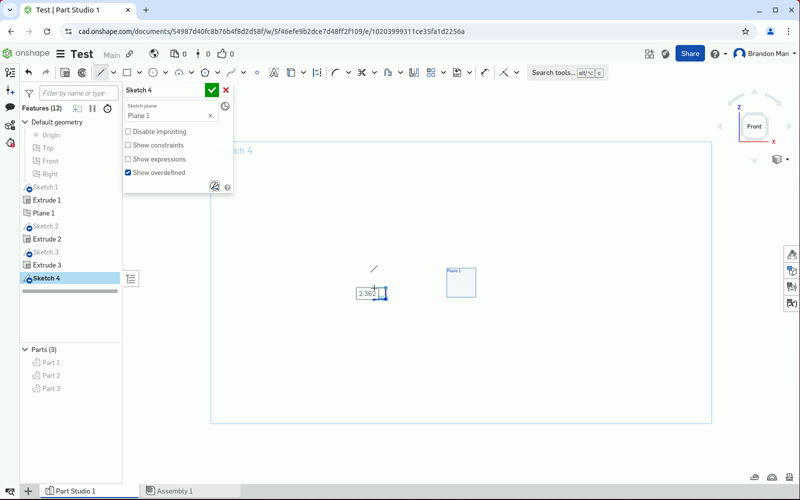
mouse_move(404, 287)
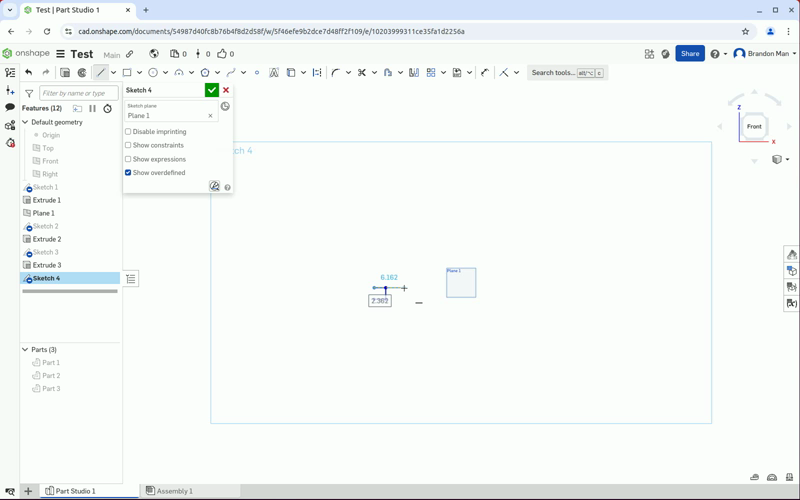
key_down(shift)
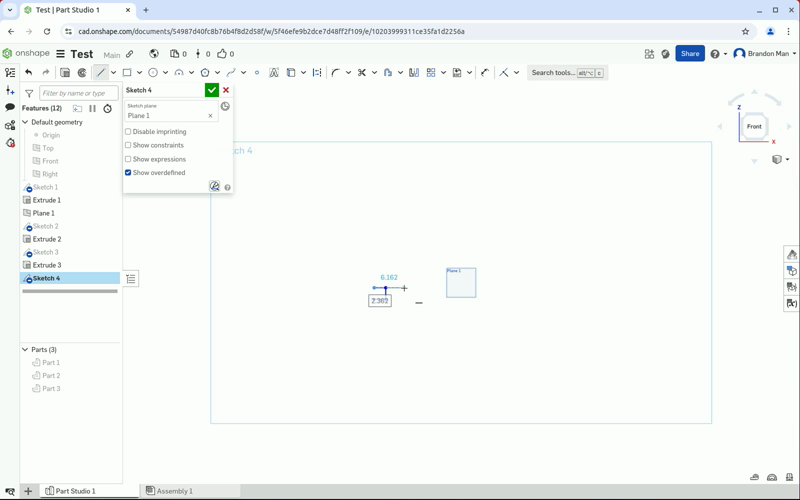
mouse_move(374, 299)
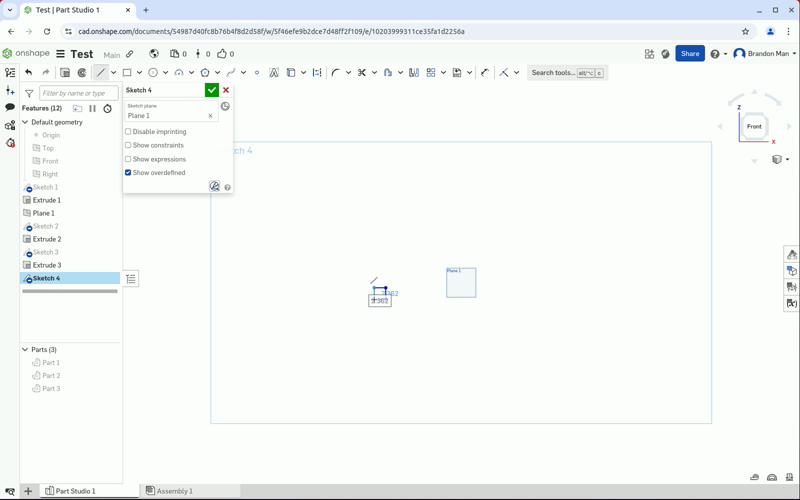
key_up(shift)
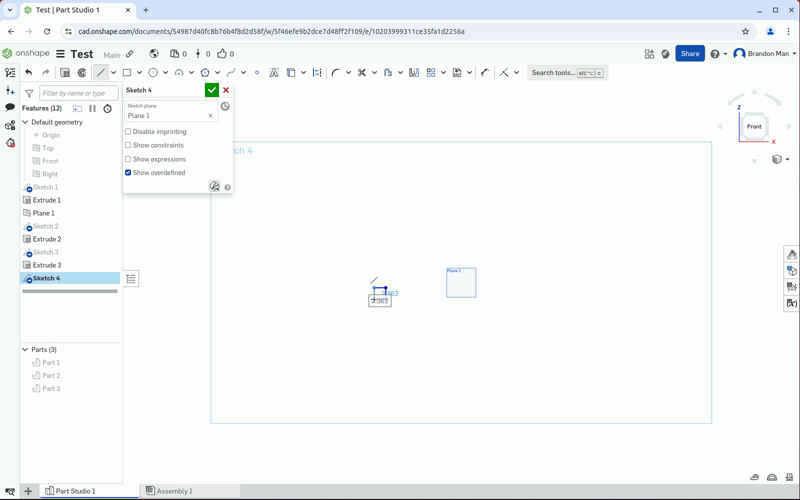
click(374, 299)
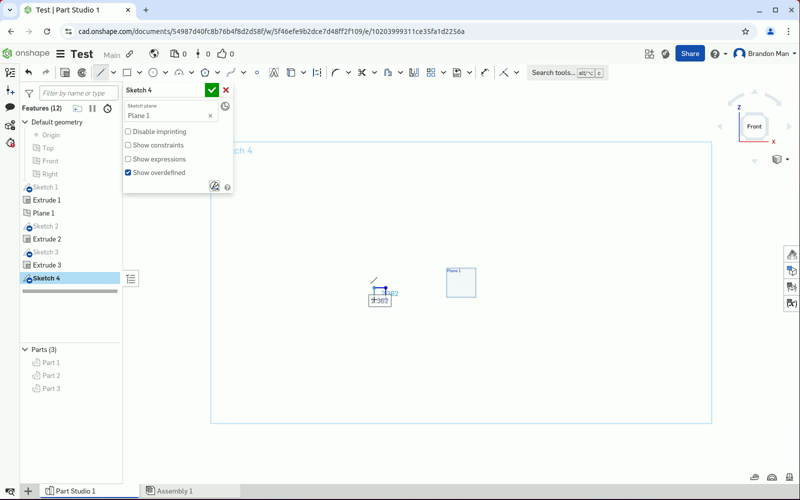
key(esc)
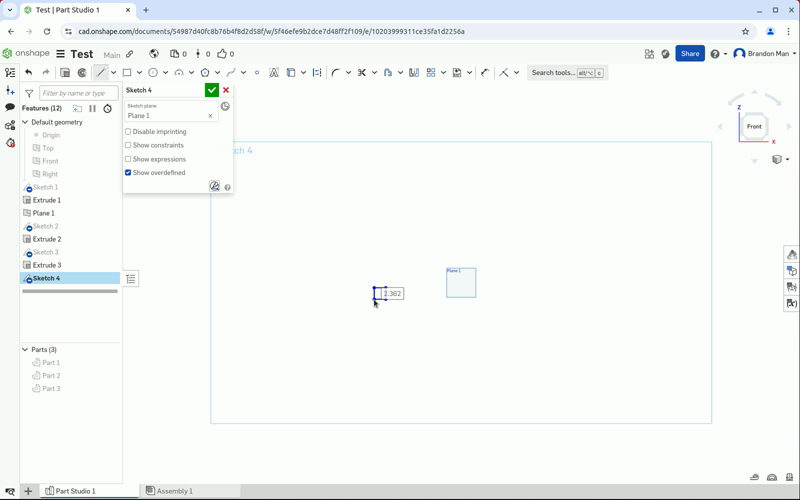
mouse_move(375, 288)
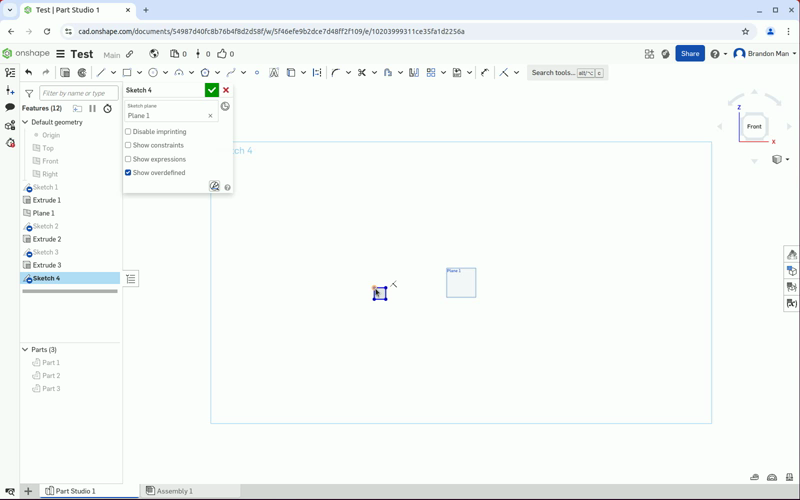
scroll(6)
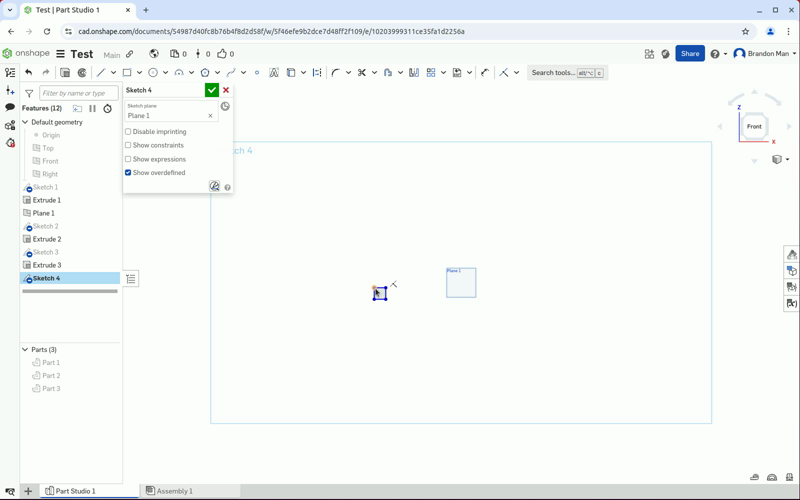
scroll(6)
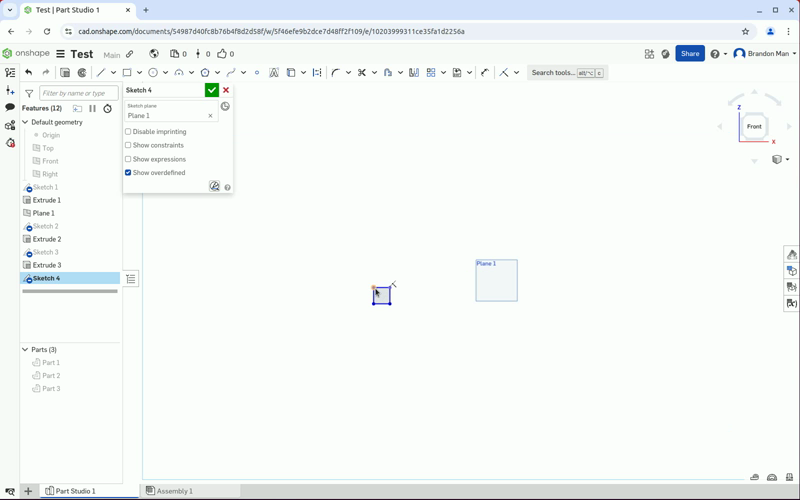
scroll(6)
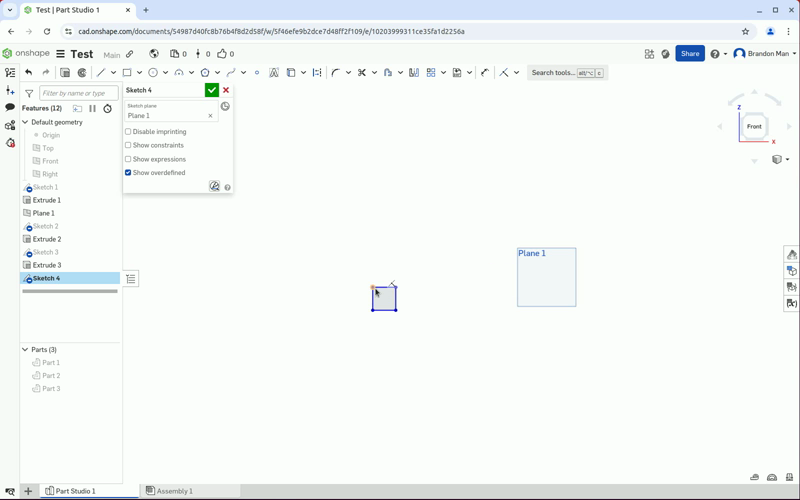
scroll(6)
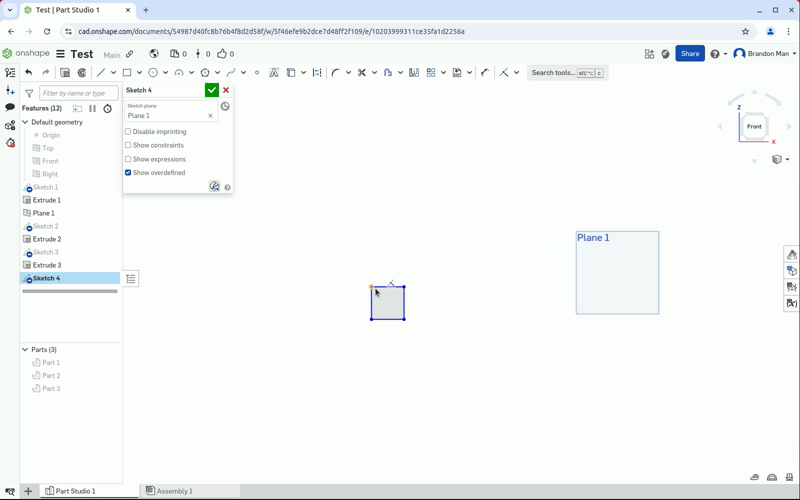
scroll(6)
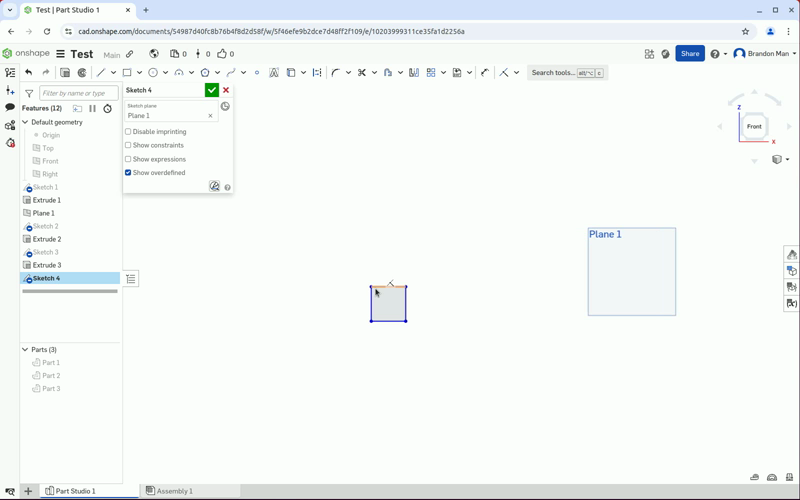
scroll(6)
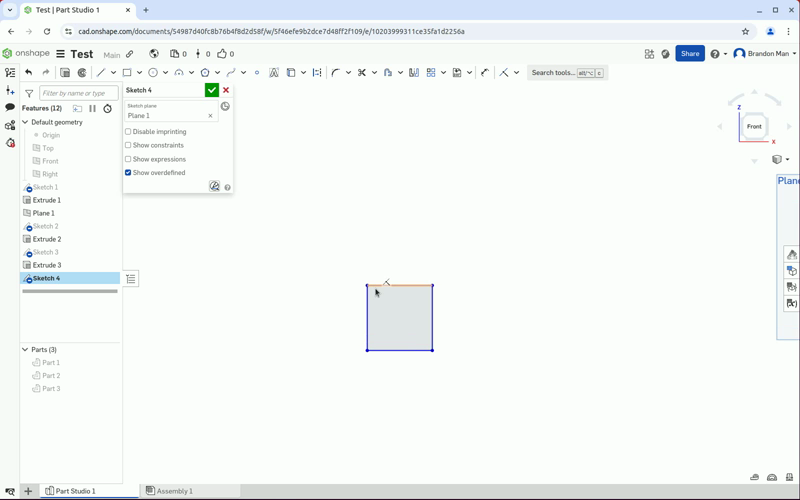
scroll(6)
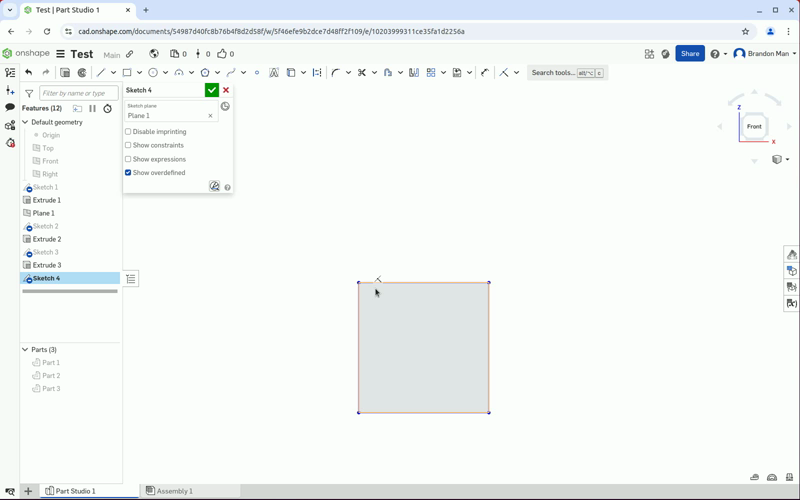
click(375, 288)
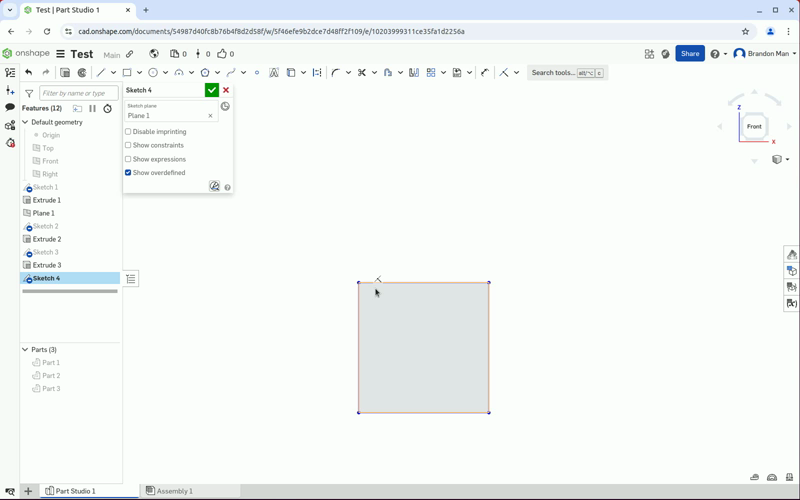
scroll(-6)
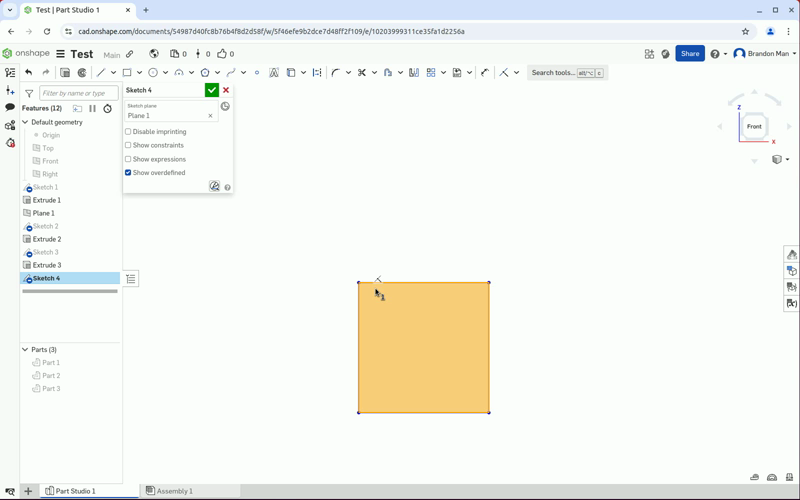
scroll(-6)
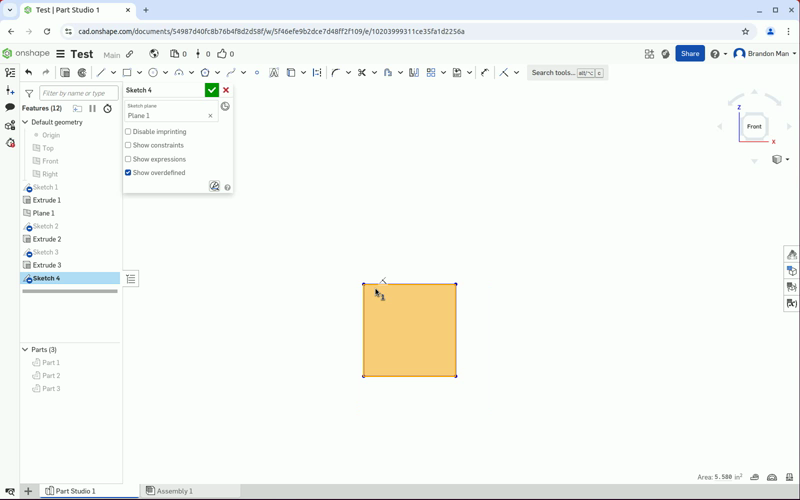
scroll(-6)
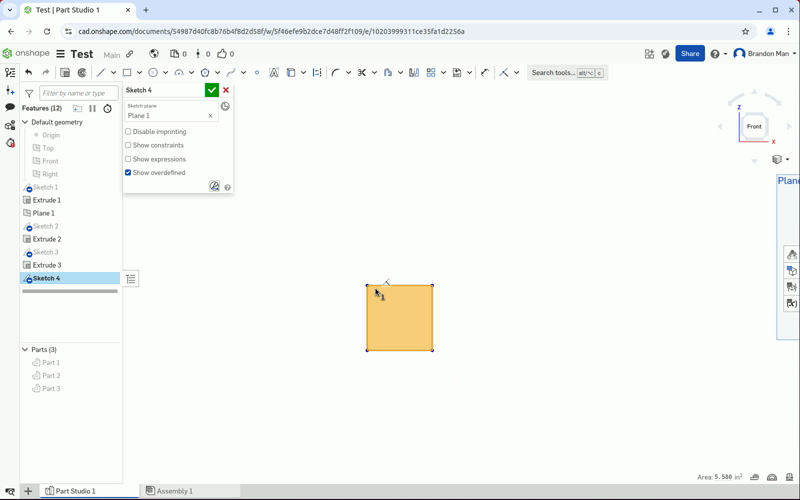
scroll(-6)
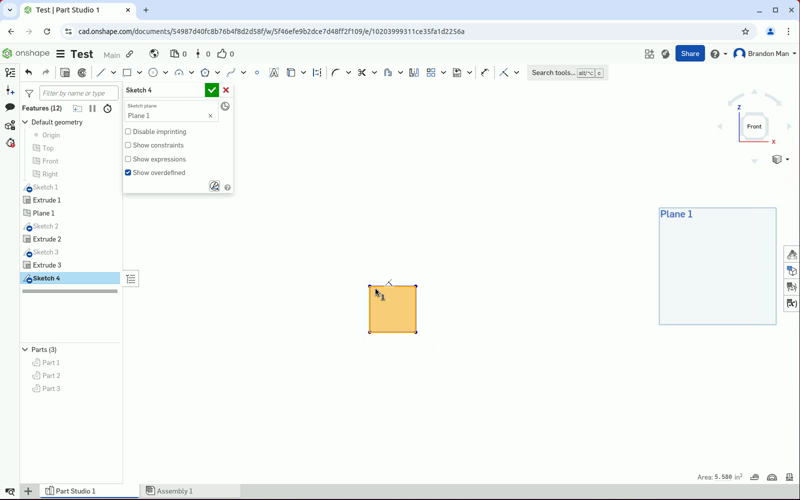
scroll(-6)
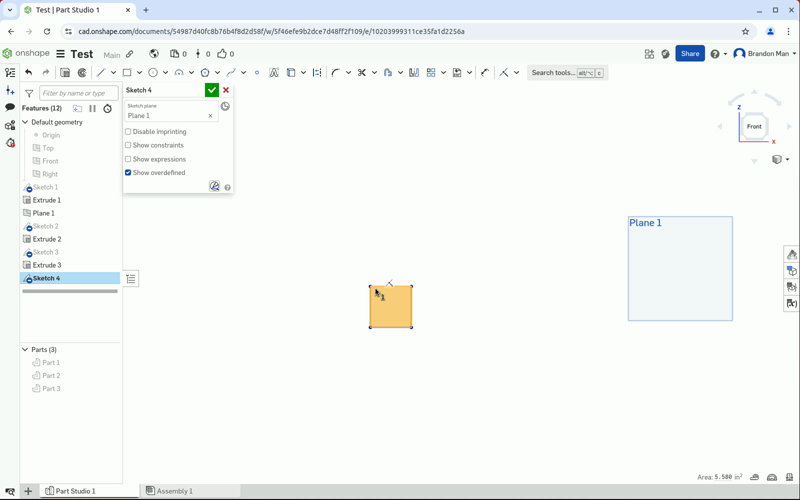
scroll(-6)
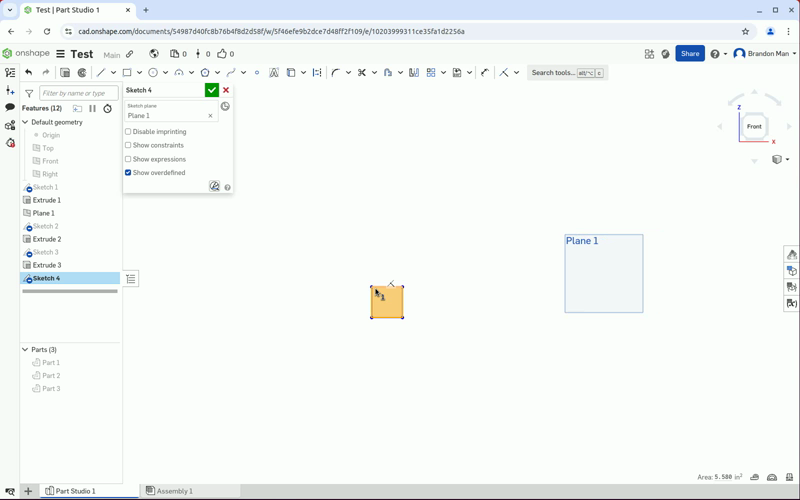
scroll(-6)
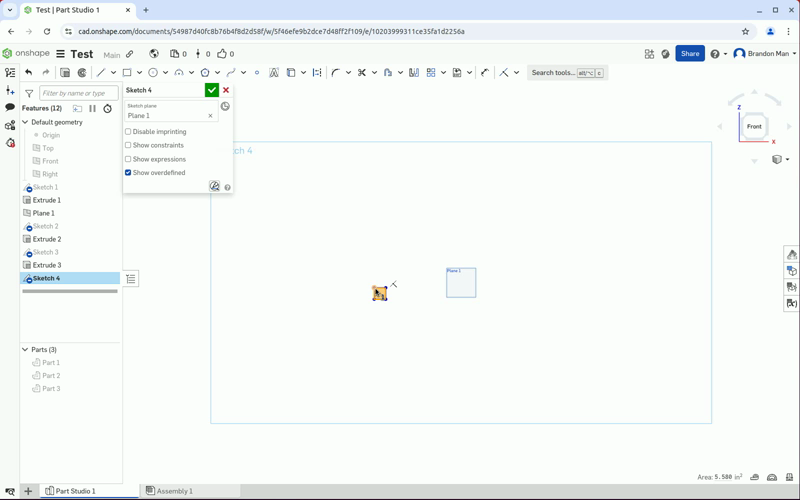
mouse_move(73, 352)
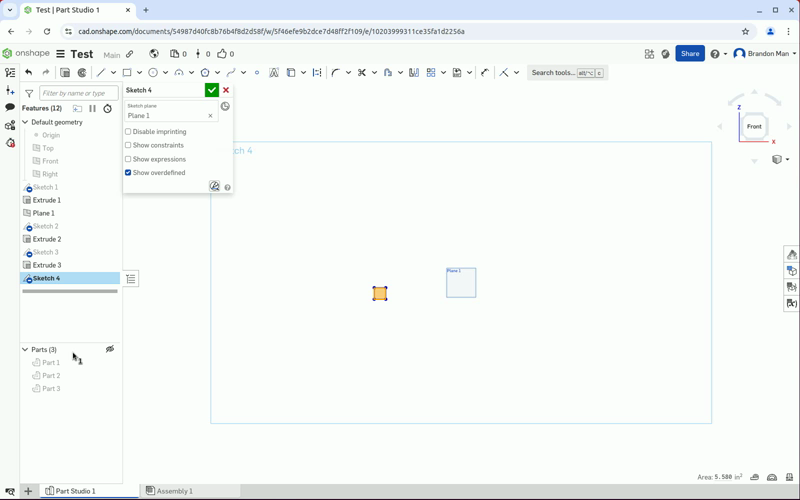
key(shift+y)
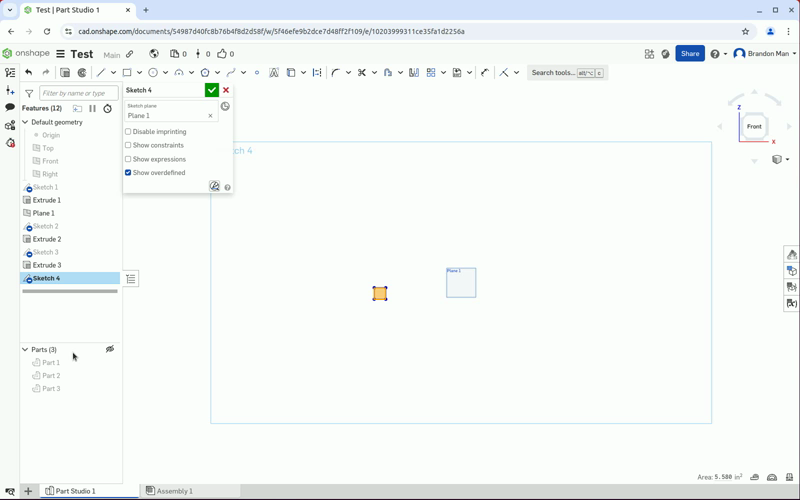
key(shift+e)
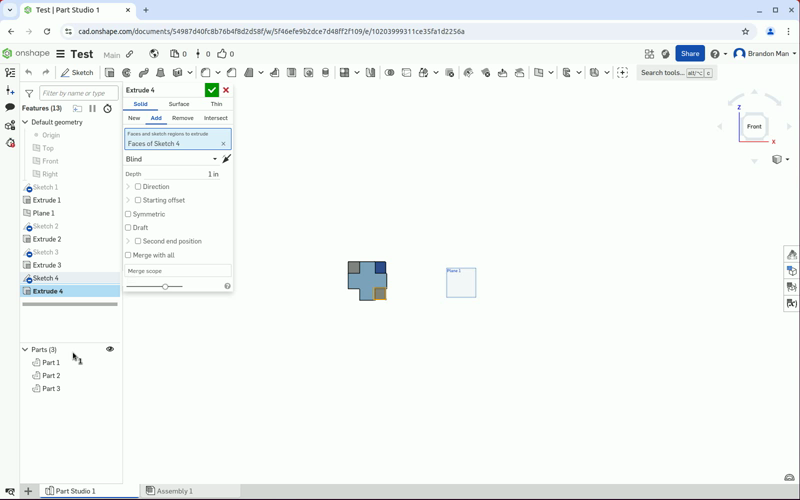
mouse_move(143, 106)
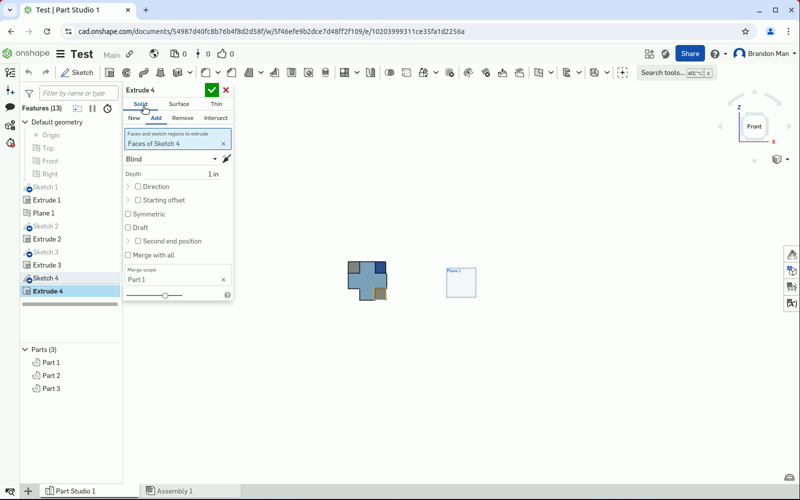
click(143, 106)
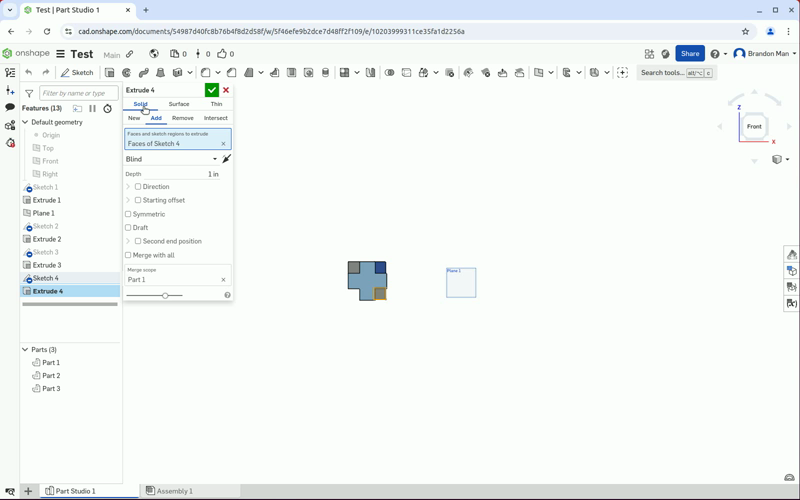
mouse_move(137, 120)
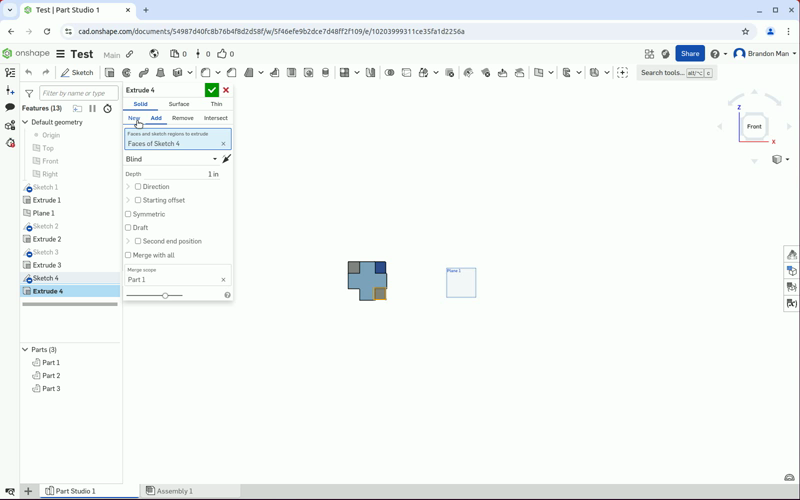
click(137, 120)
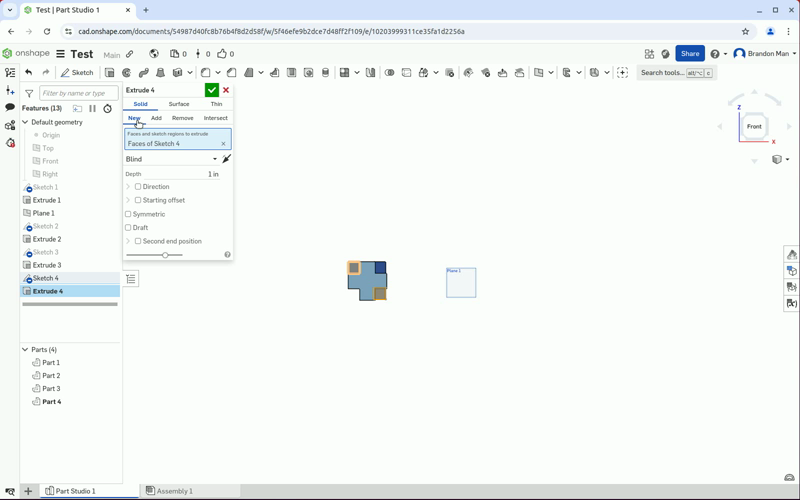
key(tab, 4)
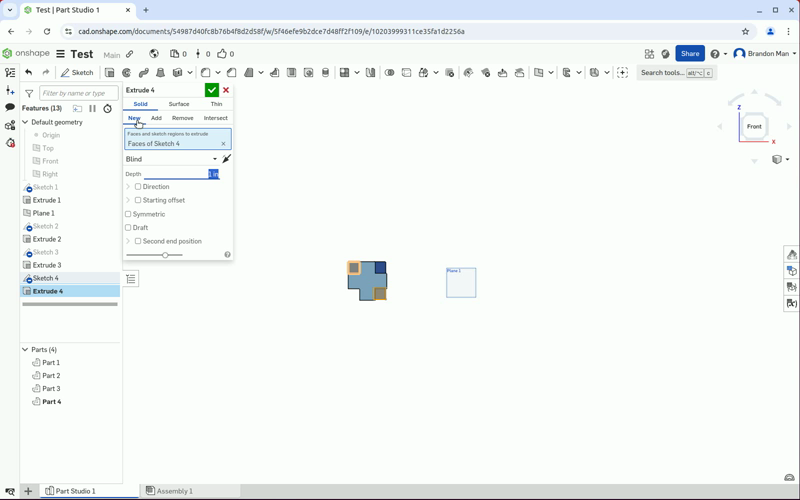
text(-11.073)
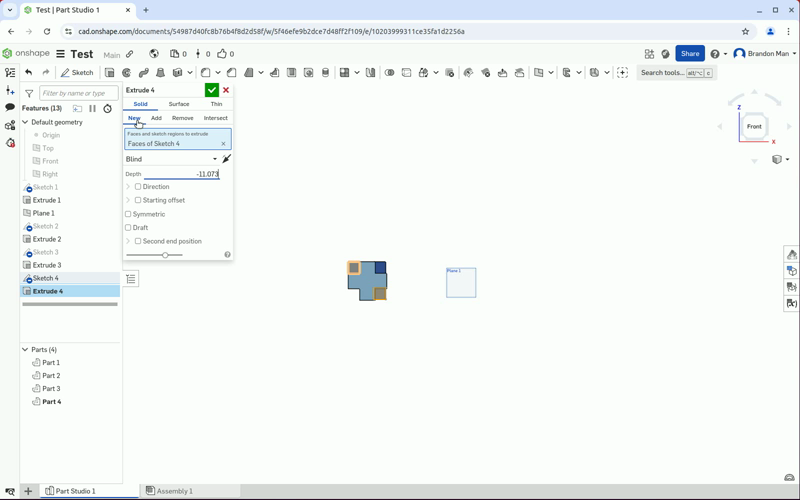
key(enter)
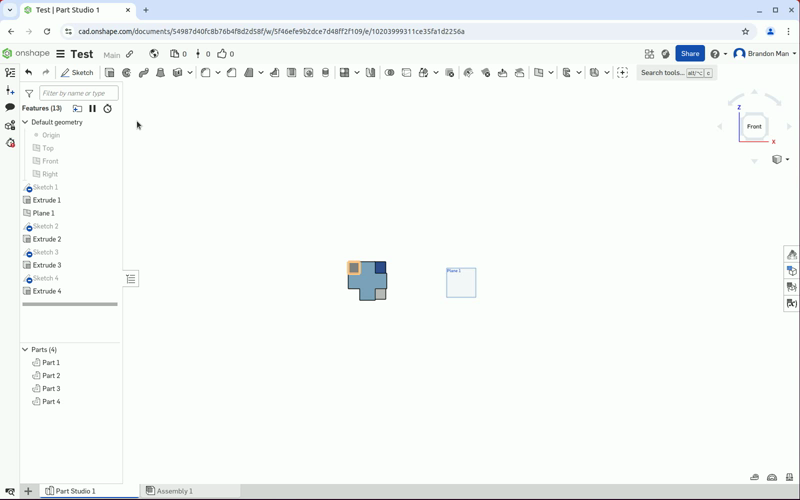
key(shift+h)
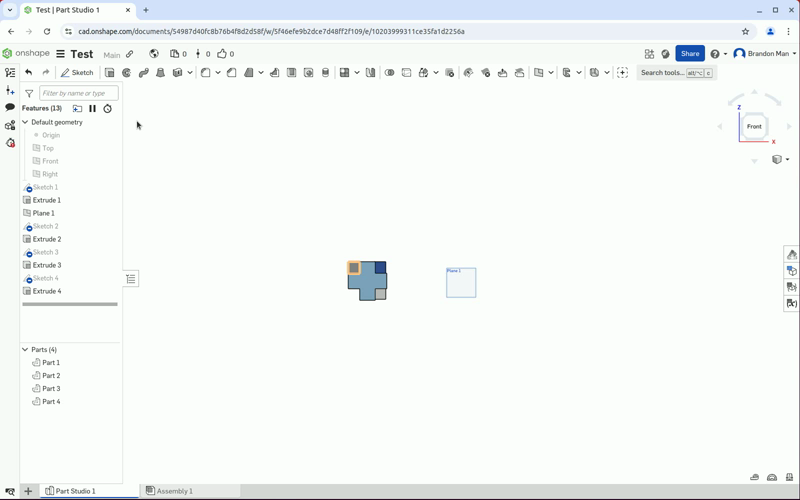
key(shift+h)
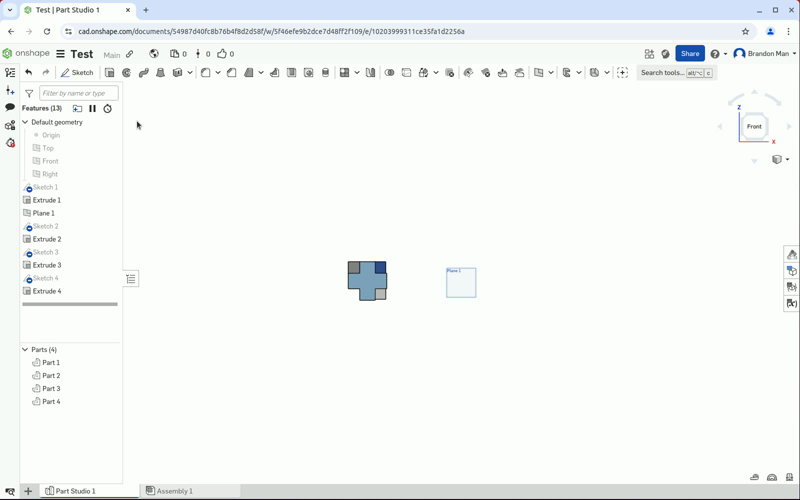
mouse_move(73, 189)
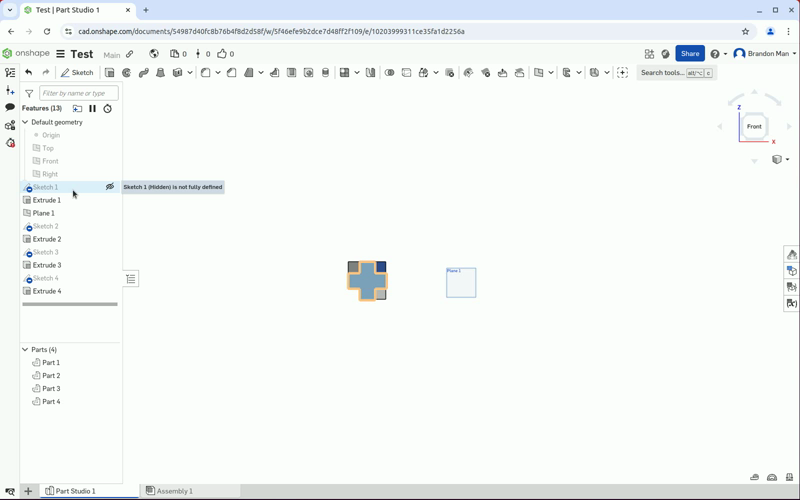
click(73, 189)
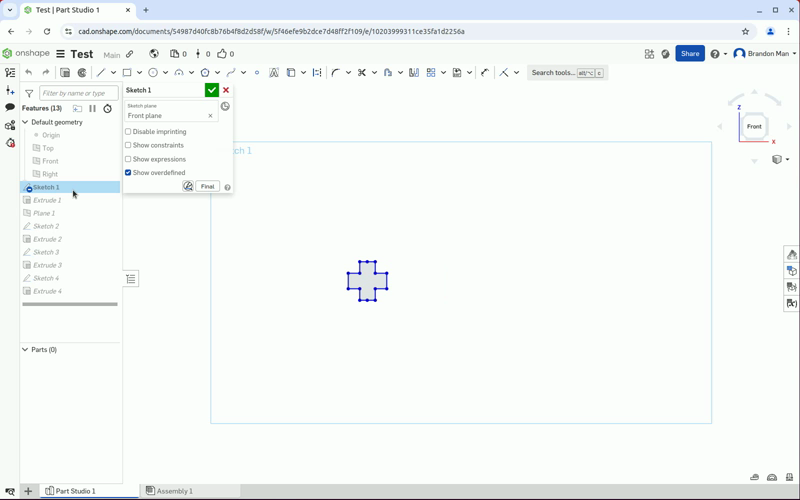
mouse_move(229, 92)
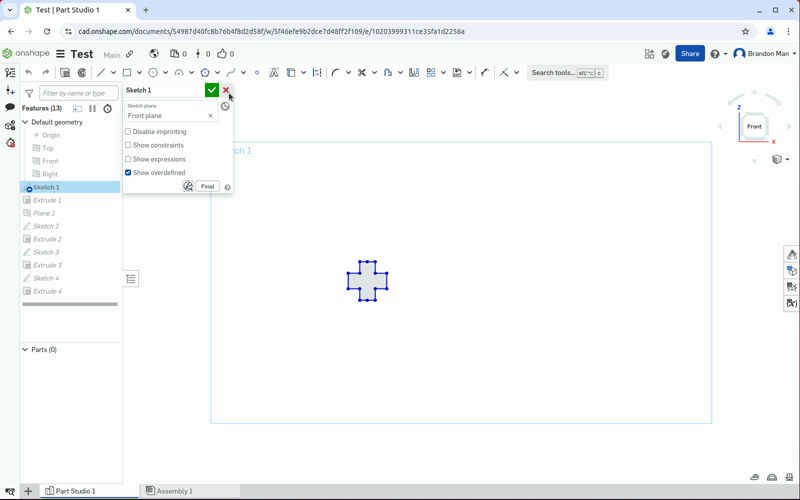
click(229, 92)
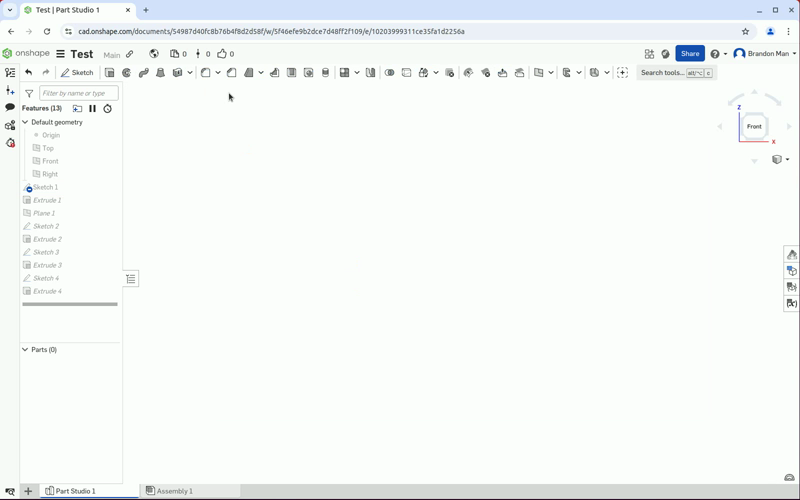
key(shift+s)
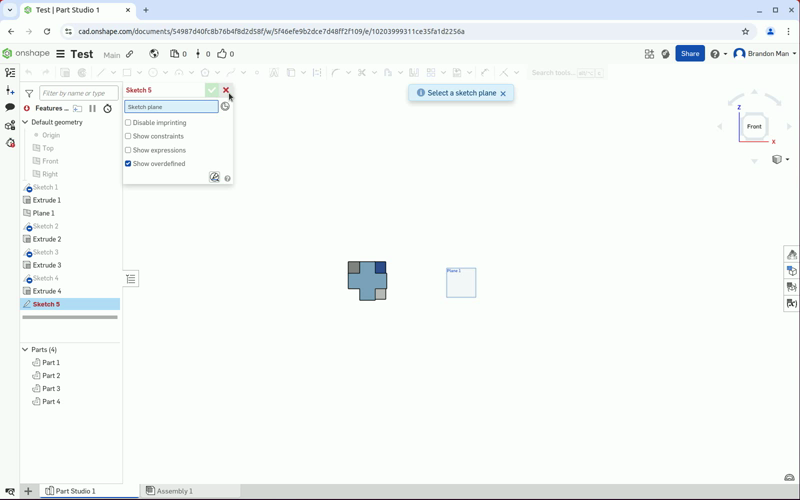
mouse_move(73, 215)
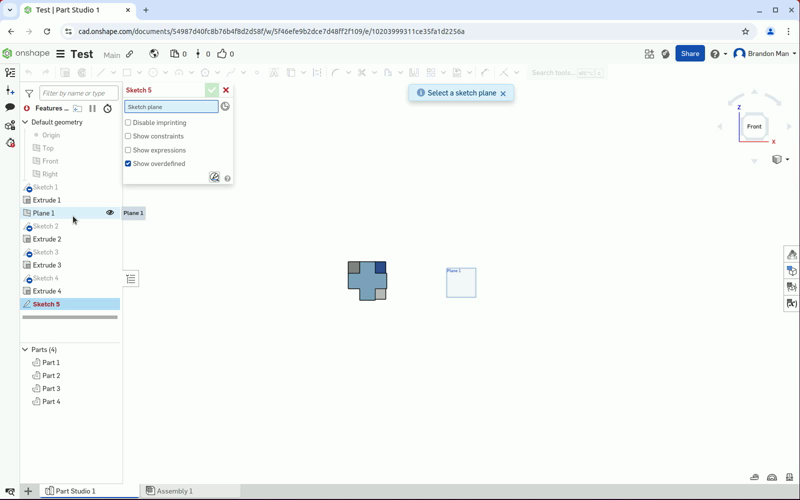
click(73, 215)
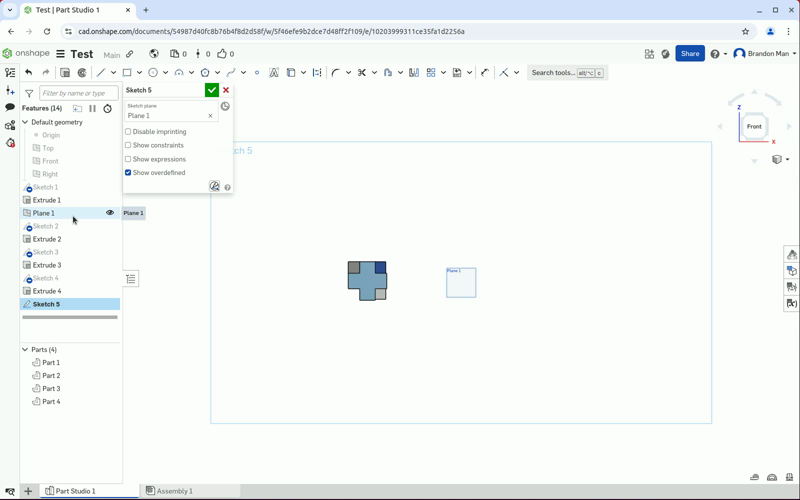
mouse_move(73, 352)
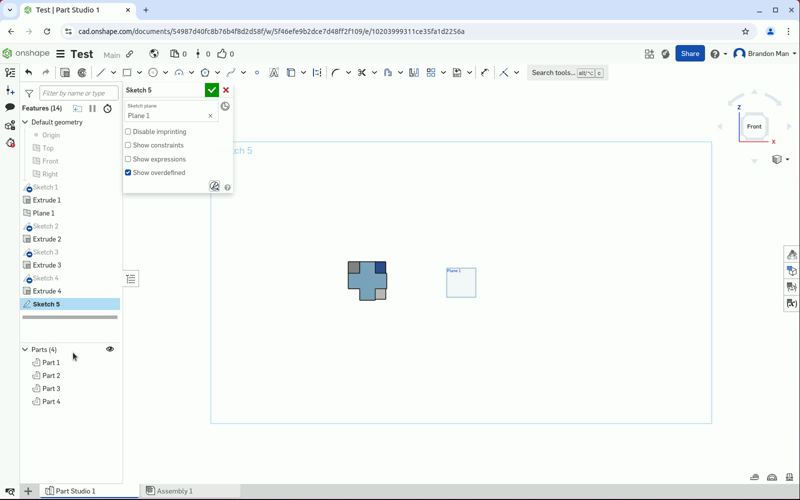
key(y)
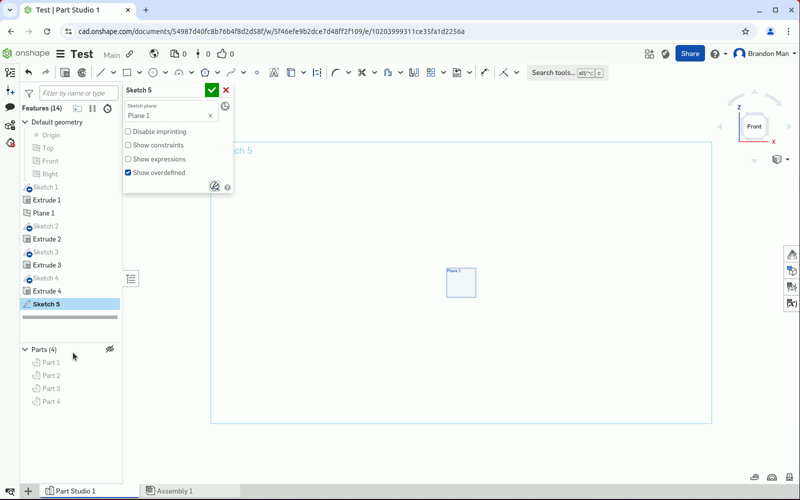
key(l)
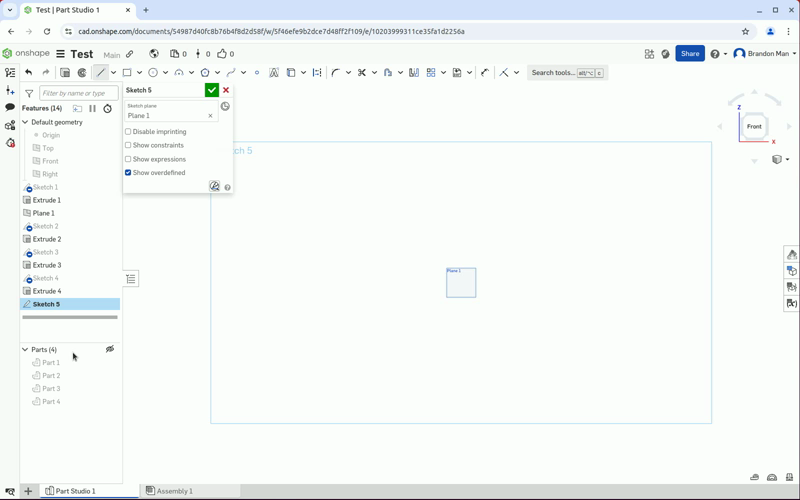
key_down(shift)
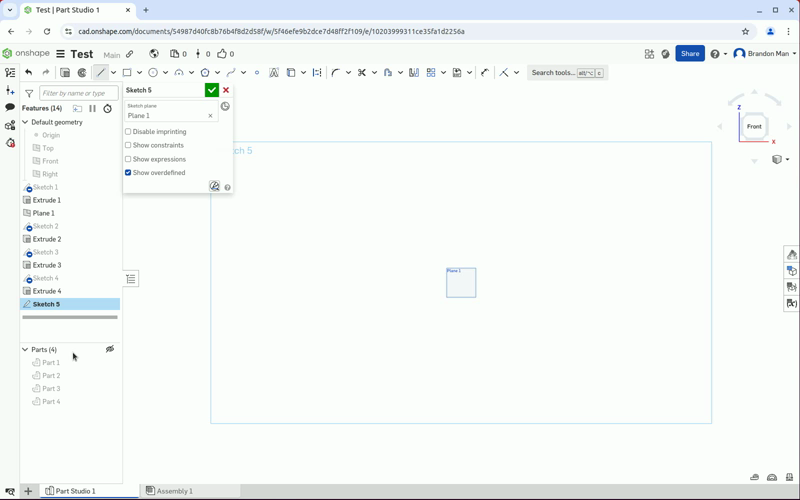
mouse_move(348, 299)
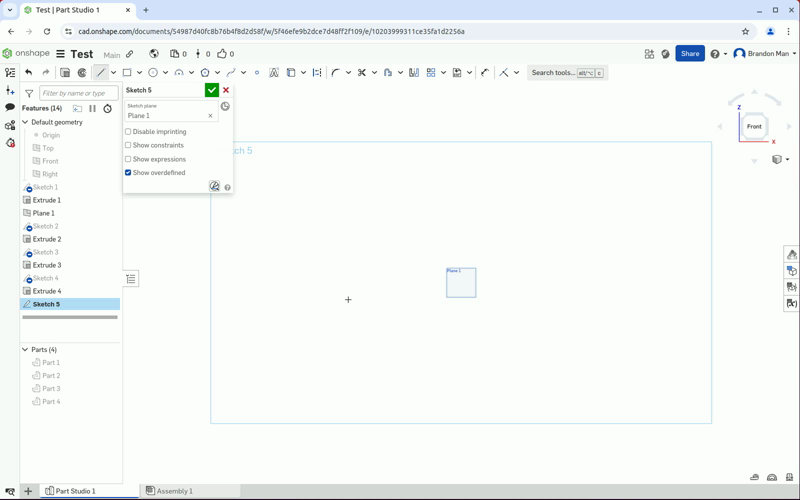
click(348, 299)
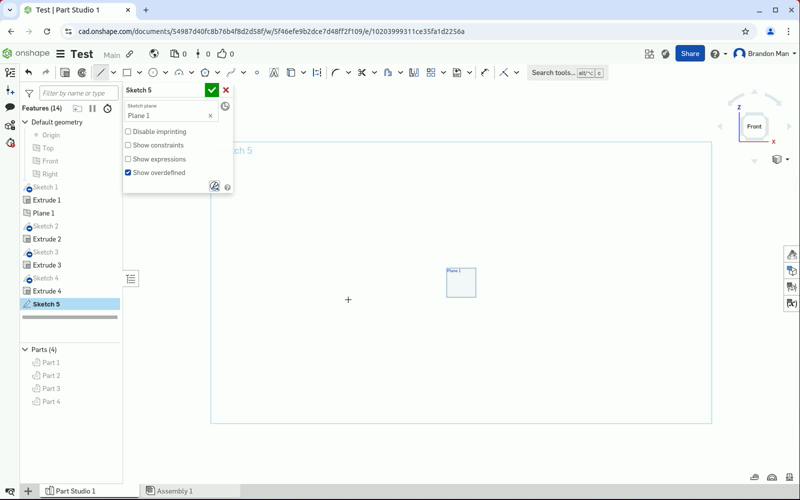
key_up(shift)
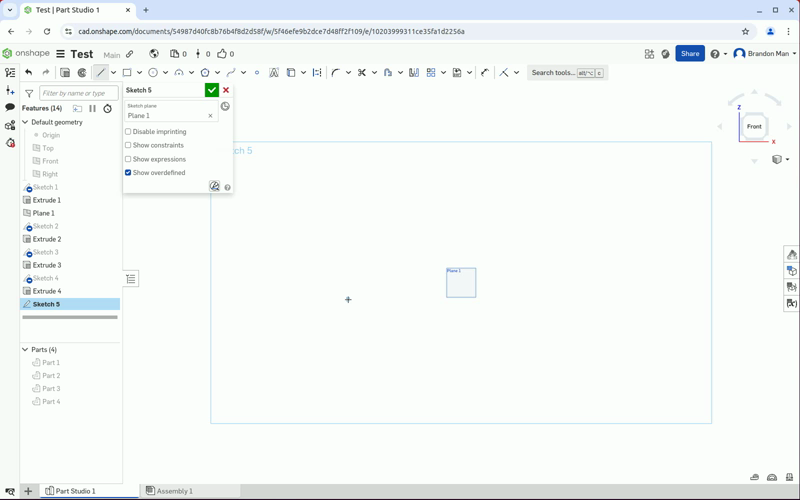
key_down(shift)
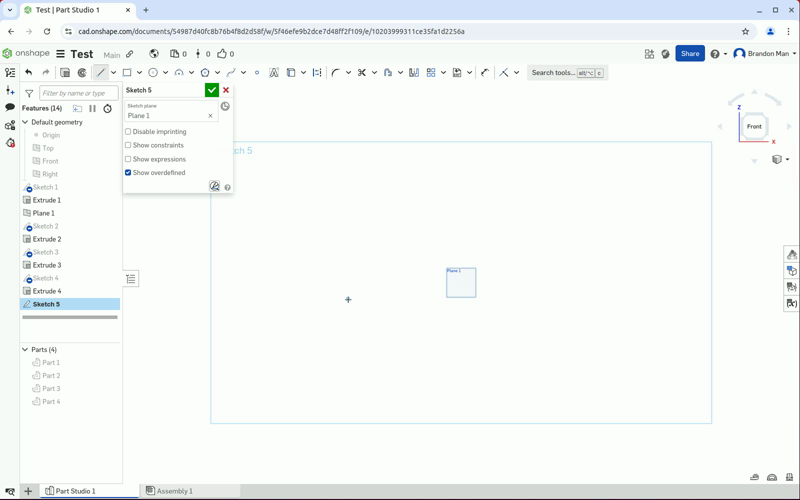
mouse_move(378, 299)
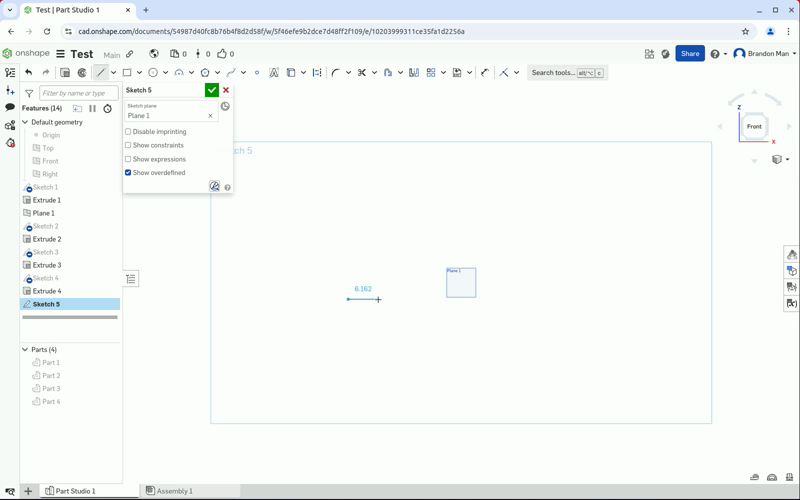
mouse_move(359, 299)
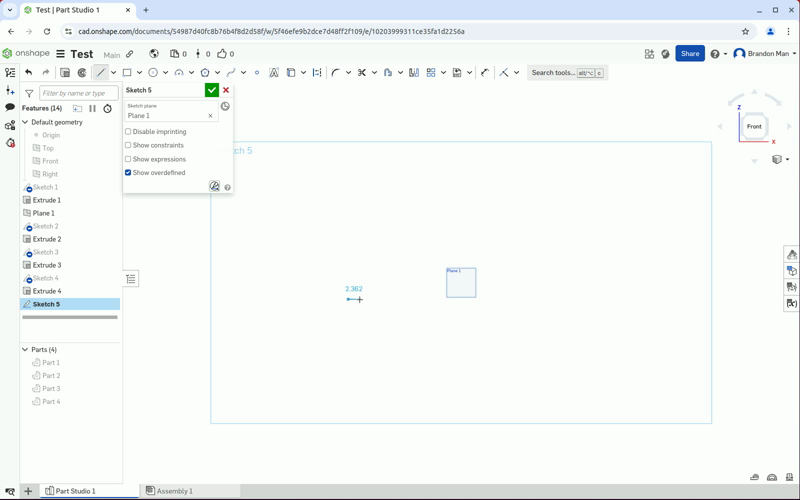
click(359, 299)
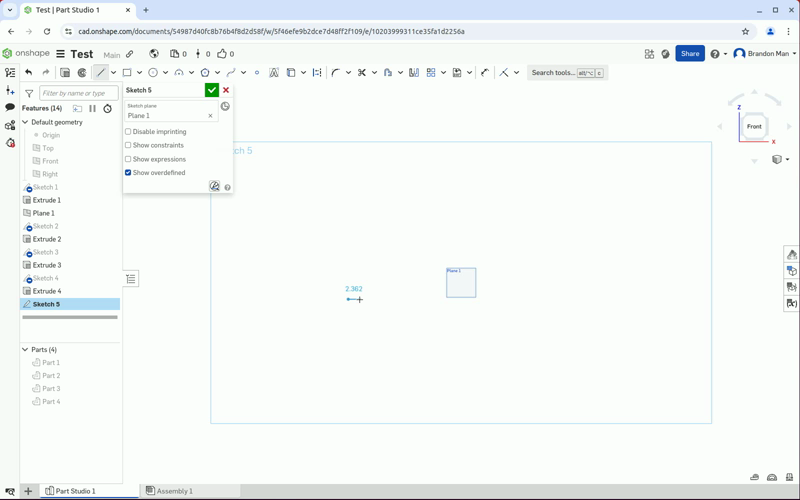
key_up(shift)
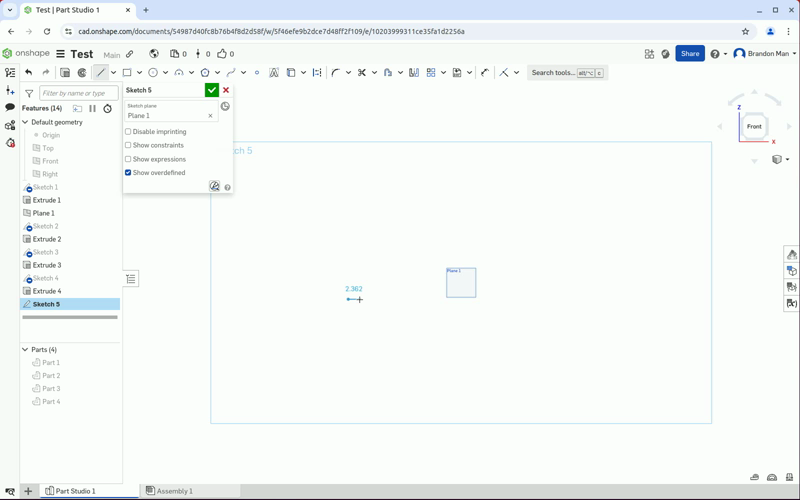
key_down(shift)
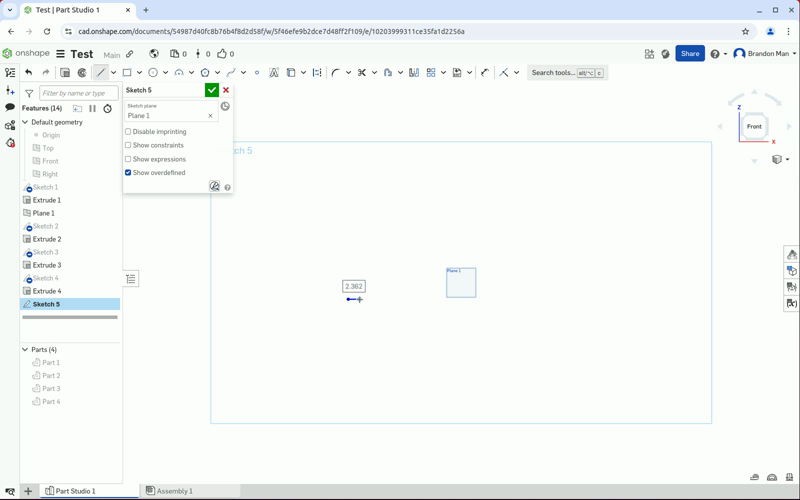
mouse_move(389, 299)
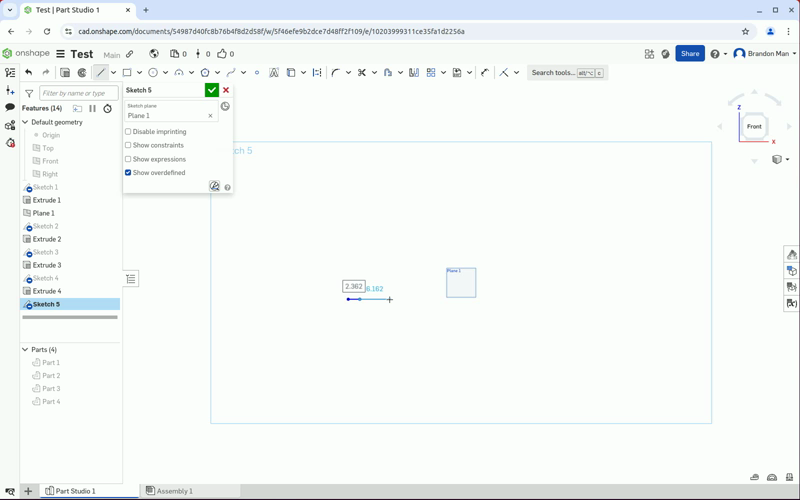
mouse_move(359, 287)
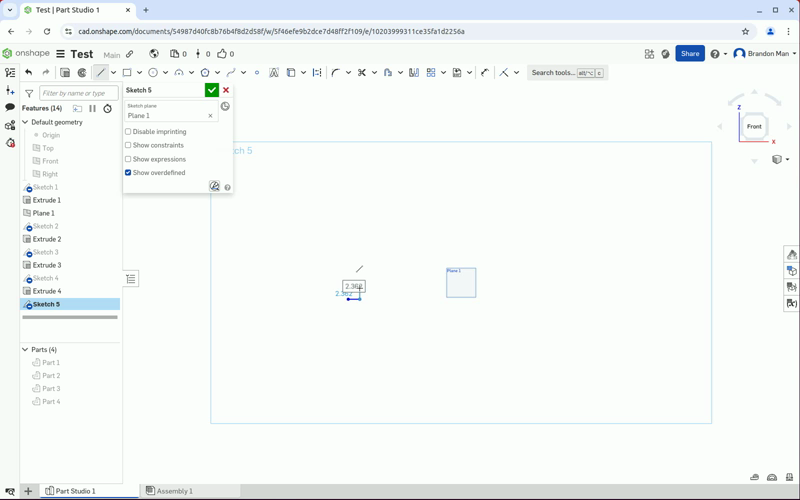
click(359, 287)
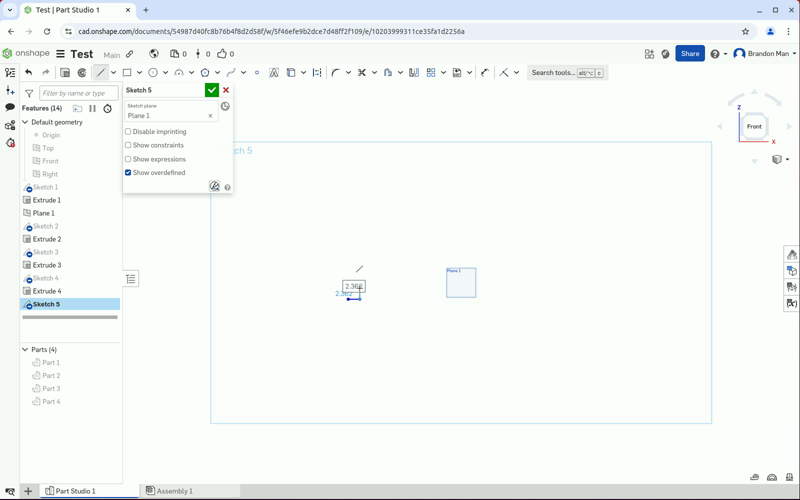
key_up(shift)
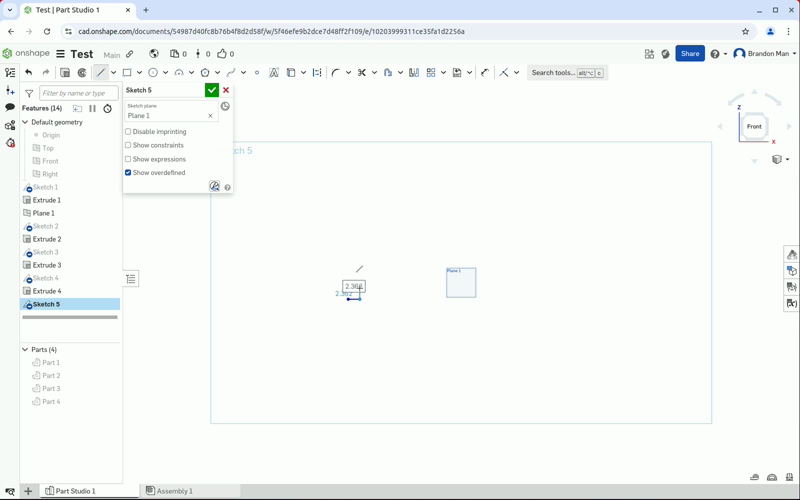
key_down(shift)
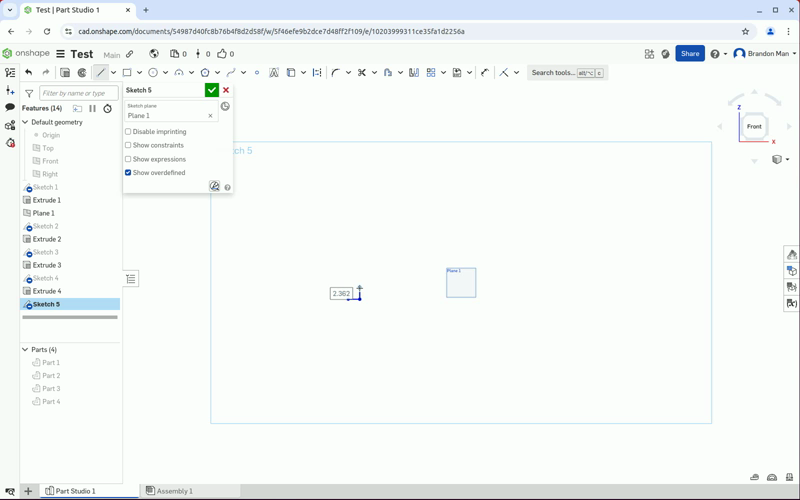
mouse_move(389, 287)
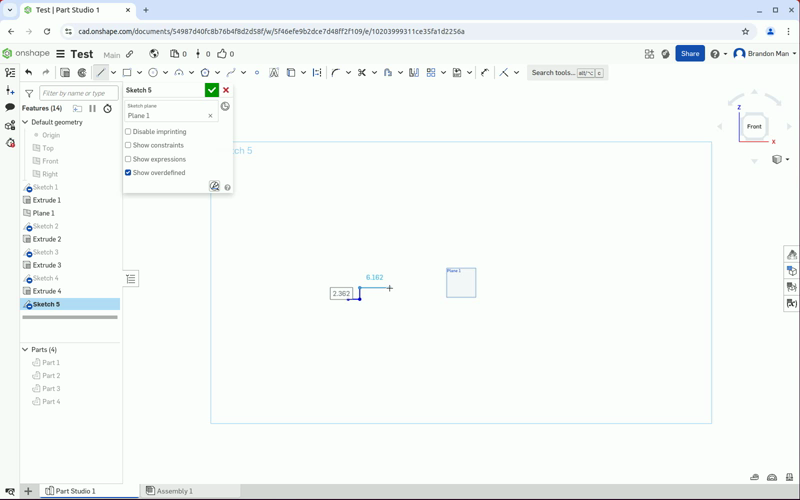
mouse_move(348, 287)
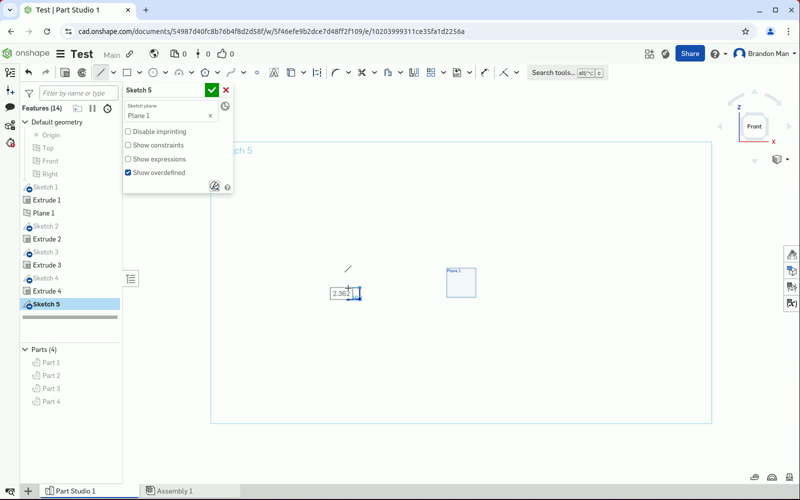
click(348, 287)
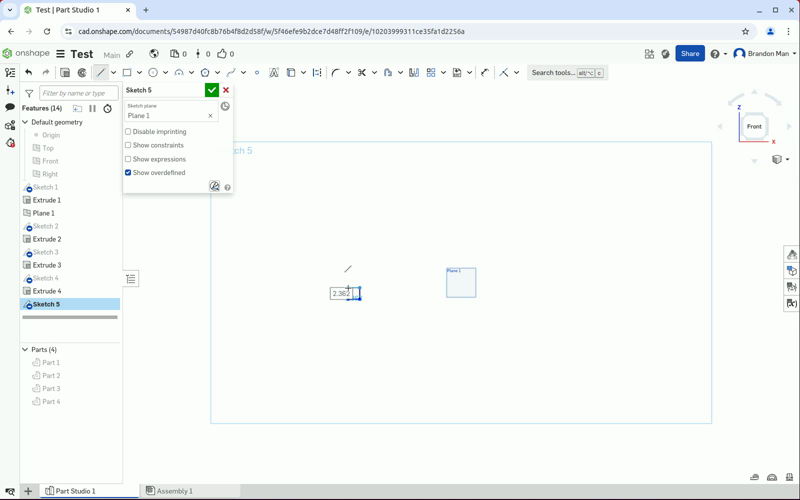
key_up(shift)
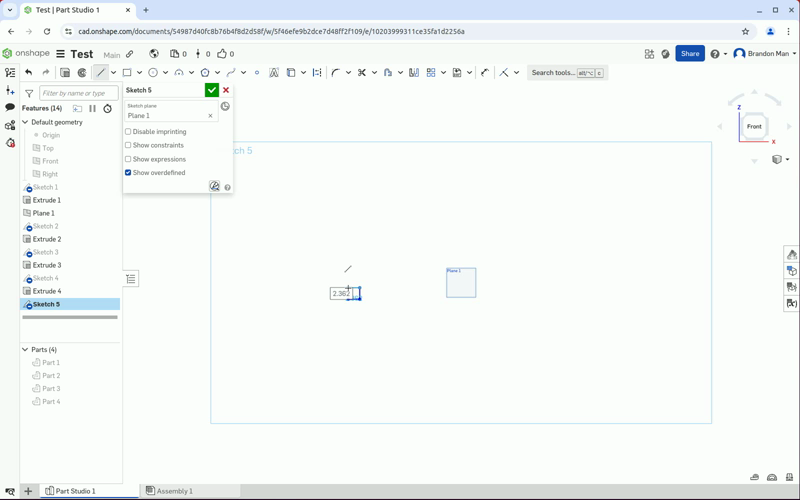
mouse_move(378, 287)
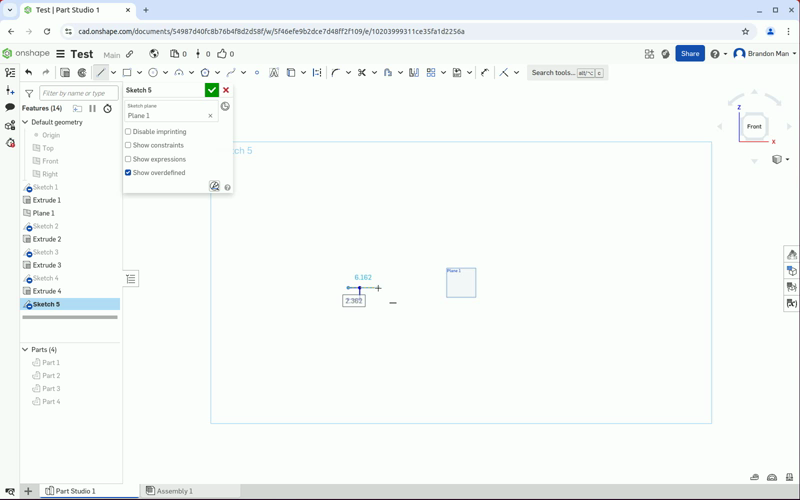
key_down(shift)
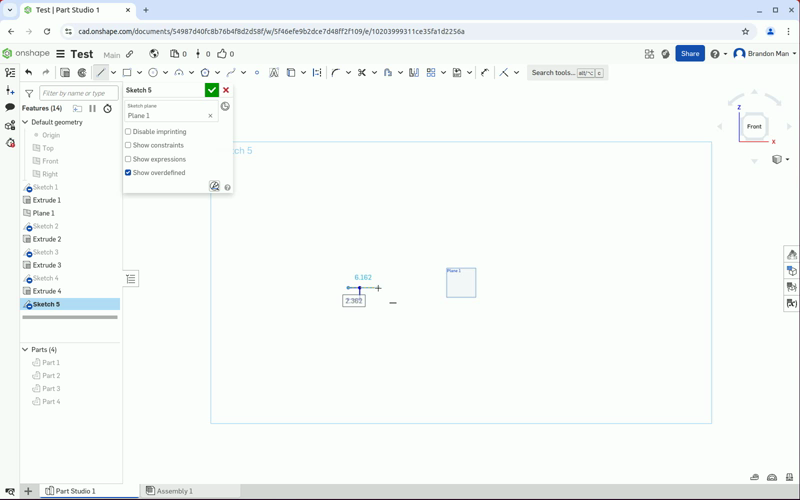
mouse_move(348, 299)
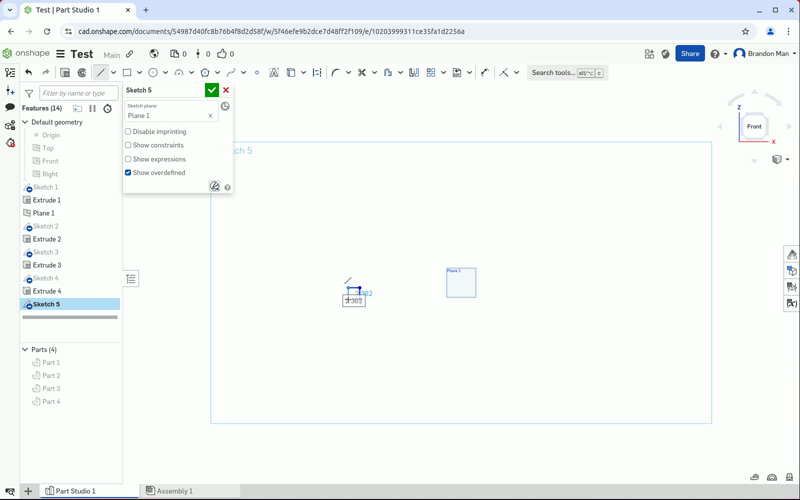
key_up(shift)
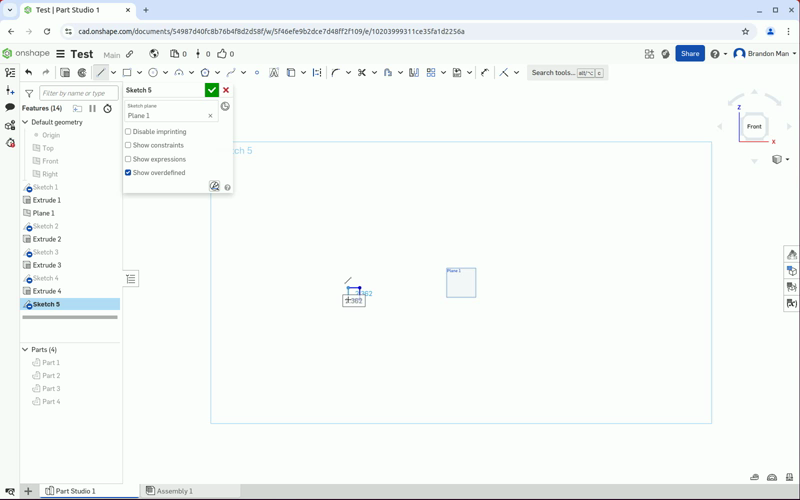
click(348, 299)
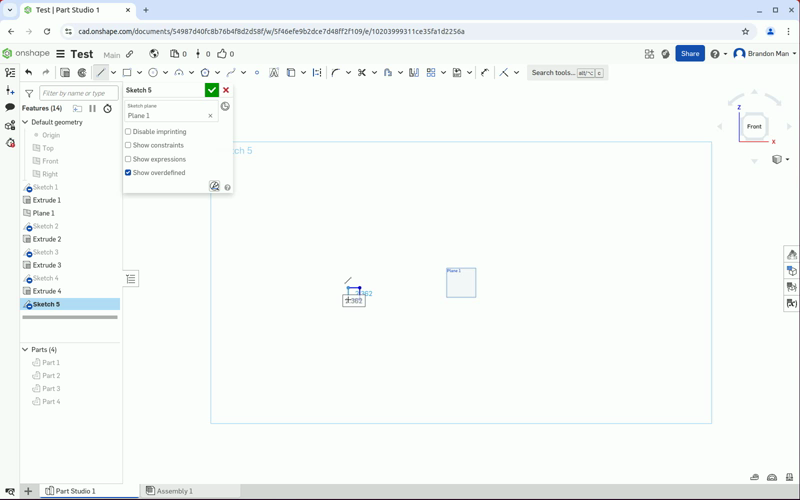
key(esc)
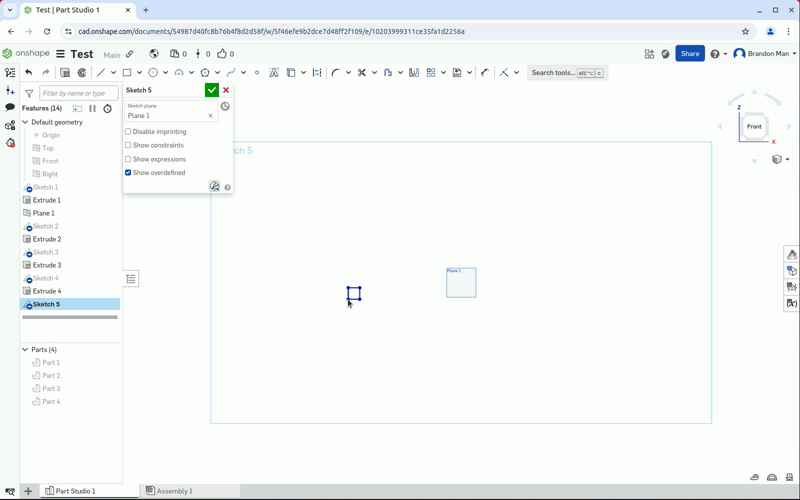
mouse_move(349, 289)
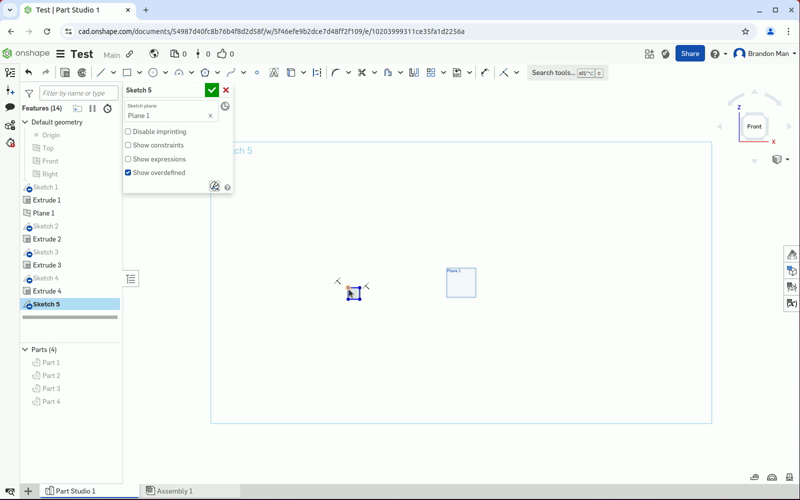
scroll(6)
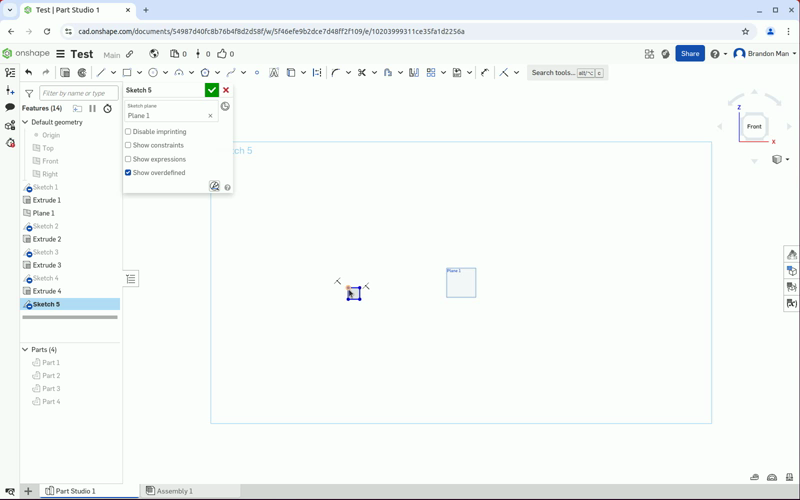
scroll(6)
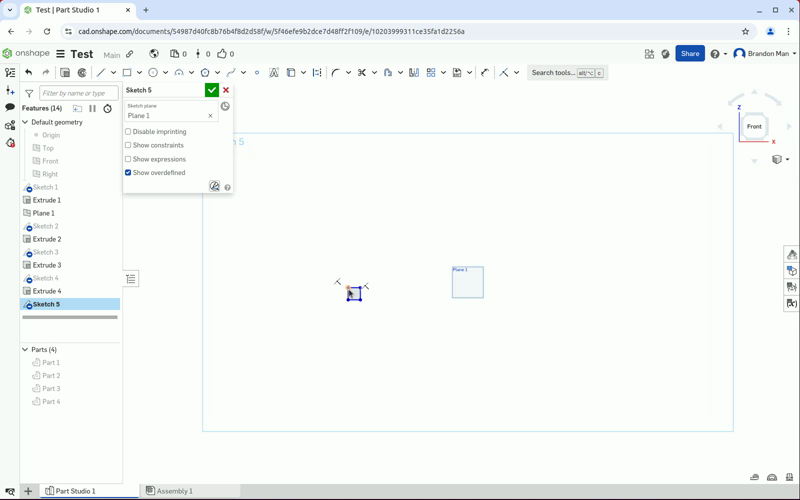
scroll(6)
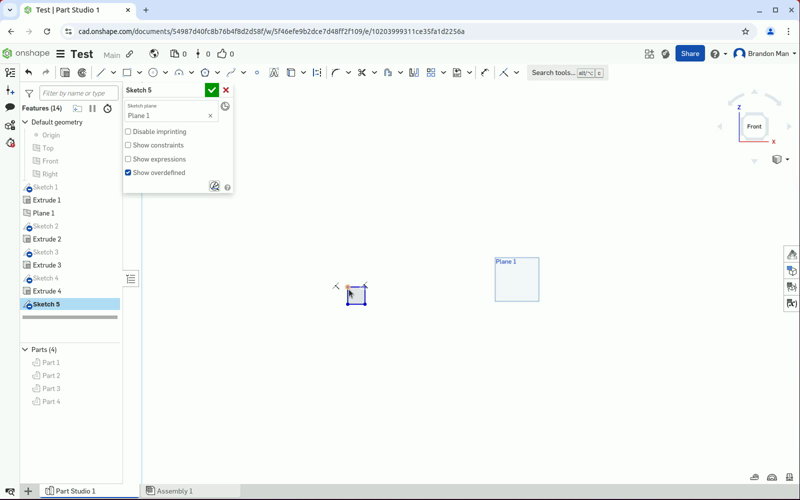
scroll(6)
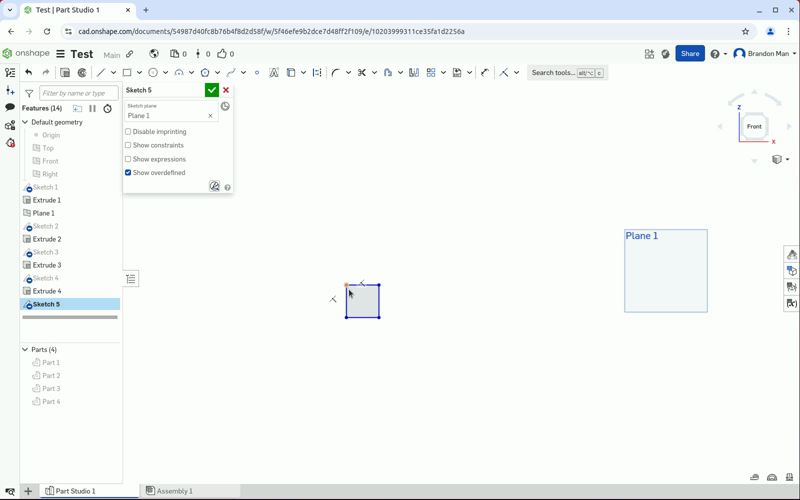
scroll(6)
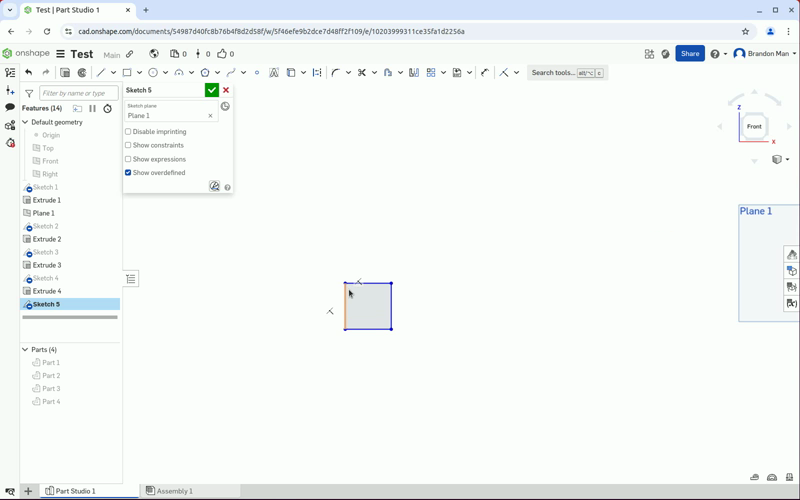
scroll(6)
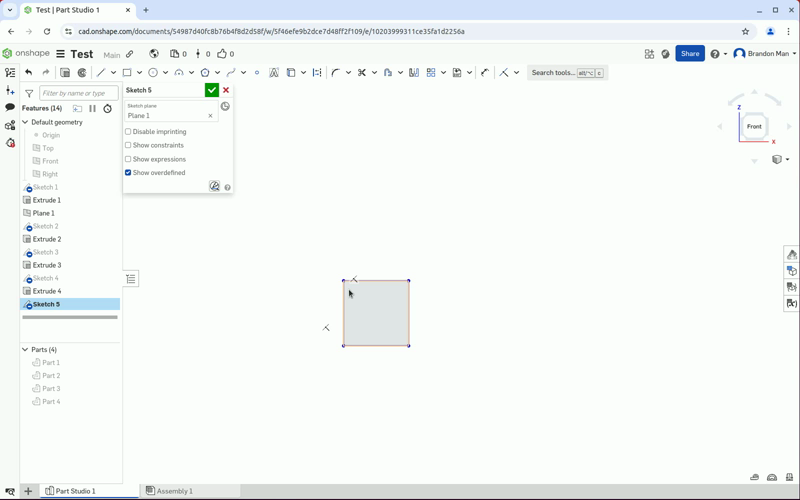
scroll(6)
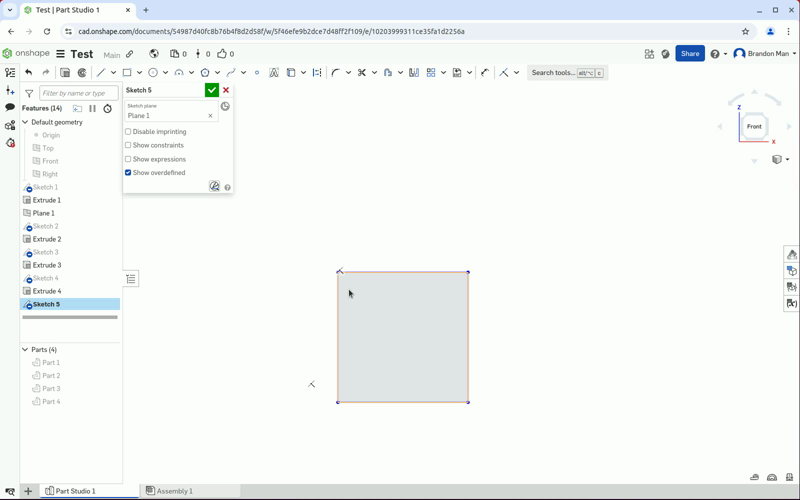
click(349, 289)
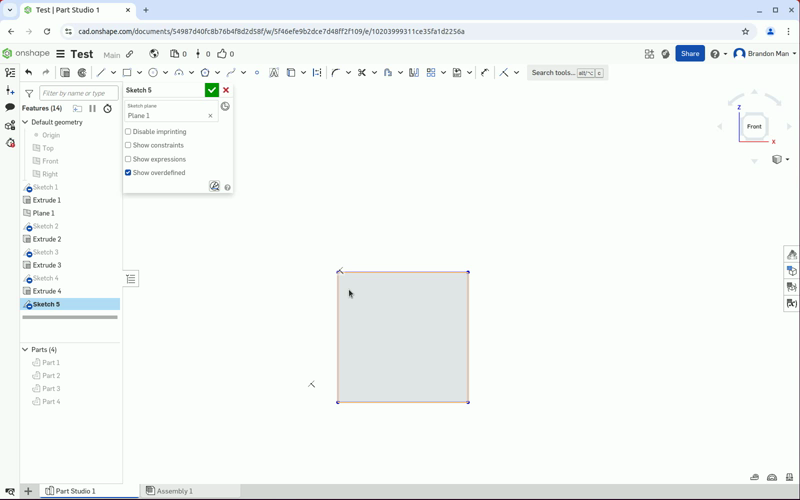
scroll(-6)
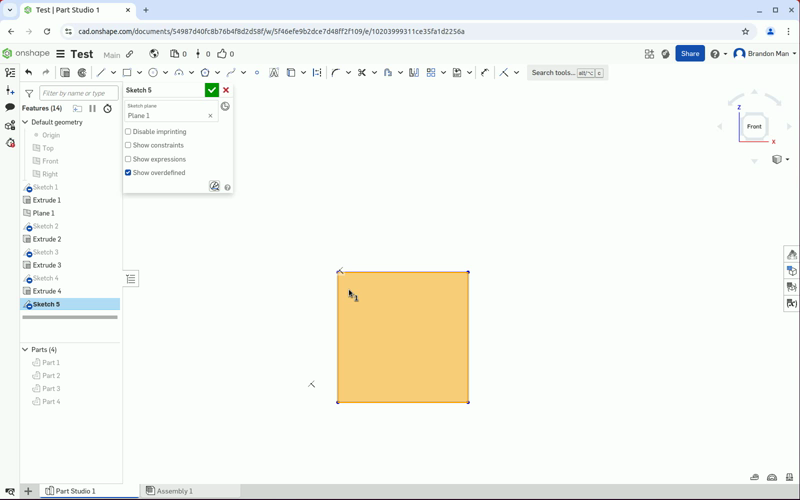
scroll(-6)
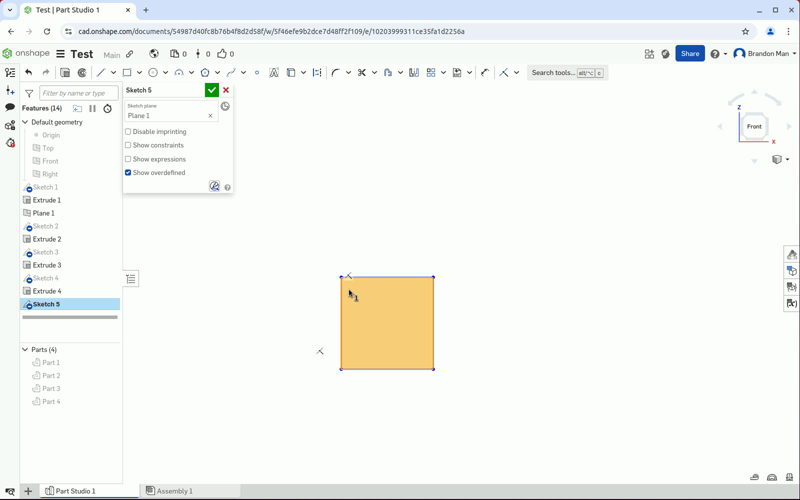
scroll(-6)
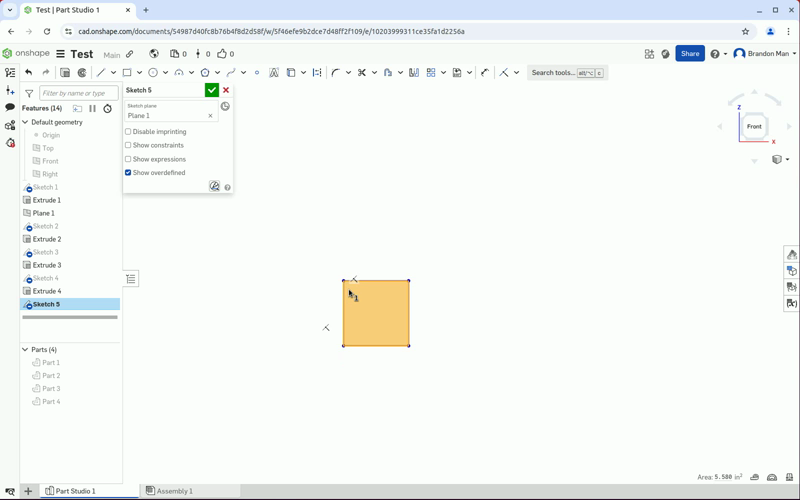
scroll(-6)
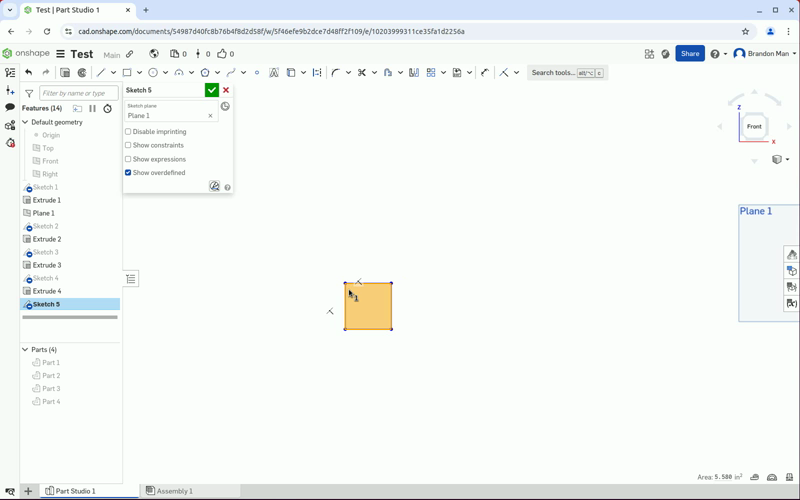
scroll(-6)
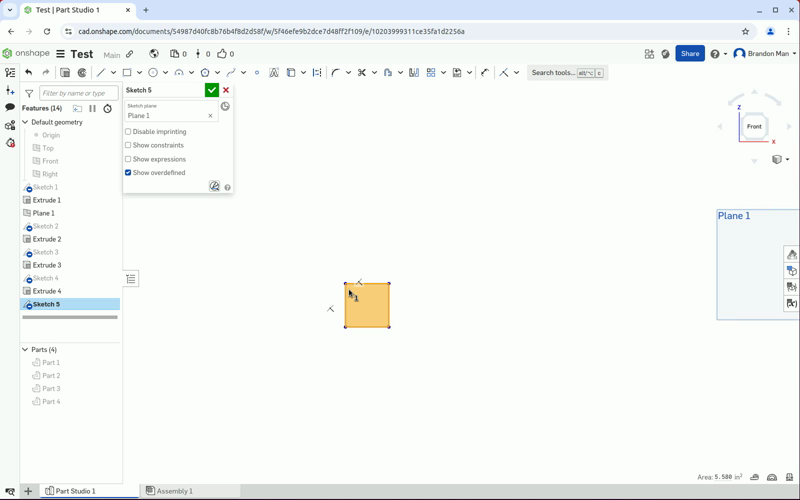
scroll(-6)
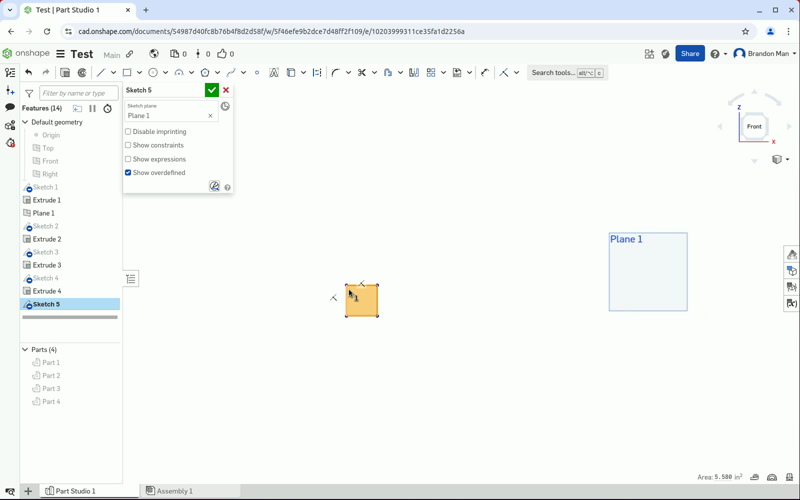
scroll(-6)
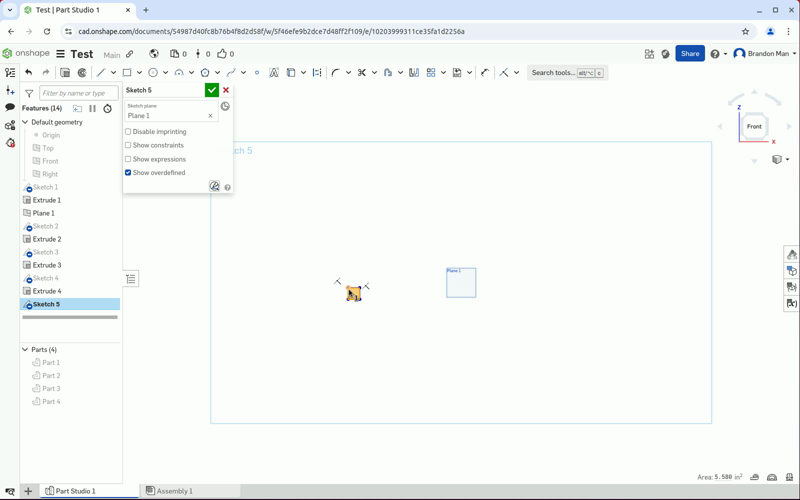
mouse_move(73, 352)
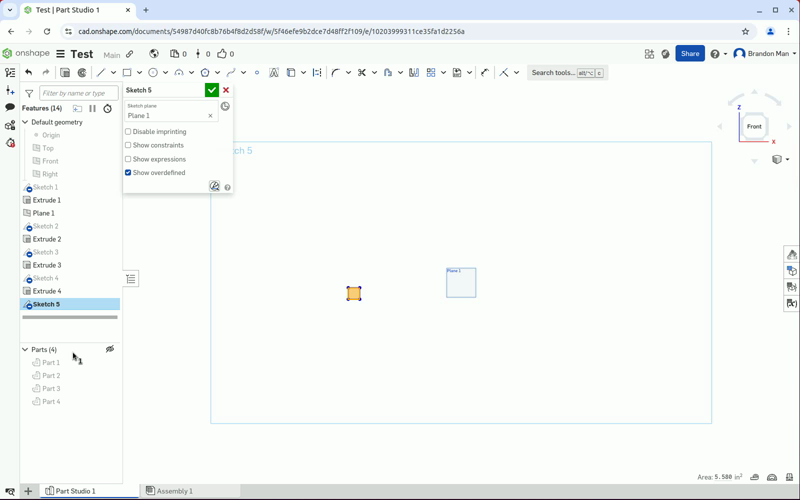
key(shift+y)
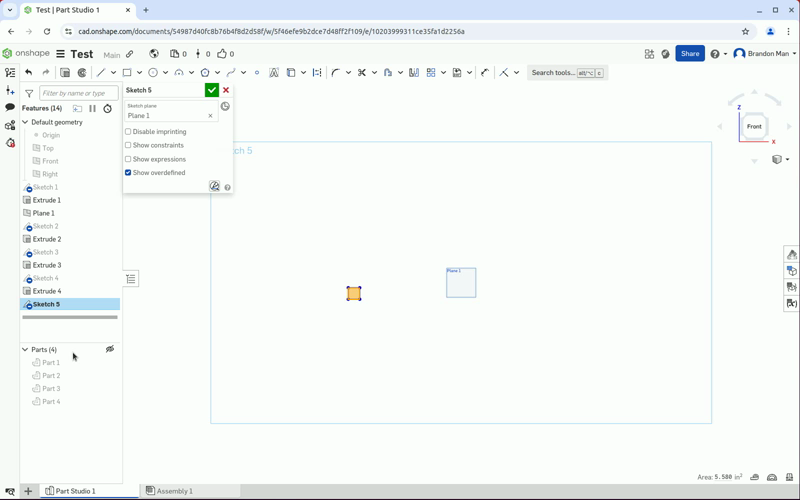
key(shift+e)
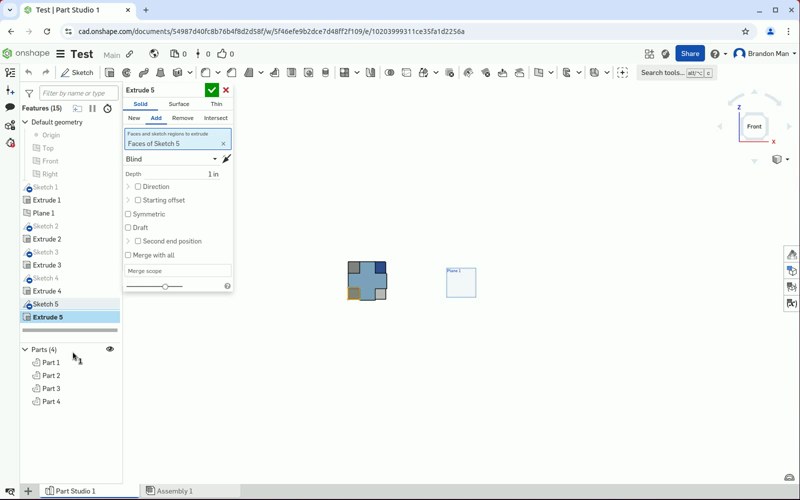
mouse_move(143, 106)
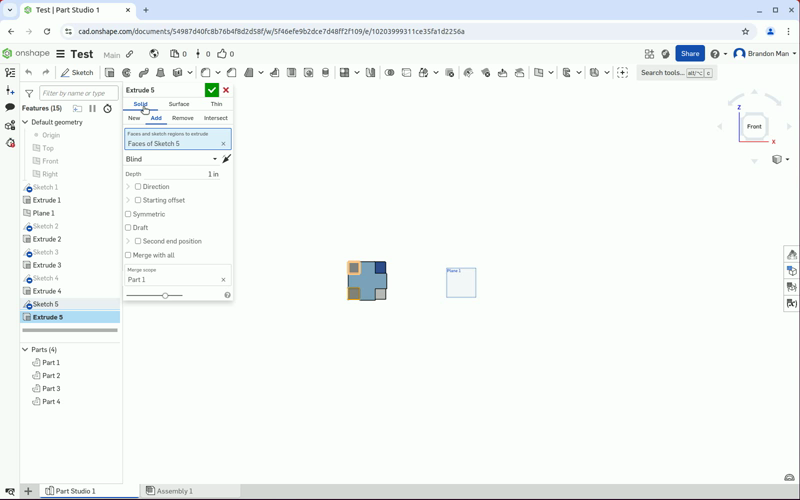
click(143, 106)
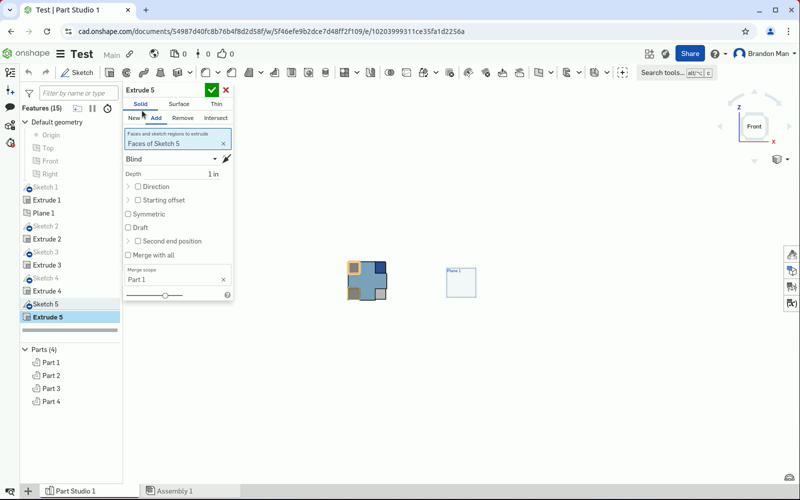
mouse_move(137, 120)
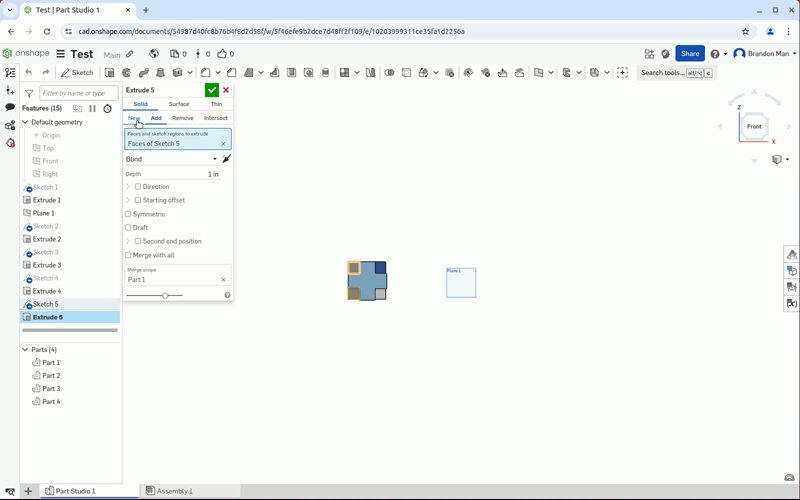
click(137, 120)
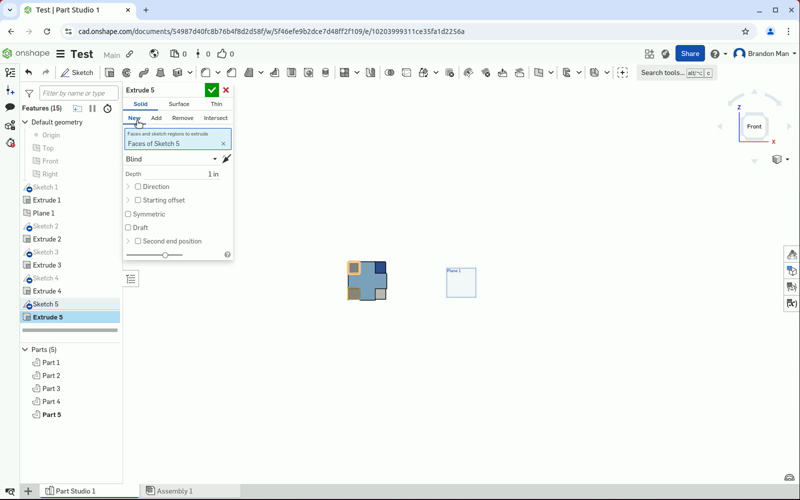
key(tab, 4)
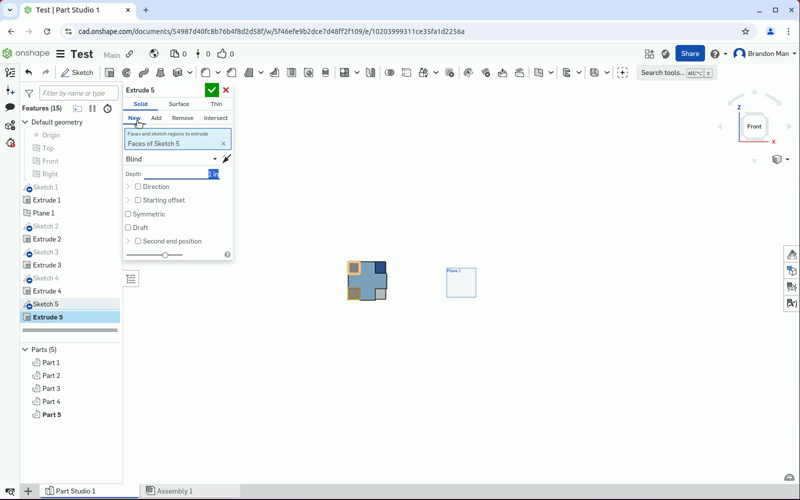
text(-11.073)
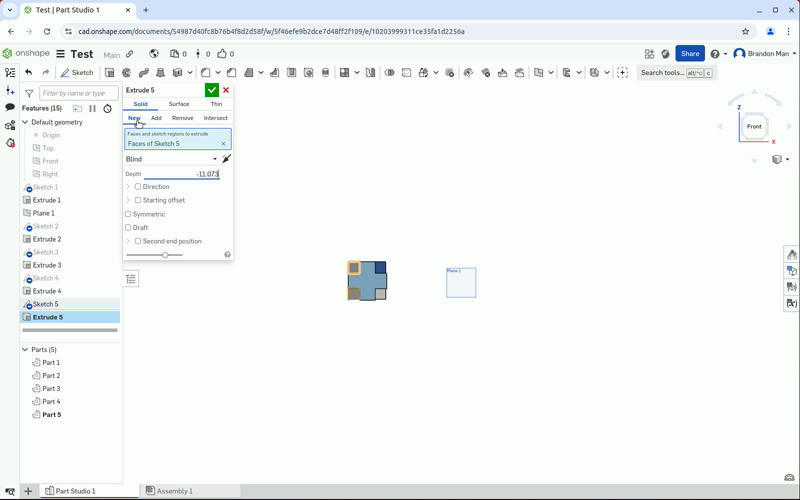
key(enter)
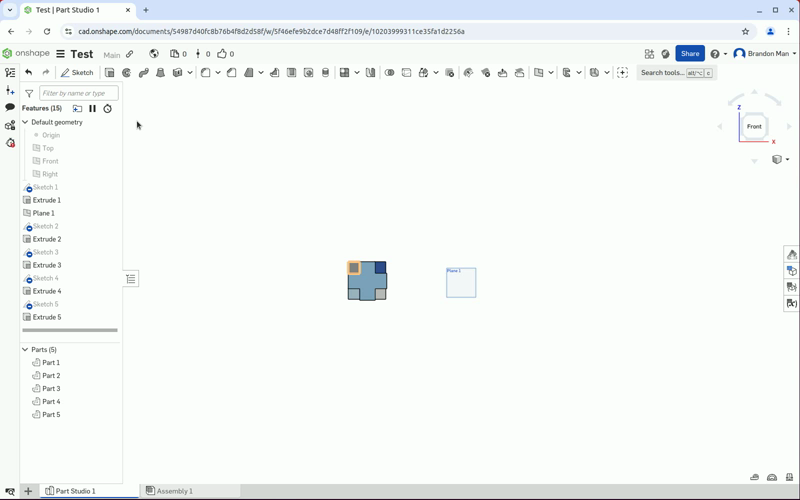
key(shift+h)
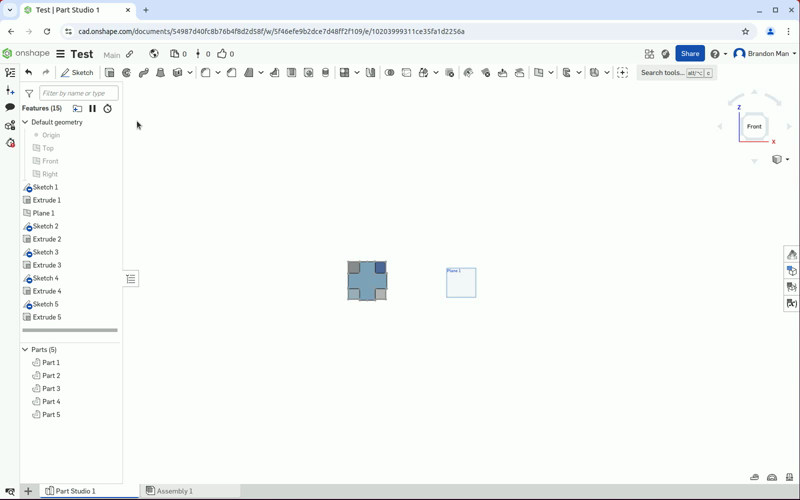
key(shift+h)
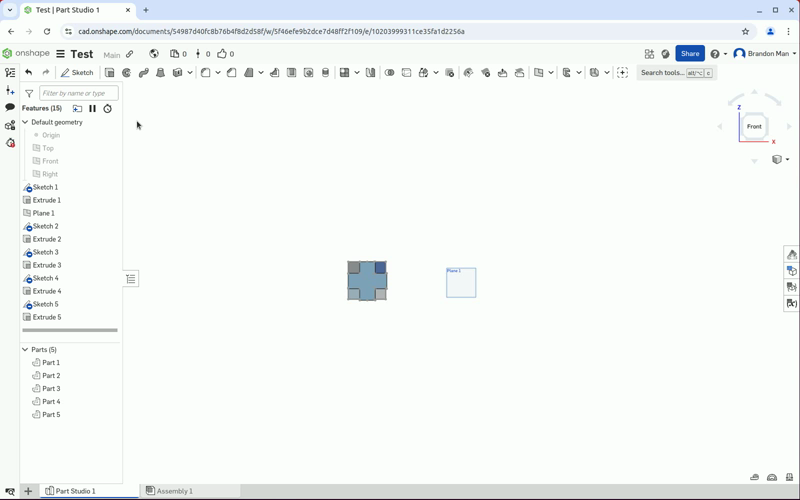
key(shift+7)
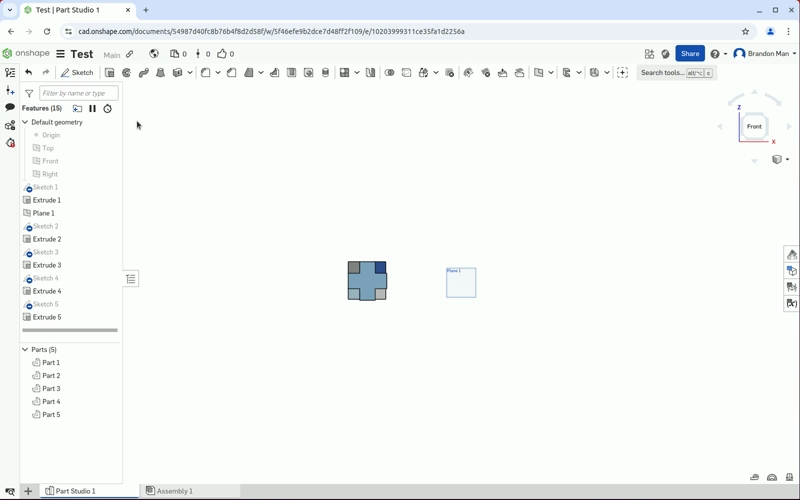
key(left, 2)
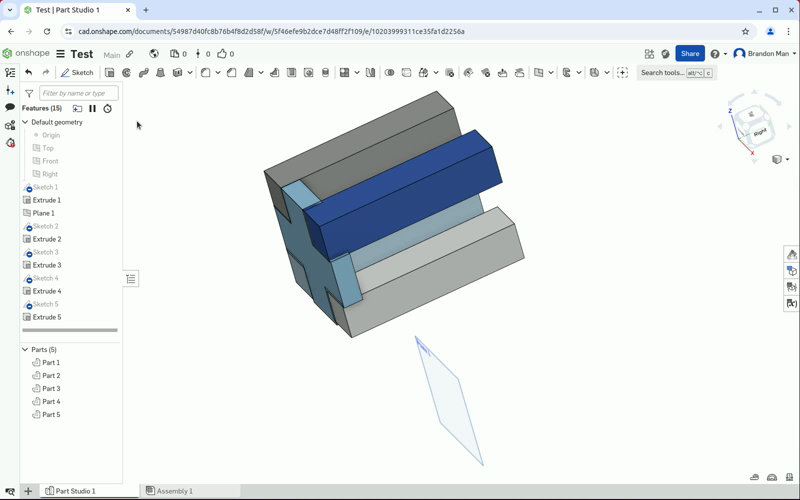
key(down, 2)
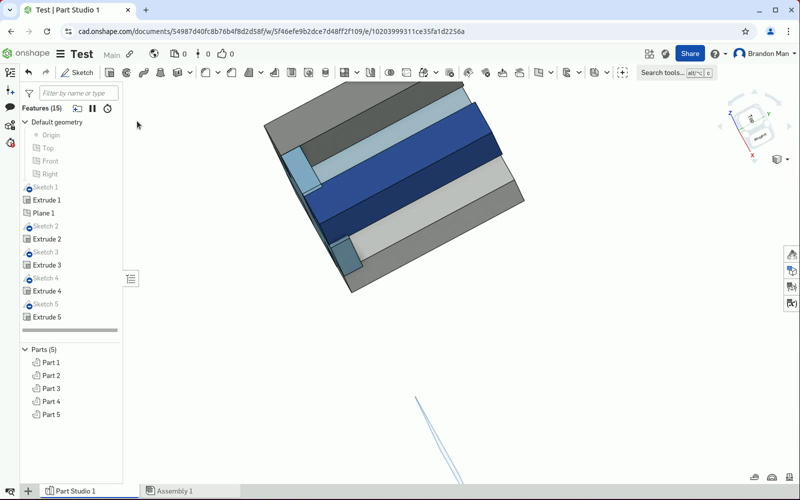
key(up, 2)
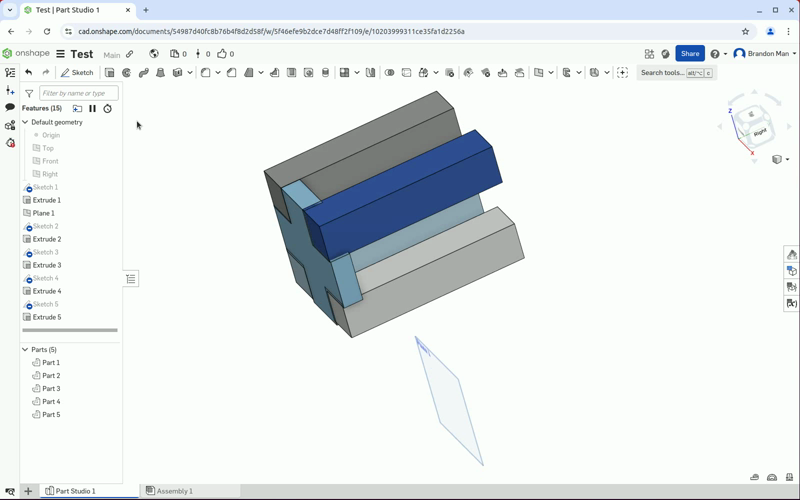
key(right, 2)
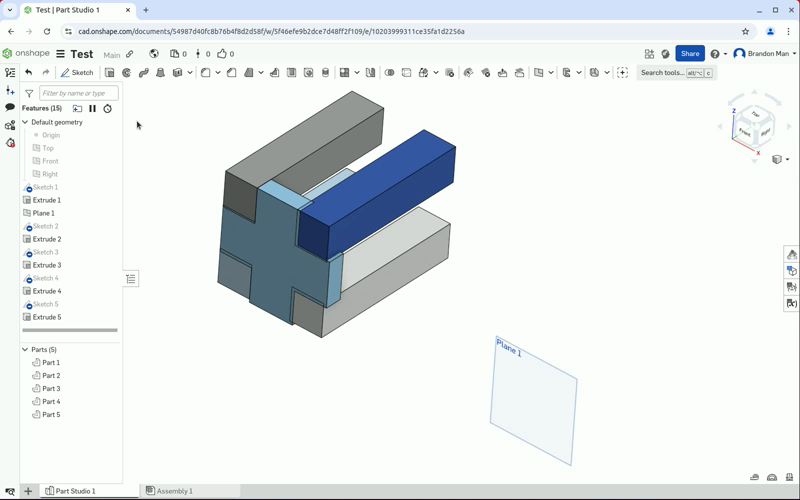
mouse_move(73, 189)
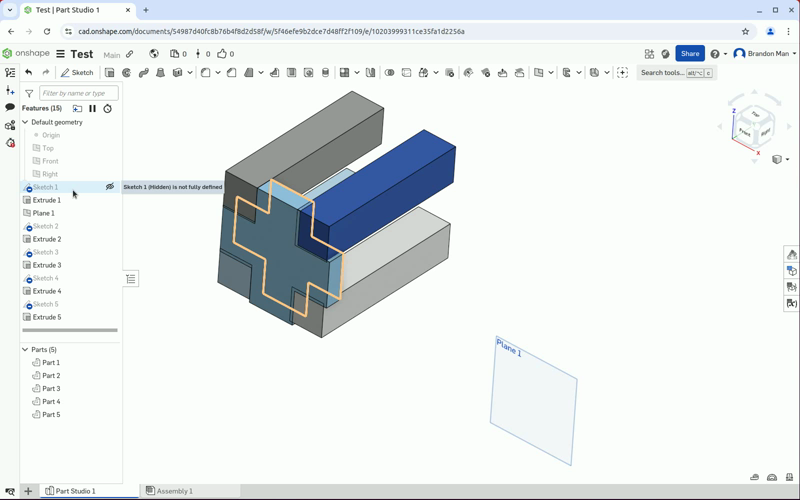
click(73, 189)